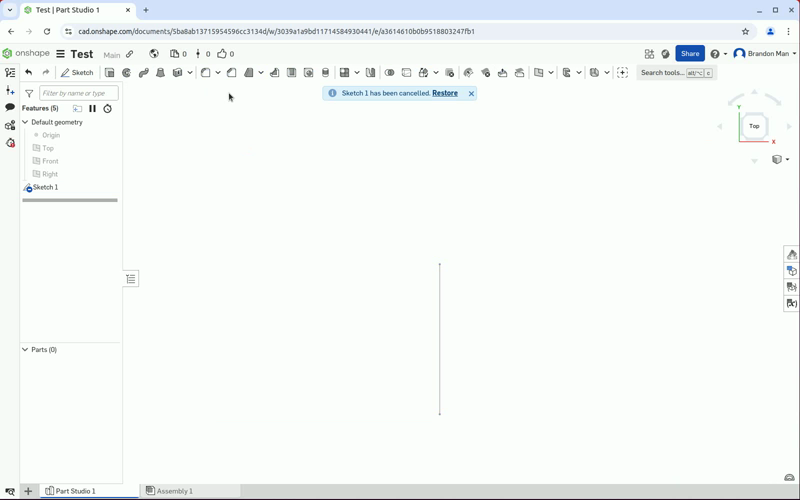
key(shift+h)
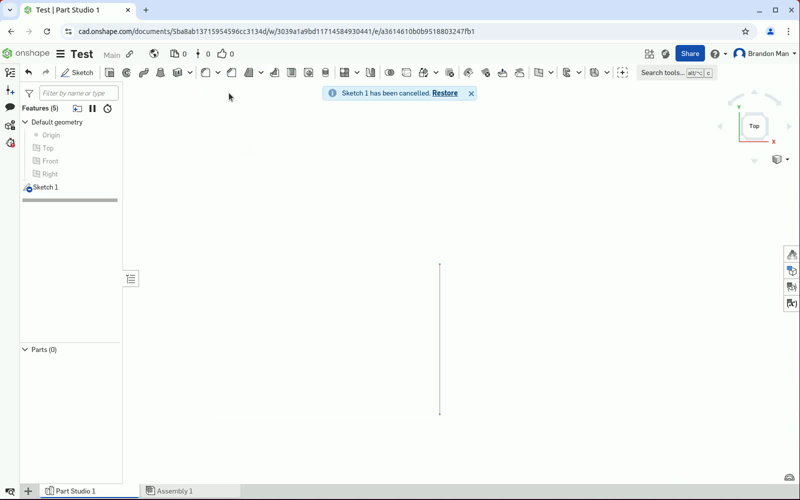
key(shift+s)
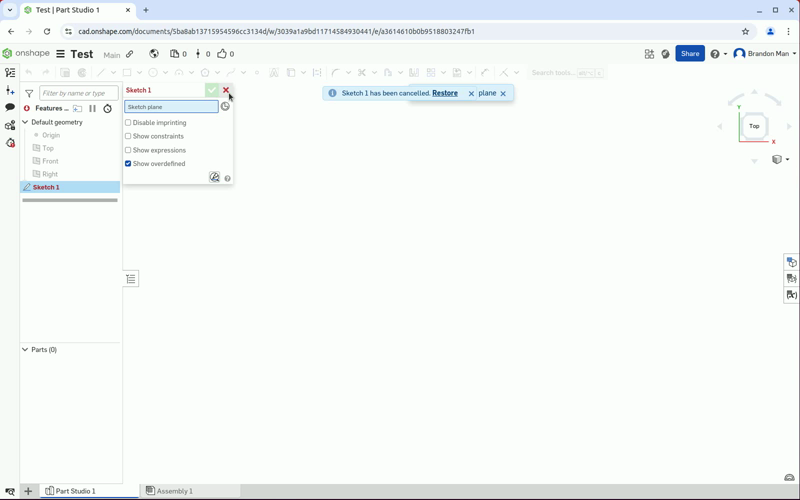
mouse_move(73, 150)
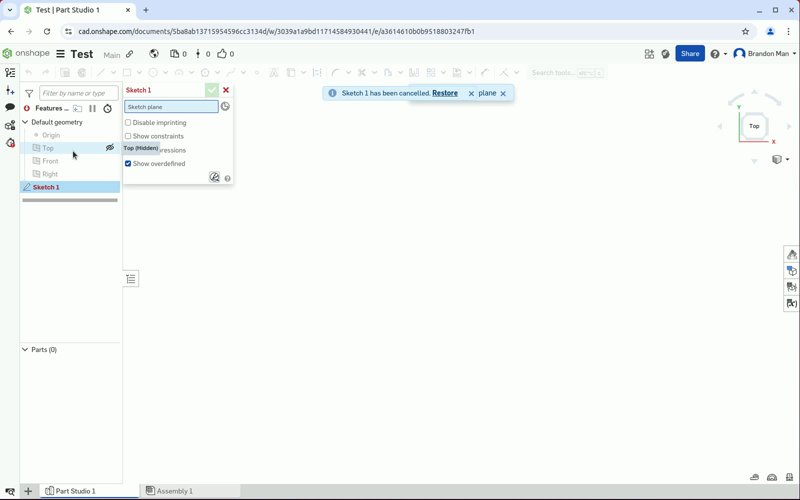
click(73, 150)
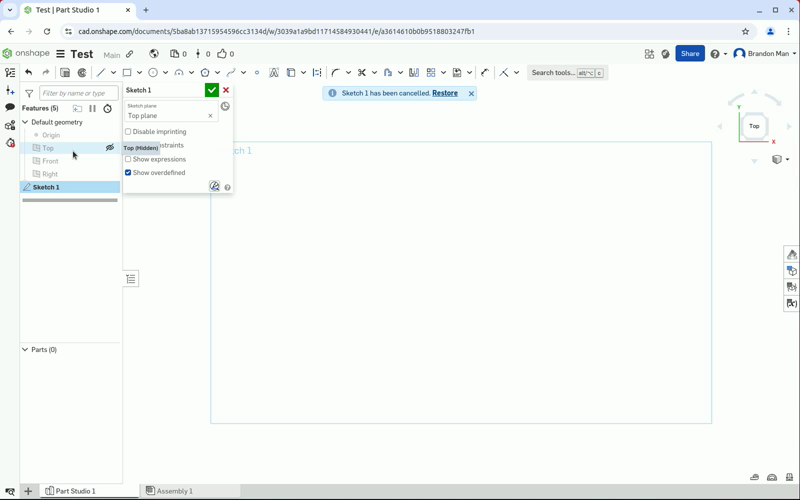
mouse_move(73, 352)
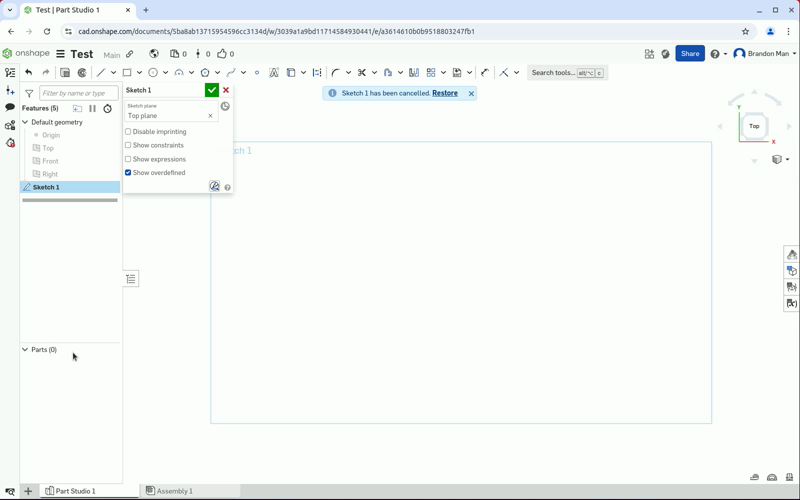
key(y)
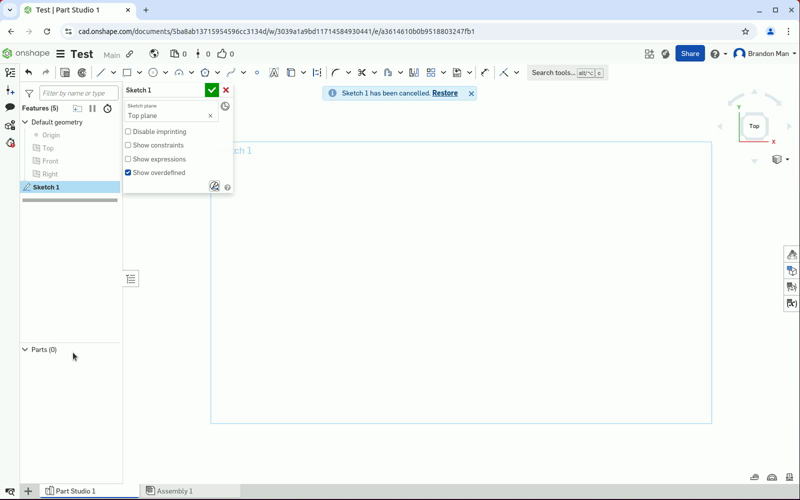
key(a)
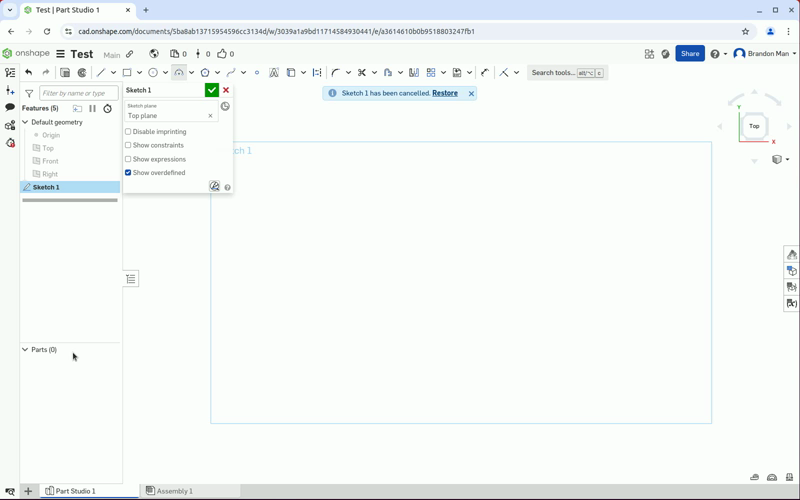
key_down(shift)
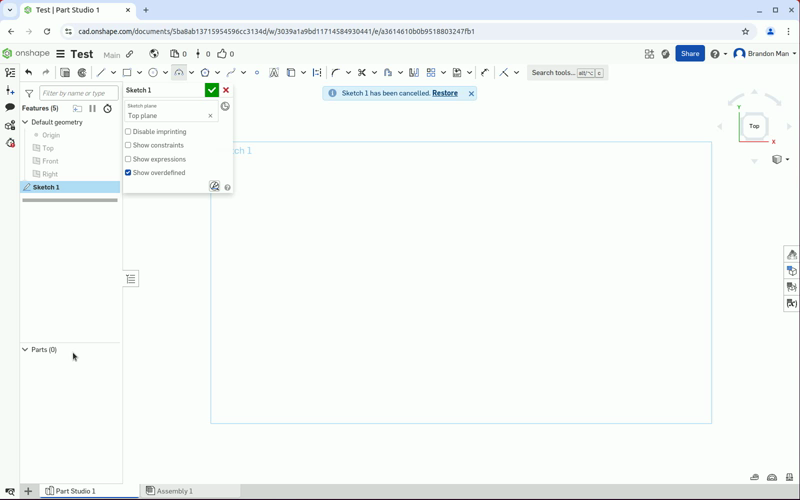
mouse_move(377, 206)
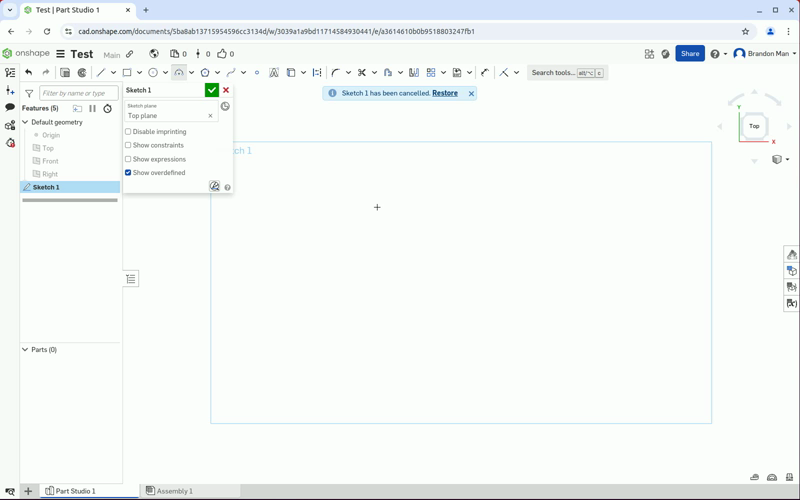
click(377, 206)
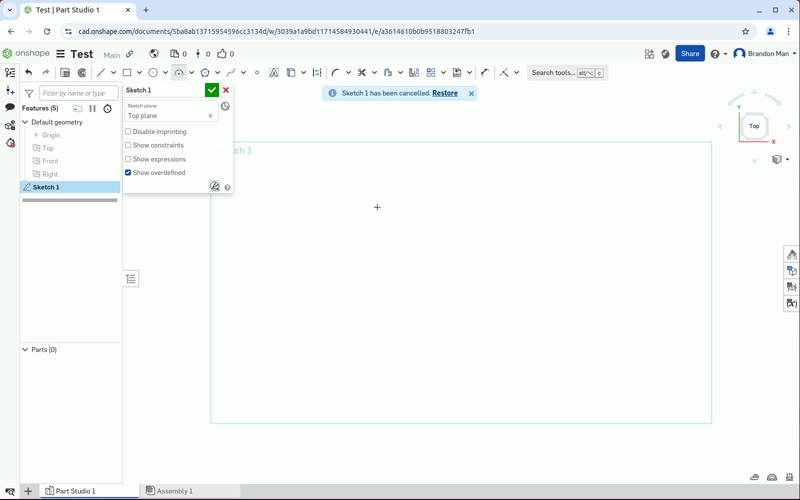
key_up(shift)
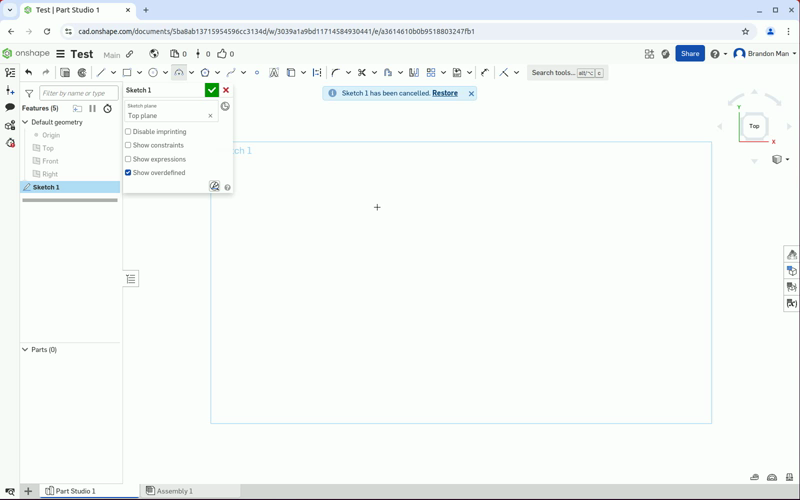
key_down(shift)
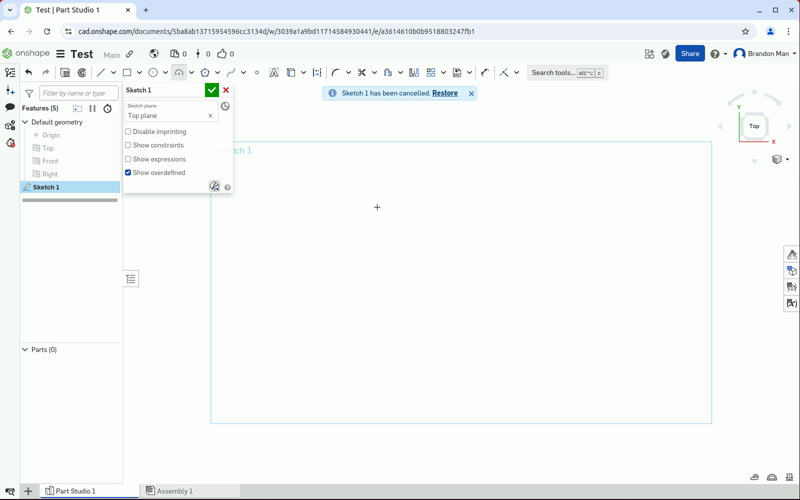
mouse_move(543, 206)
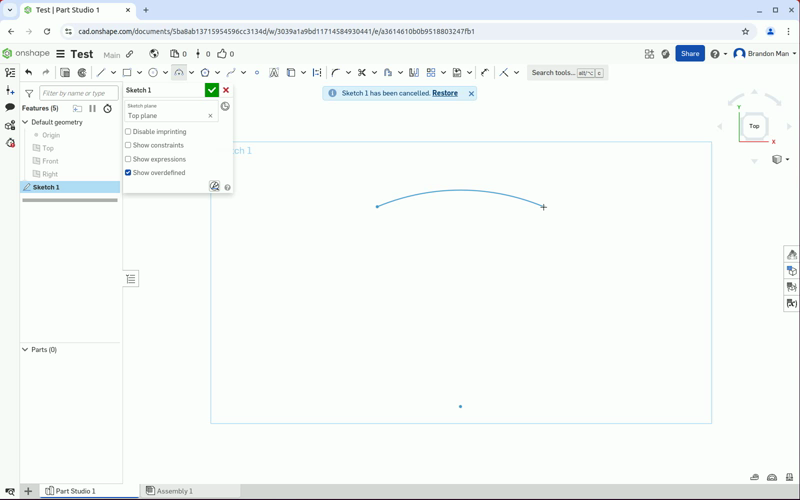
click(543, 206)
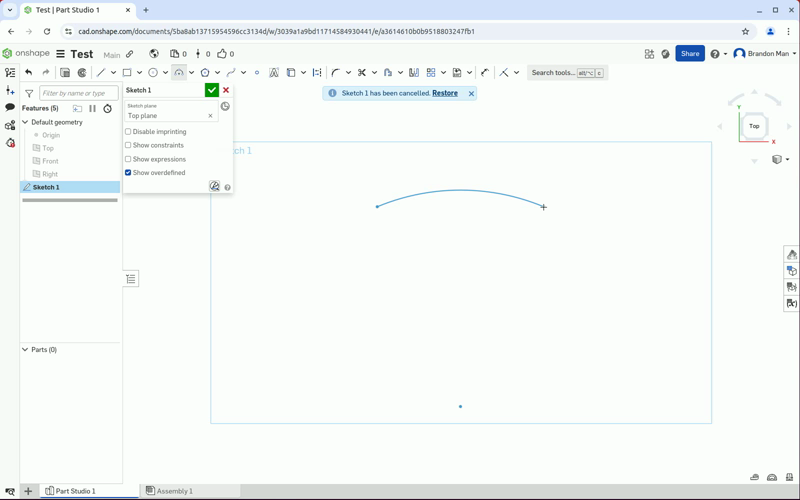
mouse_move(460, 394)
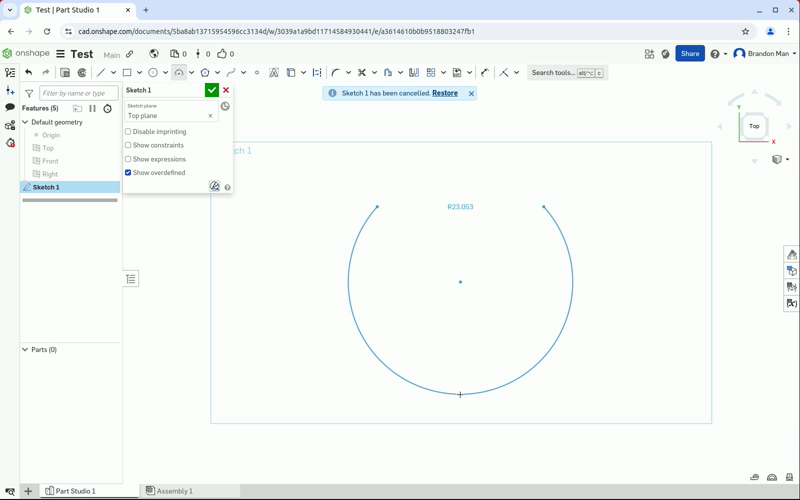
click(460, 394)
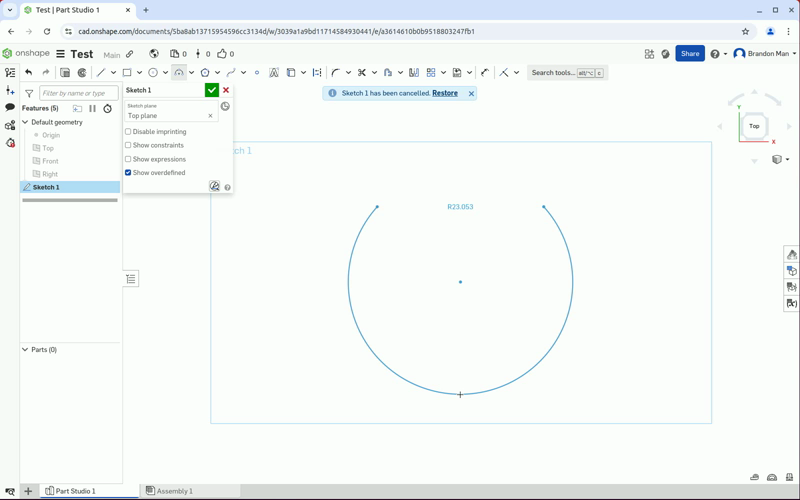
key_up(shift)
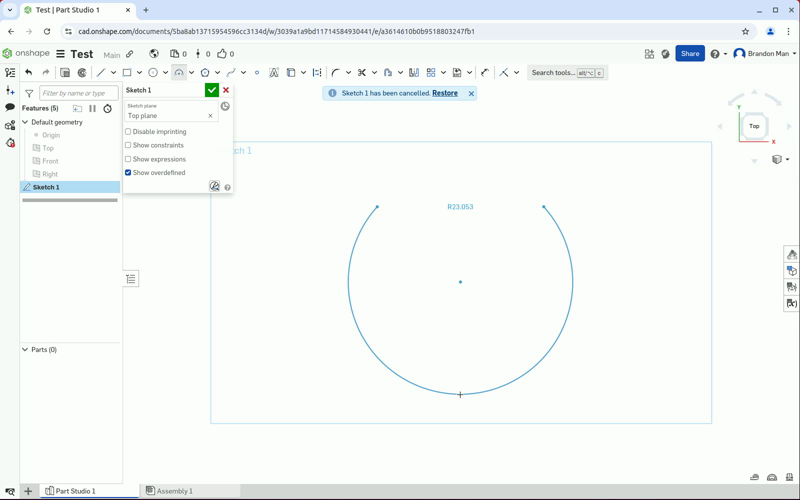
key(esc)
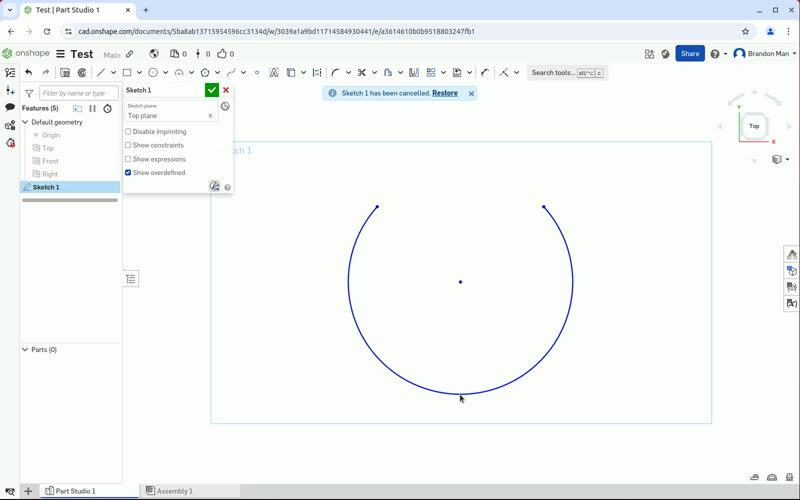
key(l)
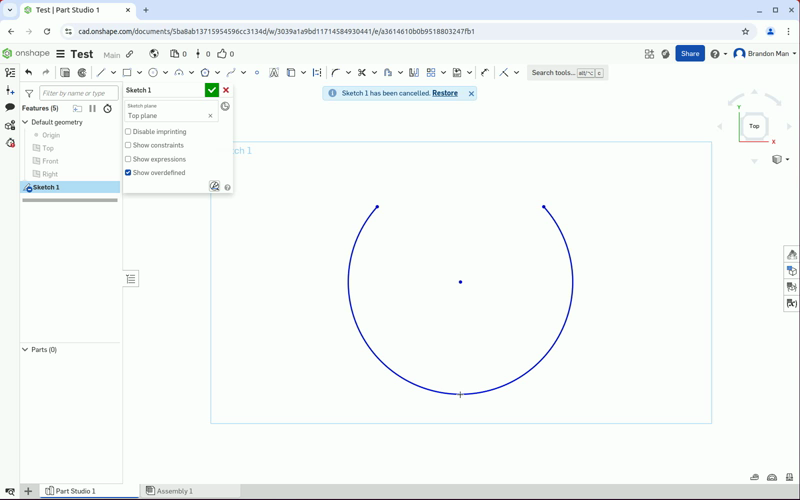
mouse_move(543, 206)
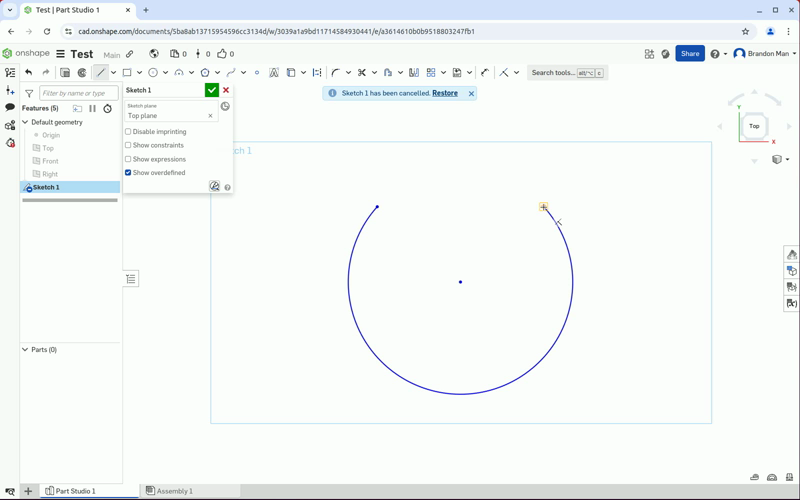
click(543, 206)
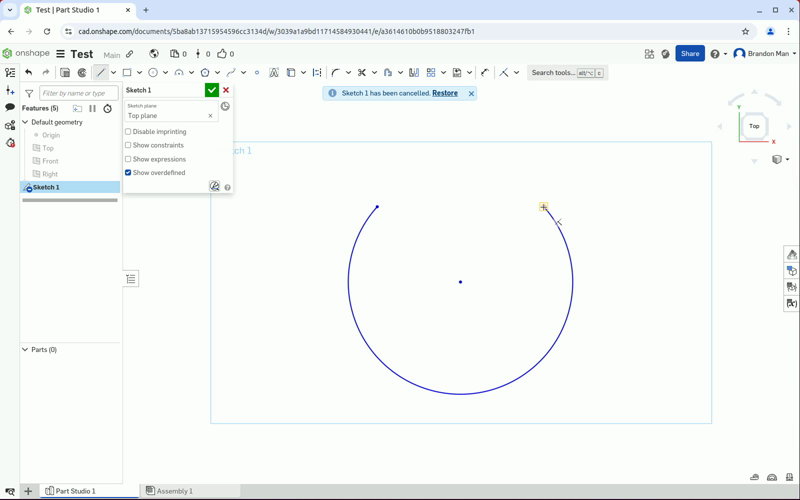
key_down(shift)
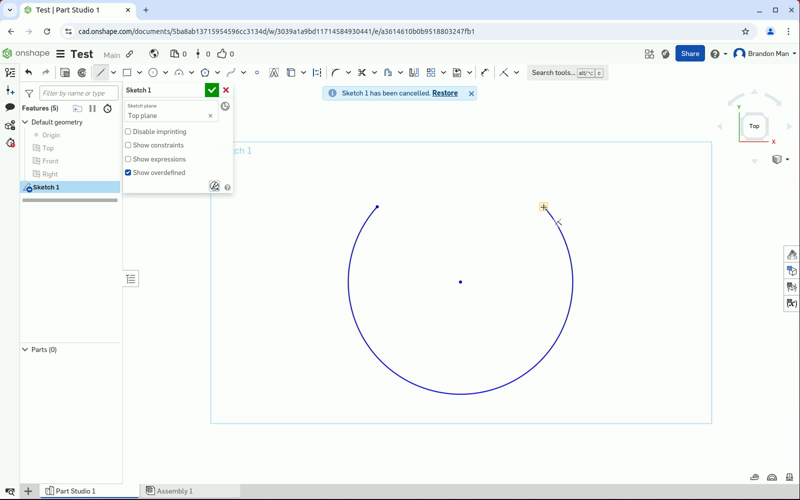
mouse_move(377, 206)
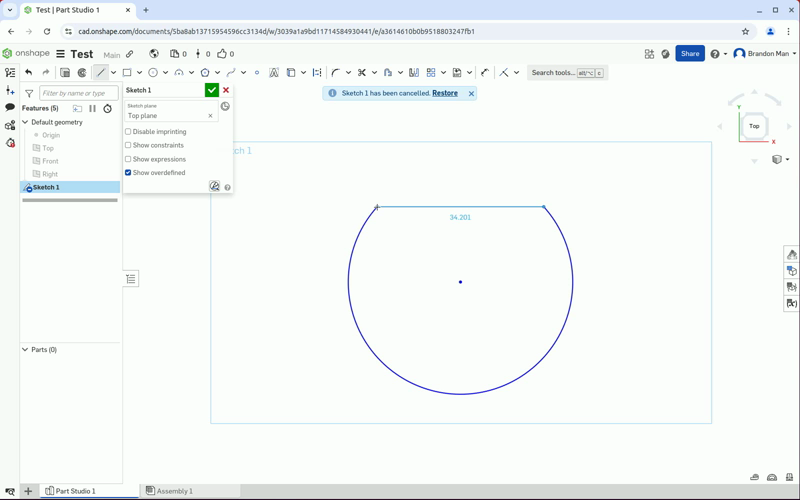
key_up(shift)
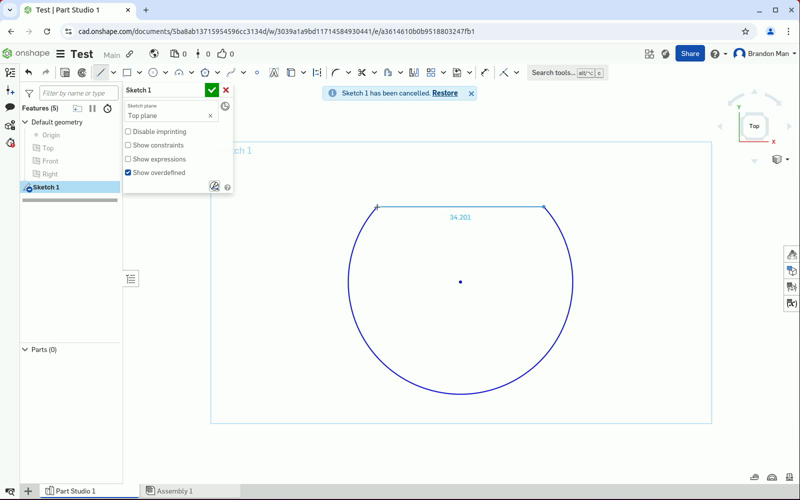
click(377, 206)
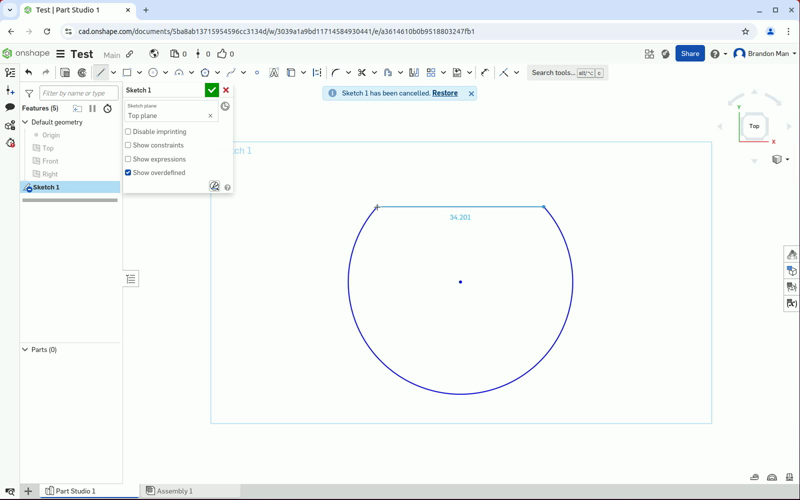
key(esc)
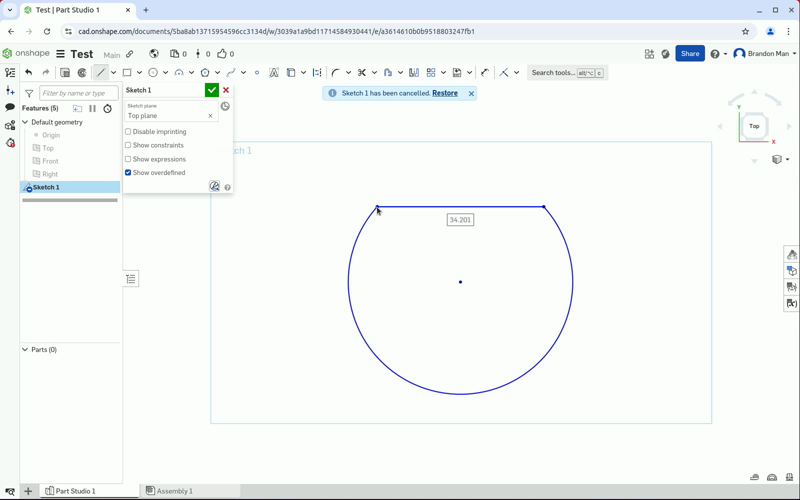
mouse_move(494, 304)
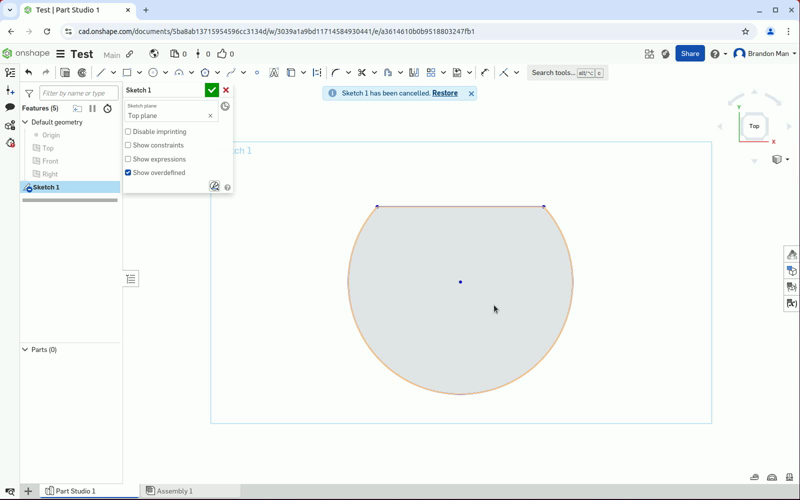
click(494, 304)
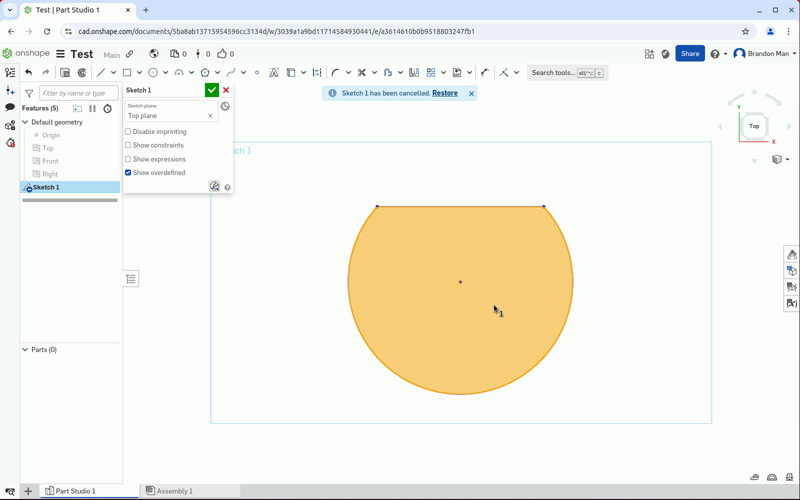
mouse_move(73, 352)
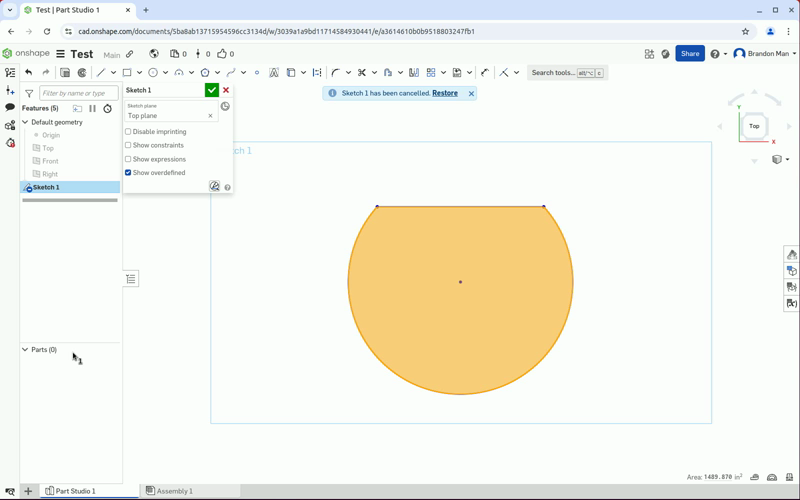
key(shift+y)
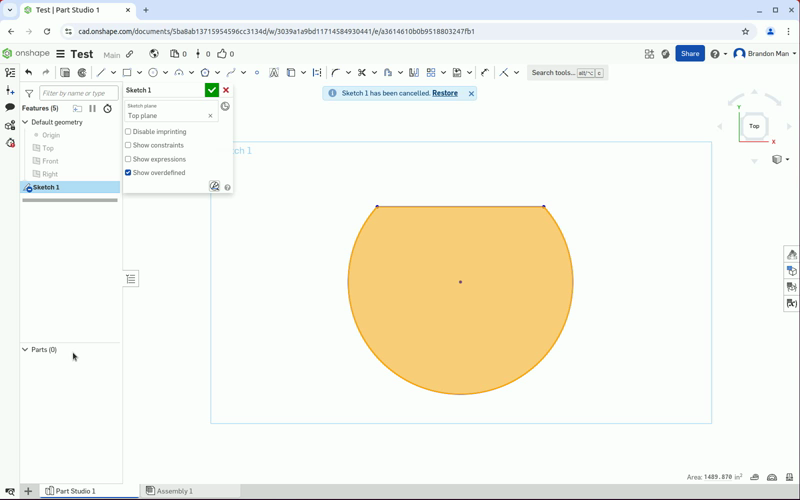
key(shift+e)
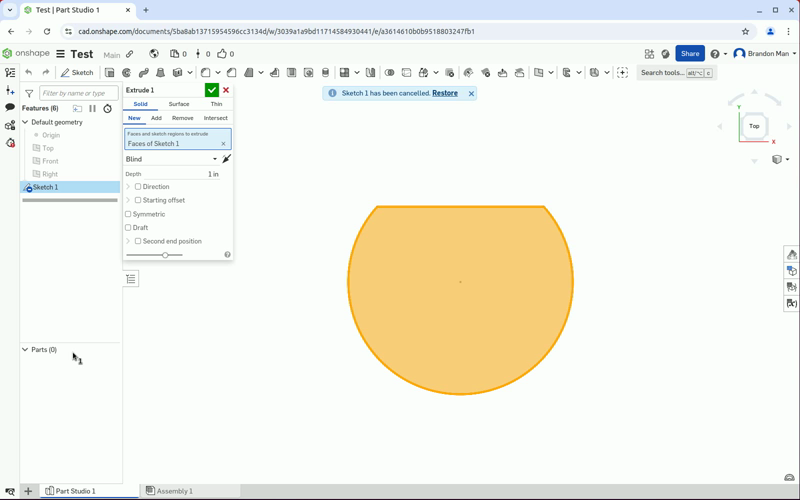
mouse_move(143, 106)
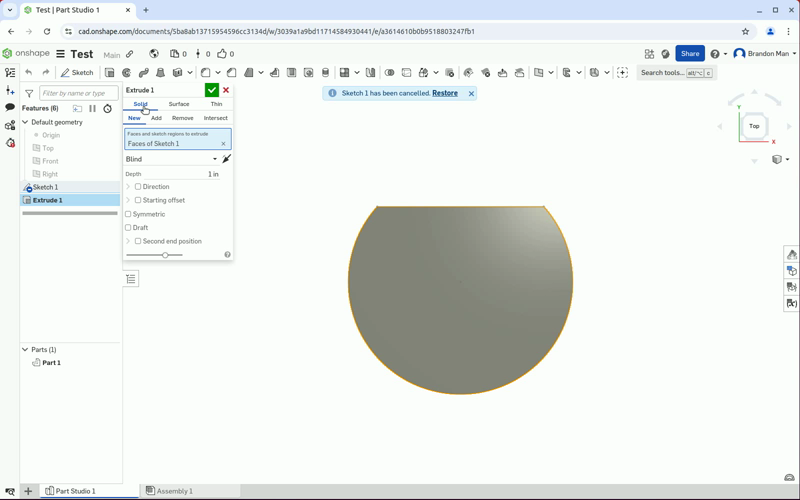
click(143, 106)
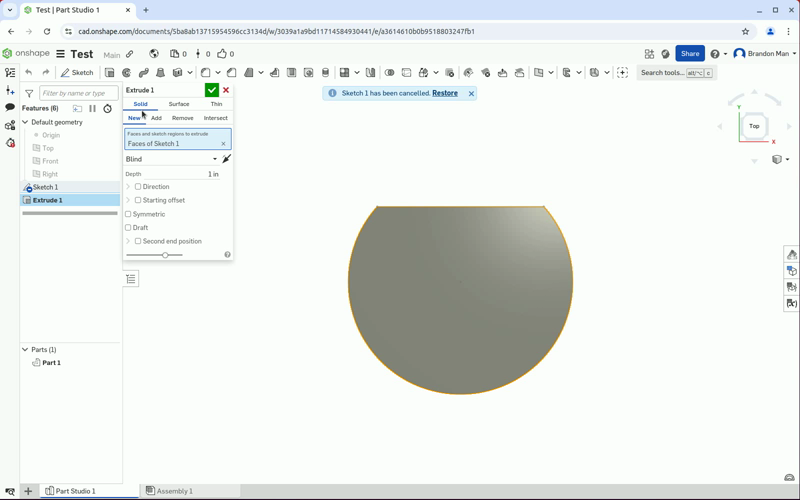
mouse_move(137, 120)
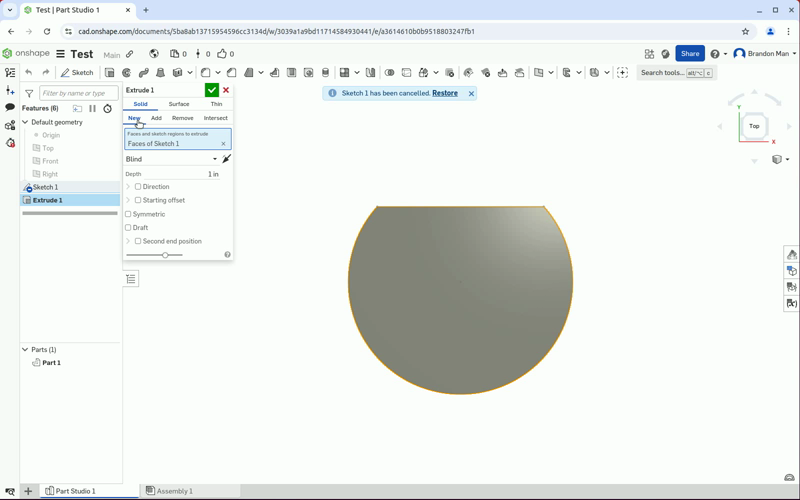
click(137, 120)
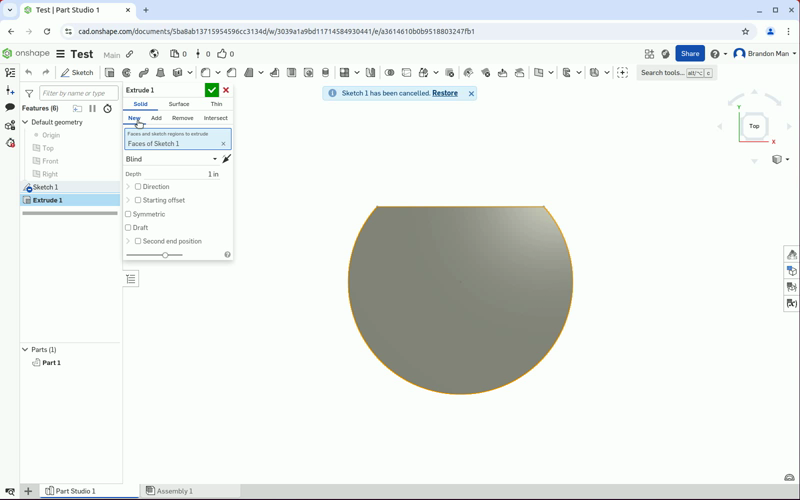
key(tab, 4)
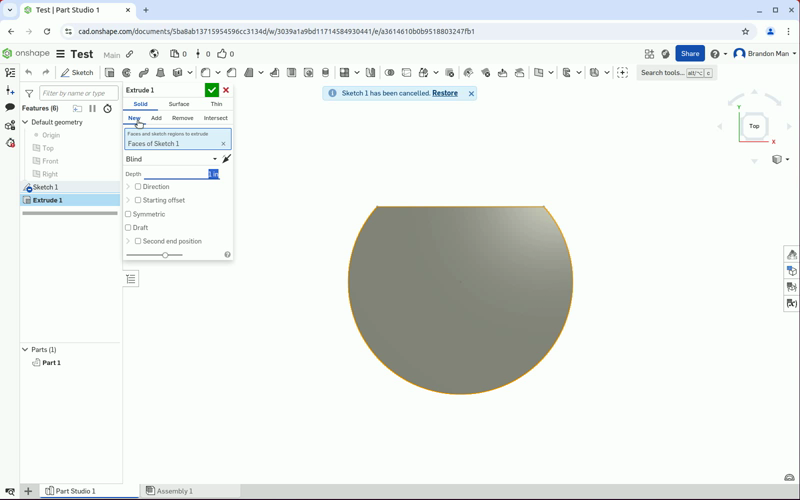
text(0.241)
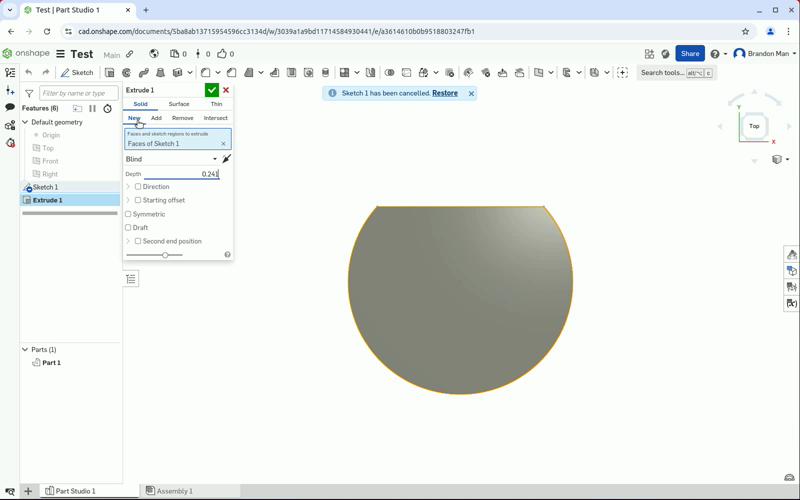
key(enter)
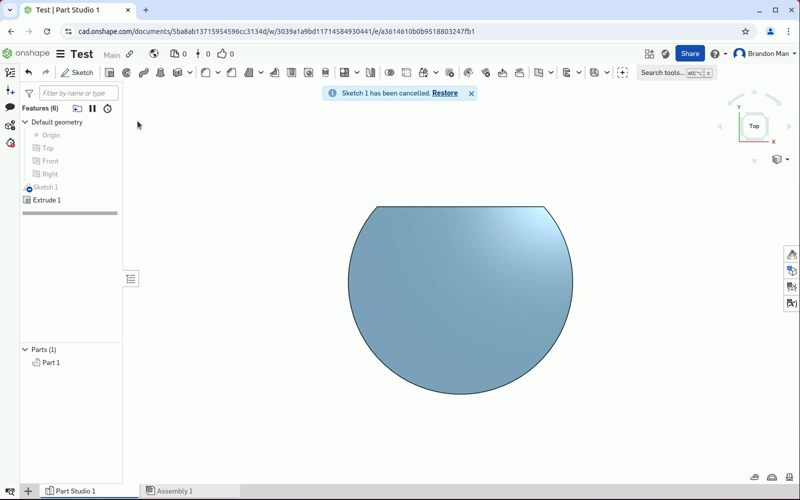
key(shift+h)
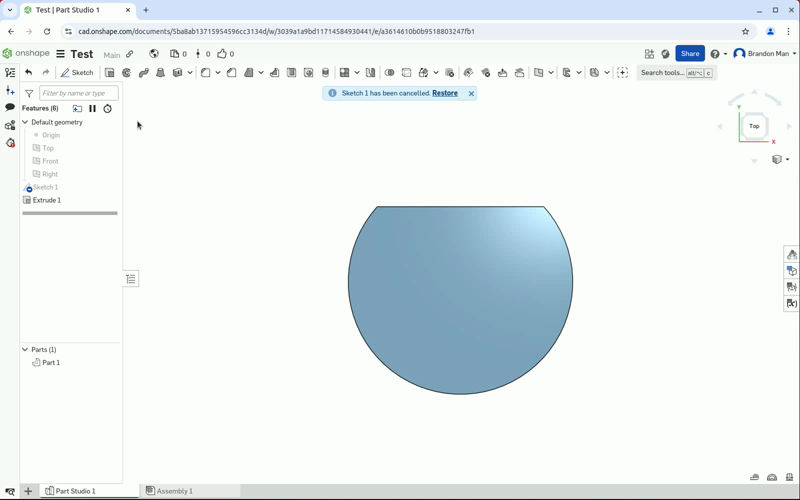
key(shift+h)
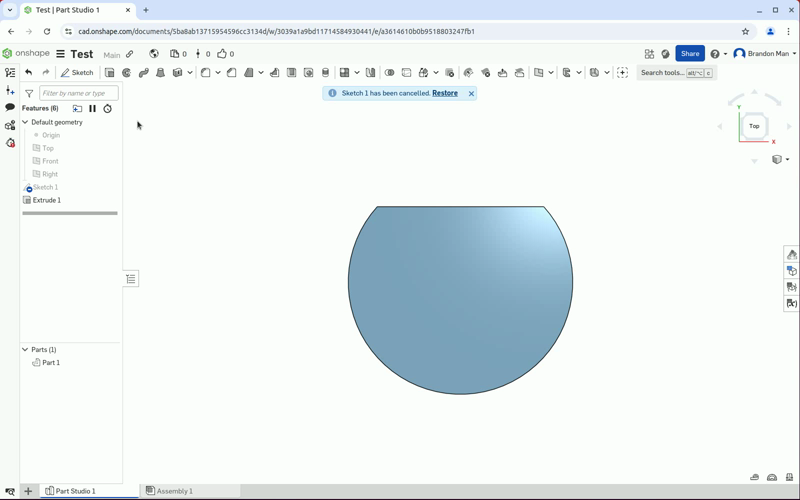
mouse_move(73, 189)
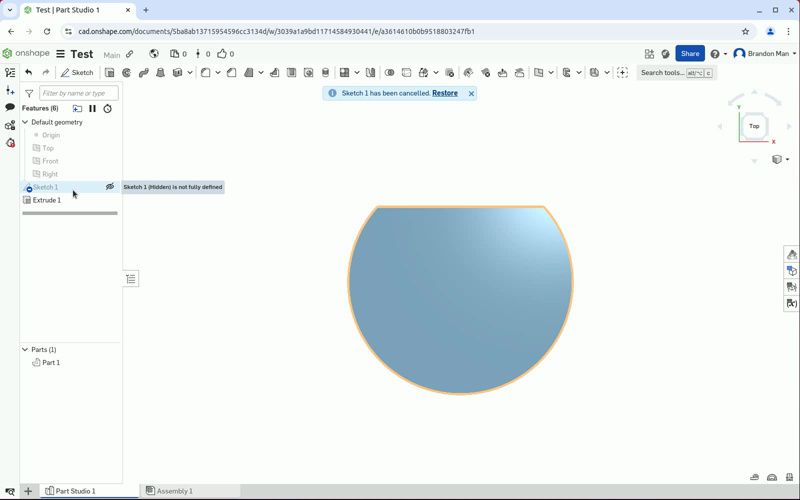
click(73, 189)
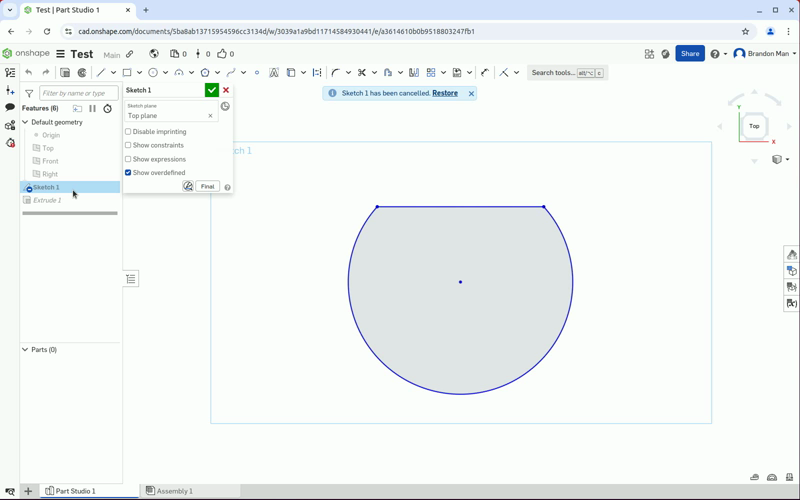
mouse_move(229, 92)
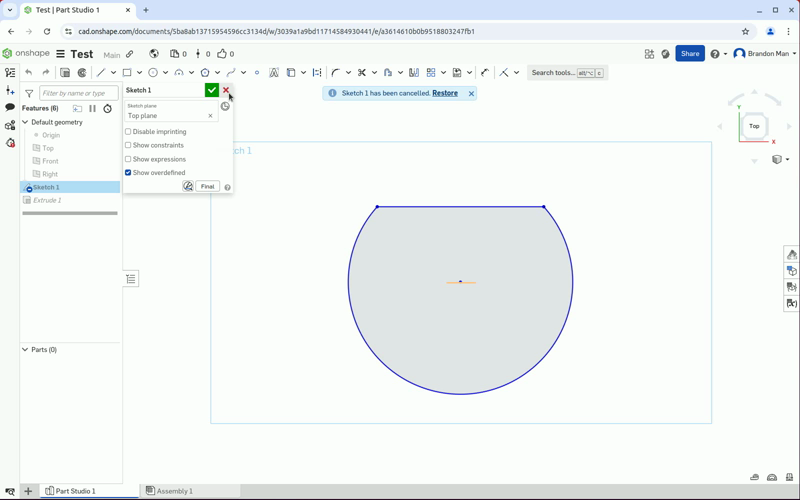
click(229, 92)
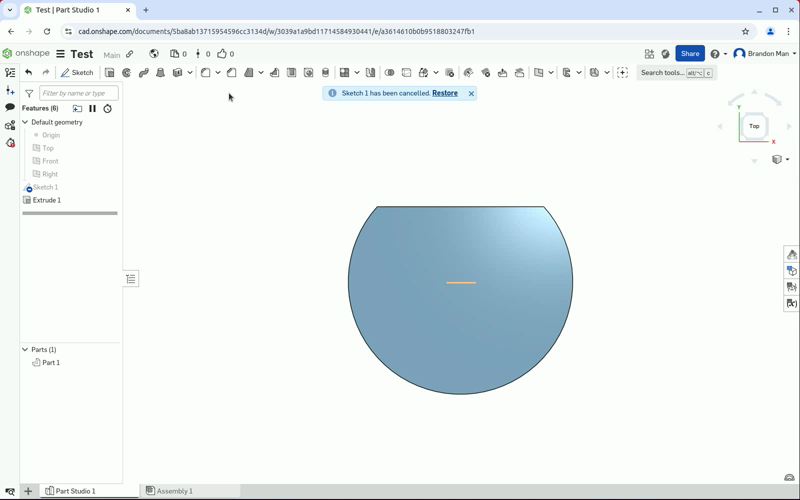
mouse_move(541, 75)
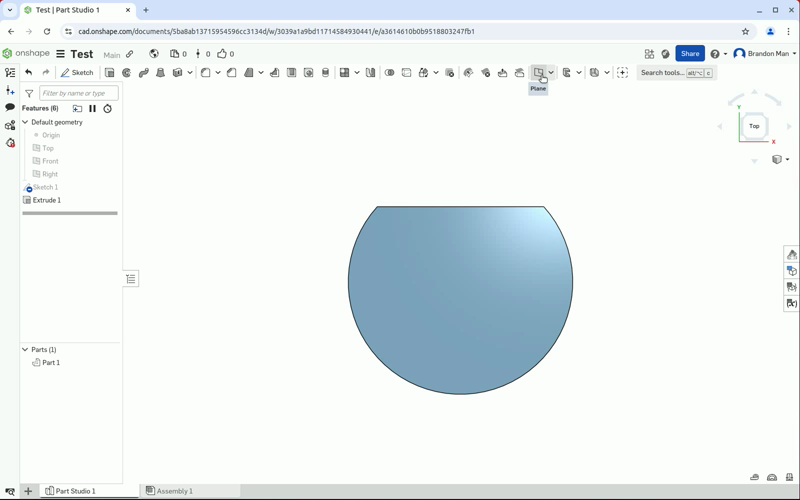
click(541, 75)
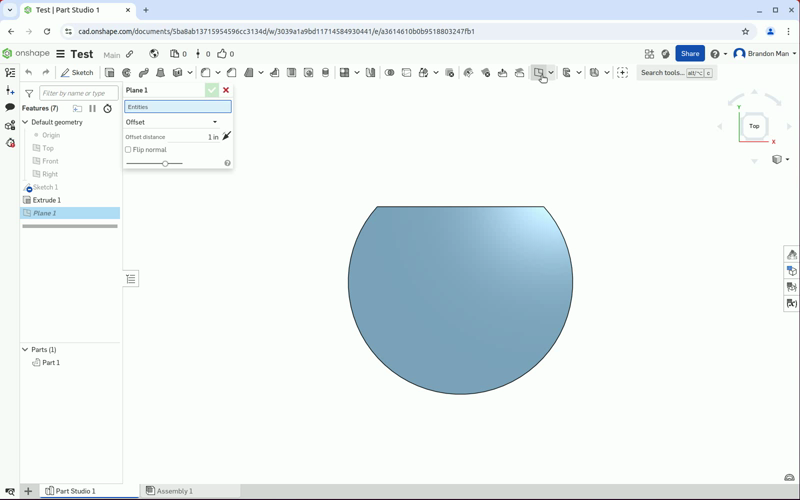
mouse_move(73, 150)
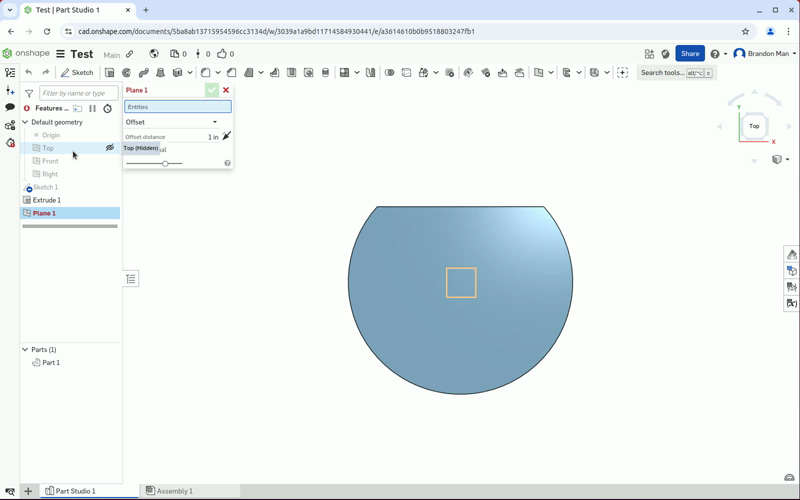
click(73, 150)
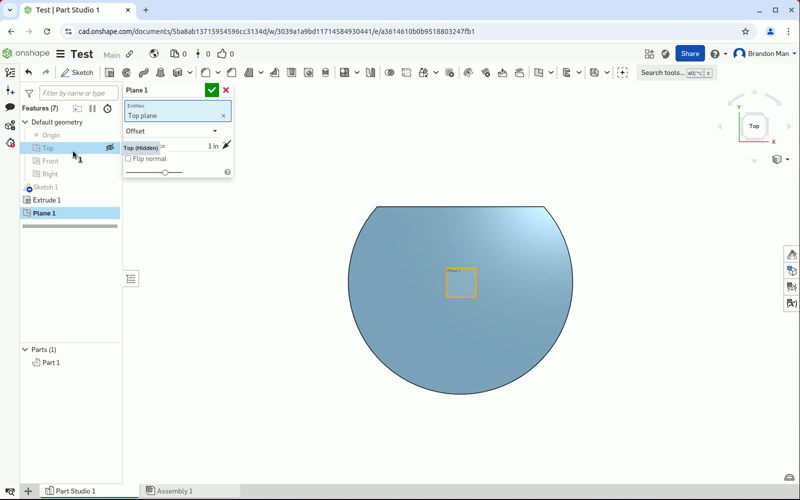
key(tab, 2)
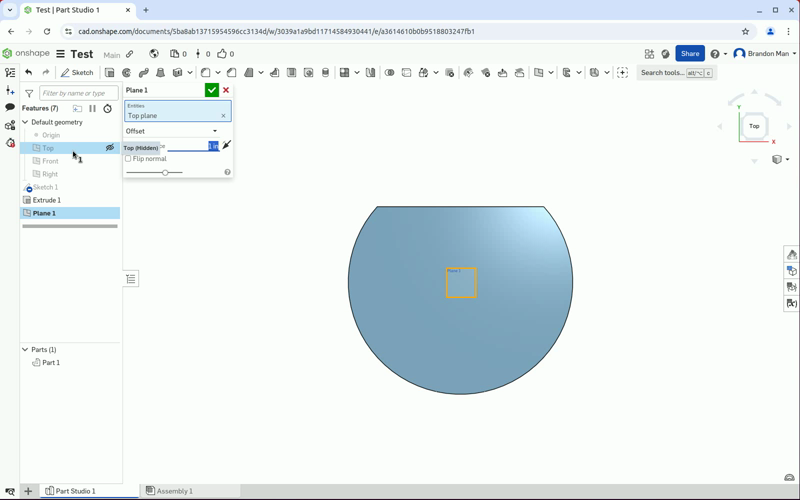
text(0.246)
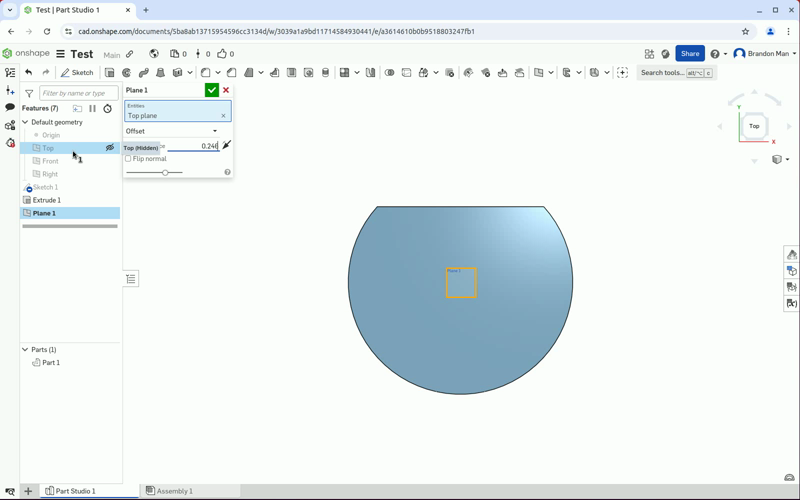
key(enter, 2)
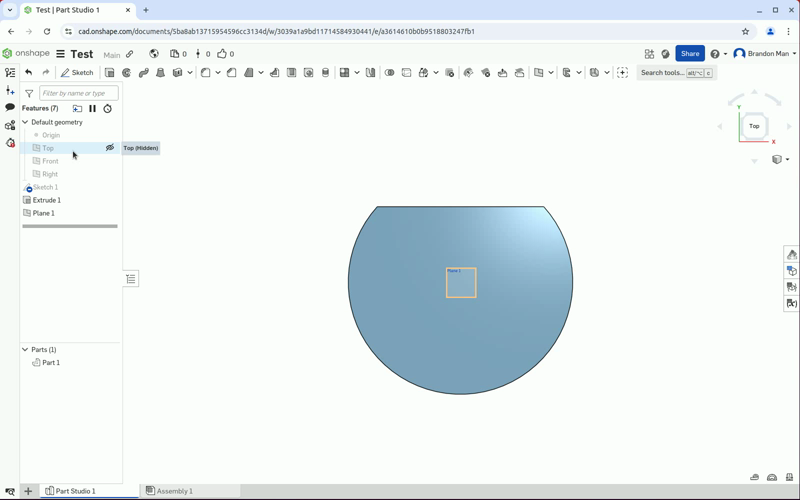
key(shift+s)
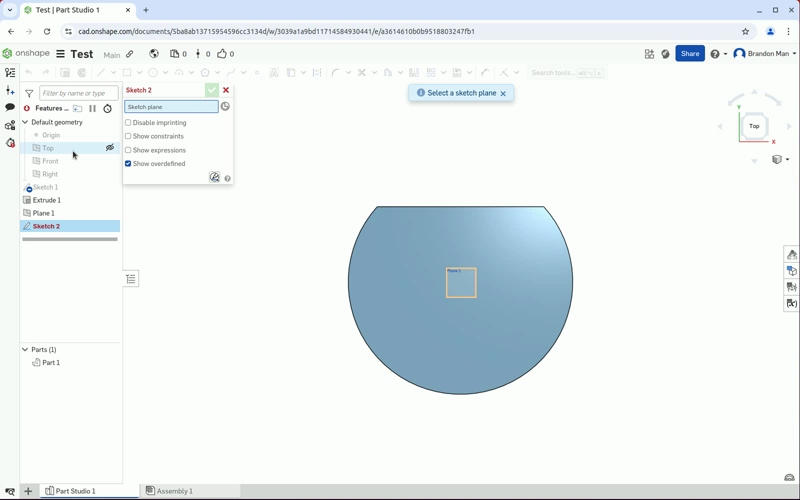
mouse_move(73, 215)
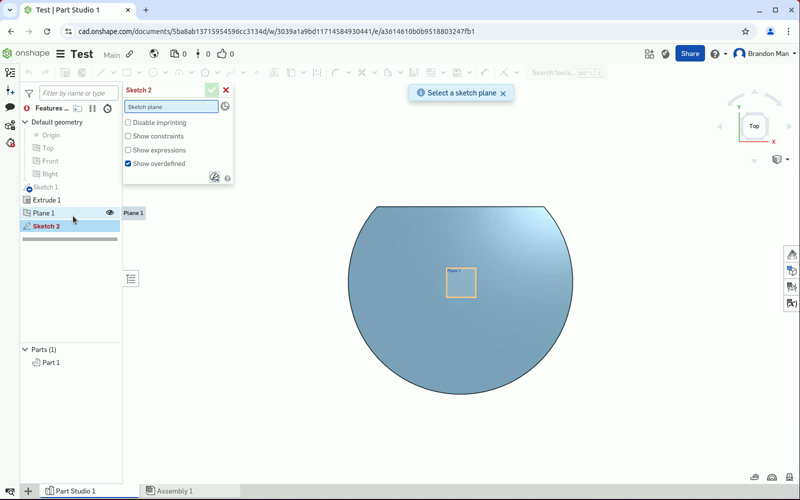
click(73, 215)
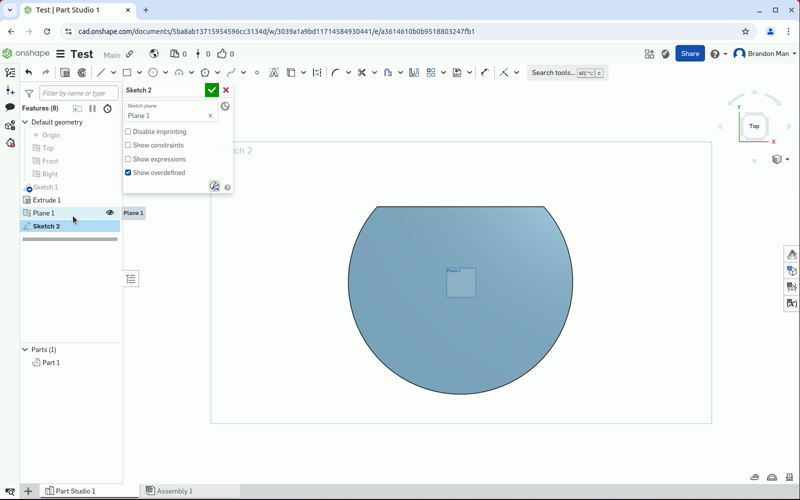
mouse_move(73, 352)
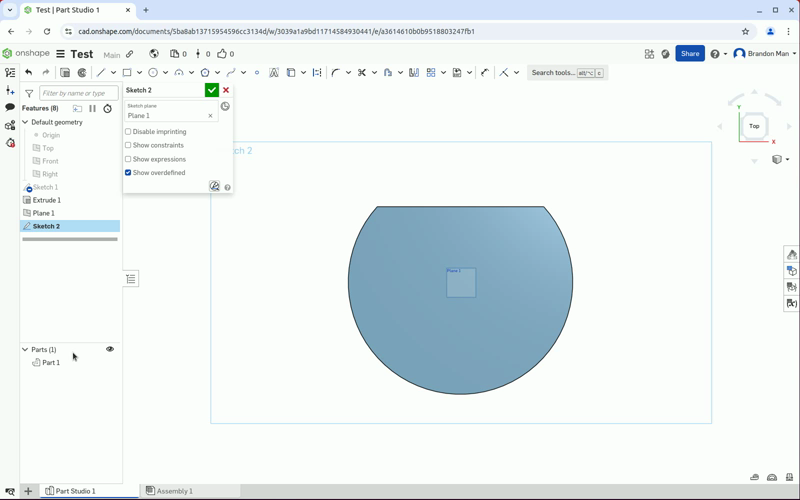
key(y)
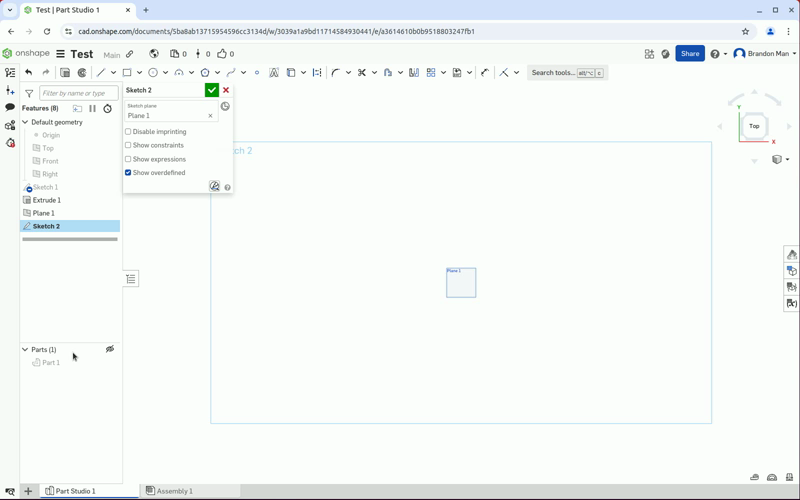
key(l)
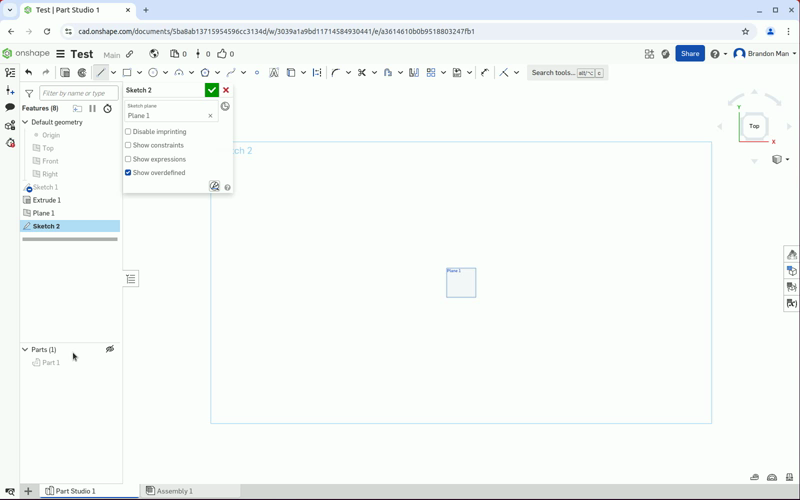
key_down(shift)
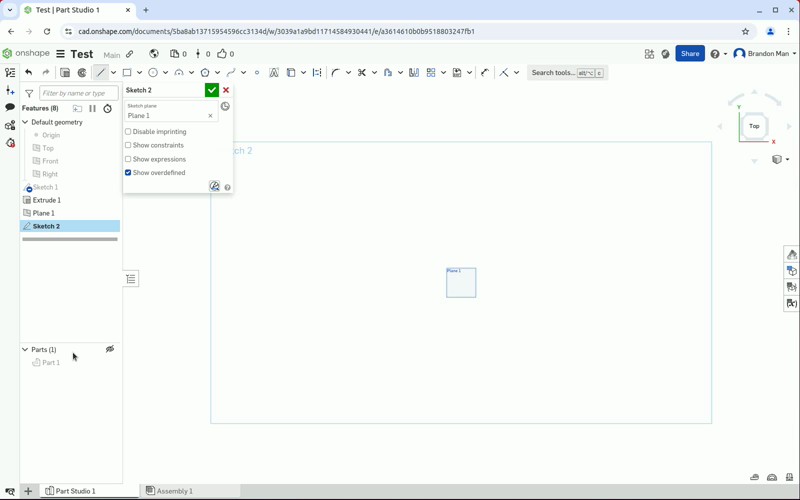
mouse_move(457, 379)
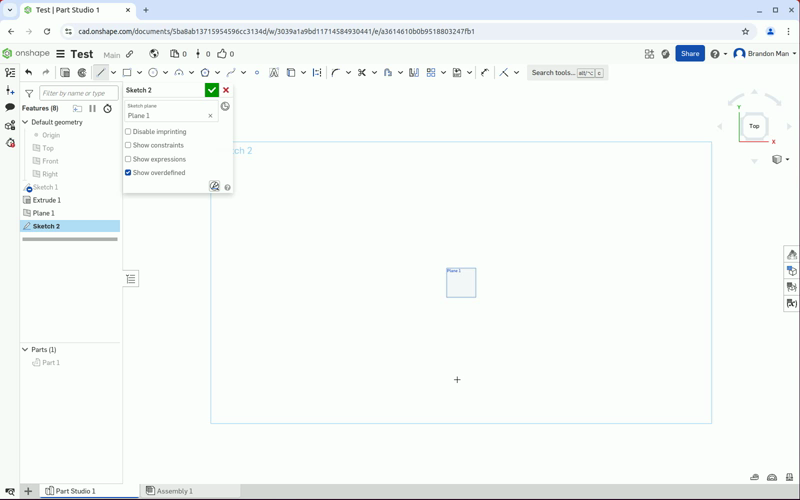
click(457, 379)
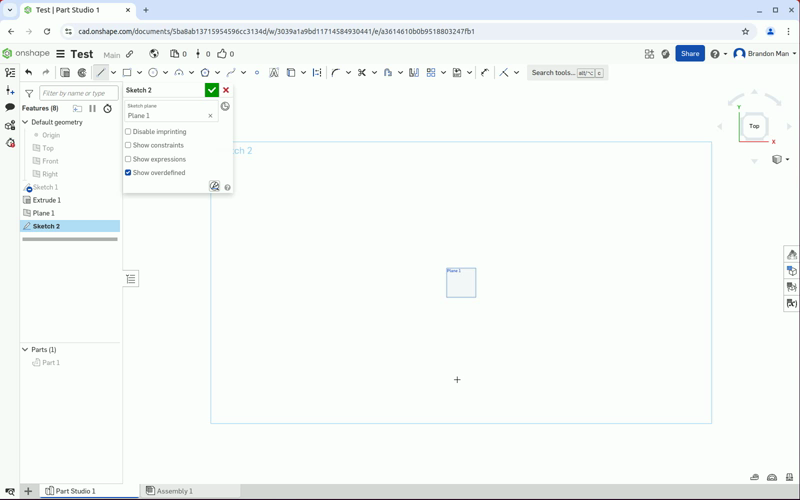
key_up(shift)
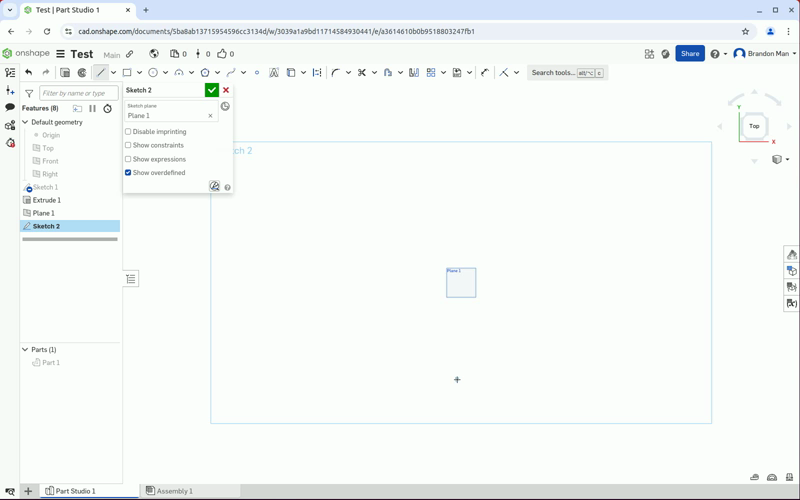
key_down(shift)
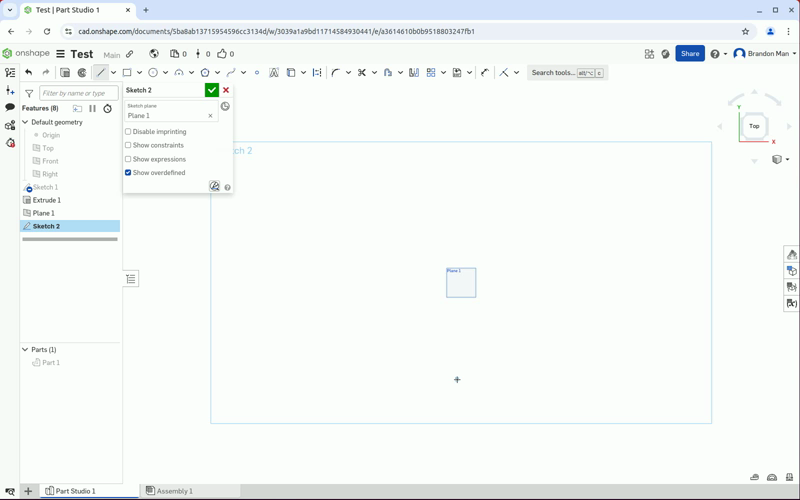
mouse_move(487, 379)
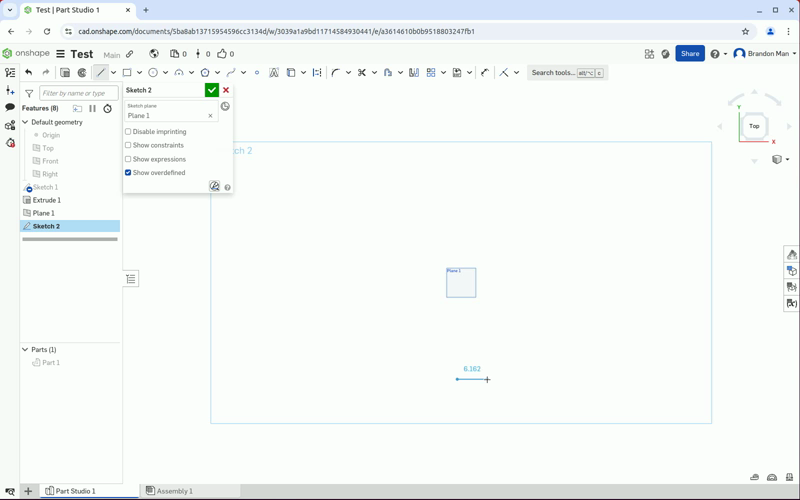
mouse_move(464, 379)
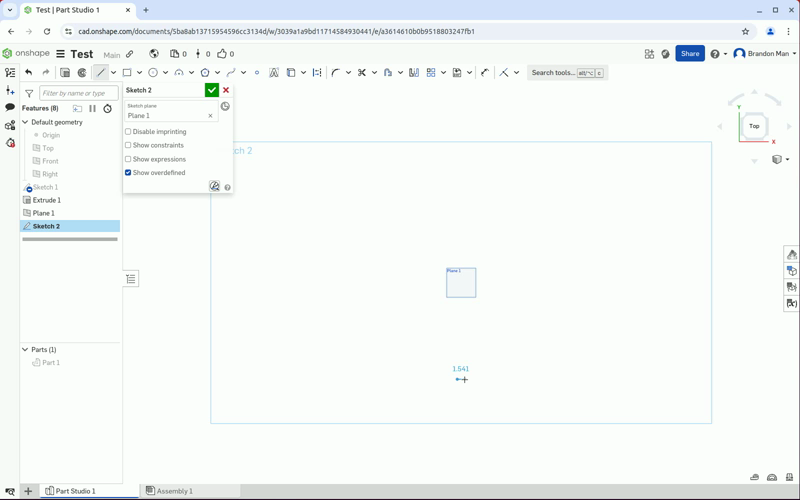
scroll(6)
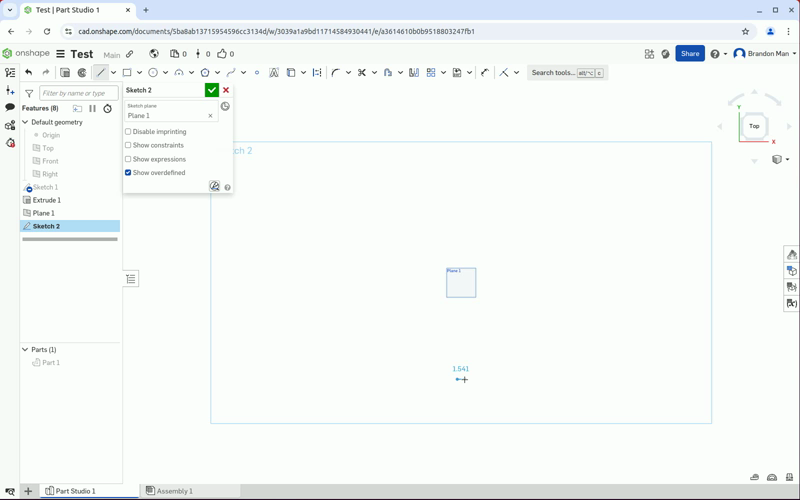
scroll(6)
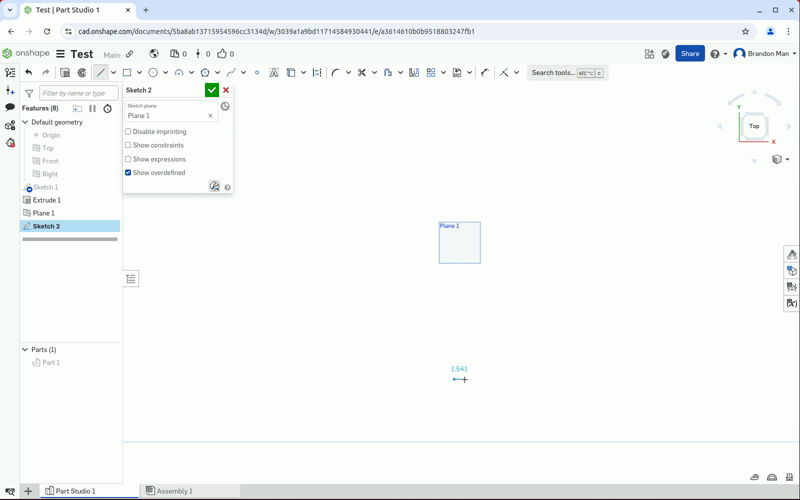
scroll(6)
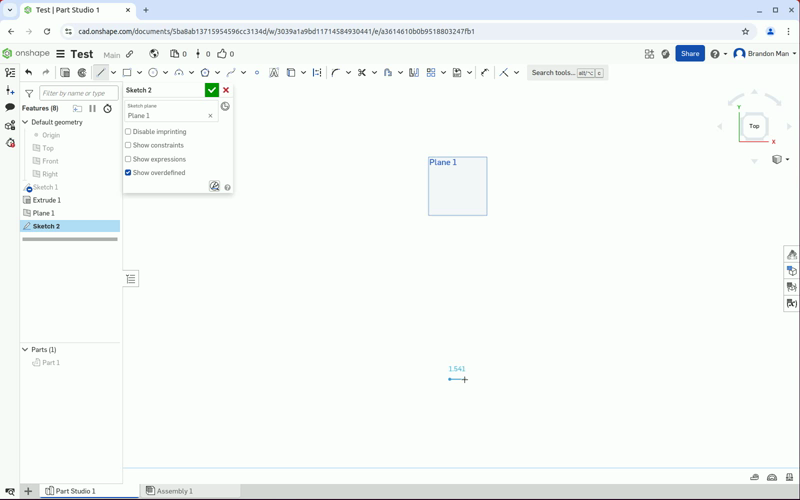
scroll(6)
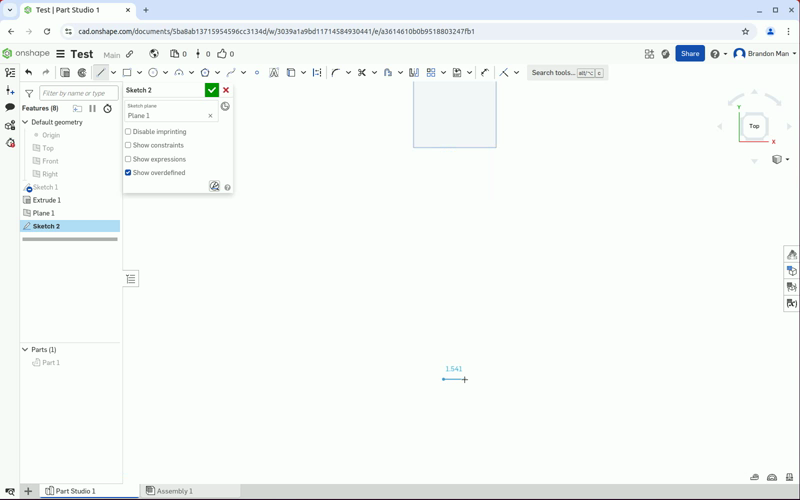
scroll(6)
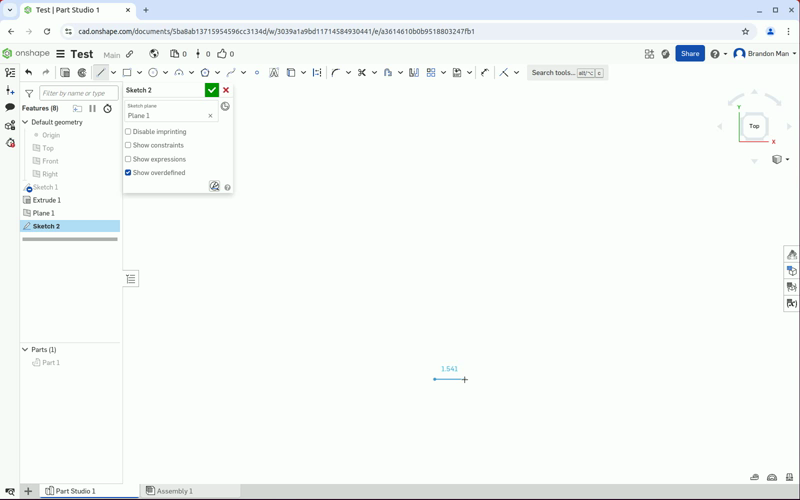
scroll(6)
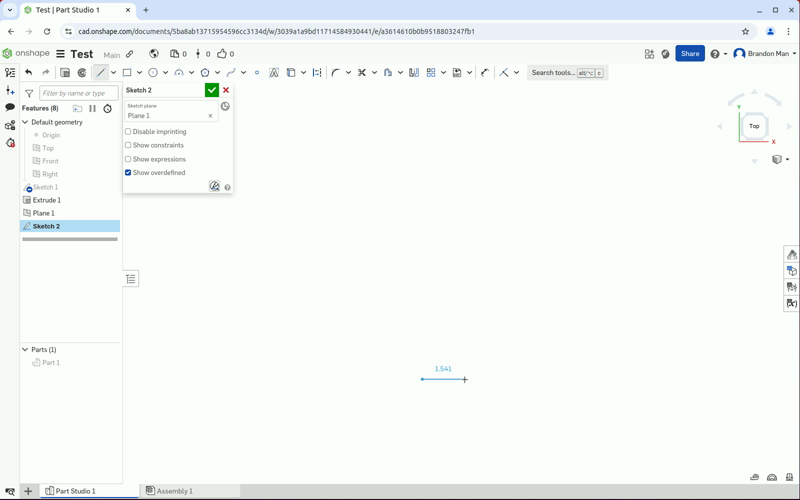
scroll(6)
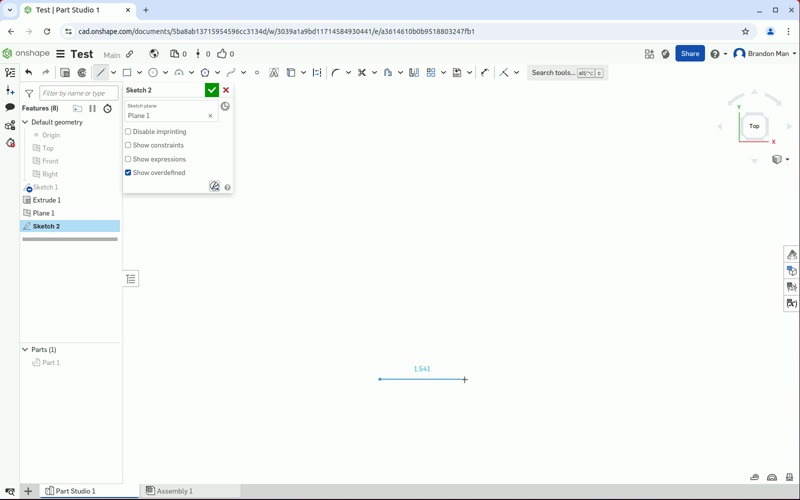
click(464, 379)
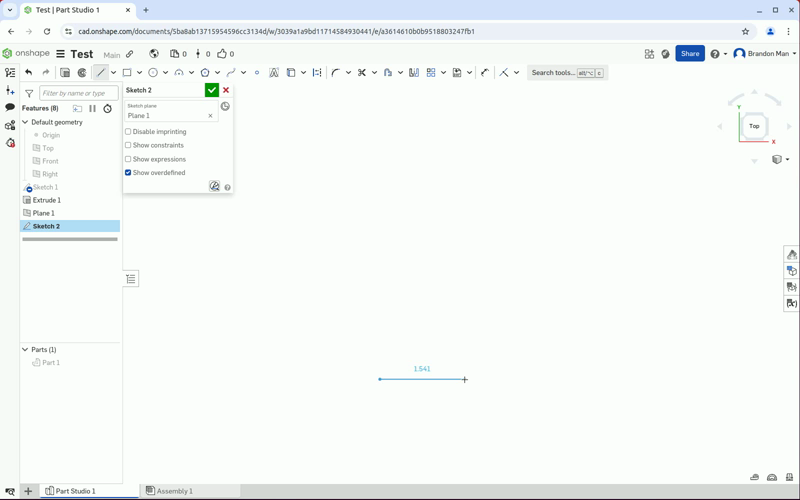
scroll(-6)
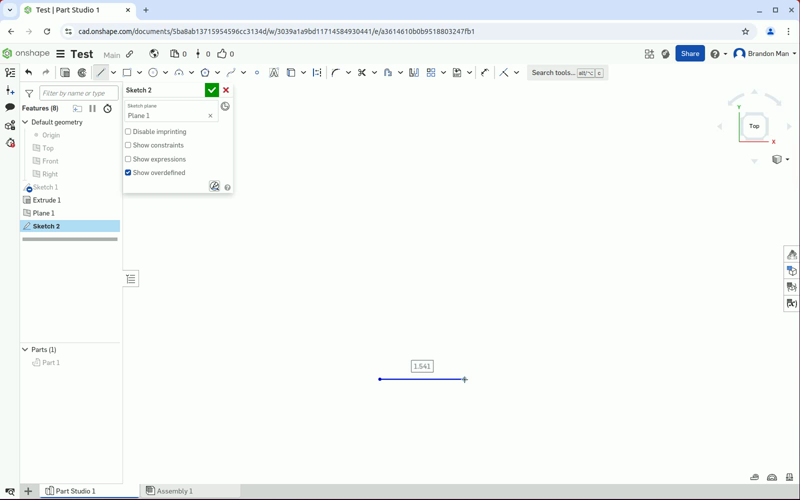
scroll(-6)
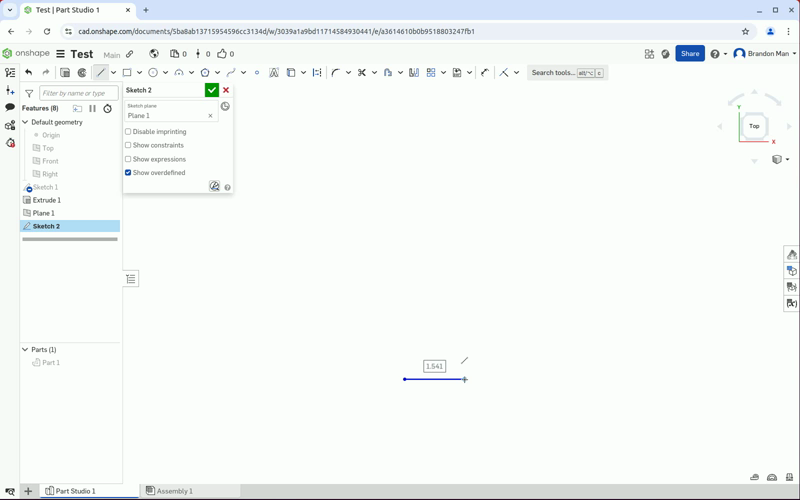
scroll(-6)
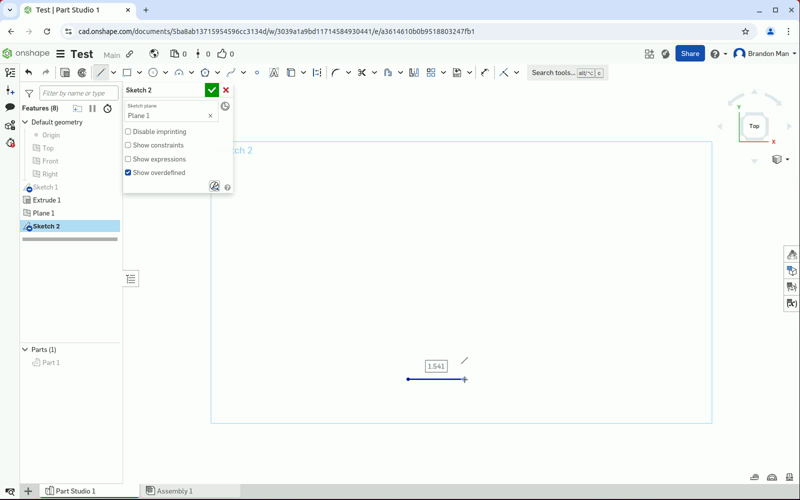
scroll(-6)
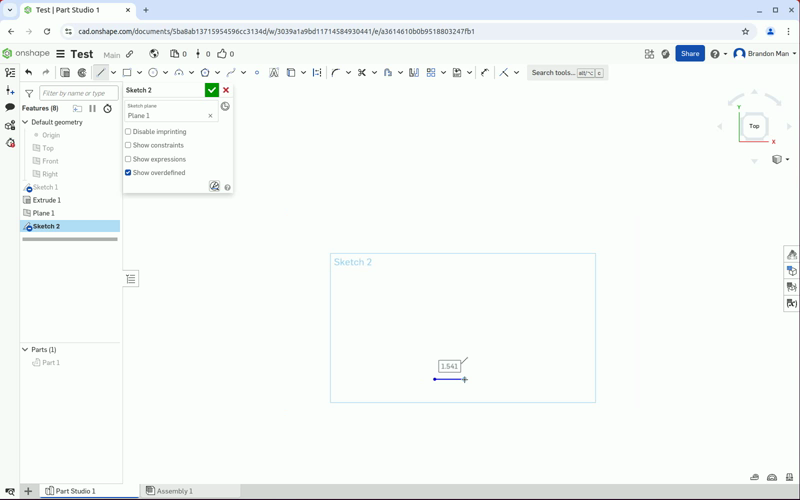
scroll(-6)
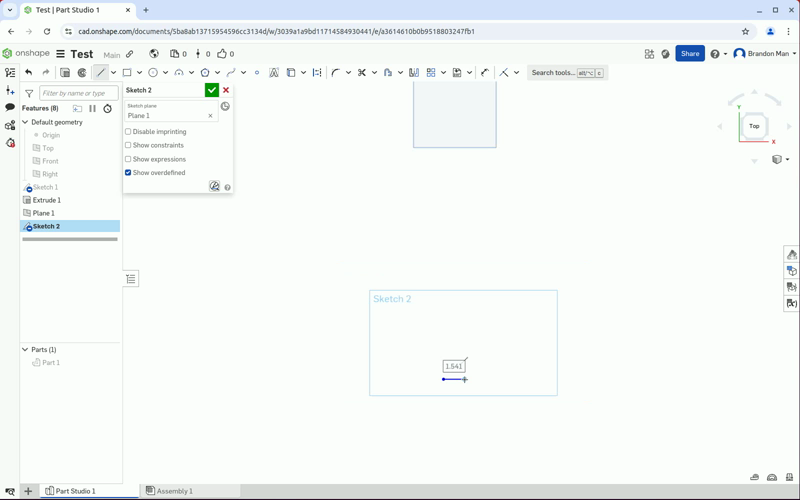
scroll(-6)
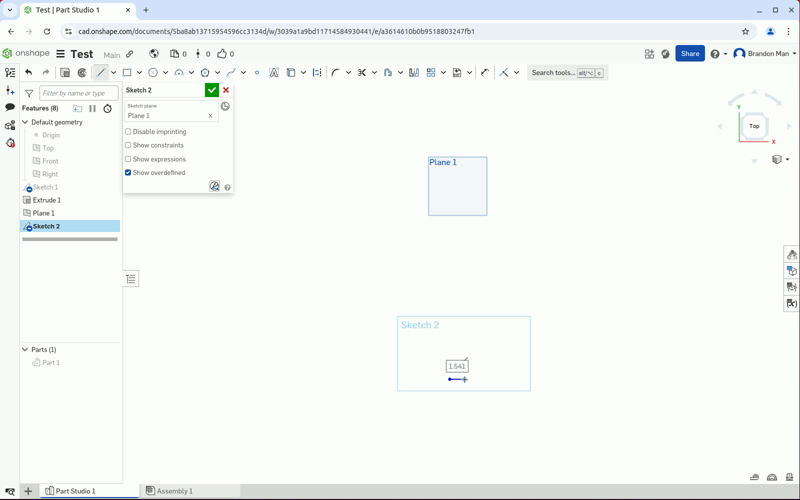
scroll(-6)
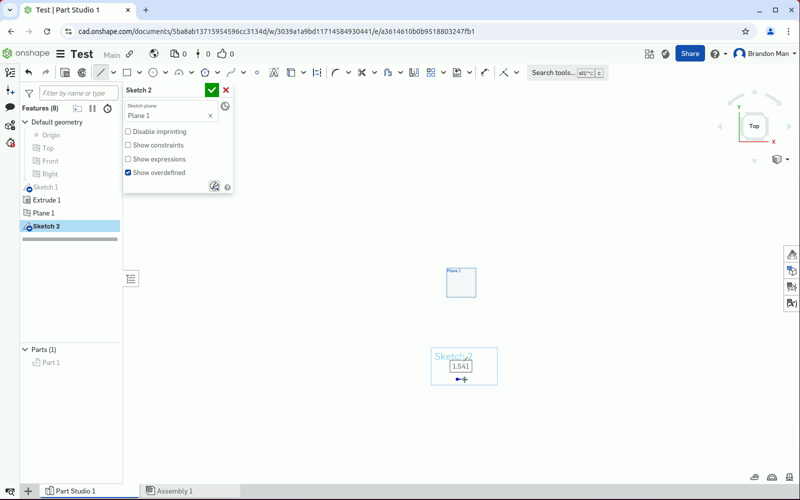
key_up(shift)
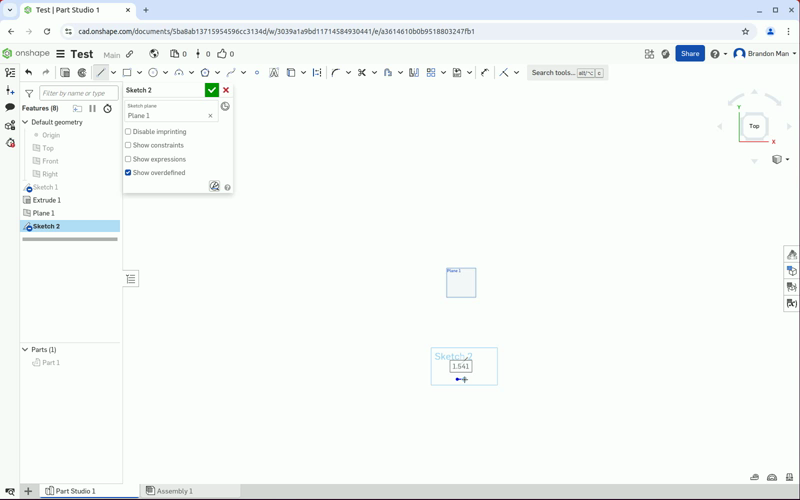
key(esc)
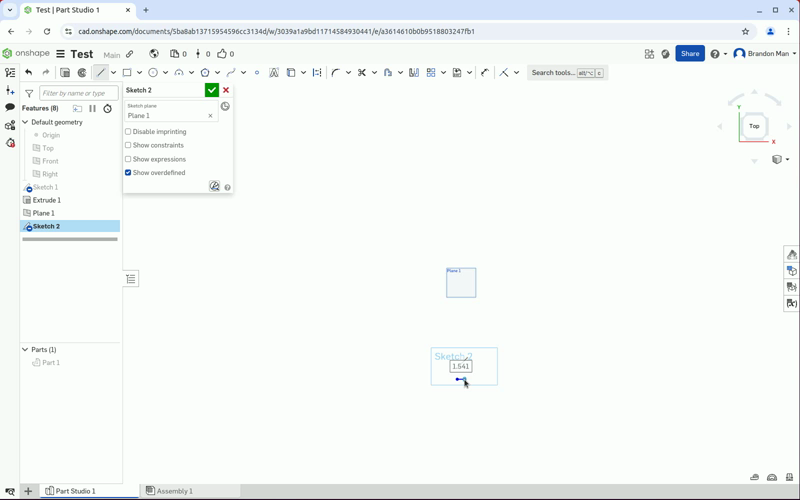
key(a)
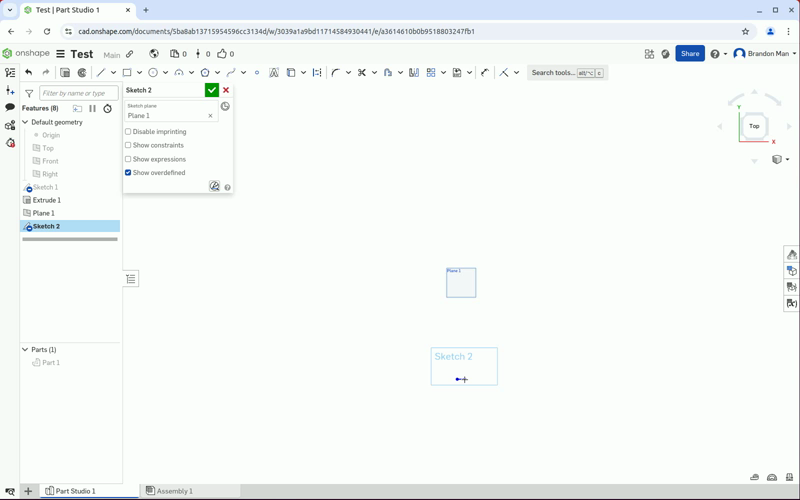
mouse_move(464, 379)
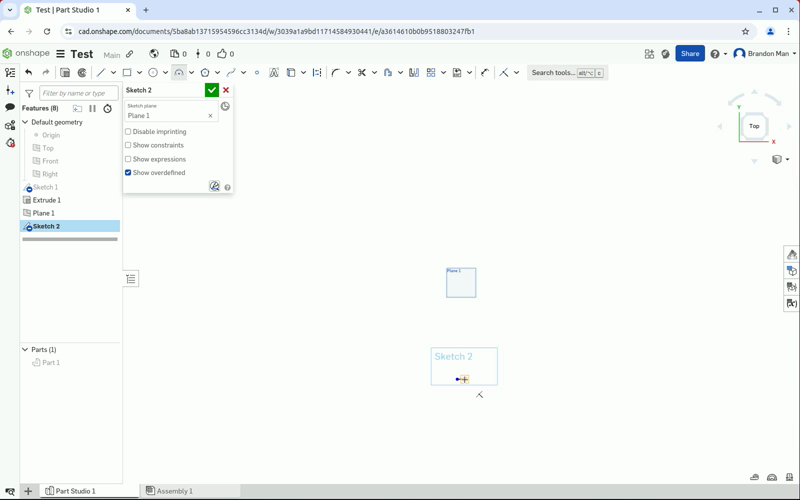
click(464, 379)
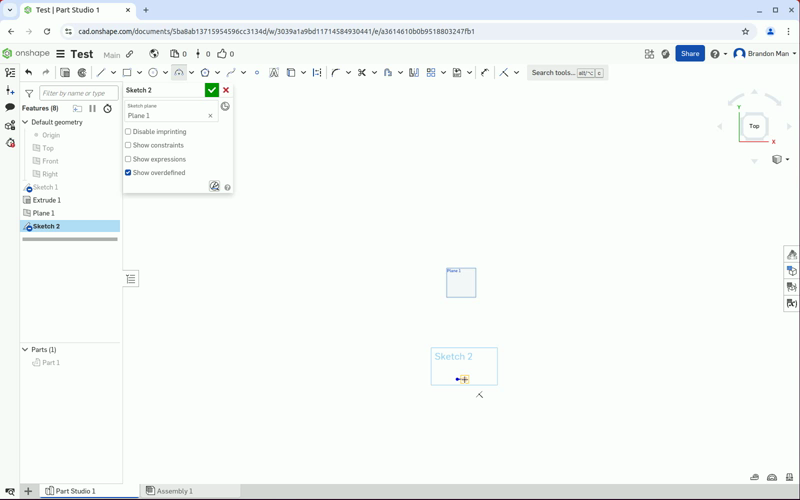
key_down(shift)
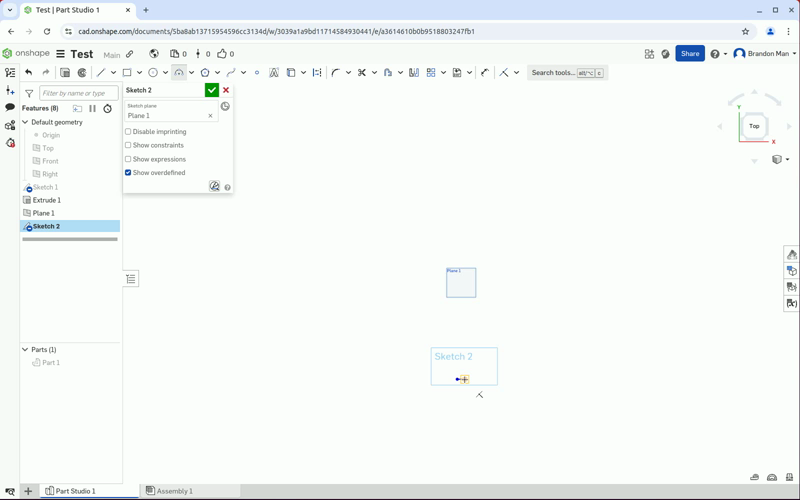
mouse_move(464, 377)
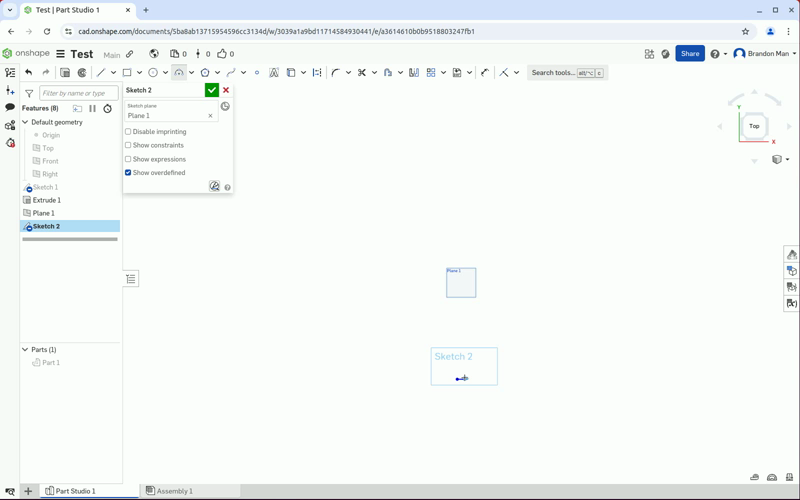
scroll(6)
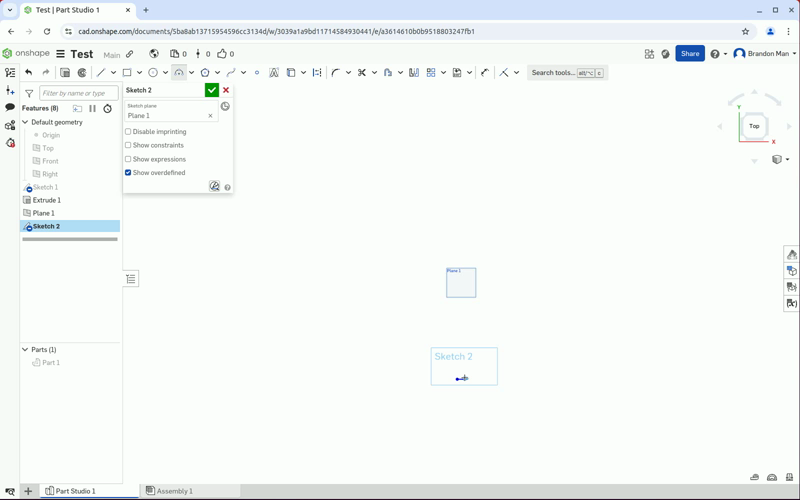
scroll(6)
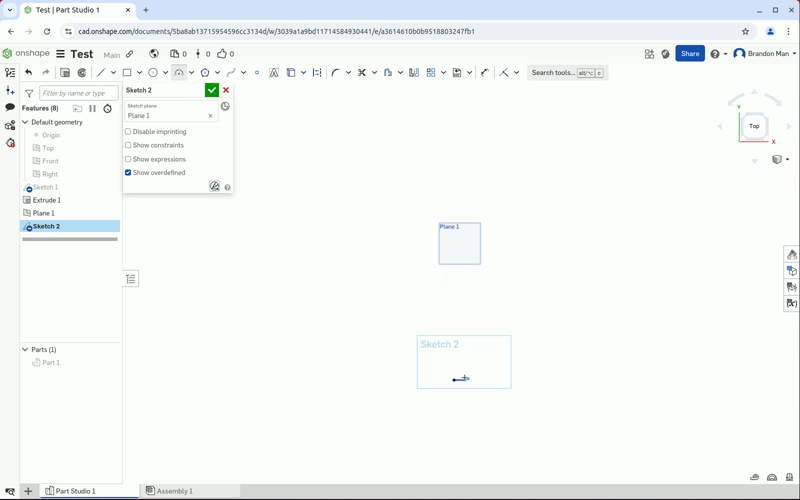
scroll(6)
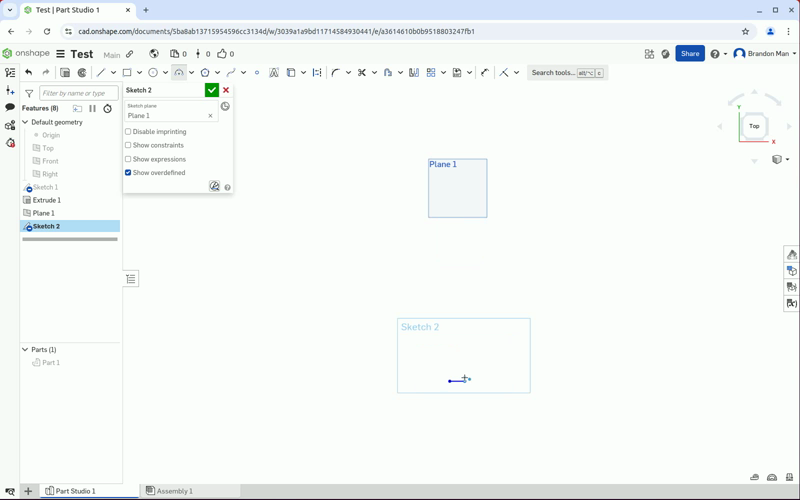
scroll(6)
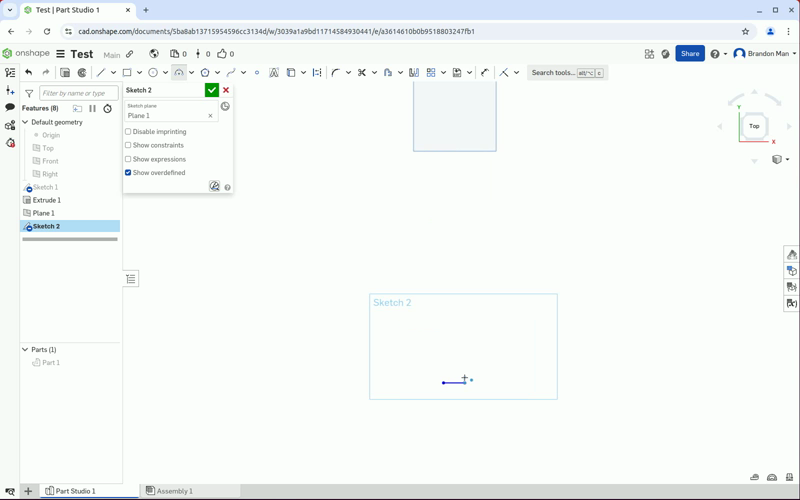
scroll(6)
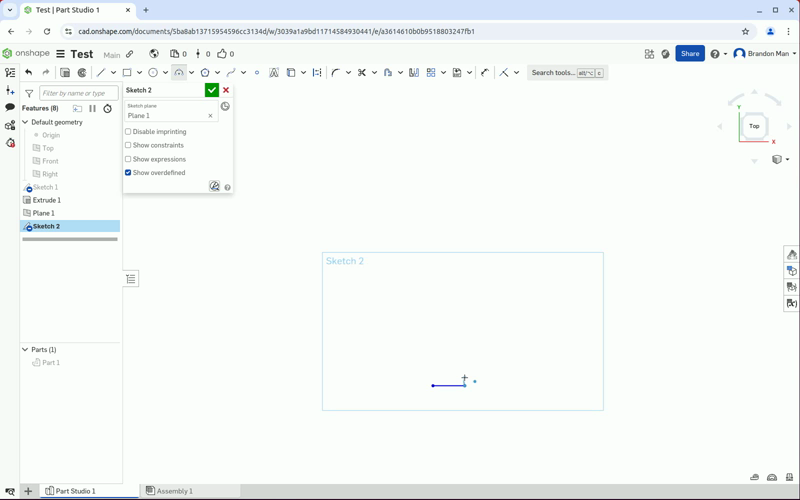
scroll(6)
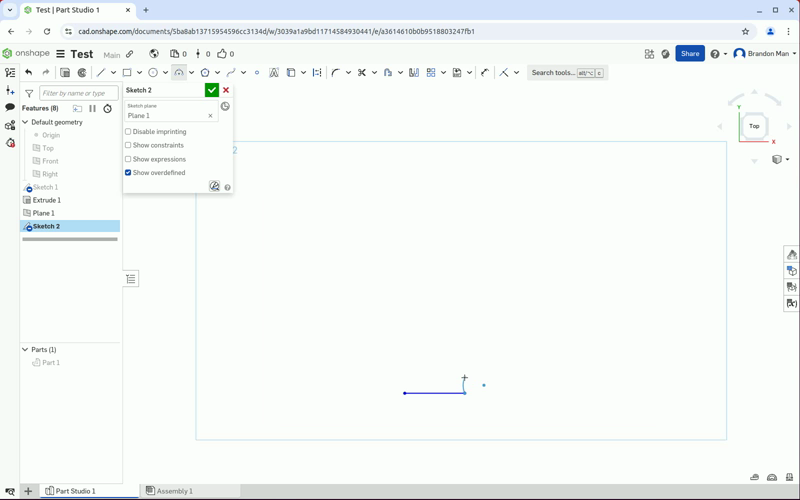
scroll(6)
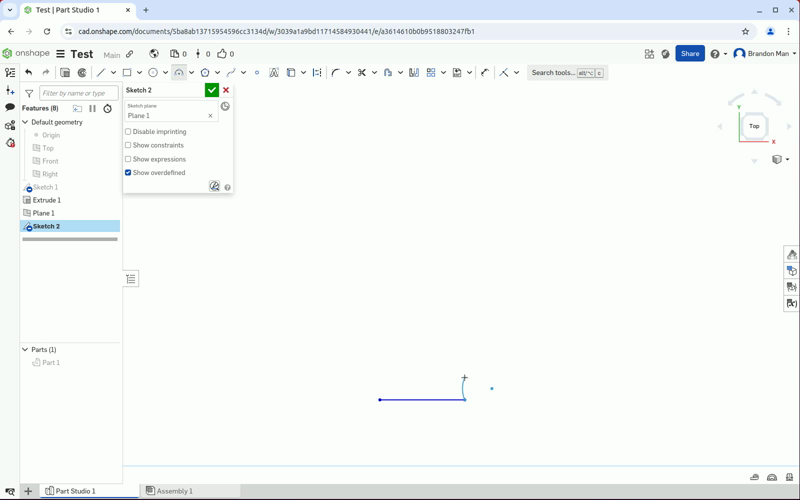
click(464, 377)
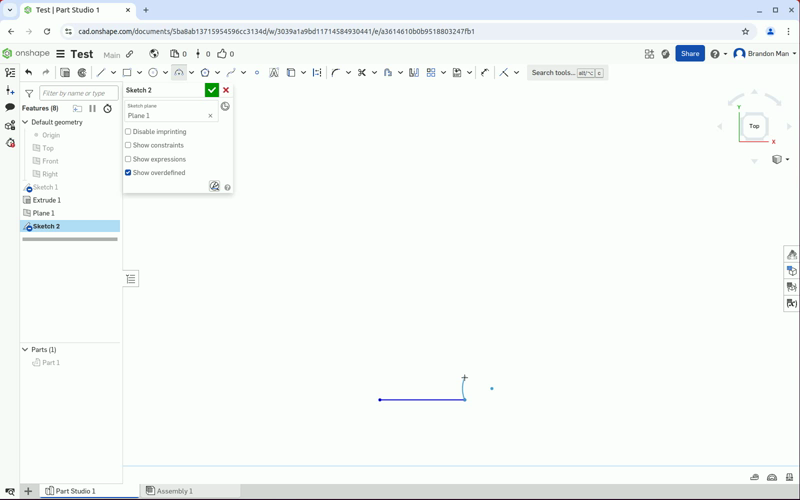
scroll(-6)
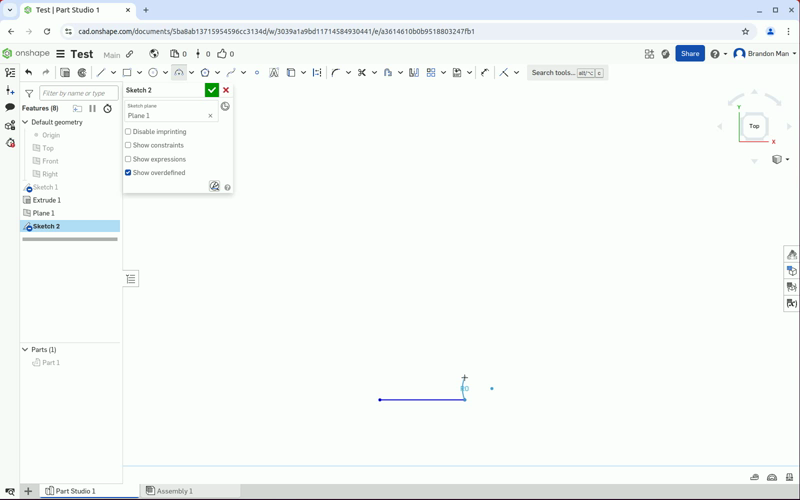
scroll(-6)
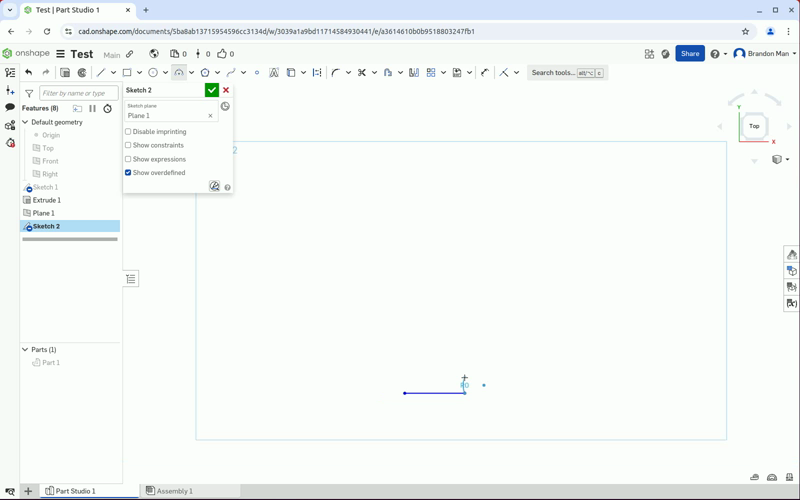
scroll(-6)
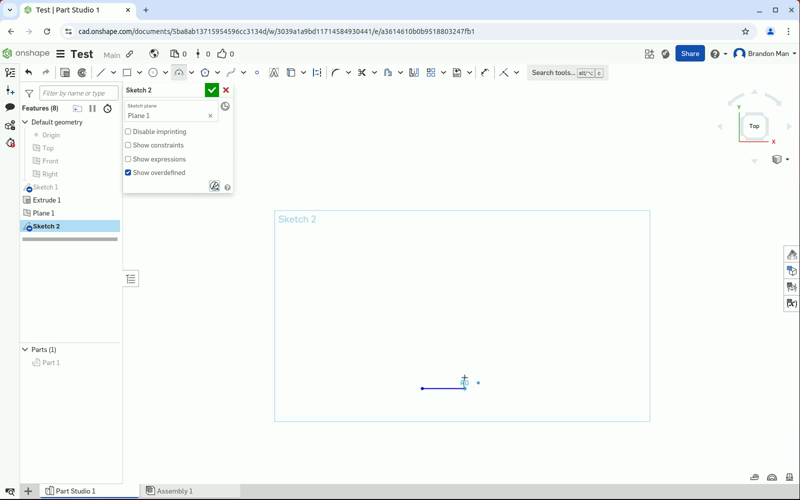
scroll(-6)
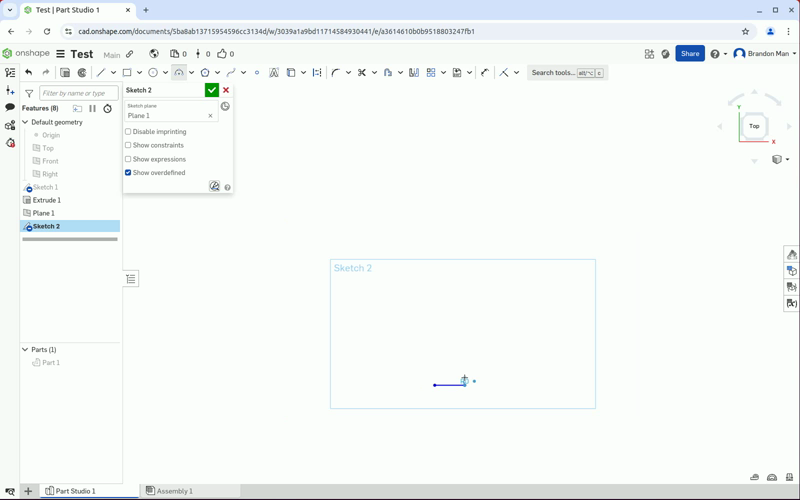
scroll(-6)
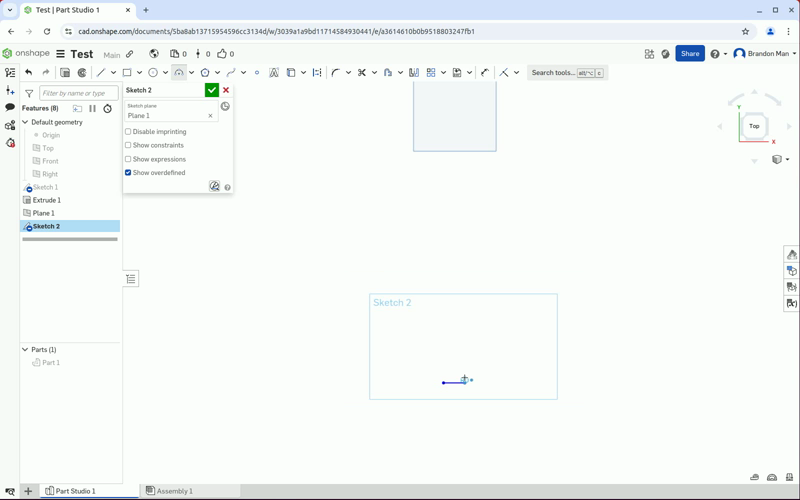
scroll(-6)
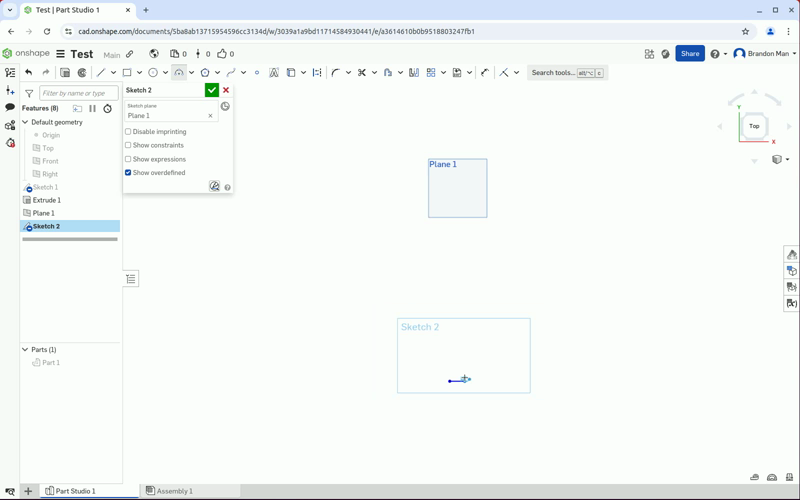
scroll(-6)
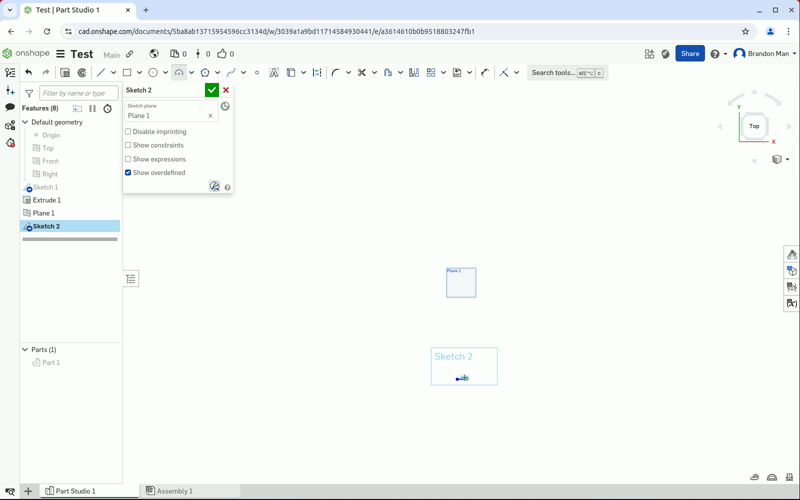
mouse_move(465, 378)
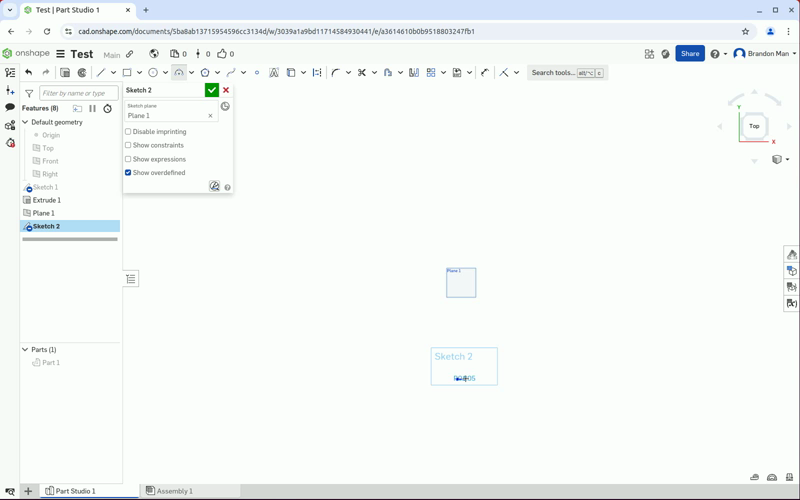
scroll(6)
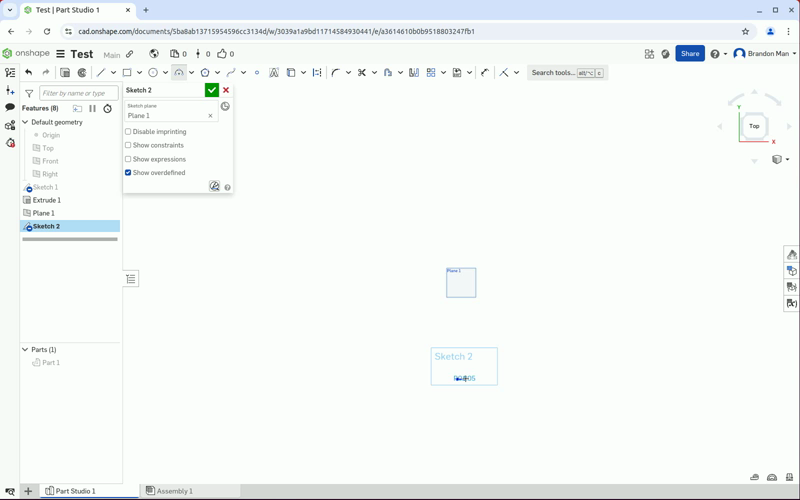
scroll(6)
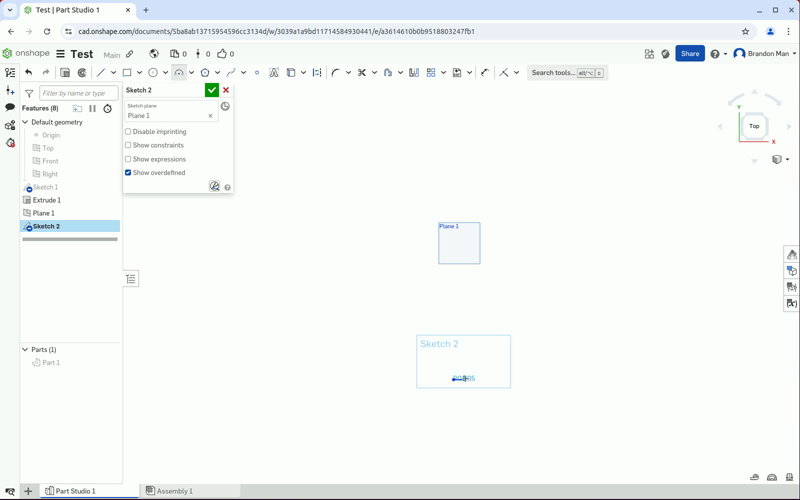
scroll(6)
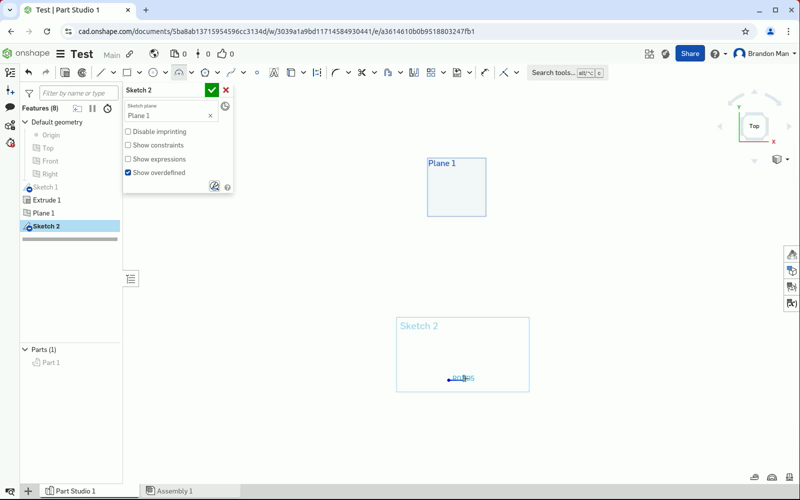
scroll(6)
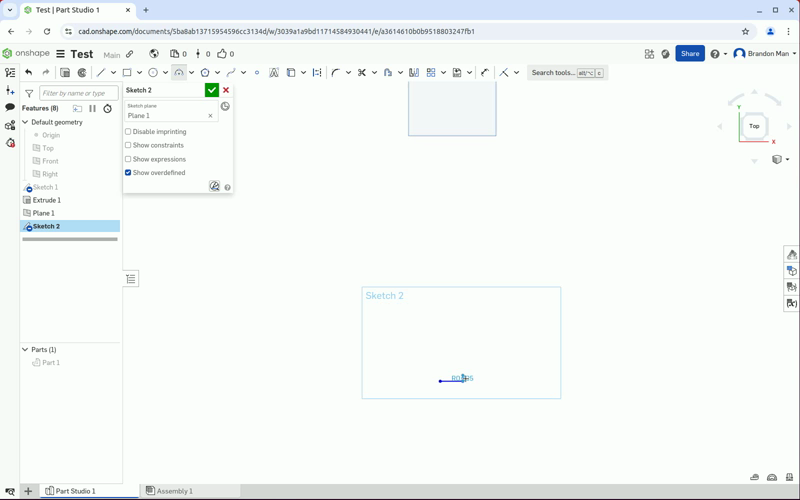
scroll(6)
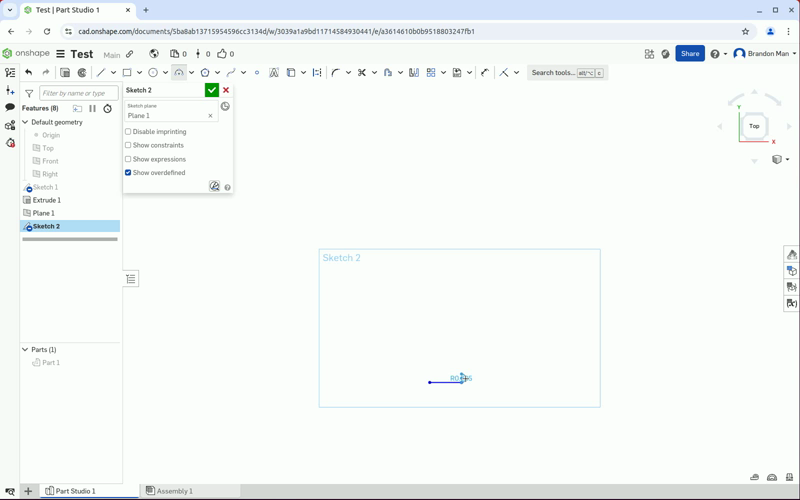
scroll(6)
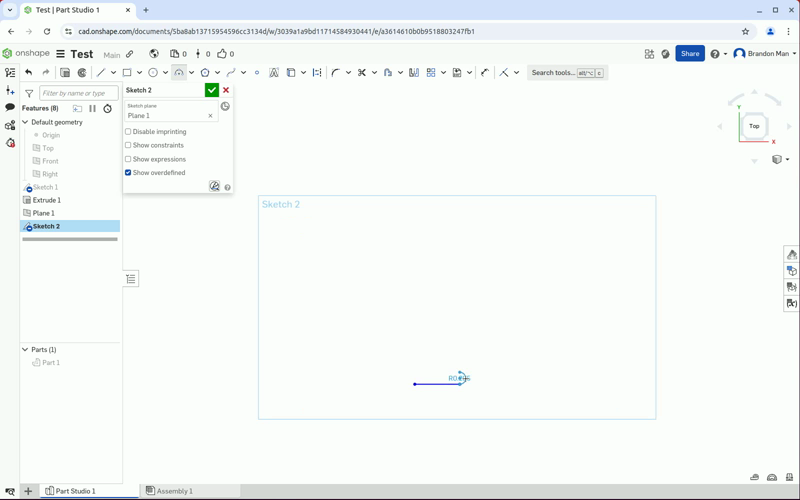
scroll(6)
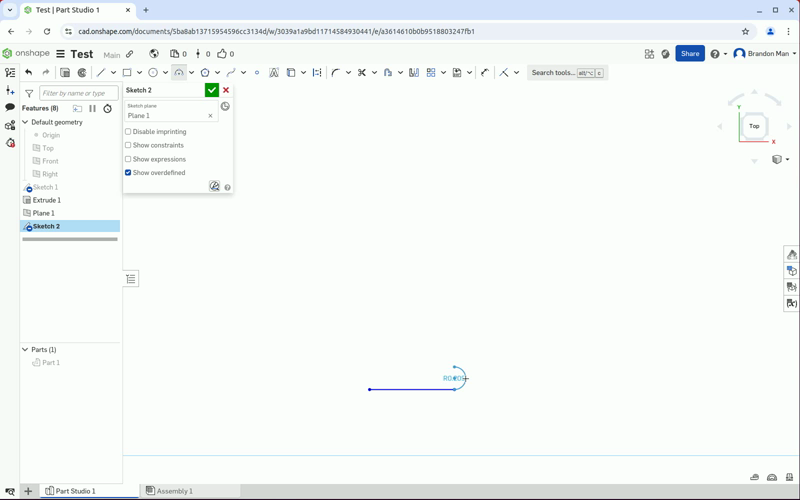
click(465, 378)
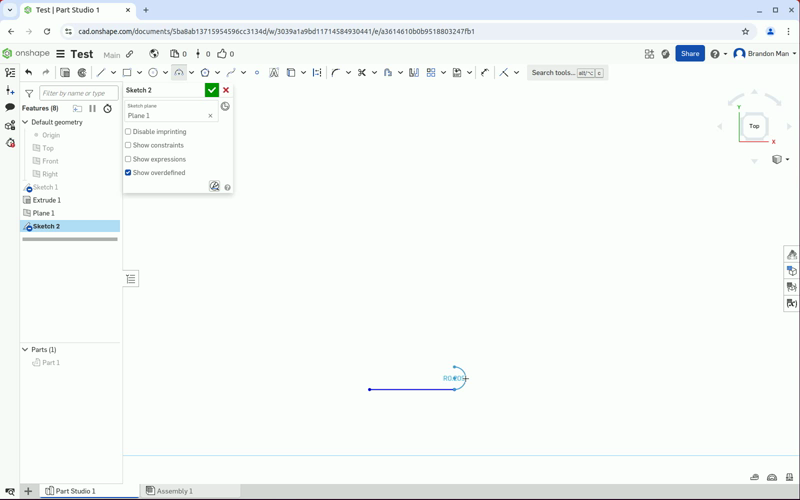
scroll(-6)
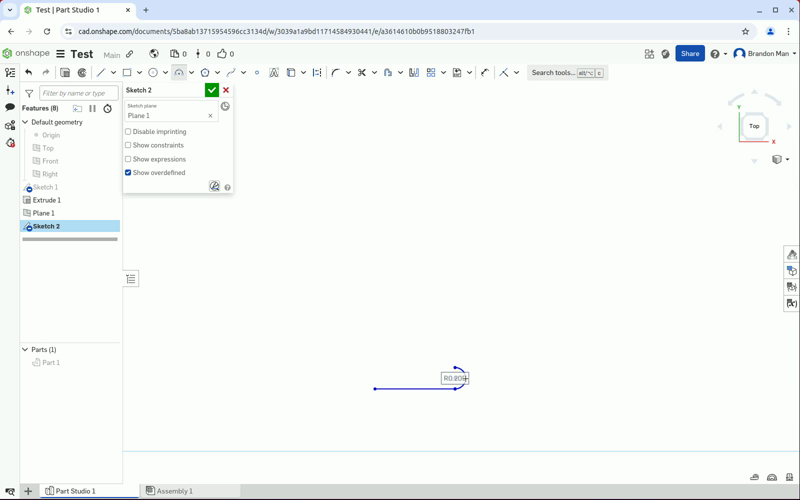
scroll(-6)
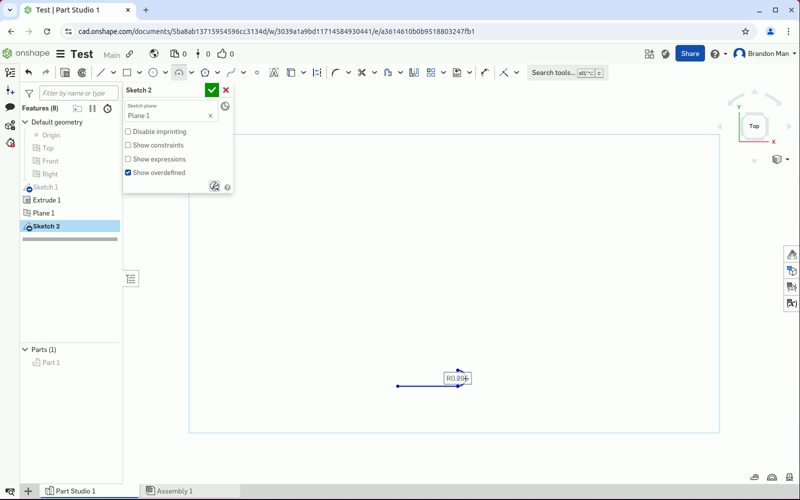
scroll(-6)
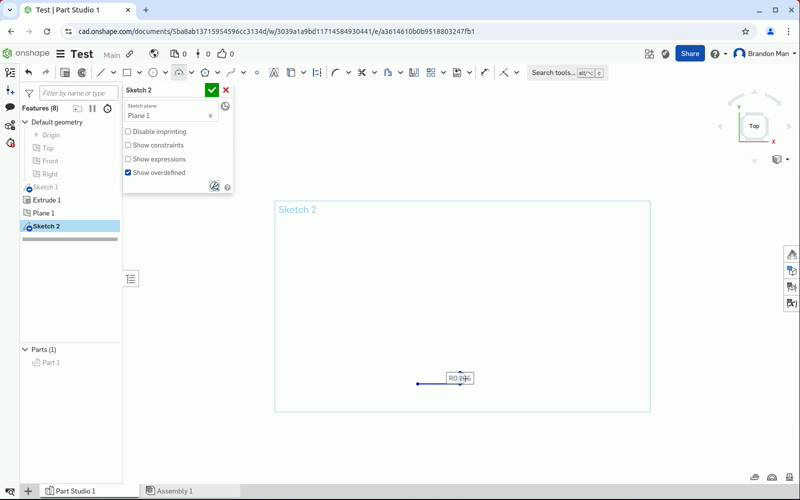
scroll(-6)
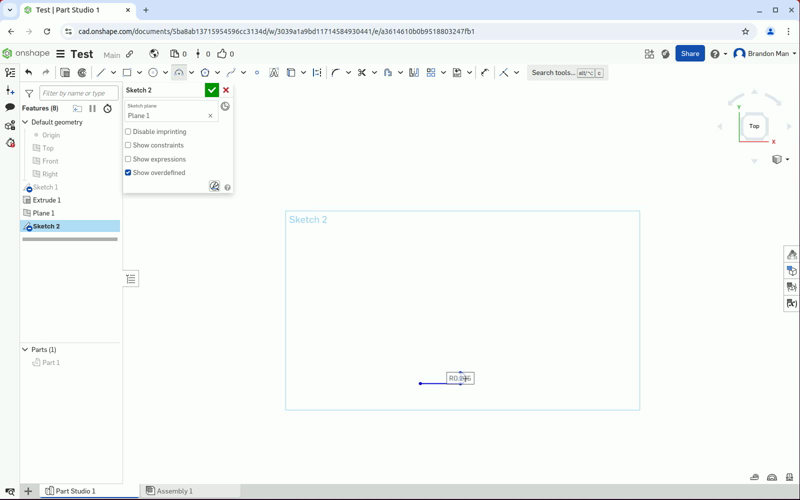
scroll(-6)
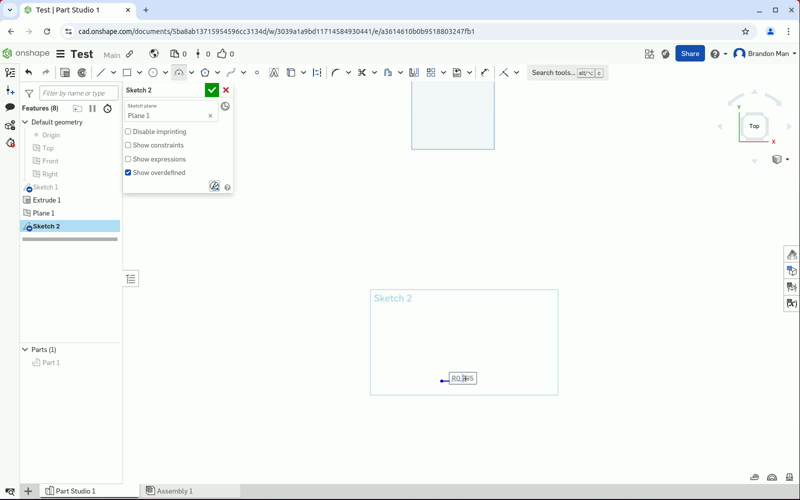
scroll(-6)
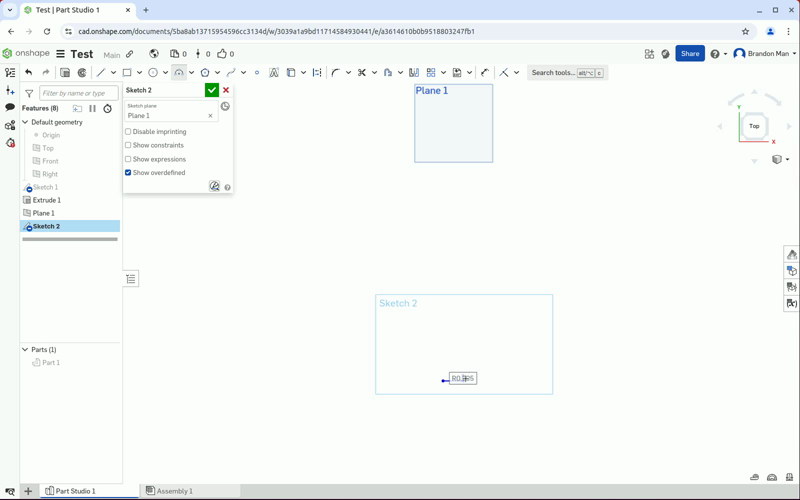
scroll(-6)
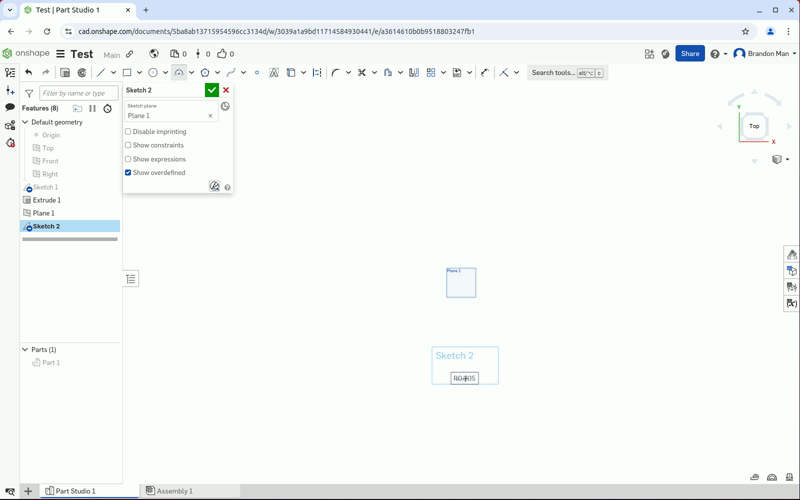
key_up(shift)
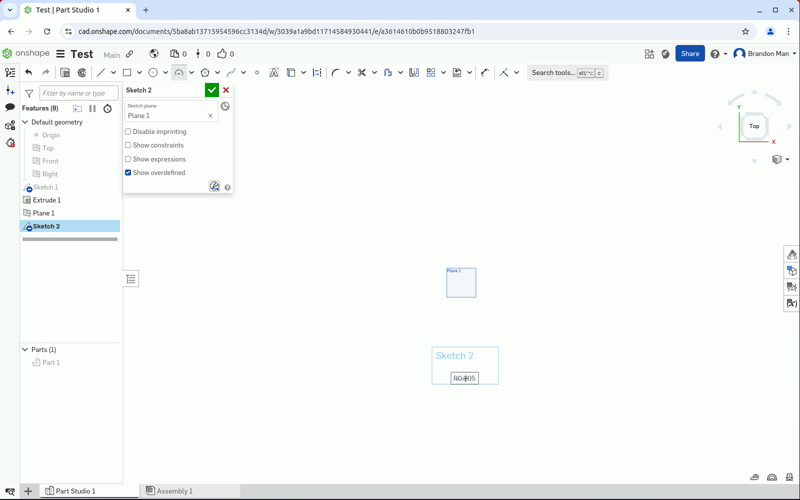
key(esc)
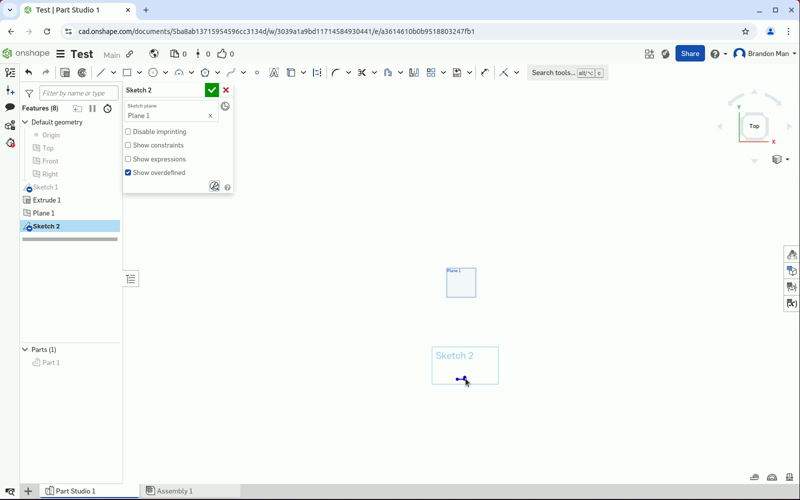
key(l)
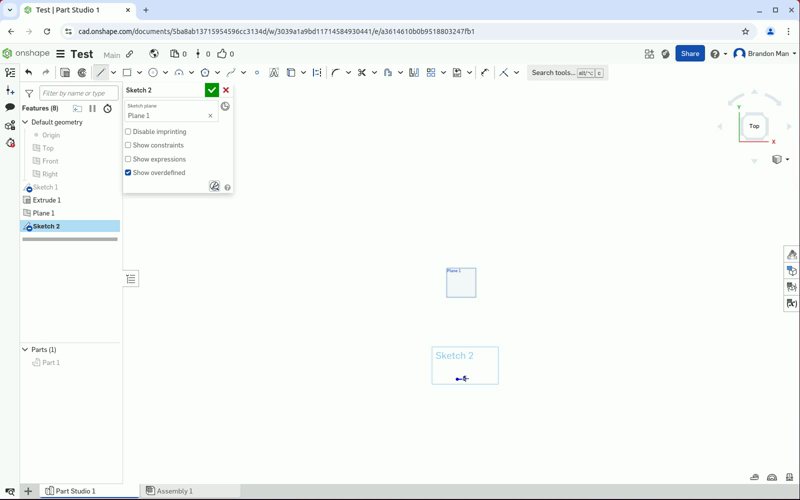
mouse_move(464, 377)
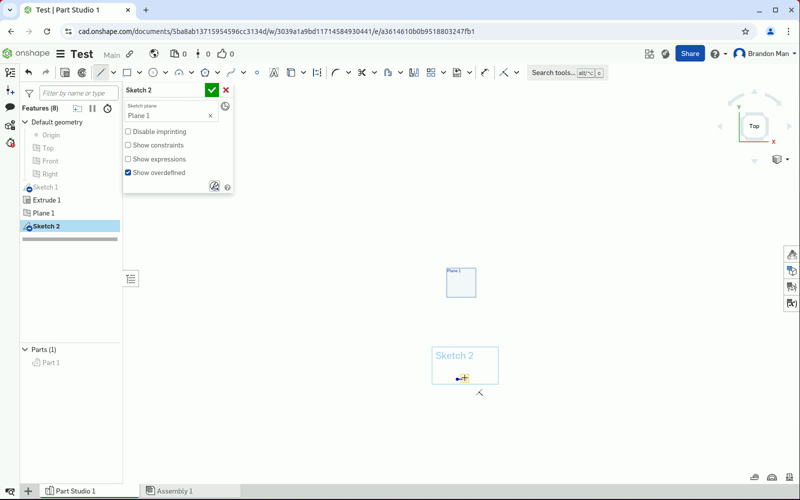
scroll(6)
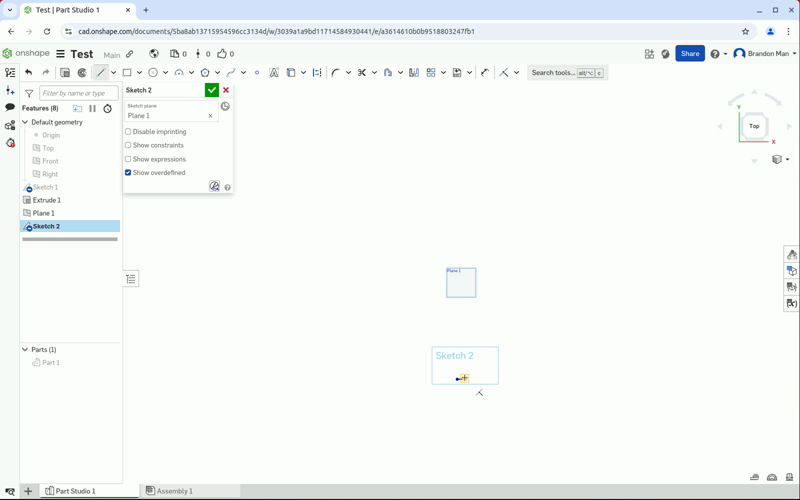
scroll(6)
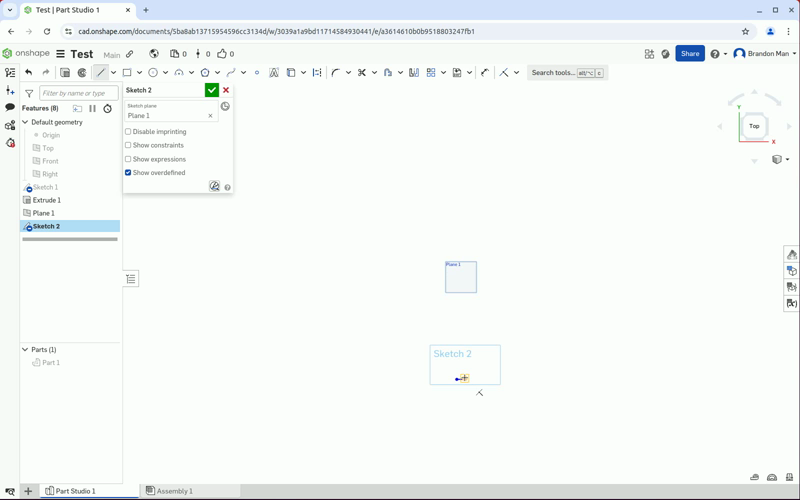
scroll(6)
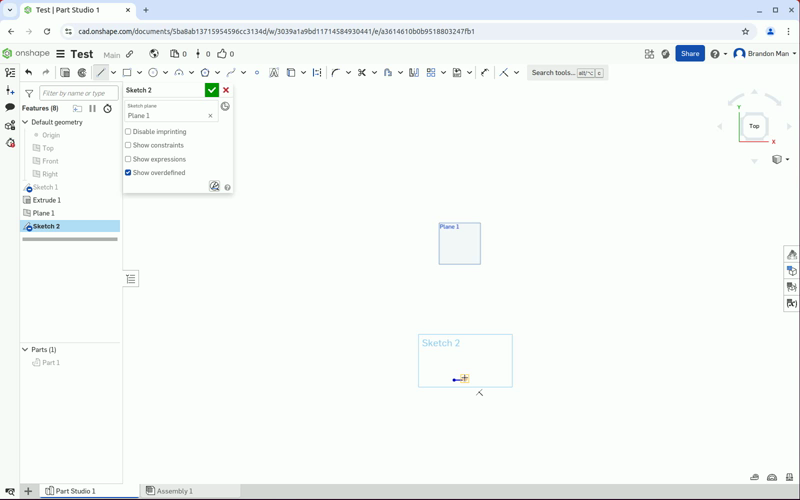
scroll(6)
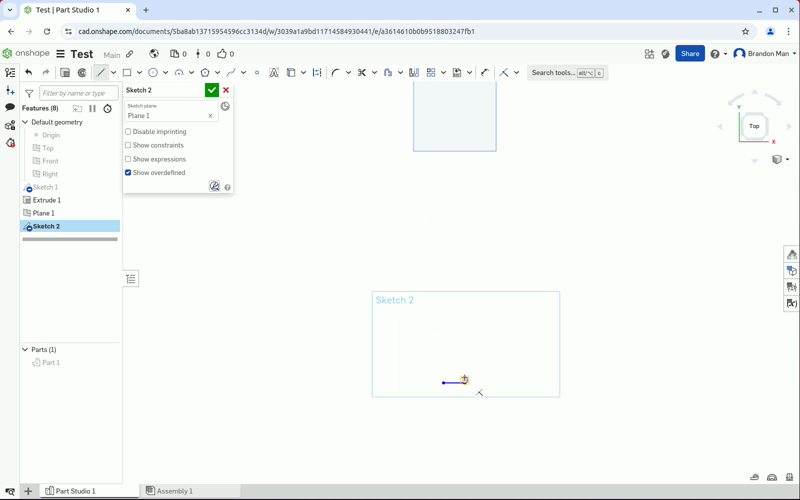
scroll(6)
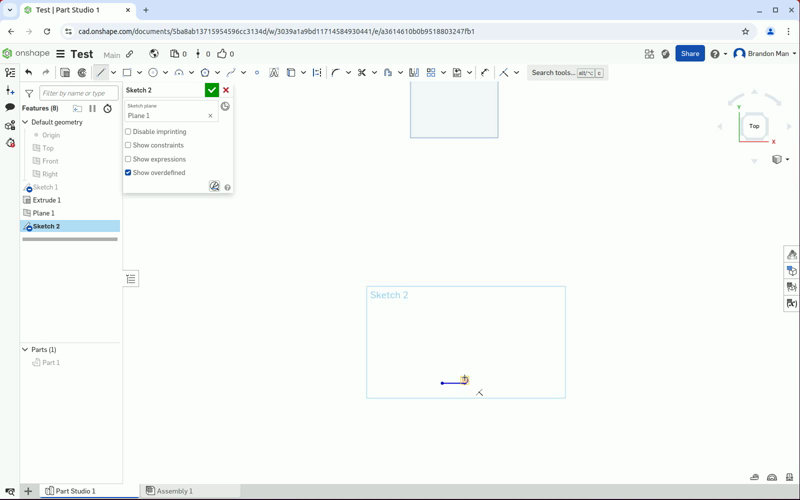
scroll(6)
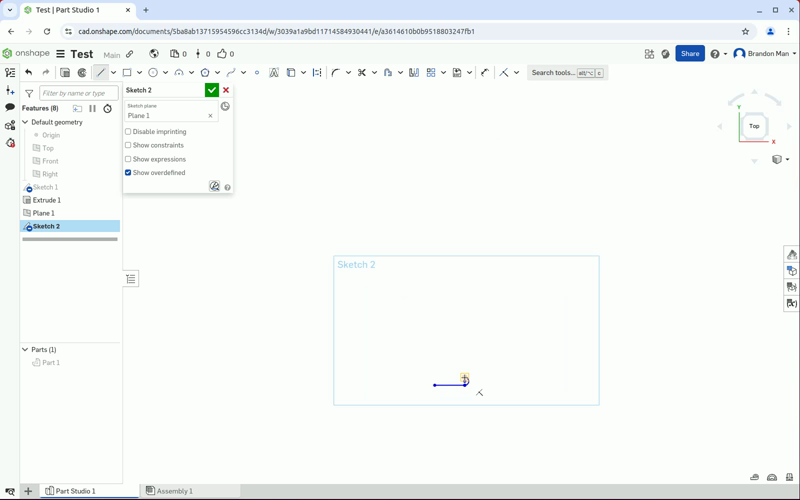
scroll(6)
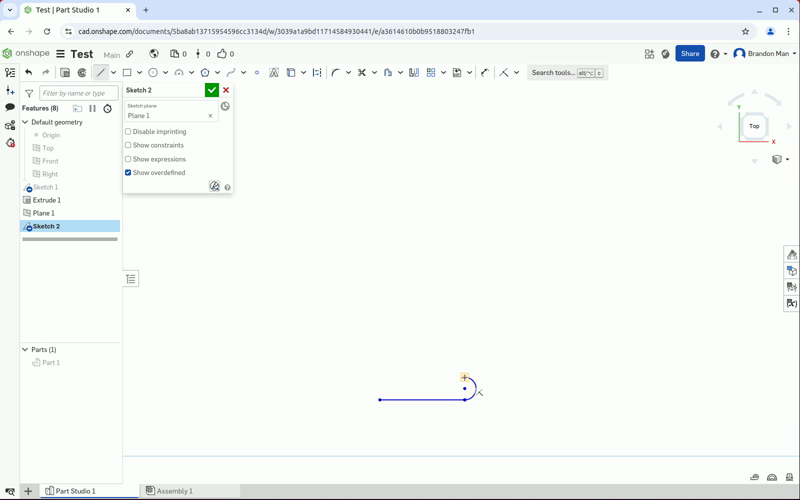
click(464, 377)
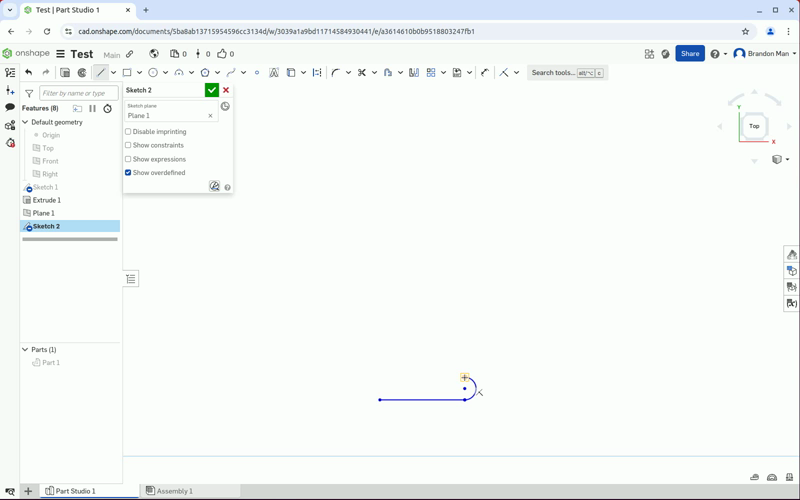
scroll(-6)
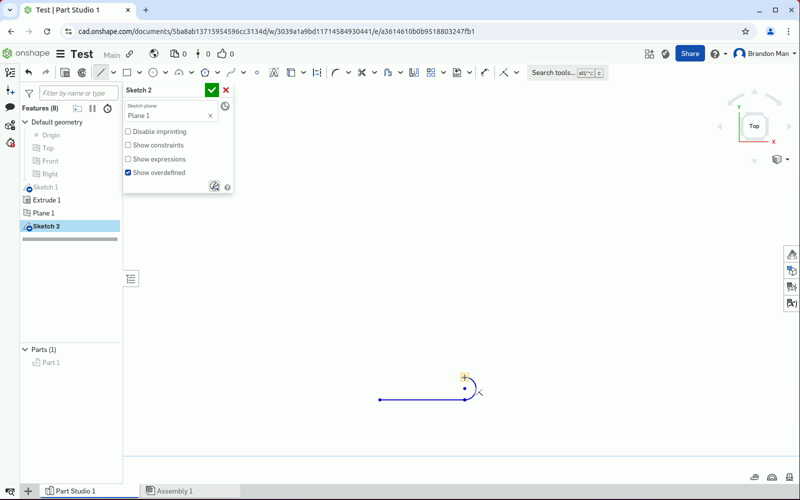
scroll(-6)
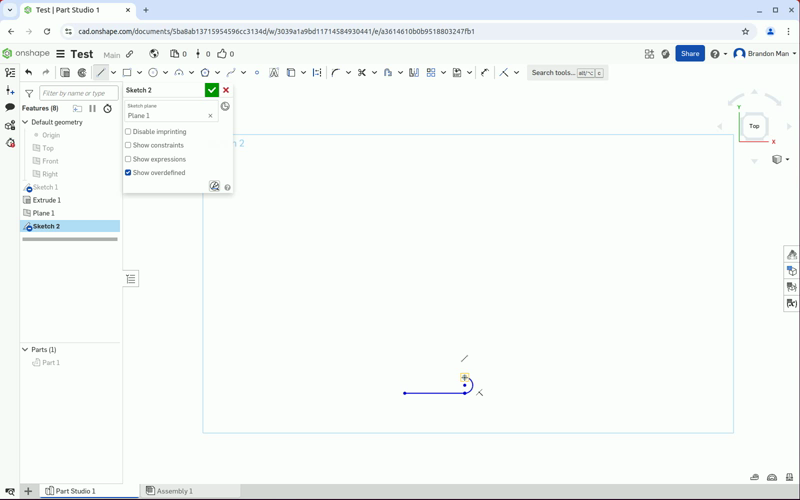
scroll(-6)
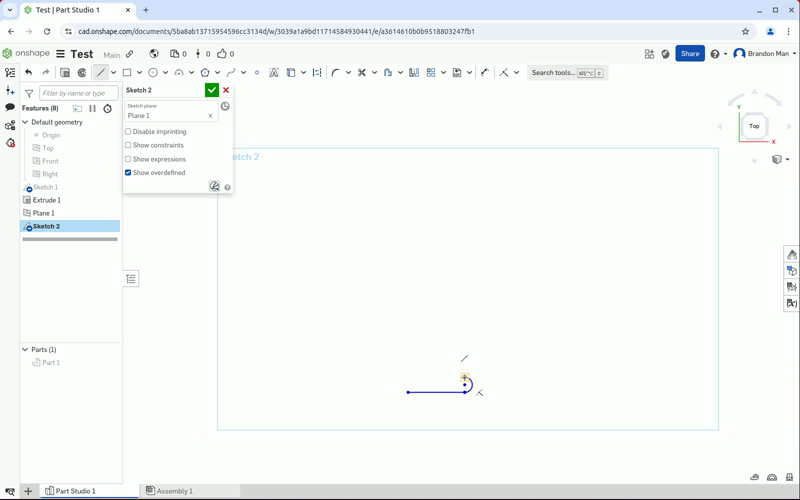
scroll(-6)
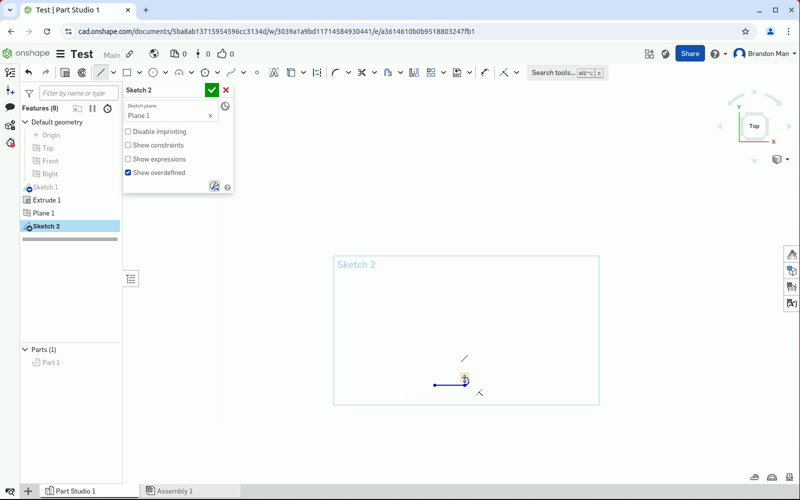
scroll(-6)
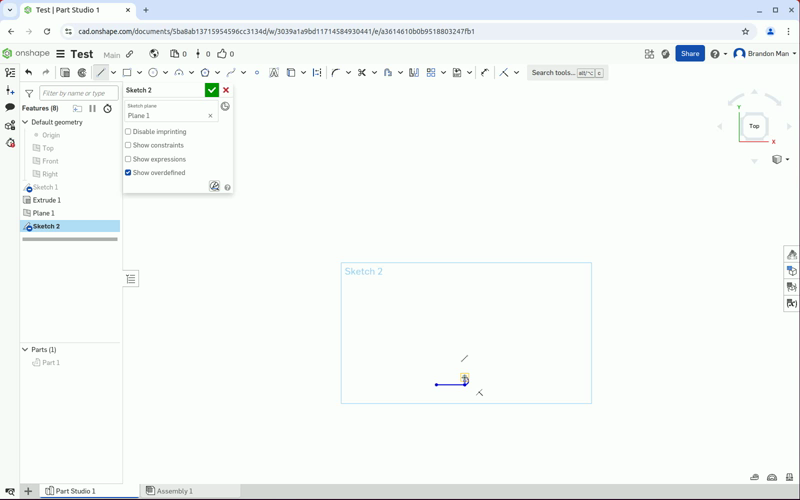
scroll(-6)
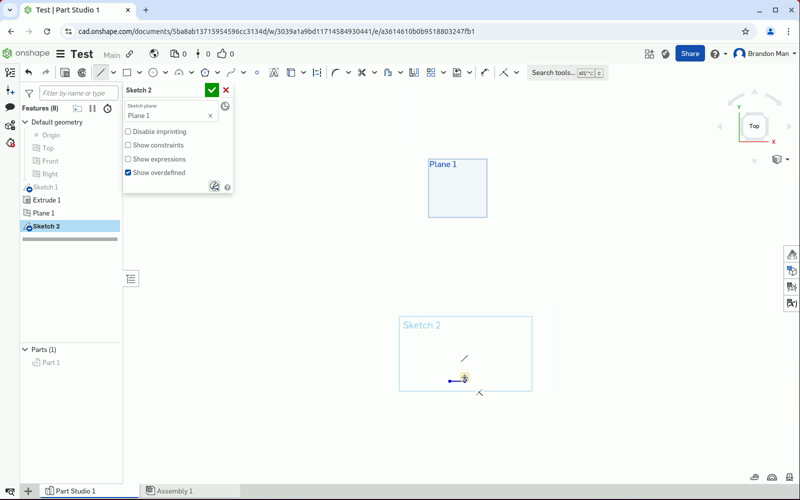
scroll(-6)
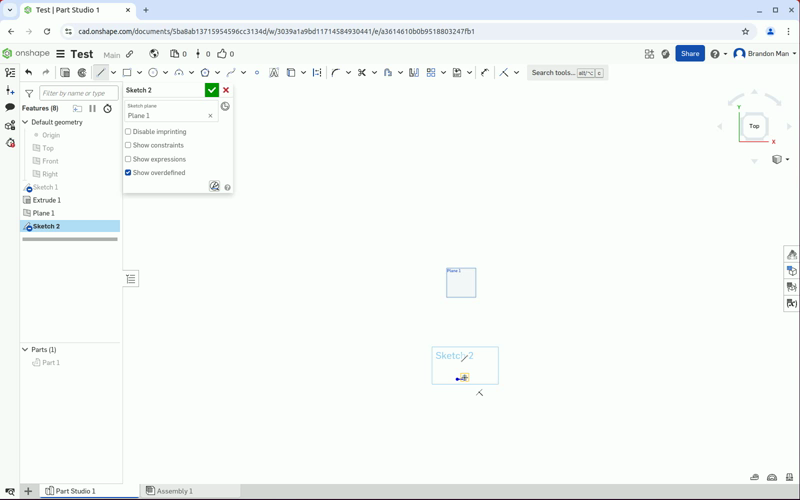
key_down(shift)
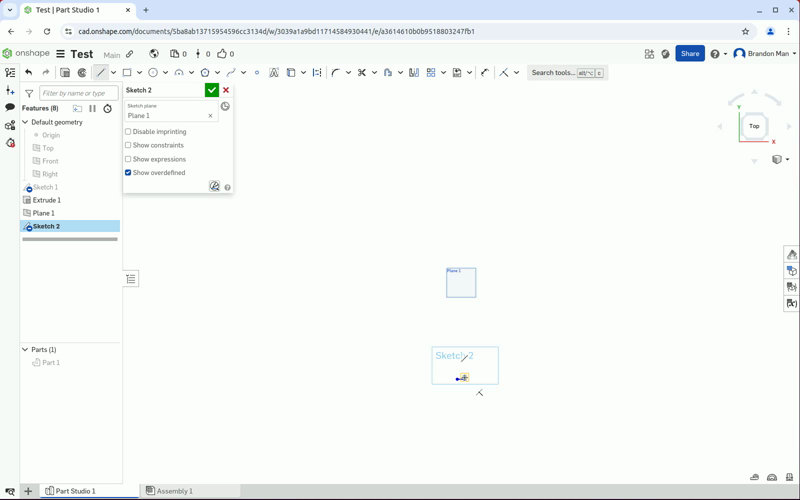
mouse_move(494, 377)
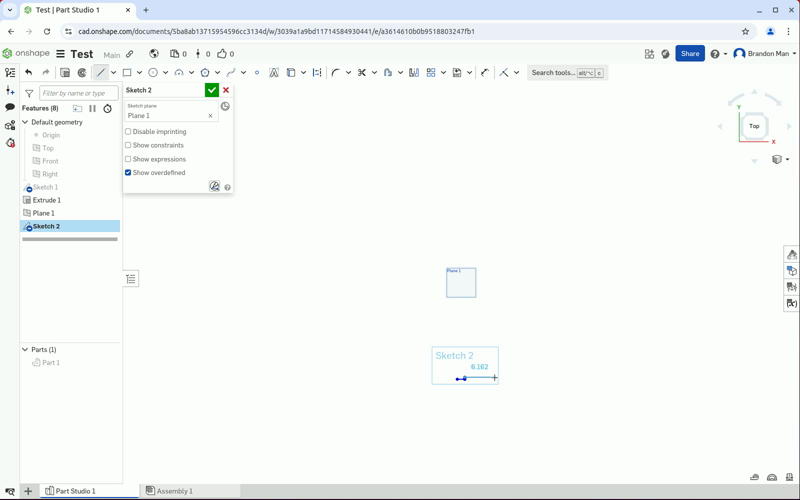
mouse_move(457, 377)
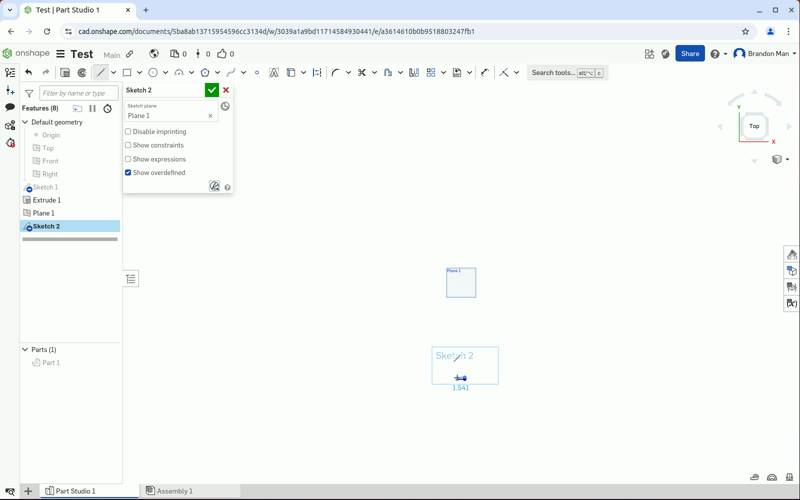
scroll(6)
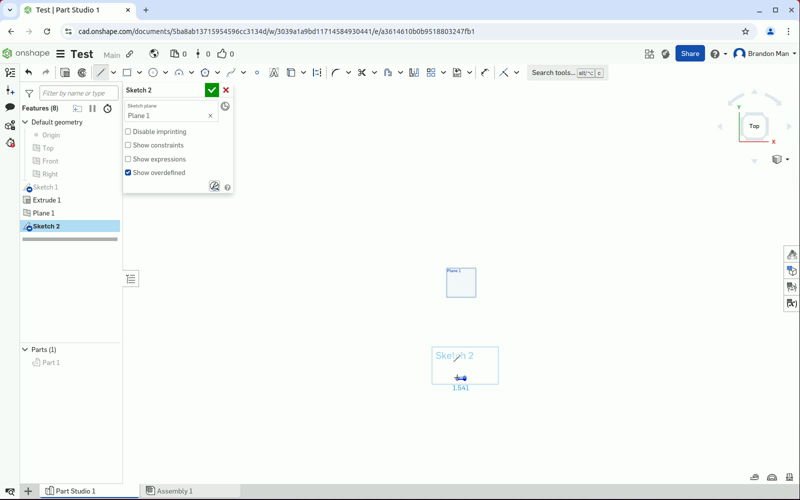
scroll(6)
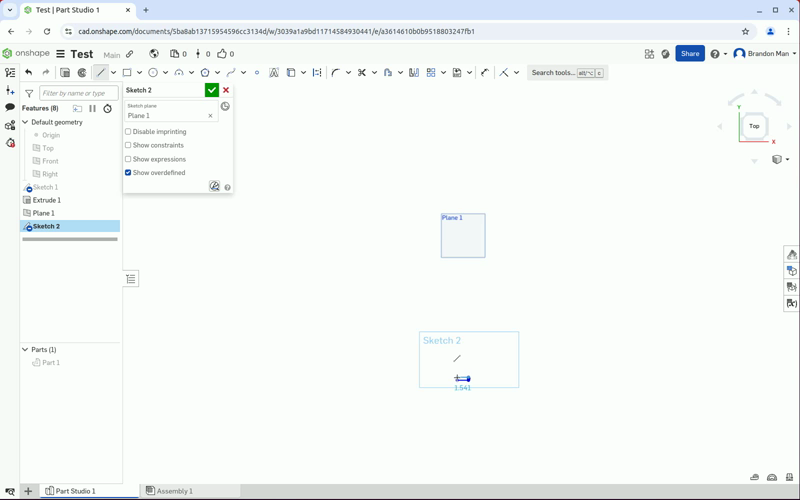
scroll(6)
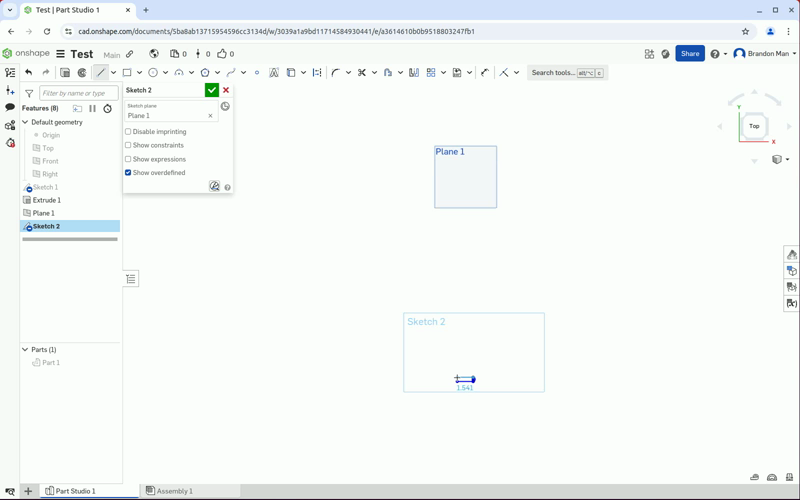
scroll(6)
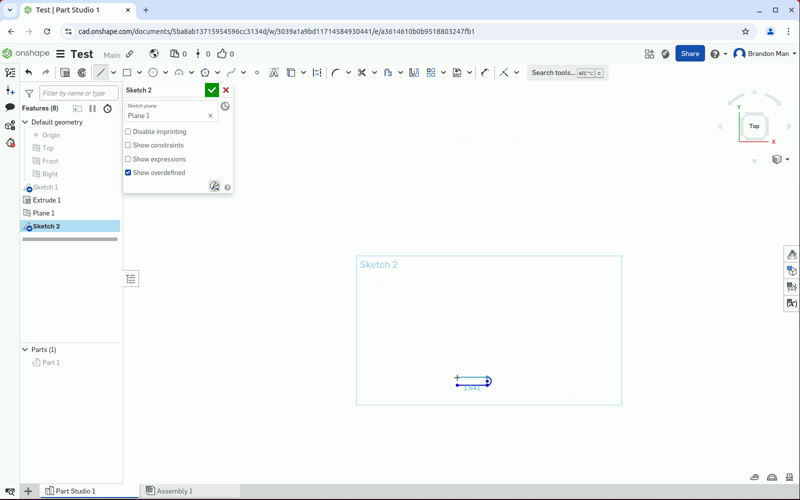
scroll(6)
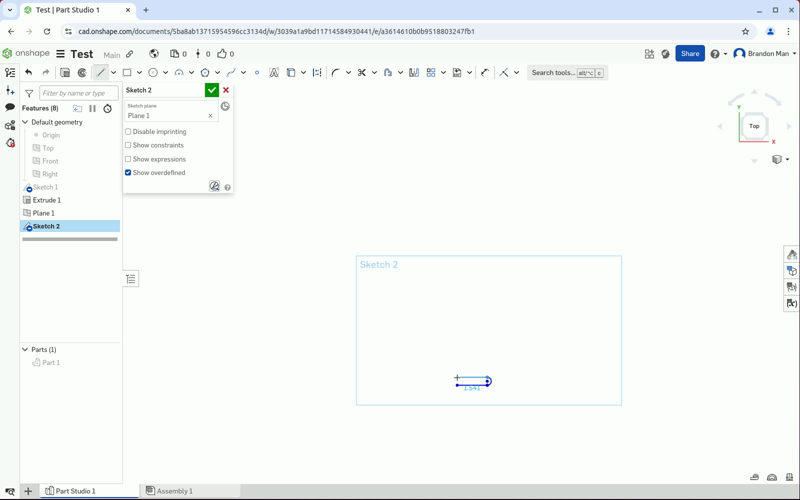
scroll(6)
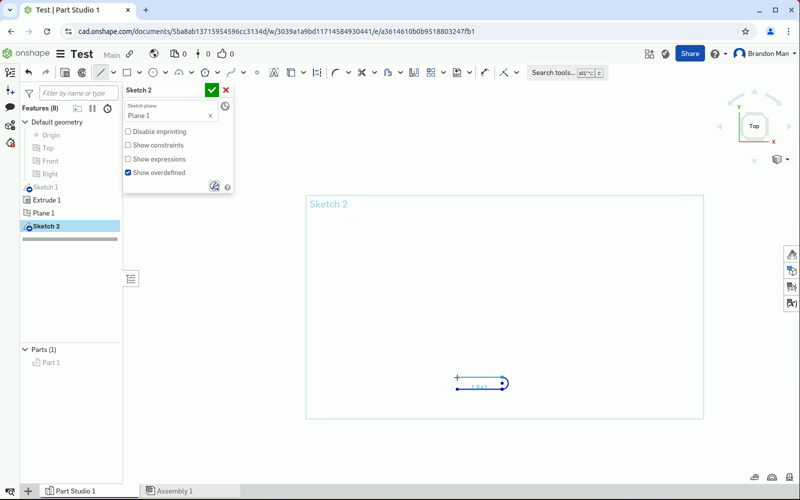
scroll(6)
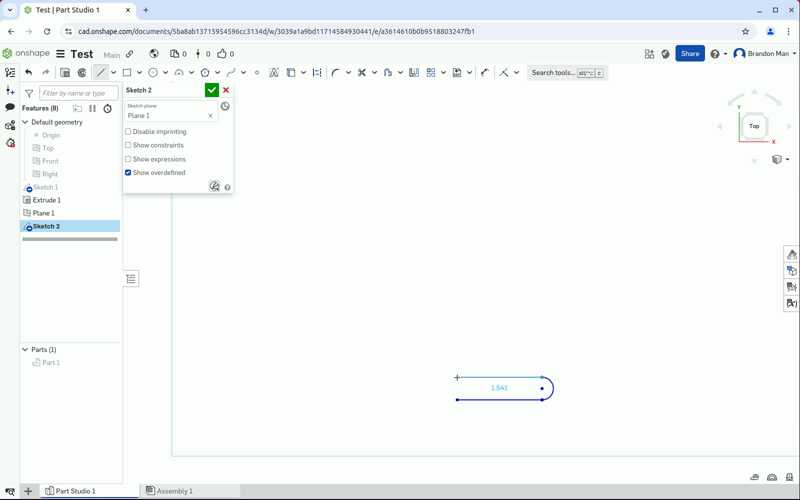
click(457, 377)
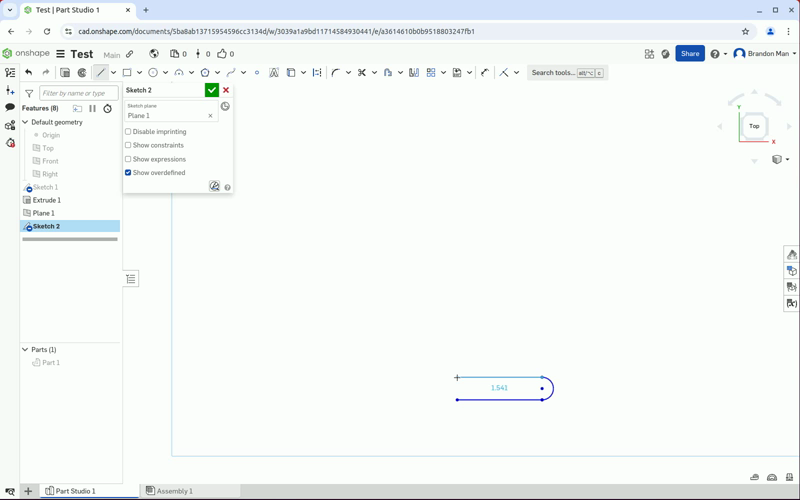
scroll(-6)
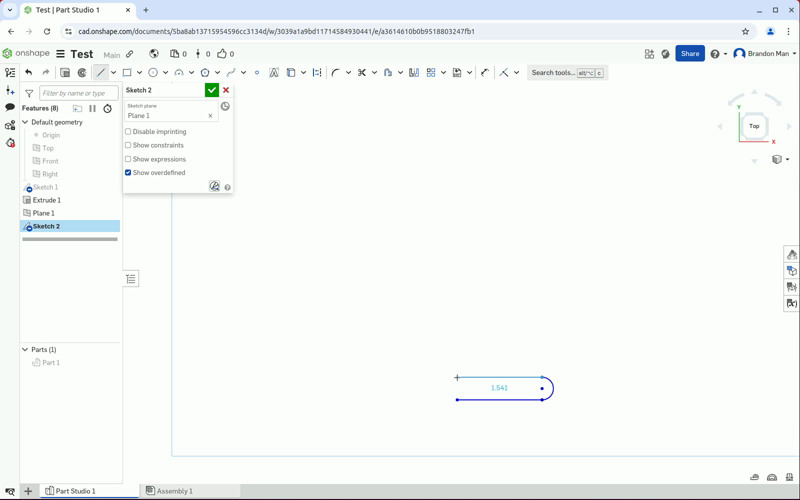
scroll(-6)
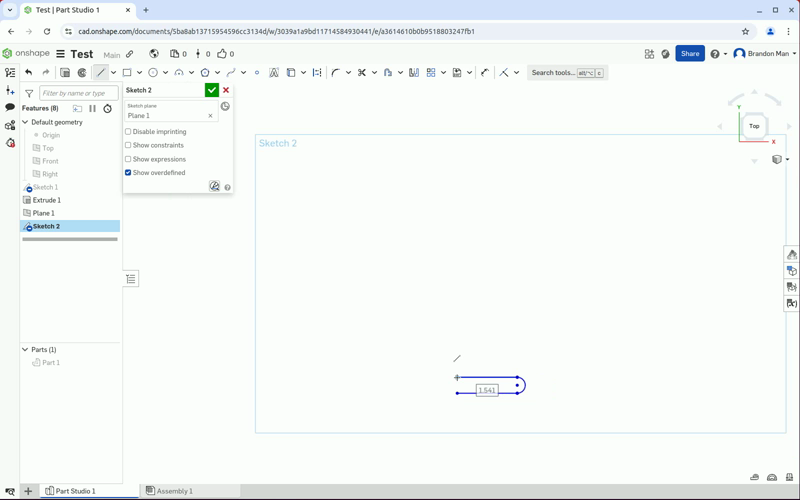
scroll(-6)
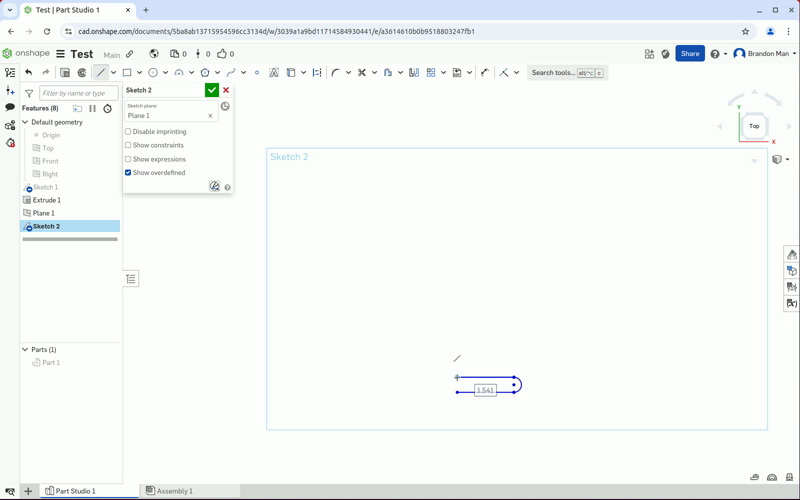
scroll(-6)
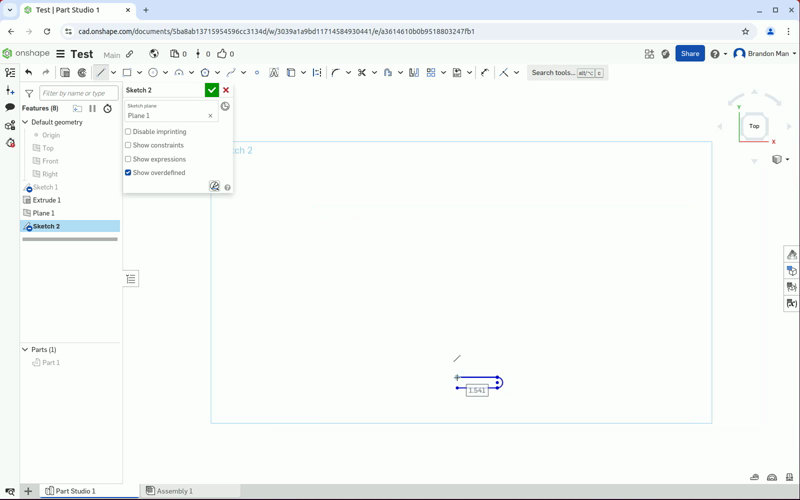
scroll(-6)
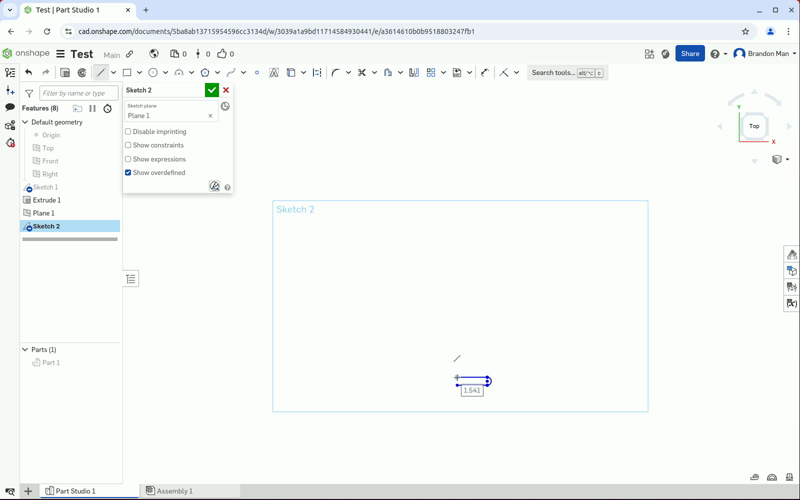
scroll(-6)
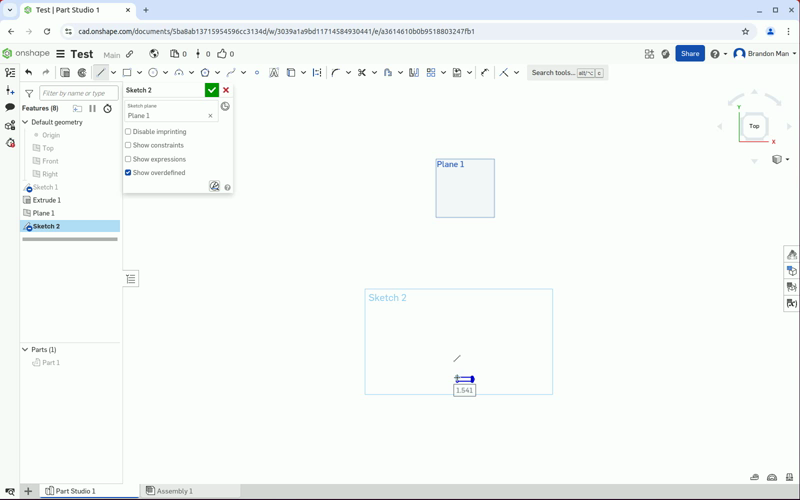
scroll(-6)
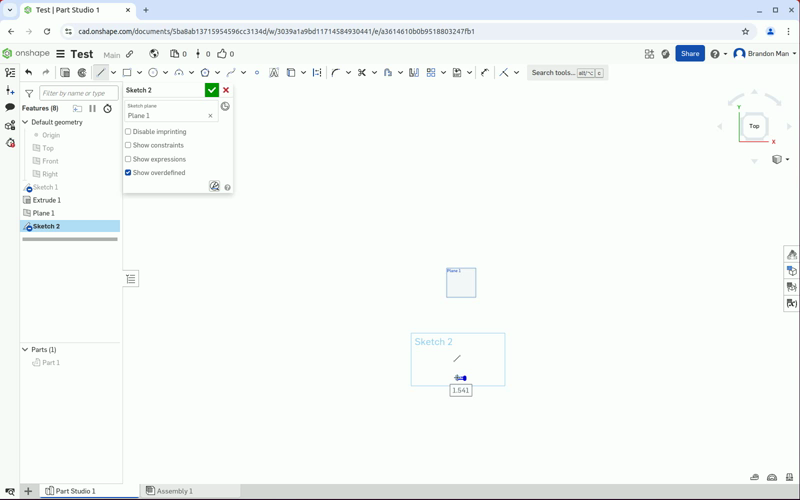
key_up(shift)
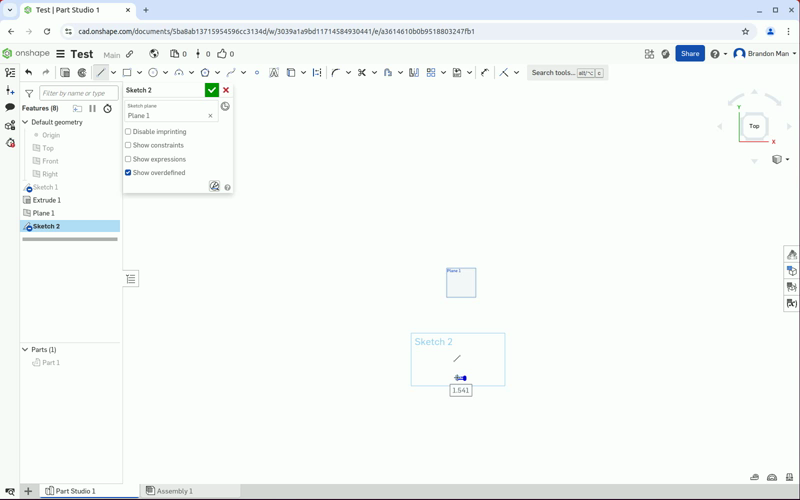
key(esc)
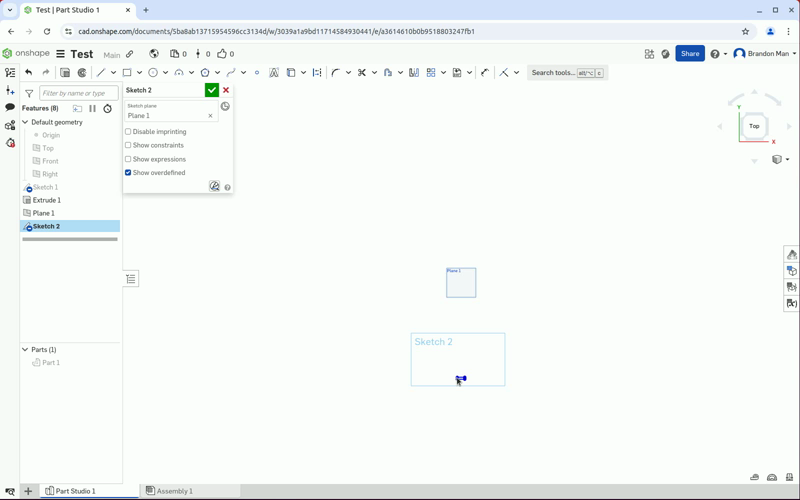
key(a)
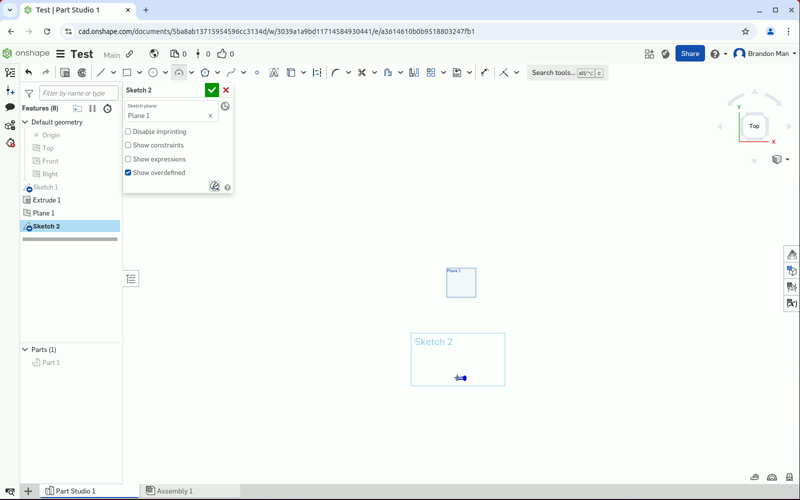
mouse_move(457, 377)
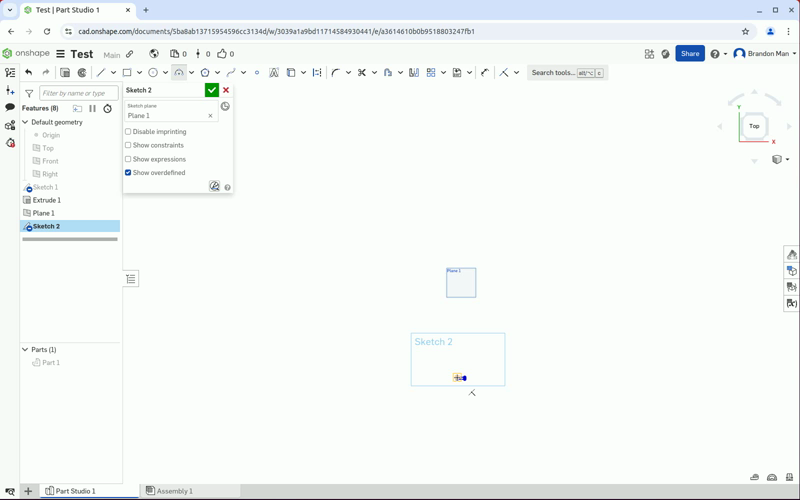
scroll(6)
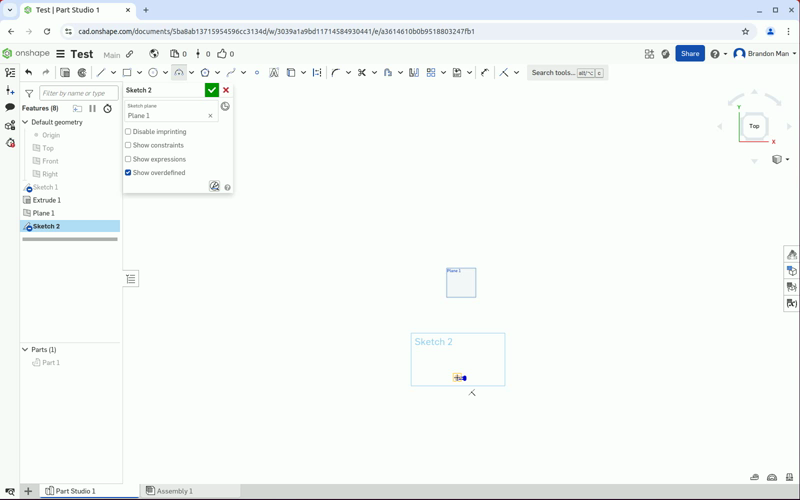
scroll(6)
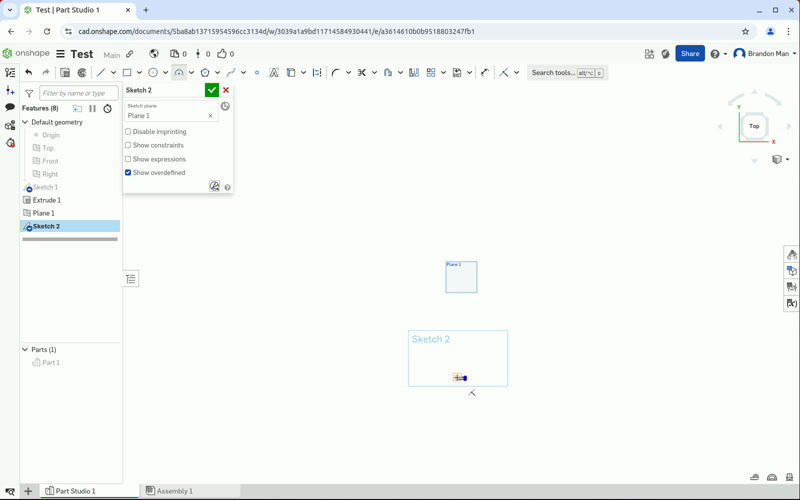
scroll(6)
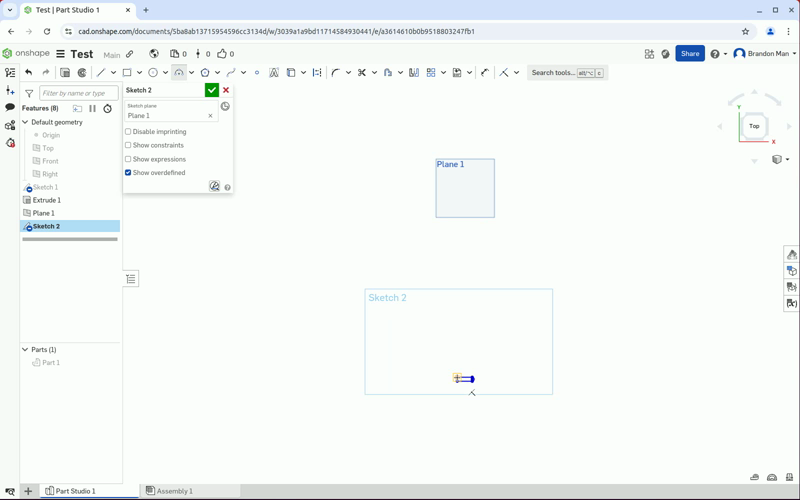
scroll(6)
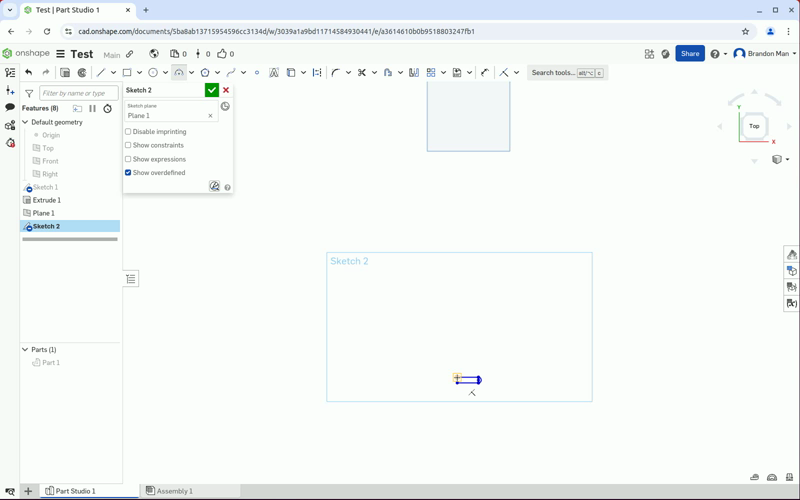
scroll(6)
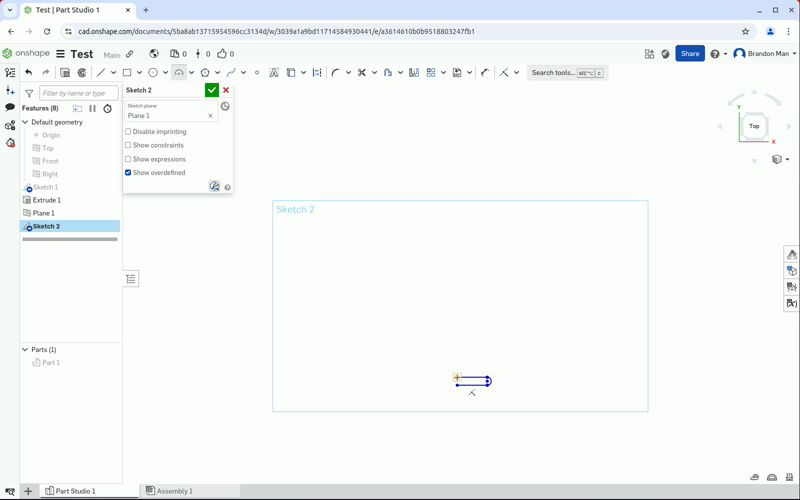
scroll(6)
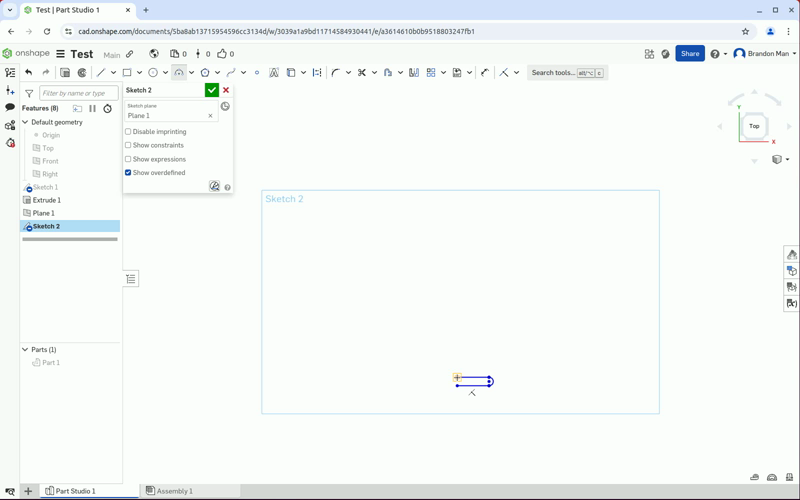
scroll(6)
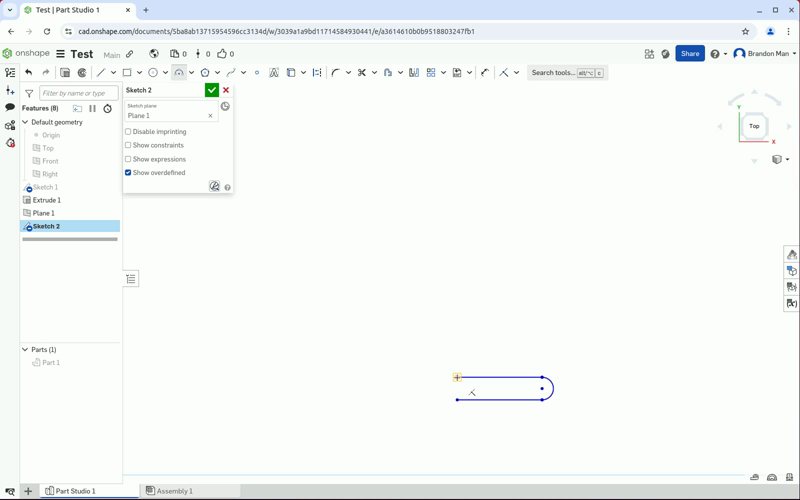
click(457, 377)
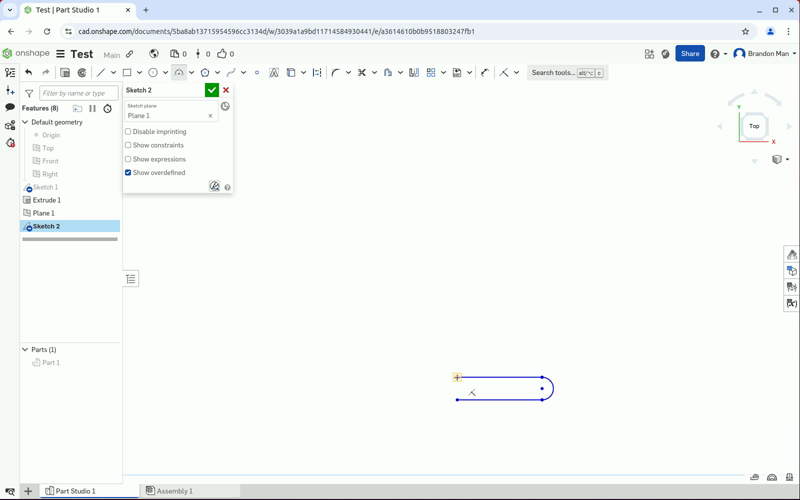
scroll(-6)
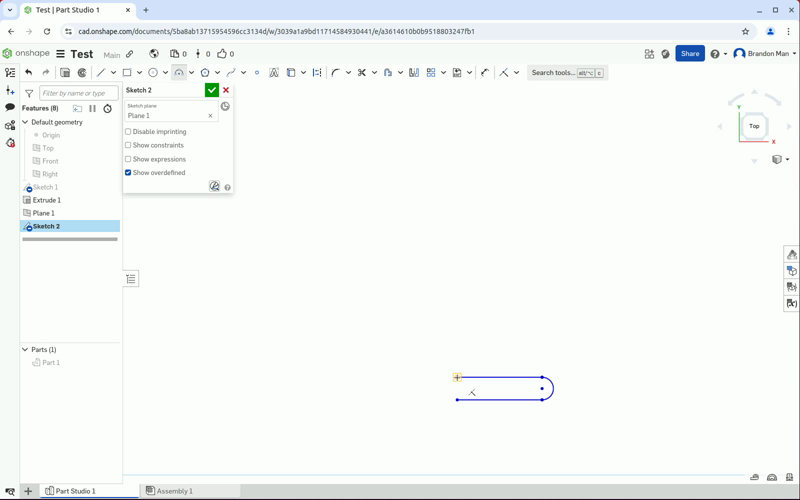
scroll(-6)
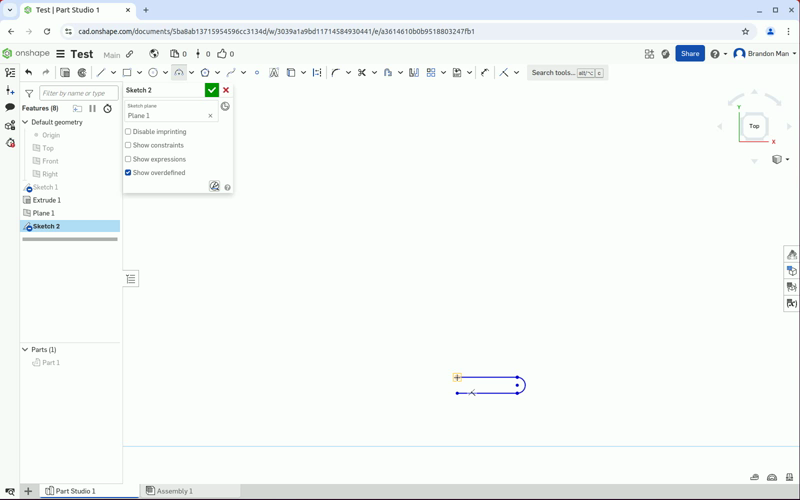
scroll(-6)
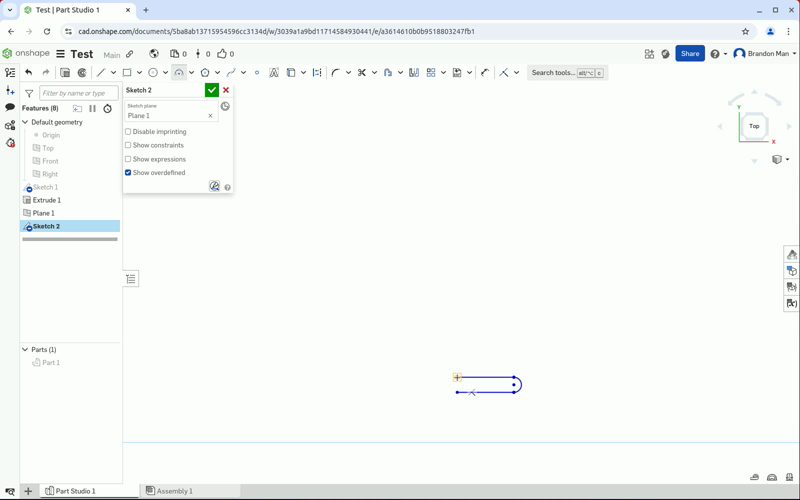
scroll(-6)
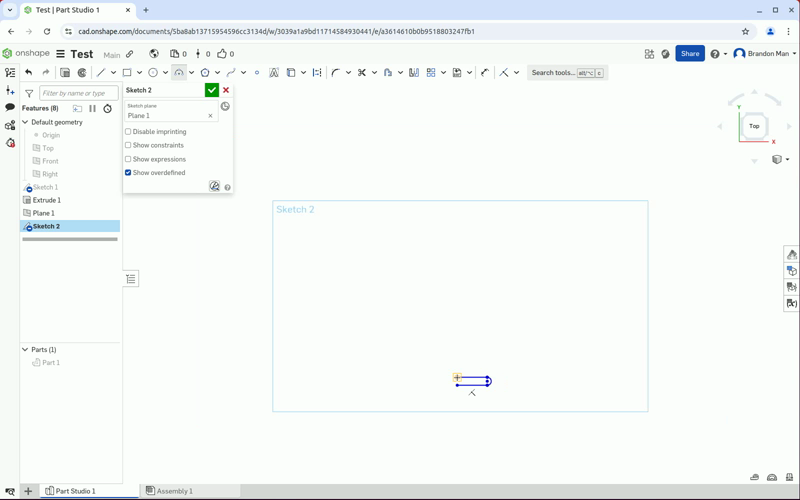
scroll(-6)
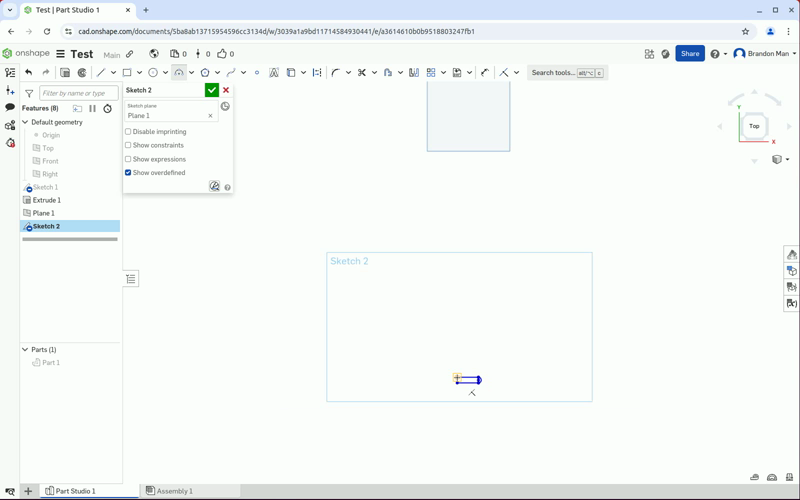
scroll(-6)
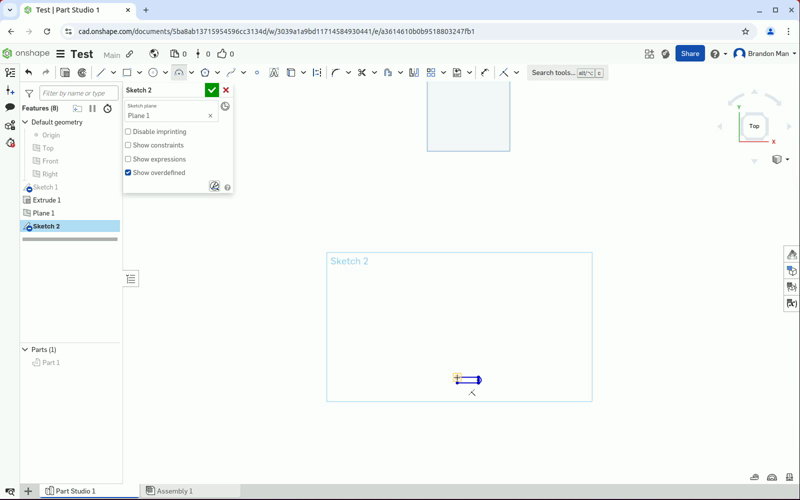
scroll(-6)
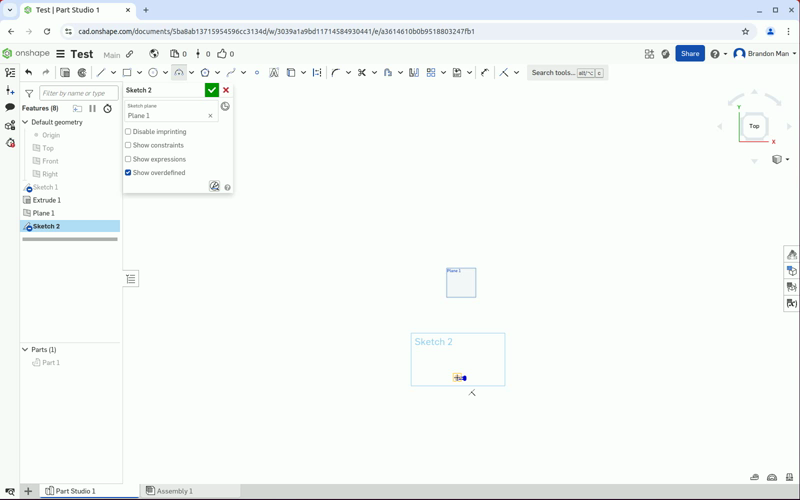
mouse_move(457, 379)
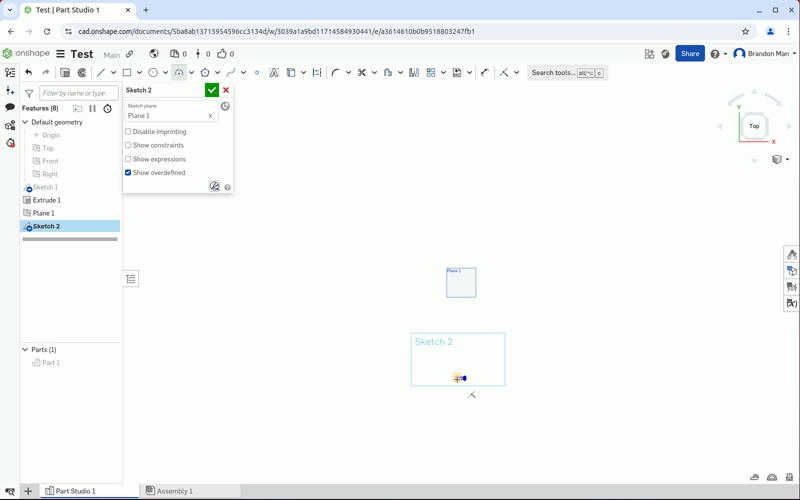
scroll(6)
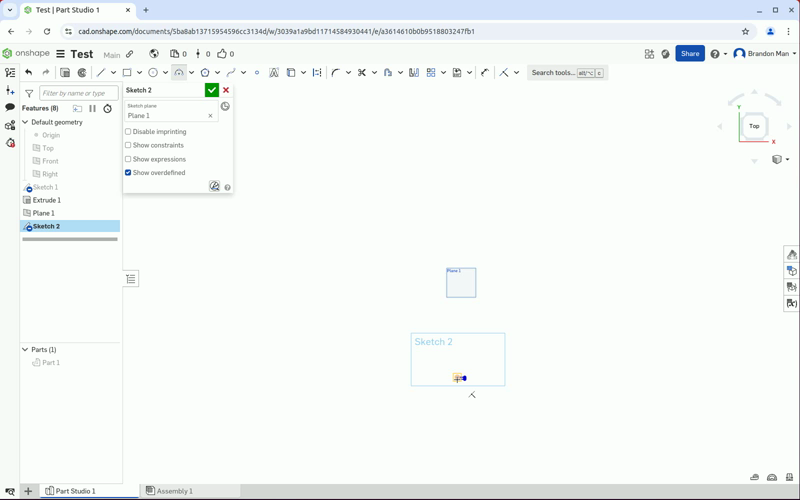
scroll(6)
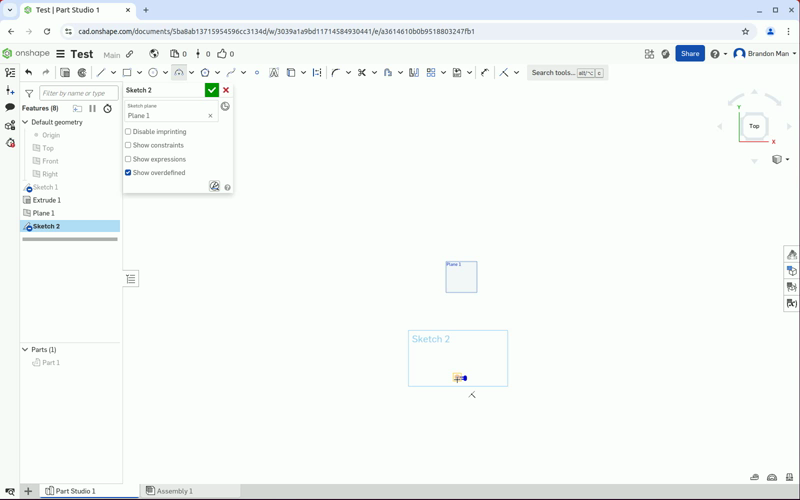
scroll(6)
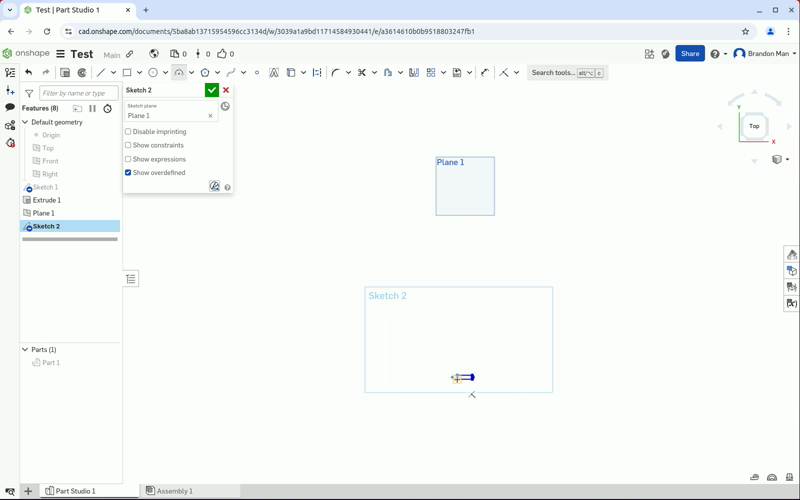
scroll(6)
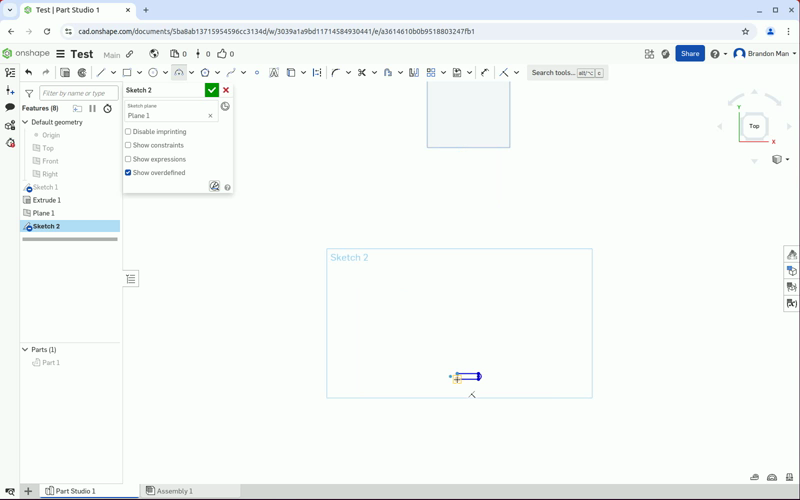
scroll(6)
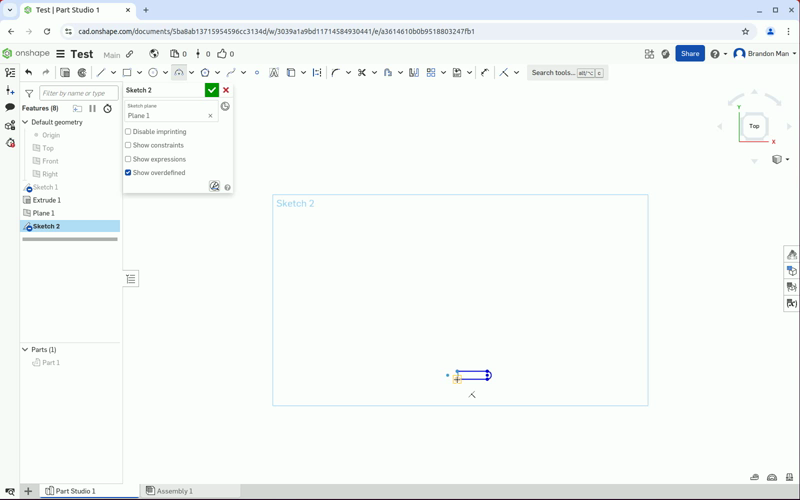
scroll(6)
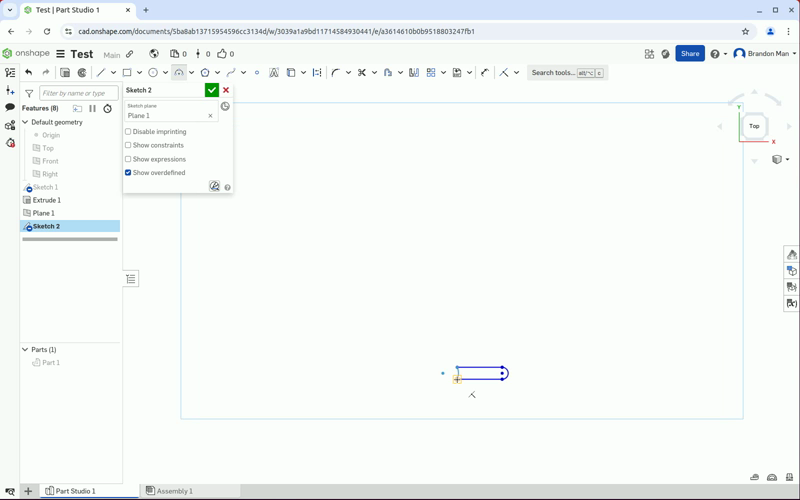
scroll(6)
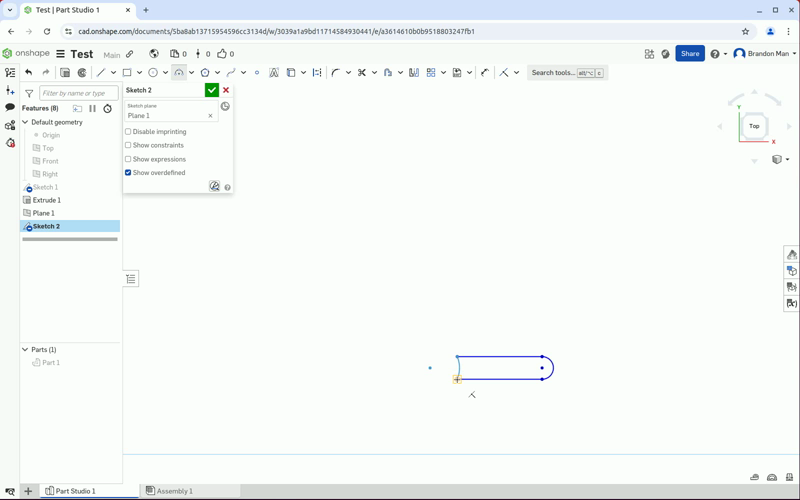
click(457, 379)
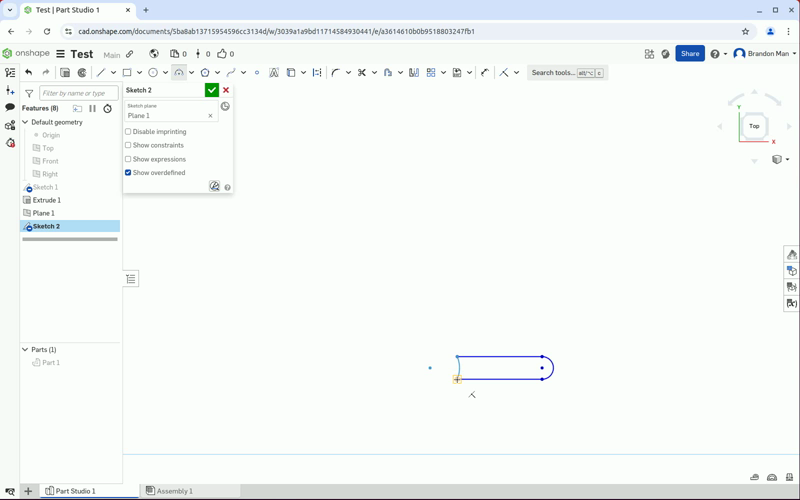
scroll(-6)
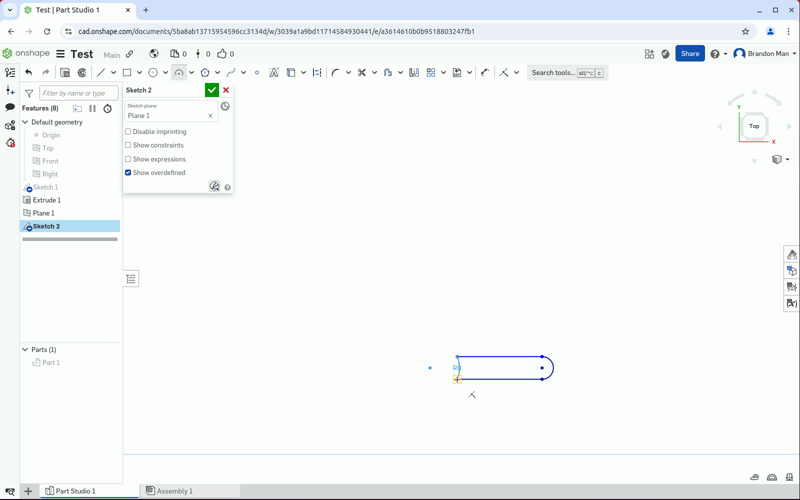
scroll(-6)
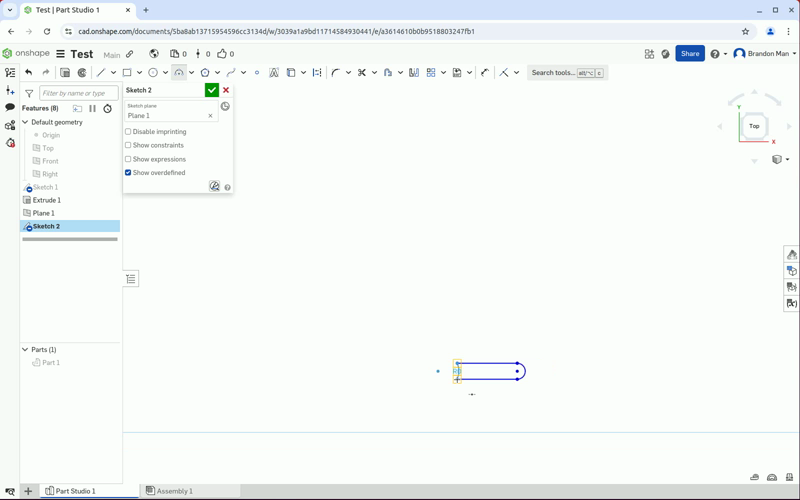
scroll(-6)
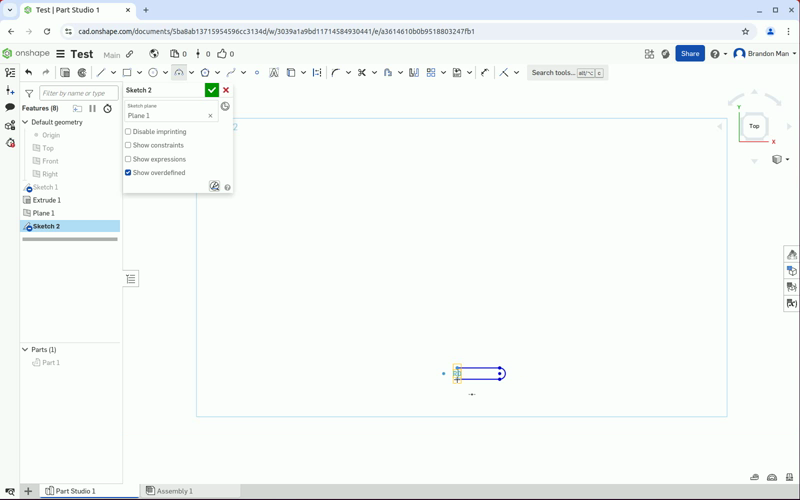
scroll(-6)
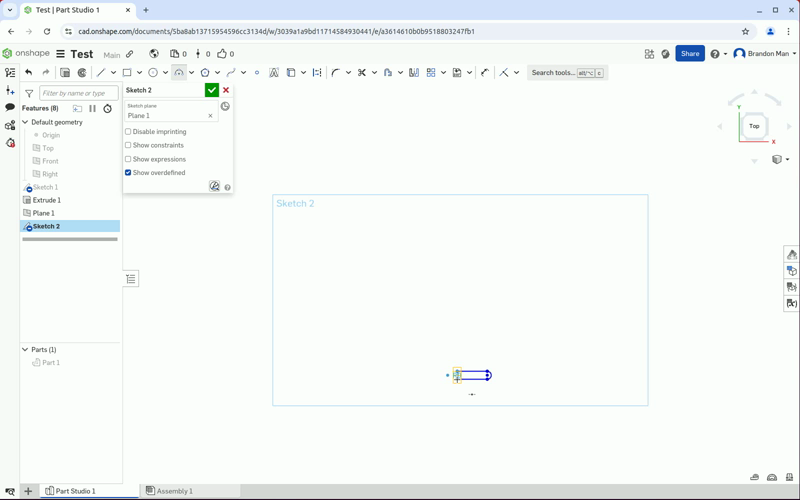
scroll(-6)
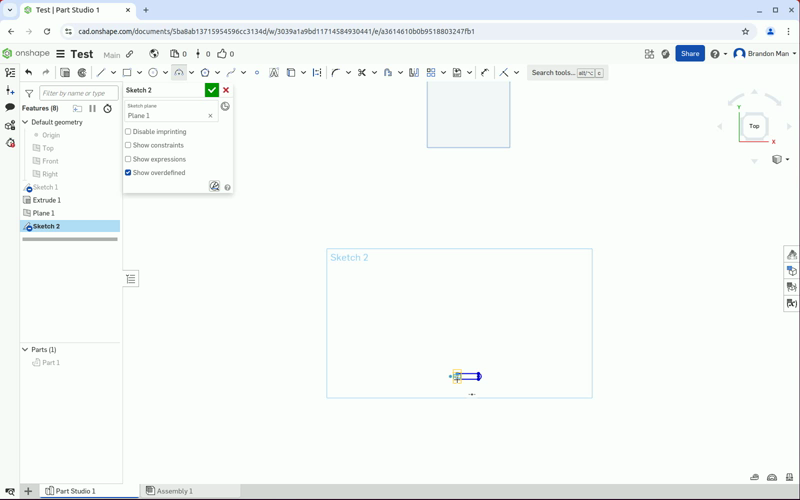
scroll(-6)
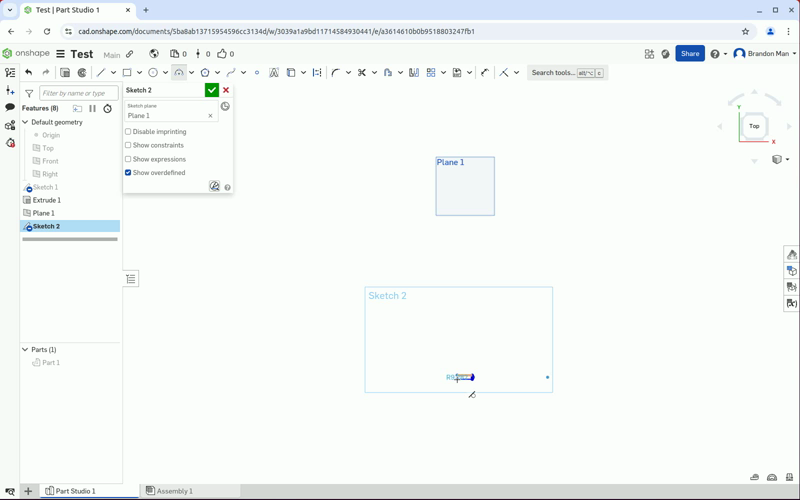
scroll(-6)
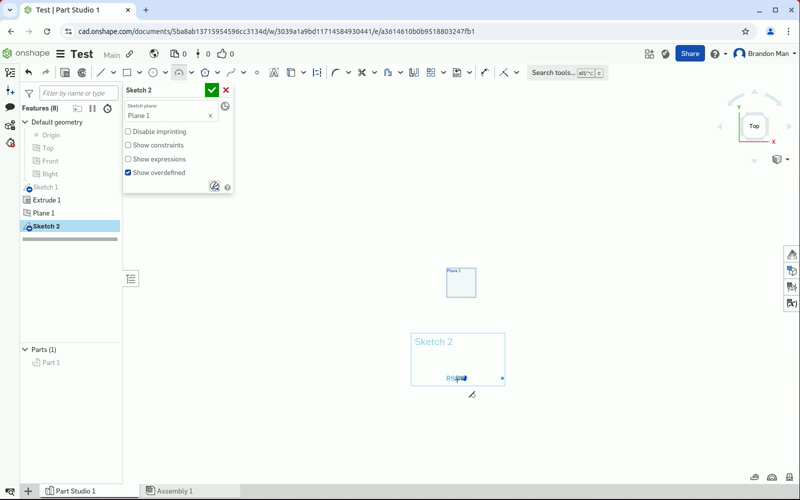
key_down(shift)
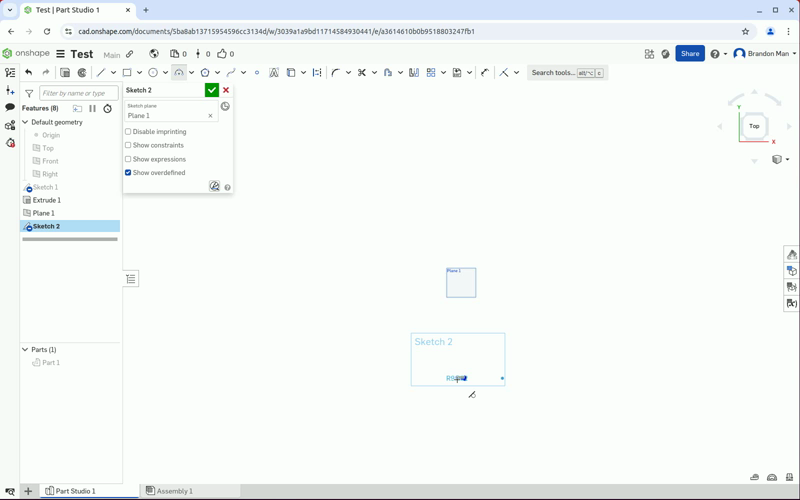
mouse_move(456, 378)
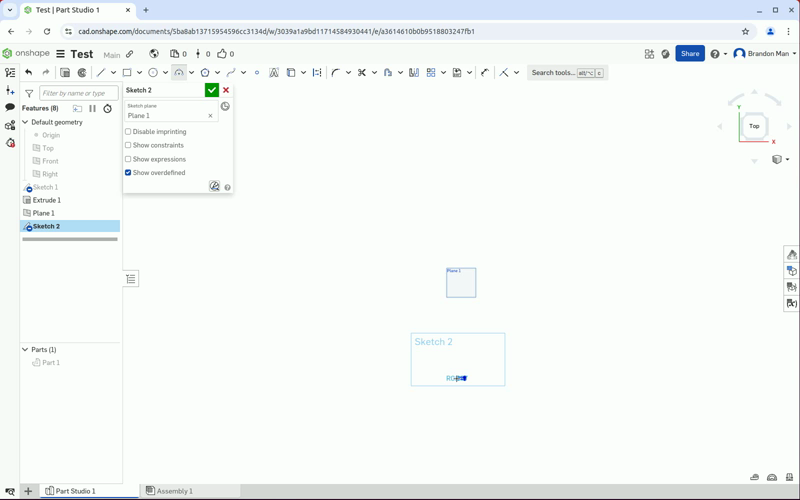
scroll(6)
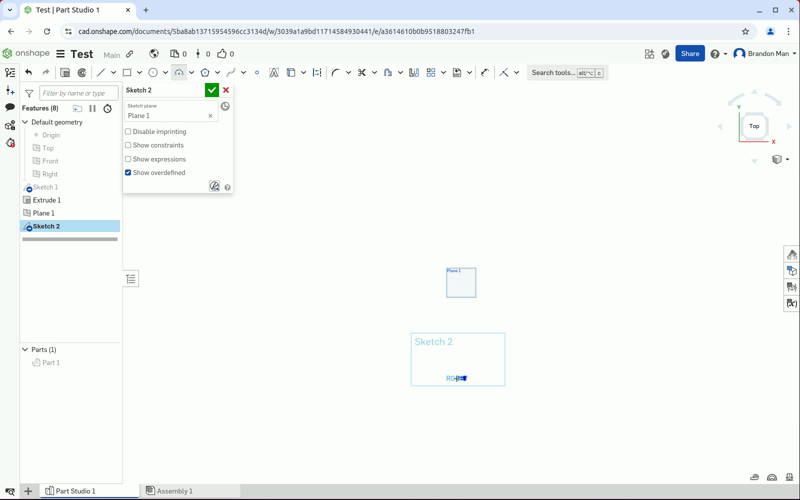
scroll(6)
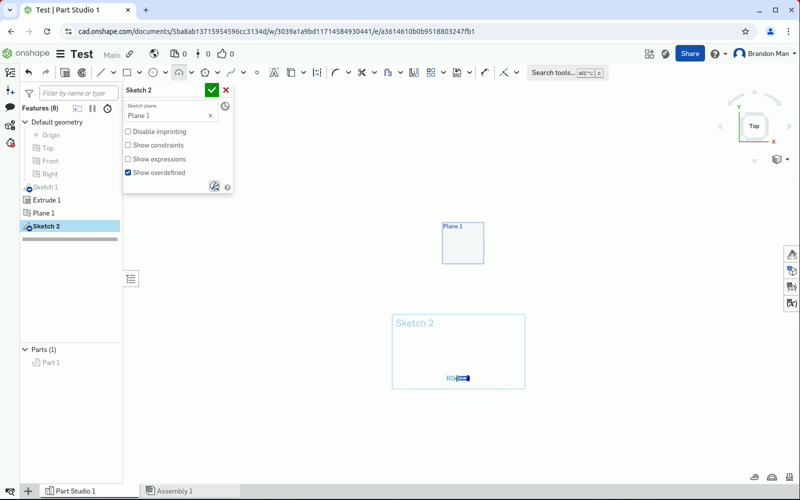
scroll(6)
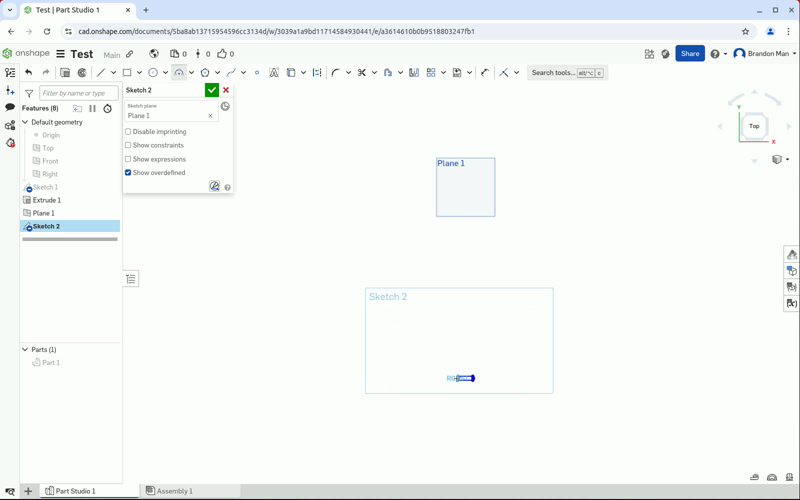
scroll(6)
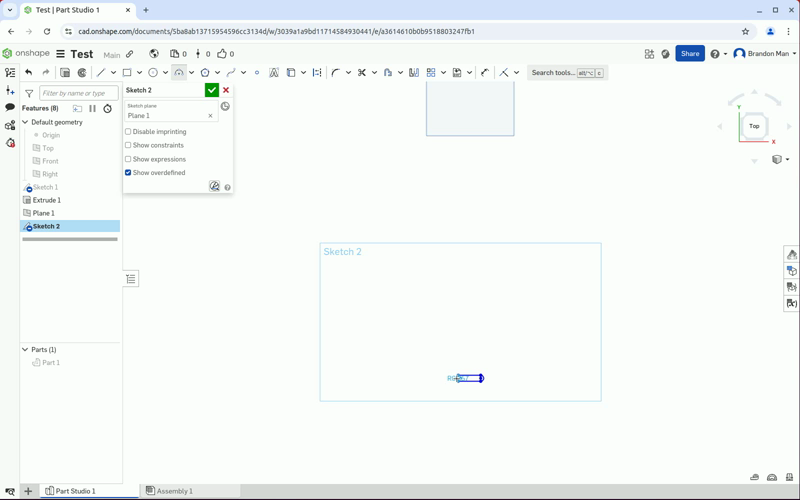
scroll(6)
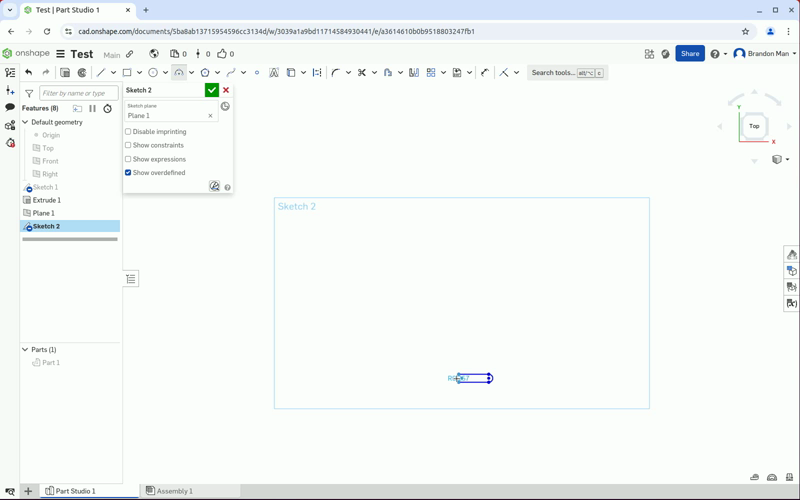
scroll(6)
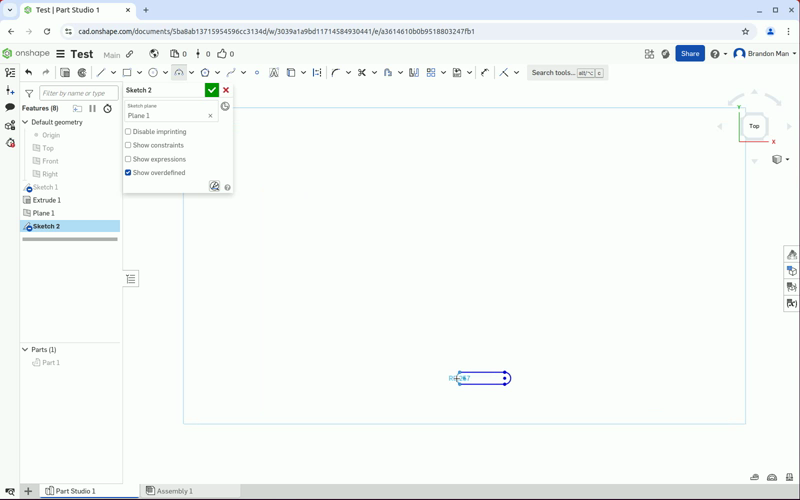
scroll(6)
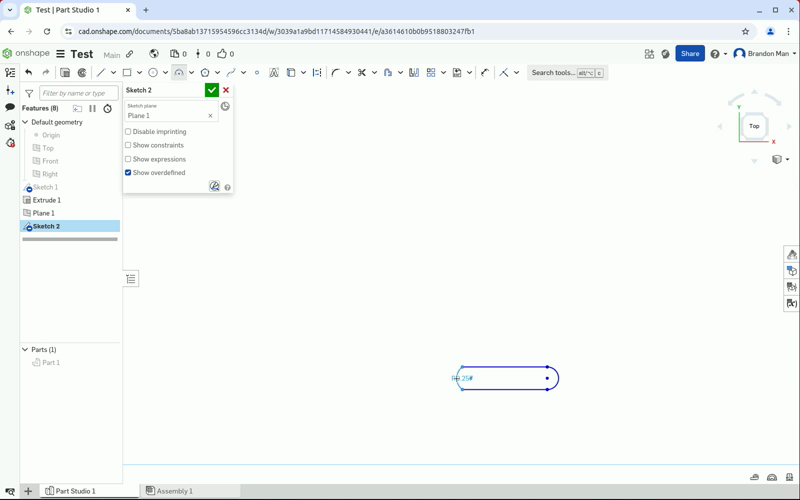
click(456, 378)
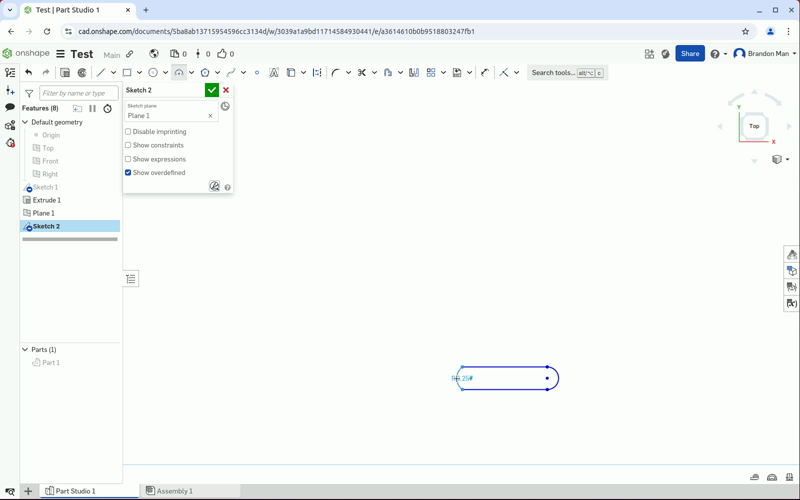
scroll(-6)
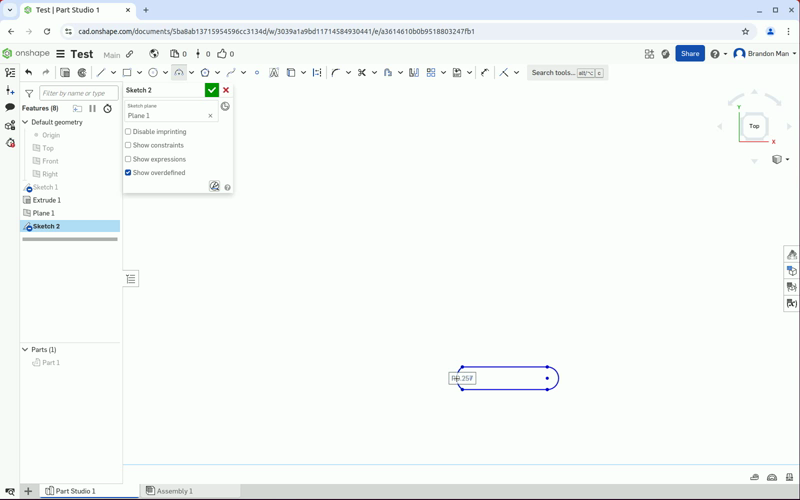
scroll(-6)
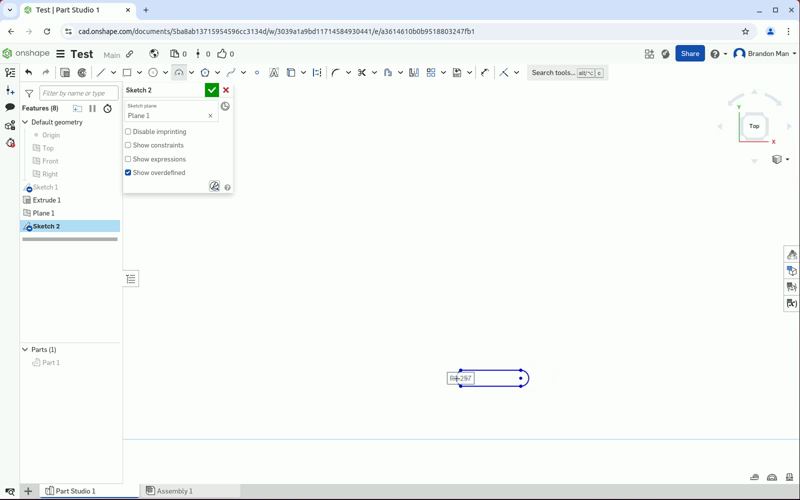
scroll(-6)
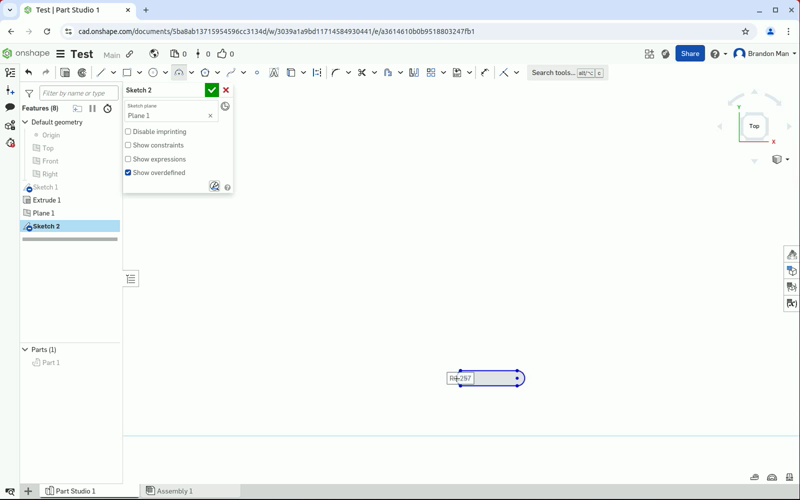
scroll(-6)
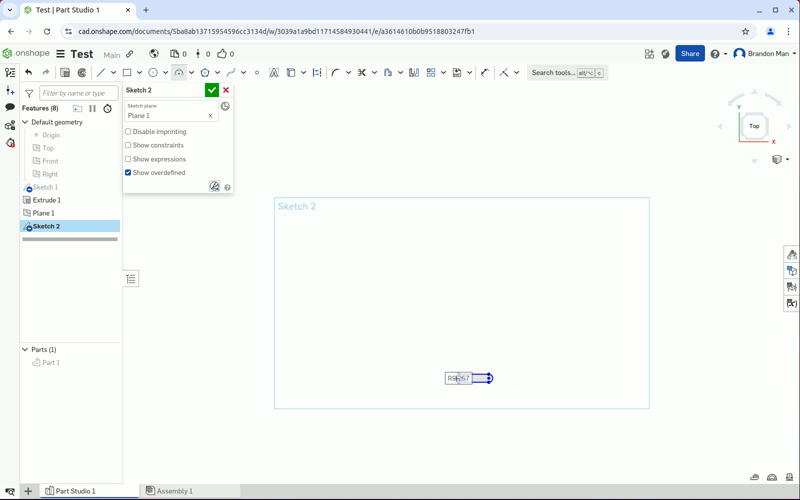
scroll(-6)
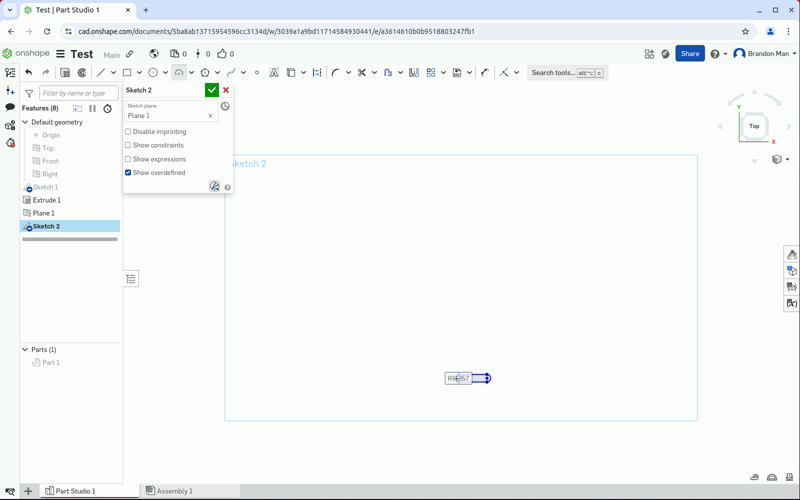
scroll(-6)
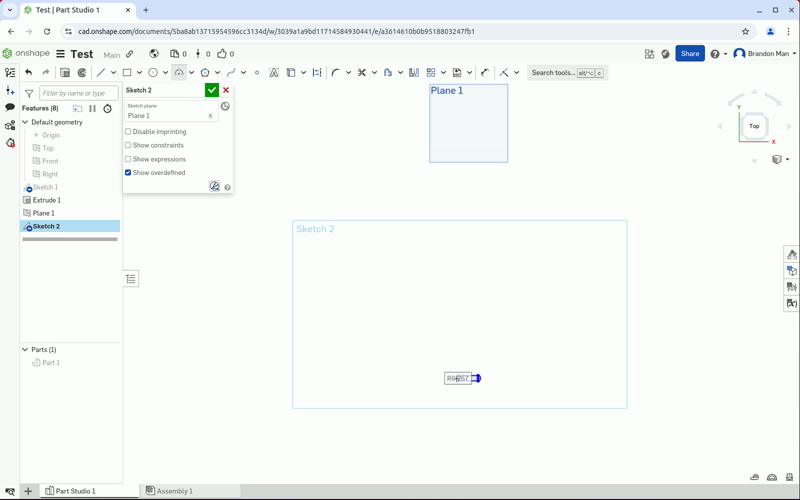
scroll(-6)
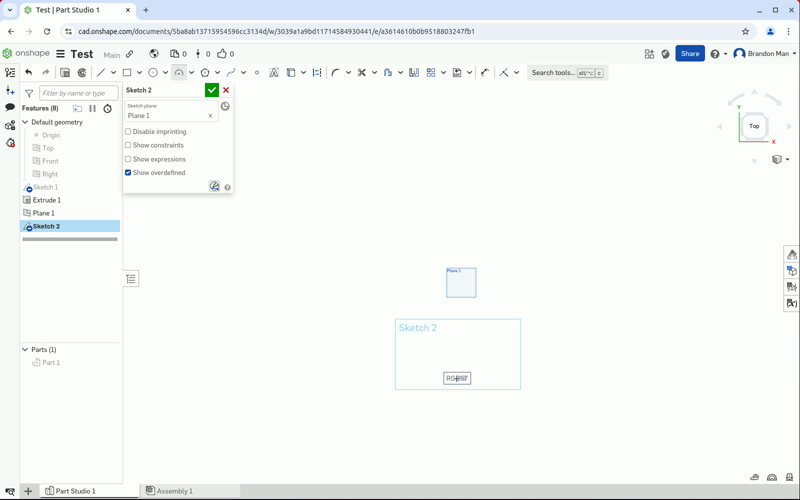
key_up(shift)
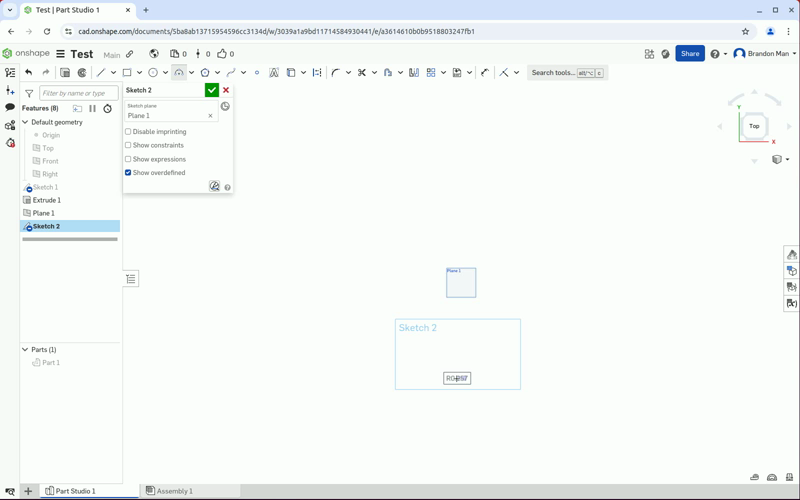
key(esc)
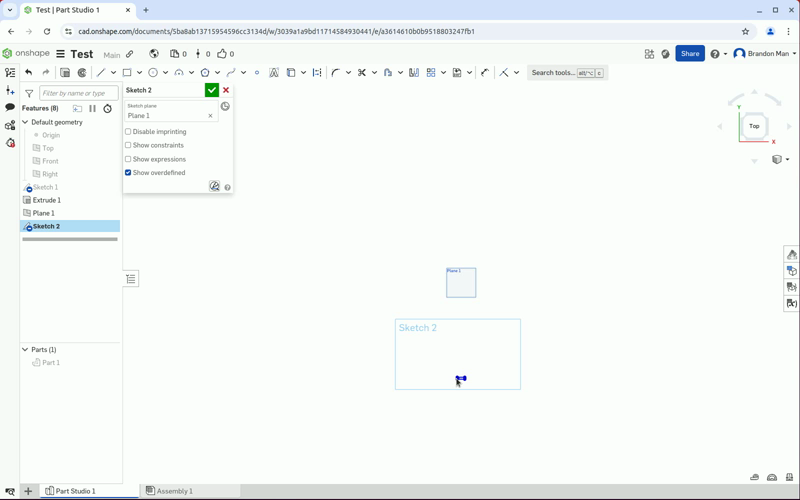
mouse_move(463, 379)
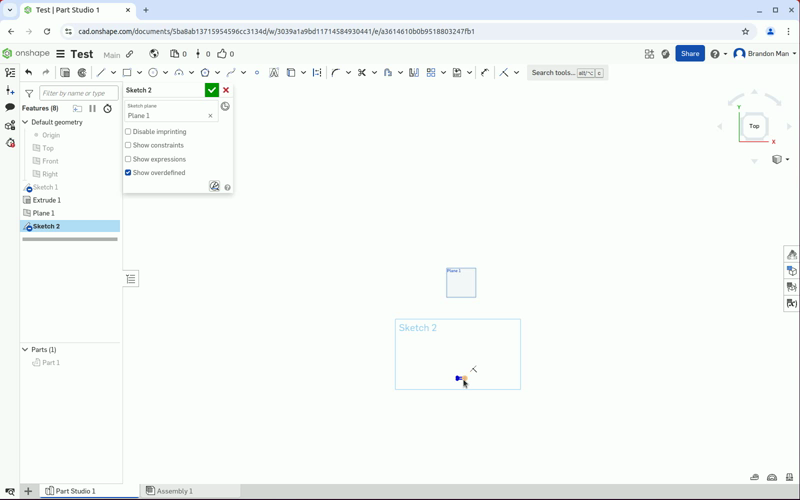
scroll(6)
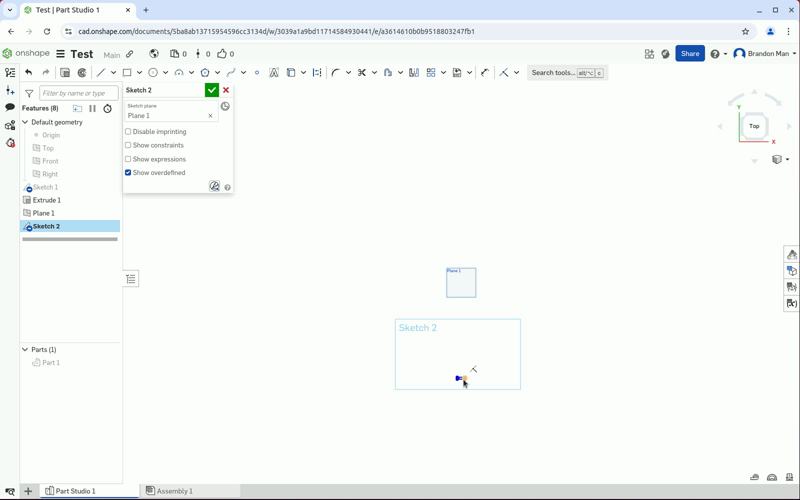
scroll(6)
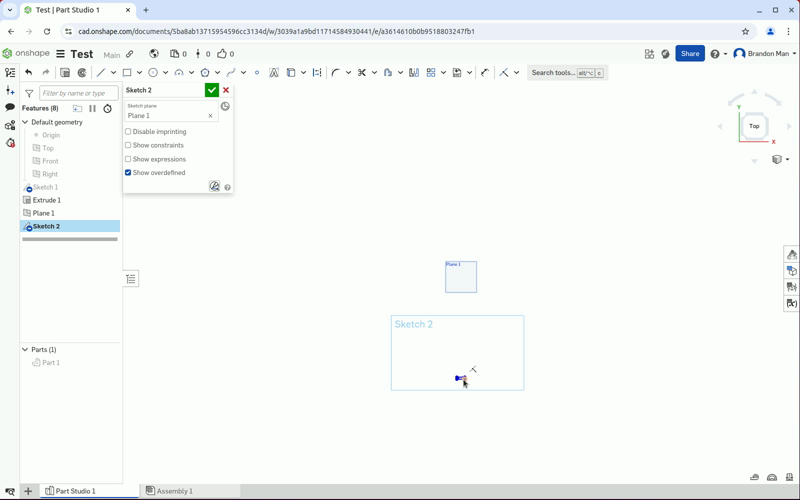
scroll(6)
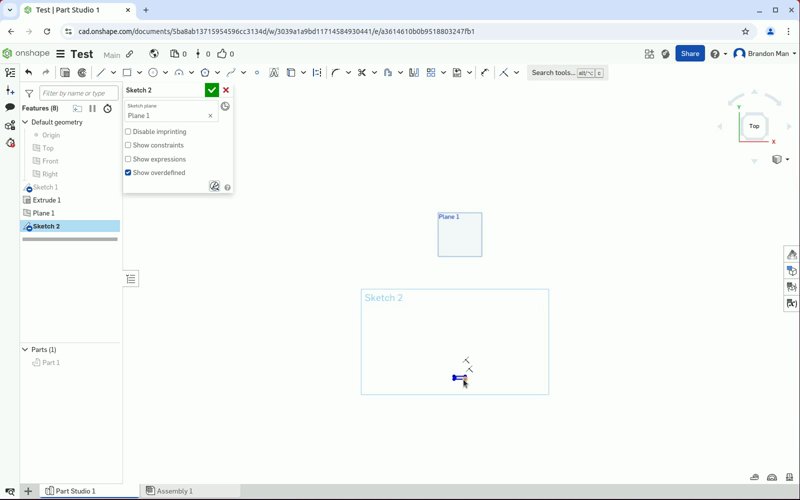
scroll(6)
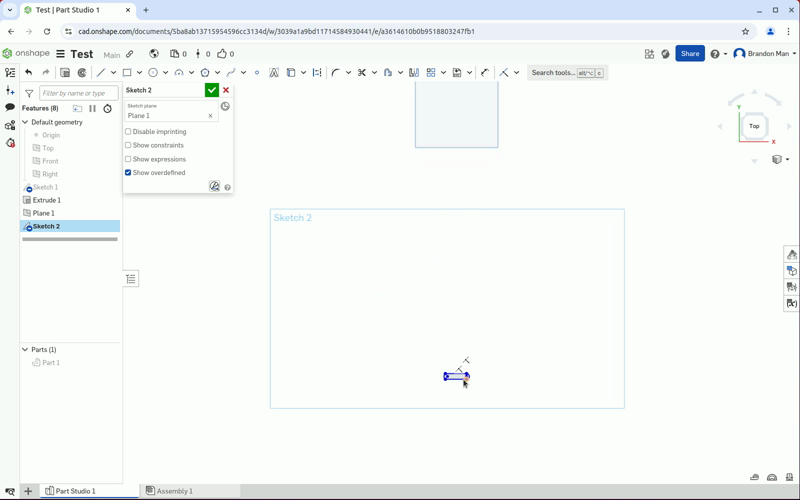
scroll(6)
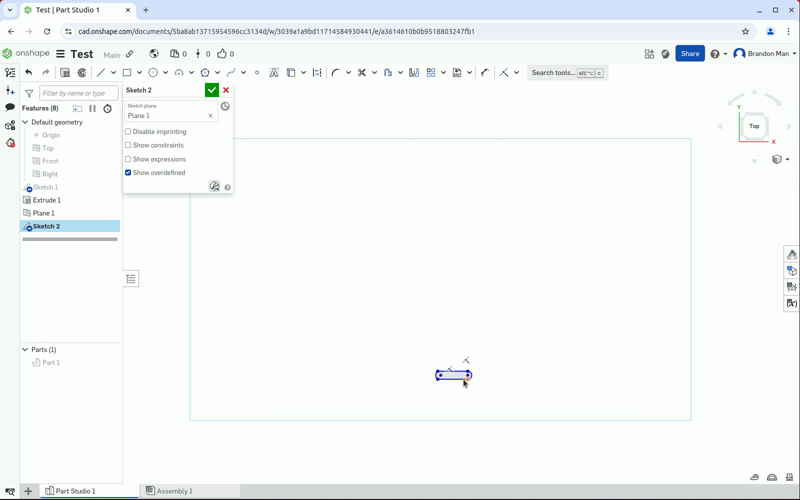
scroll(6)
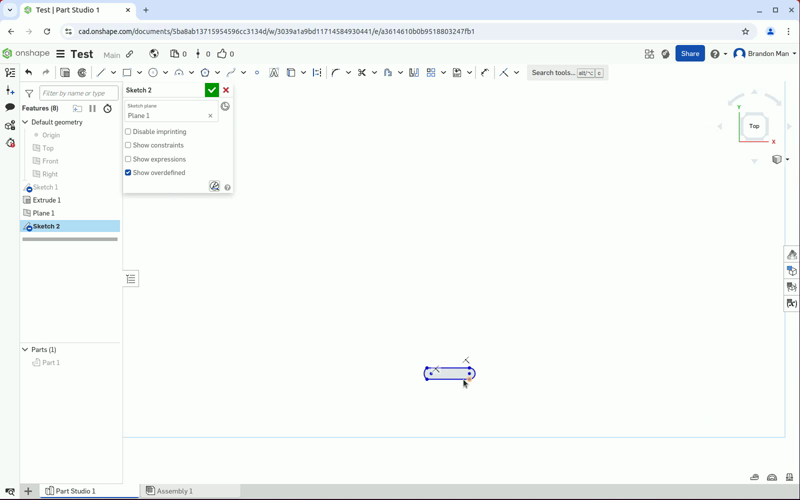
scroll(6)
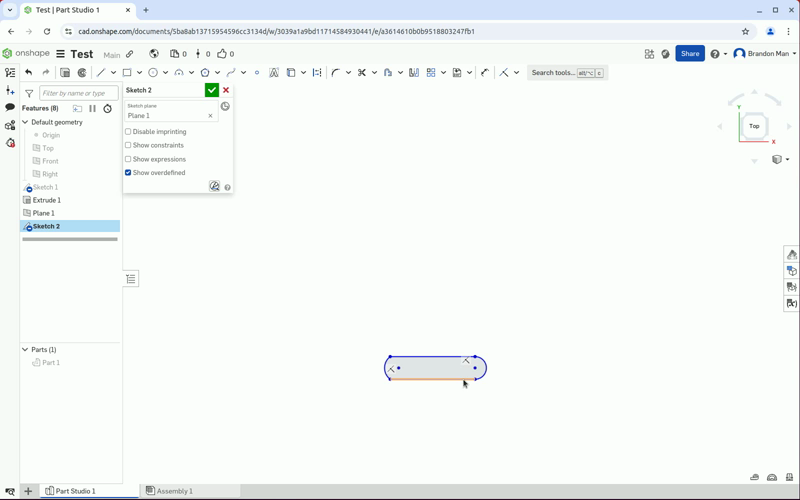
click(463, 379)
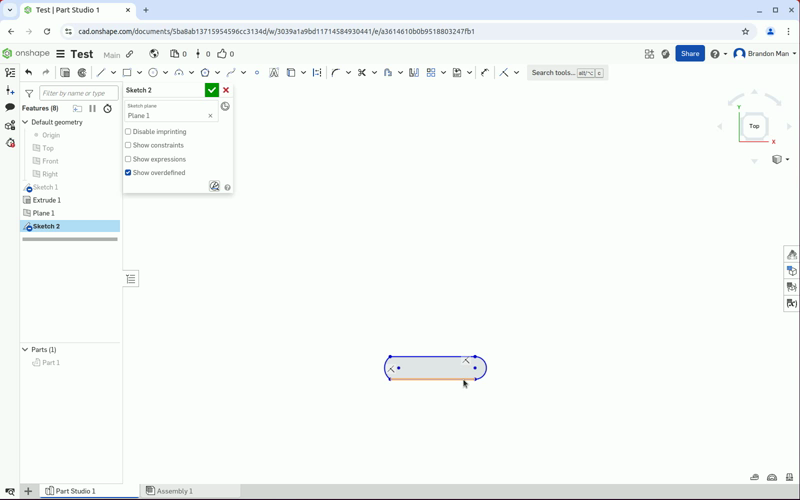
scroll(-6)
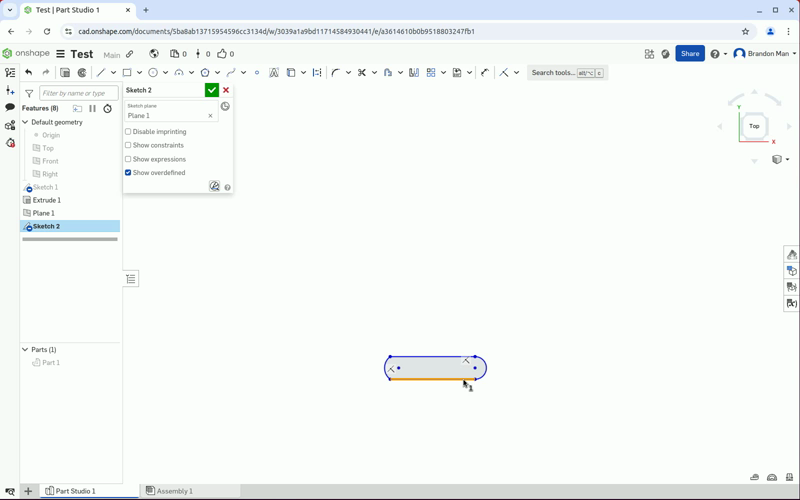
scroll(-6)
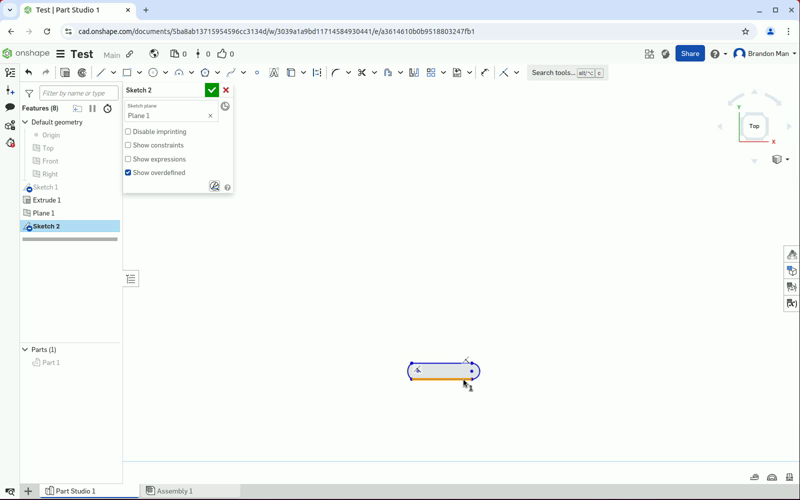
scroll(-6)
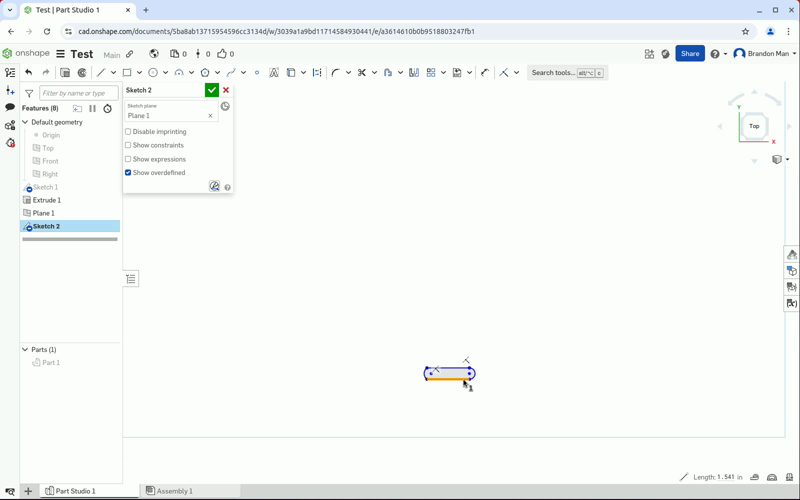
scroll(-6)
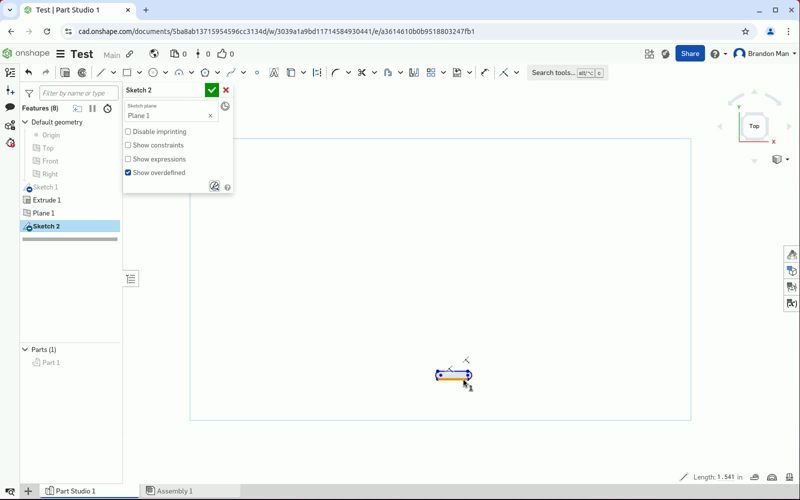
scroll(-6)
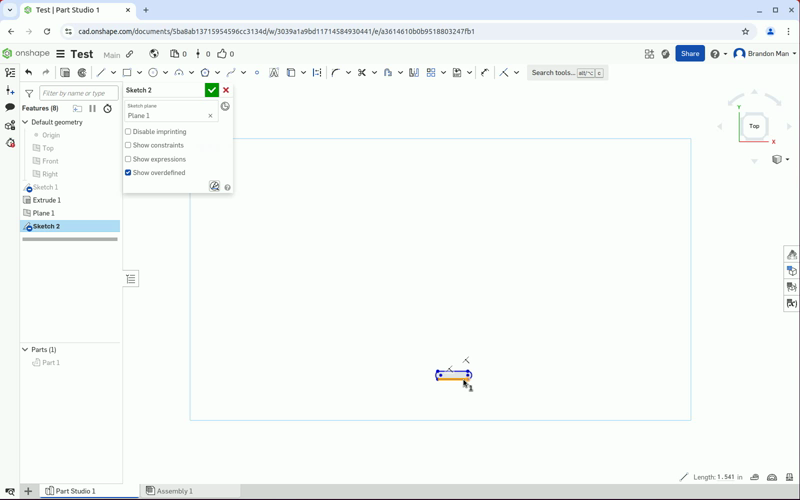
scroll(-6)
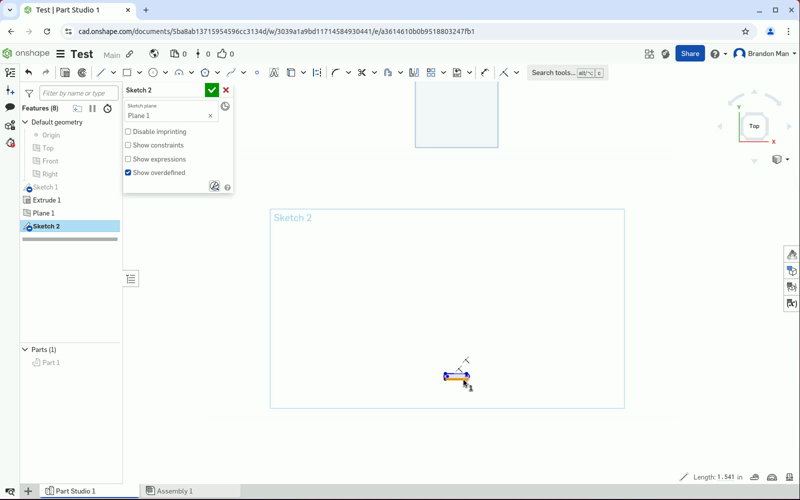
scroll(-6)
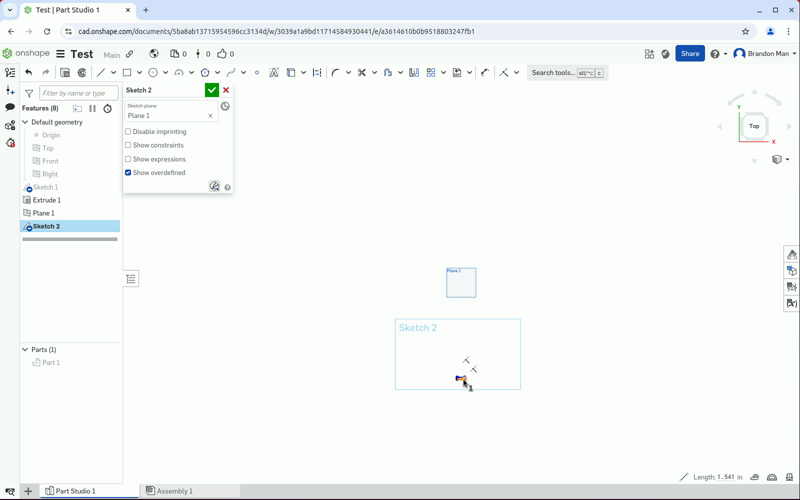
mouse_move(73, 352)
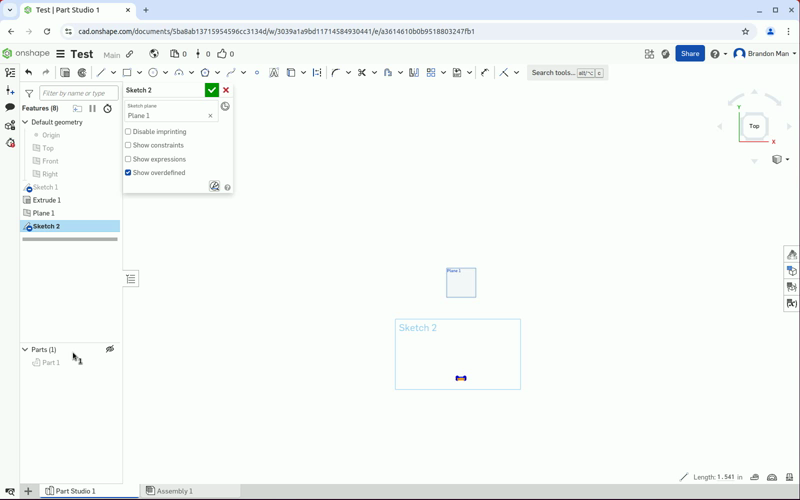
key(shift+y)
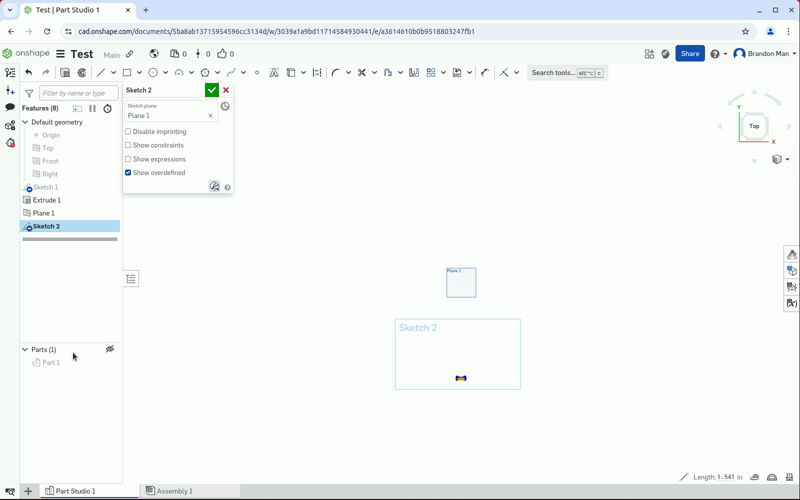
key(shift+e)
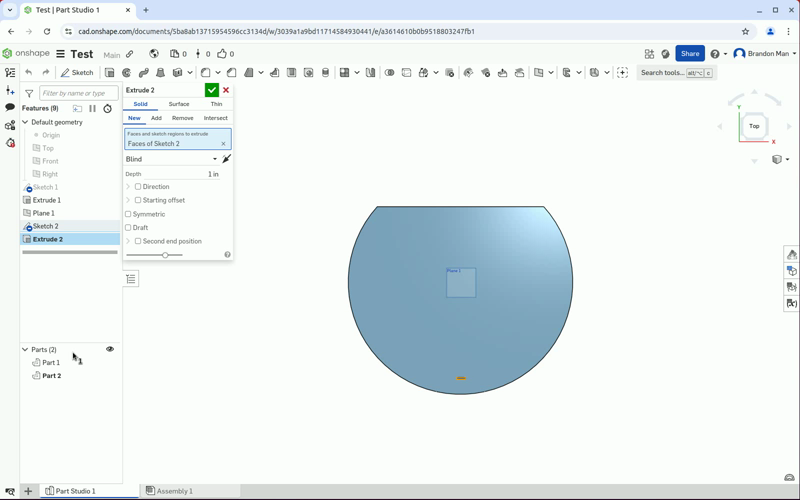
mouse_move(143, 106)
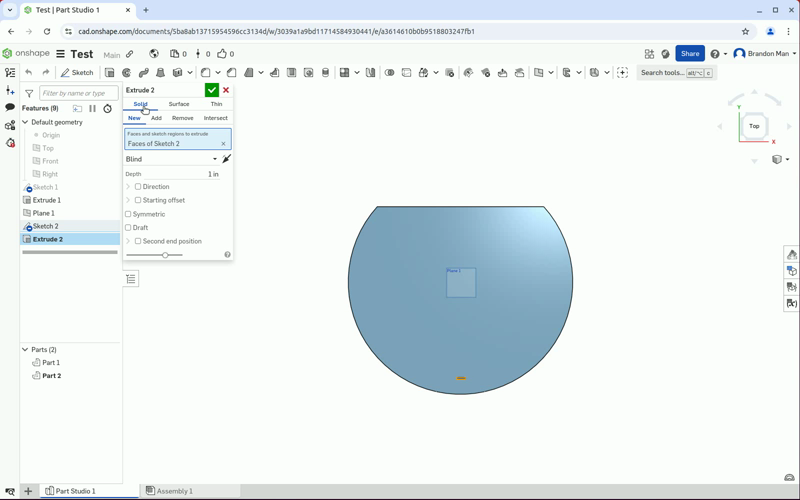
click(143, 106)
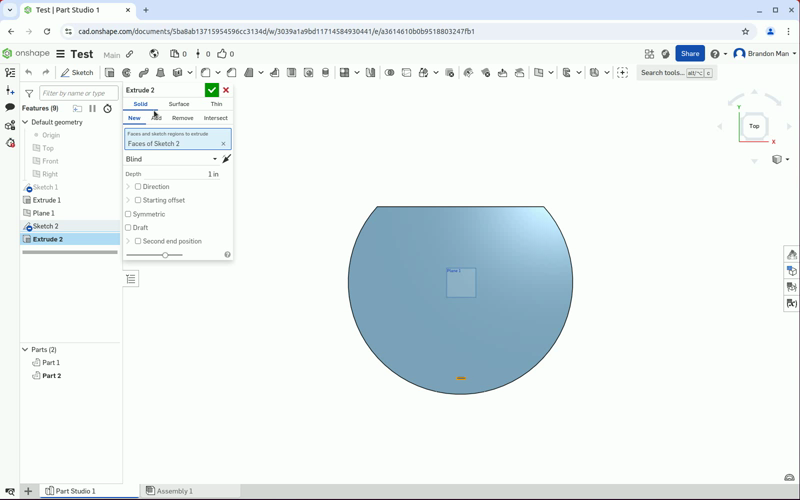
mouse_move(186, 120)
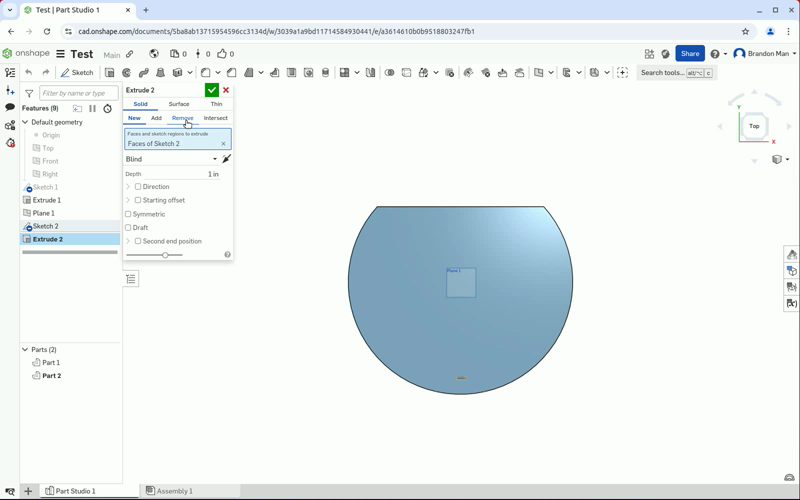
click(186, 120)
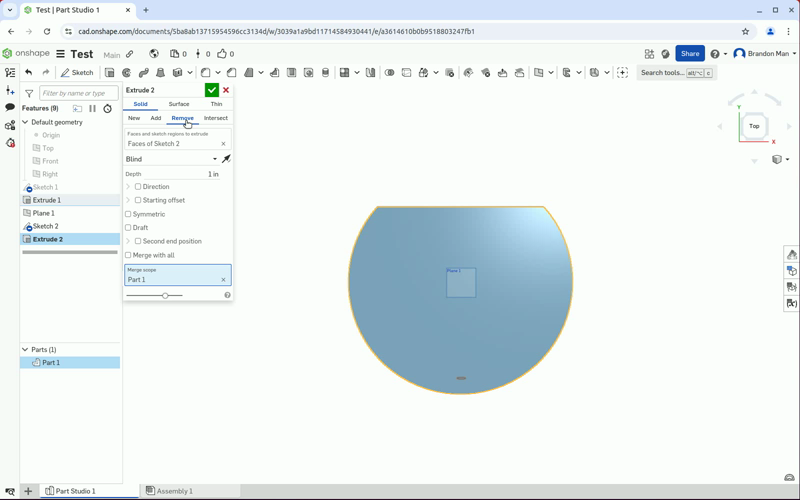
key(tab, 4)
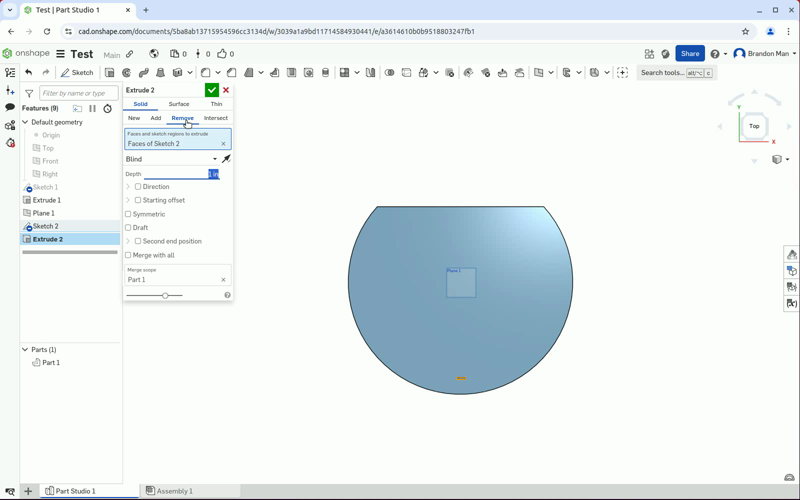
text(0.722)
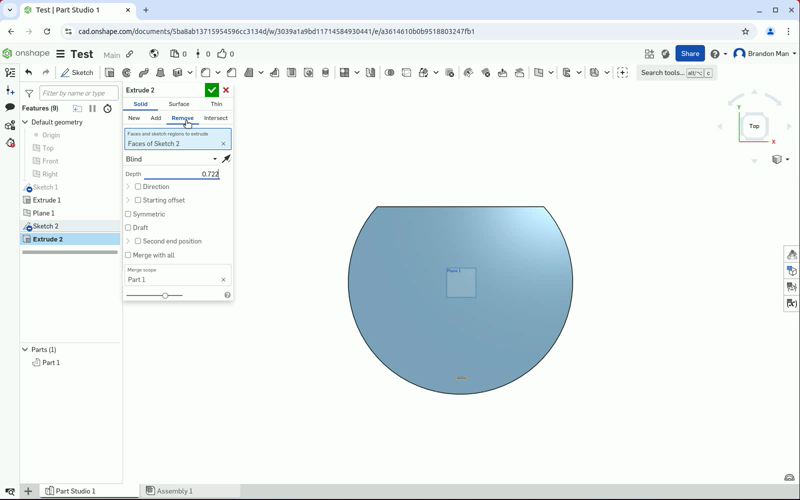
key(tab, 6)
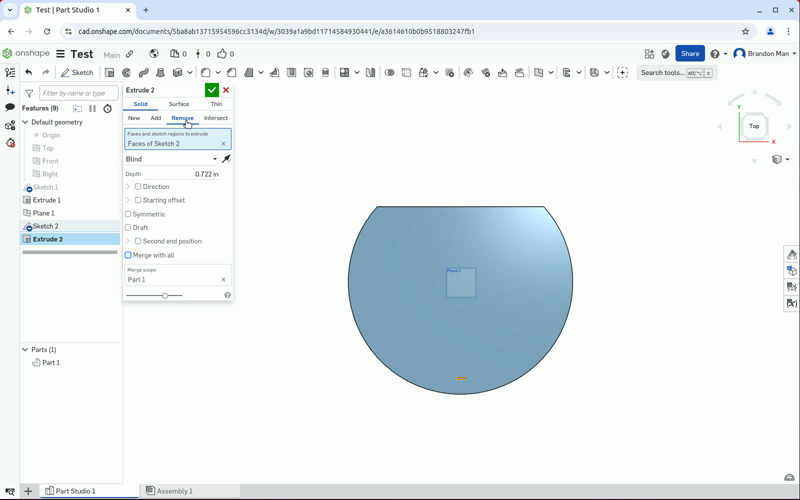
key(space)
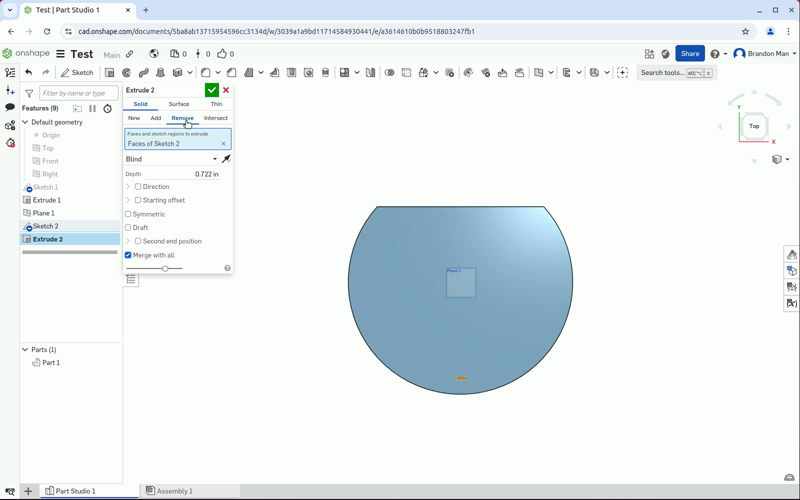
key(enter)
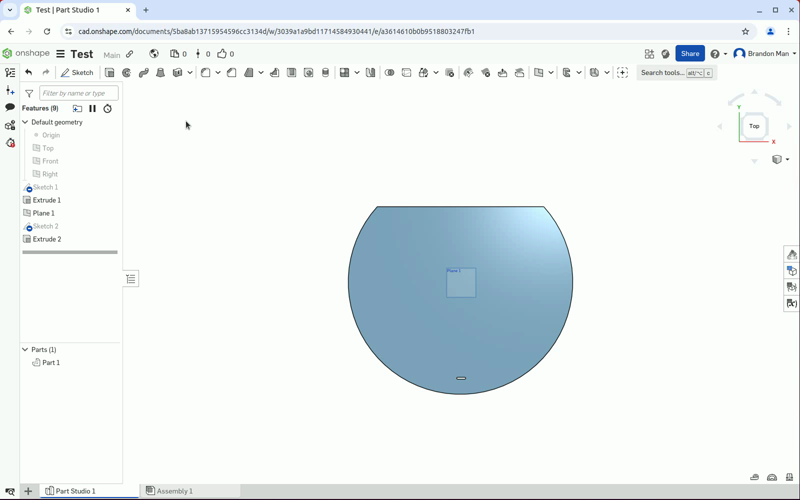
key(shift+h)
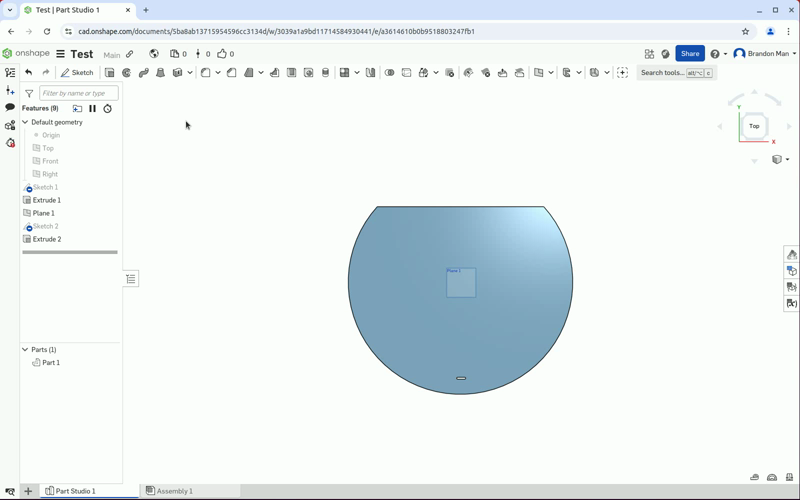
key(shift+h)
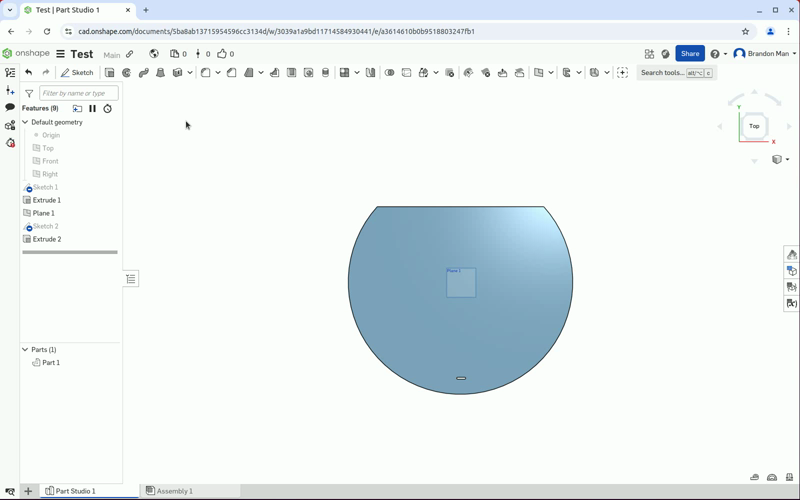
mouse_move(73, 189)
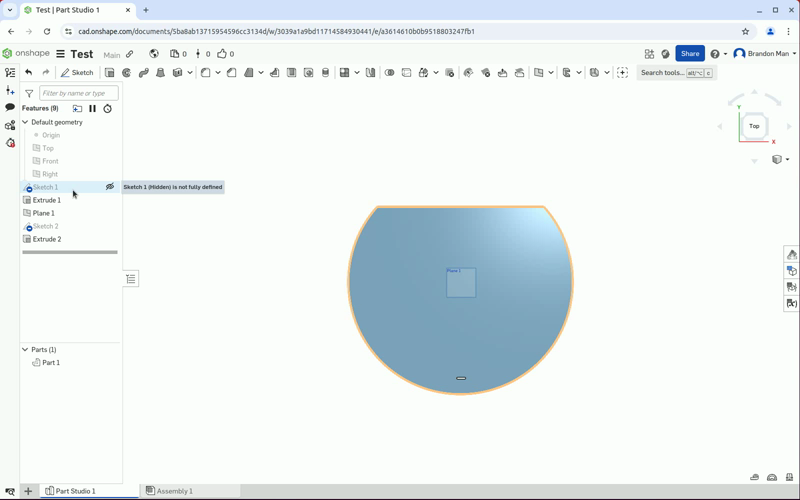
click(73, 189)
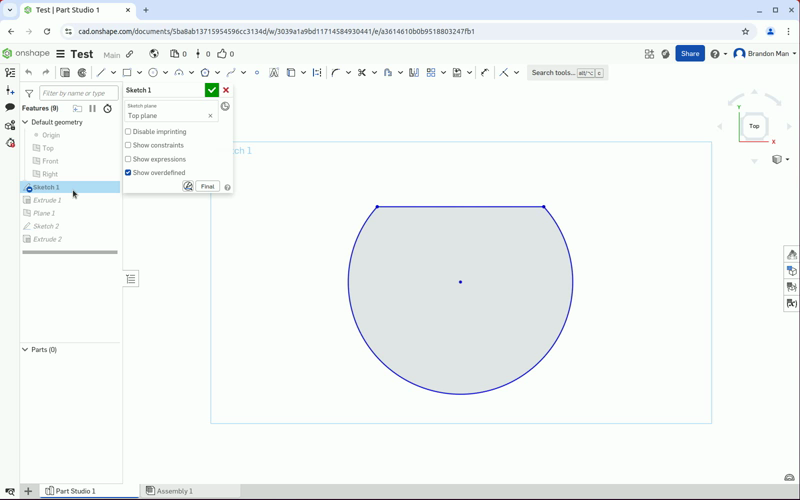
mouse_move(229, 92)
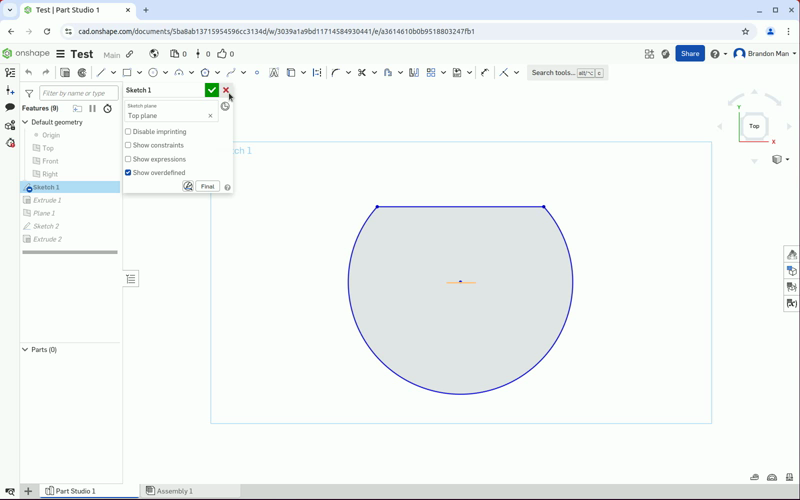
click(229, 92)
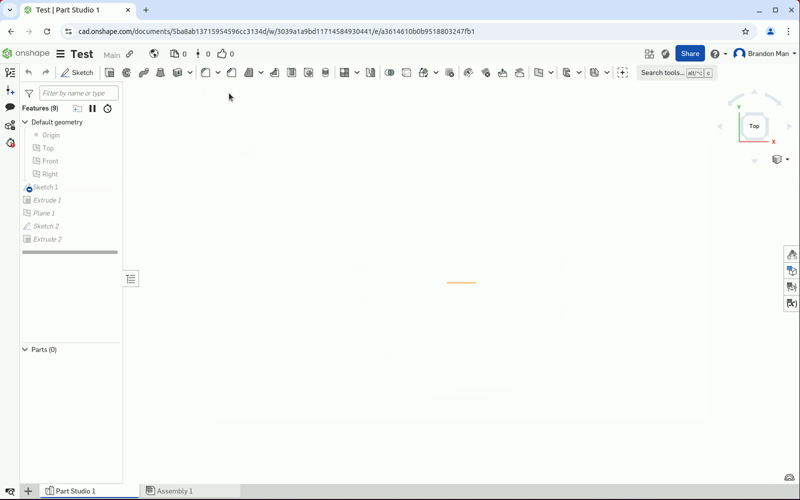
key(shift+s)
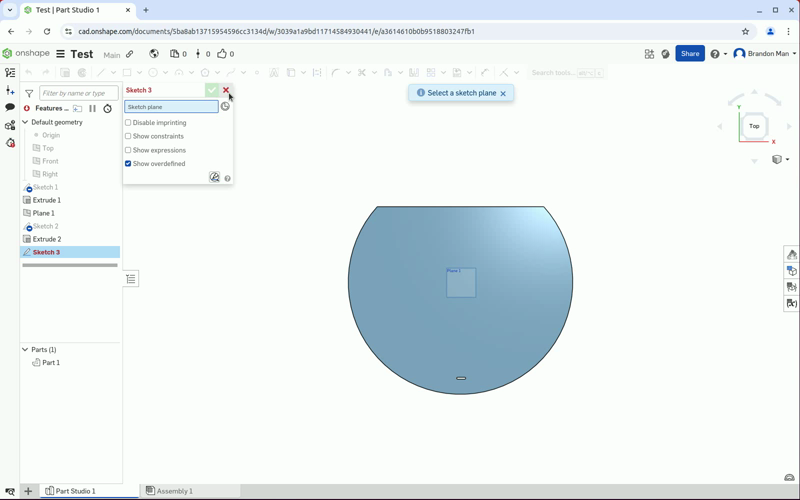
mouse_move(73, 215)
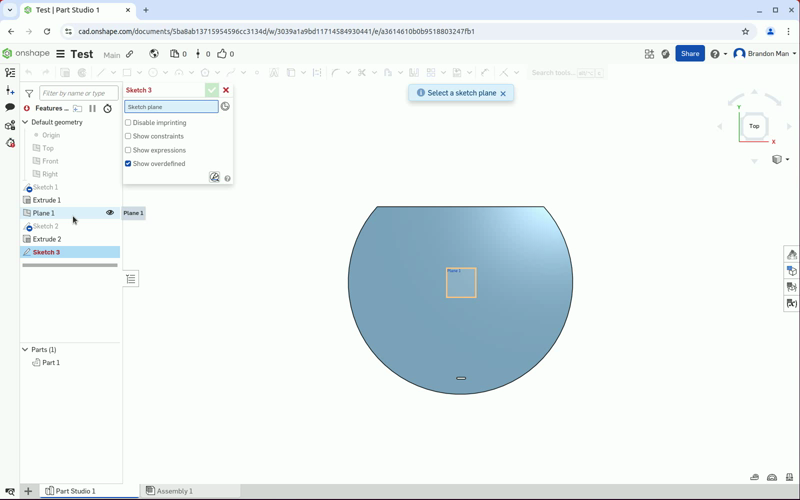
click(73, 215)
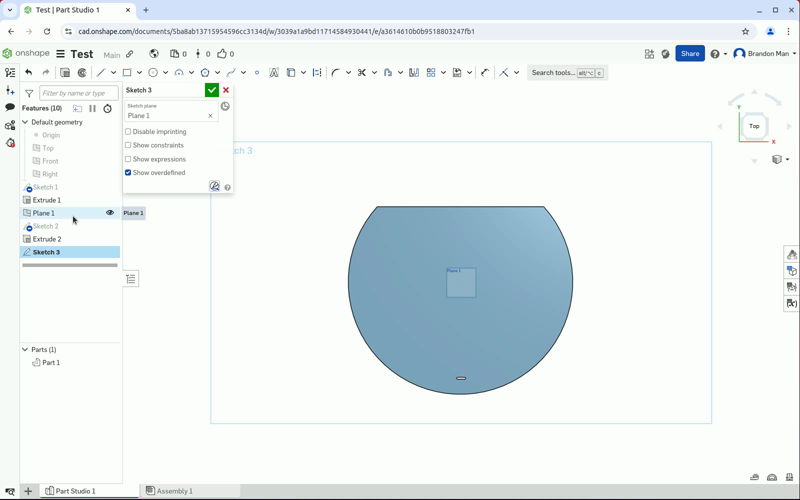
mouse_move(73, 352)
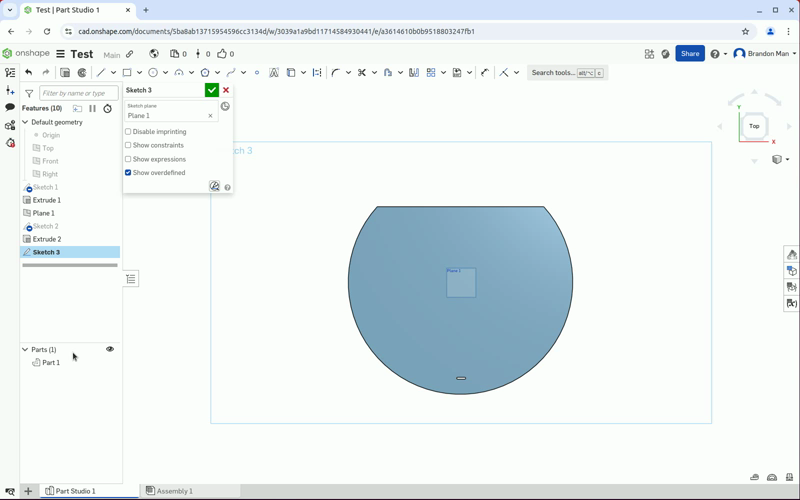
key(y)
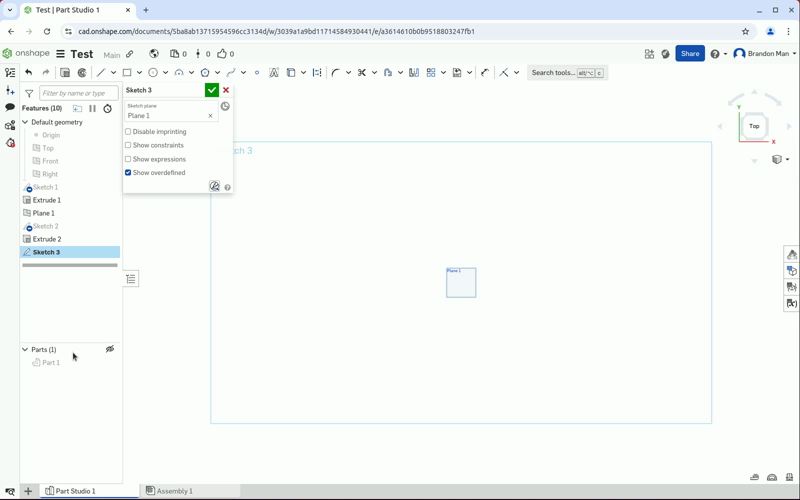
key(l)
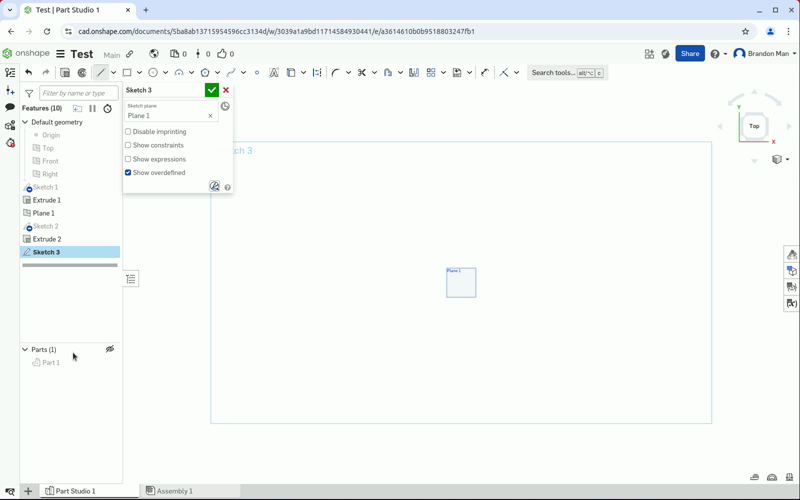
key_down(shift)
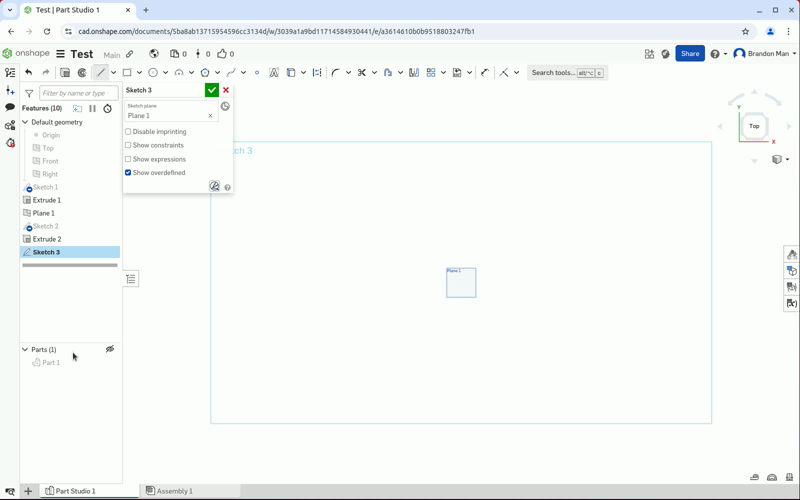
mouse_move(457, 382)
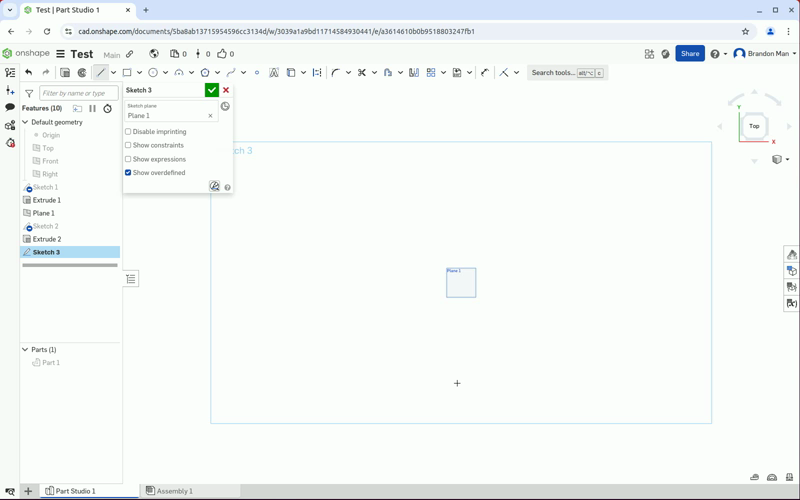
click(457, 382)
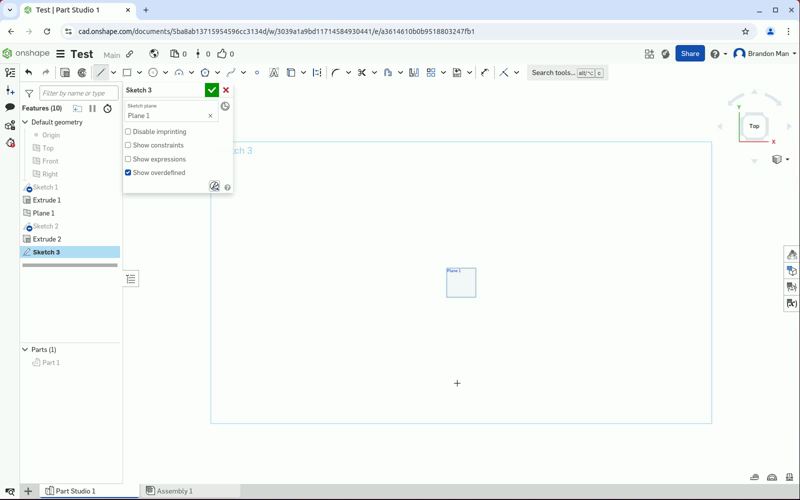
key_up(shift)
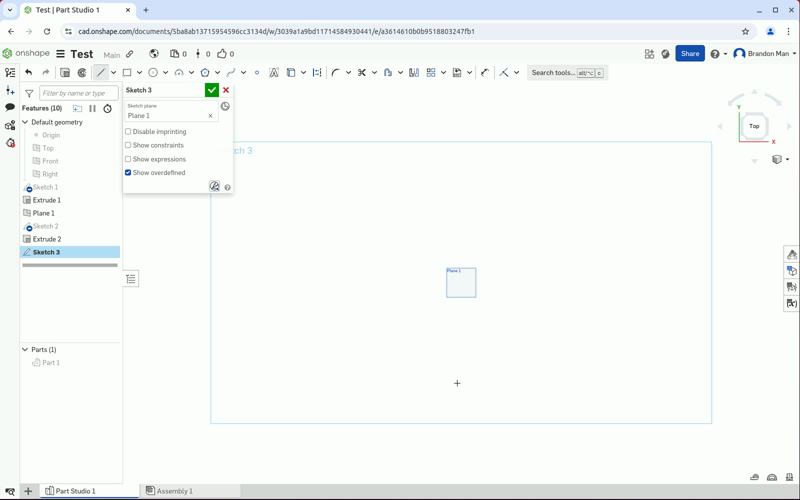
key_down(shift)
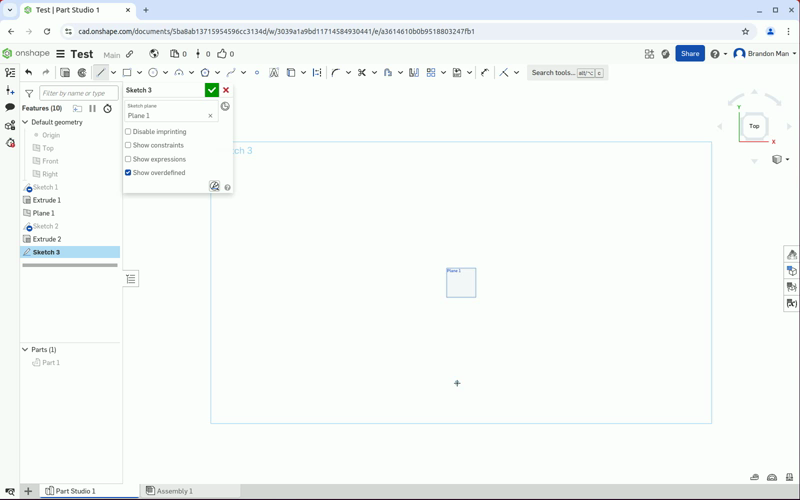
mouse_move(487, 382)
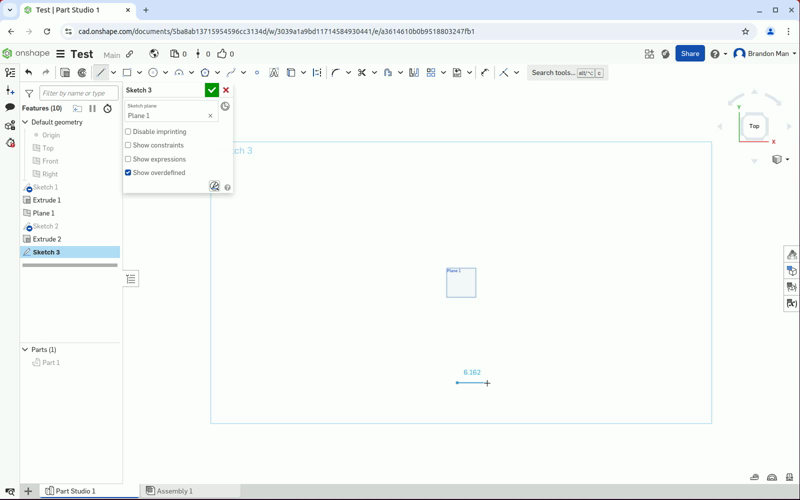
mouse_move(464, 382)
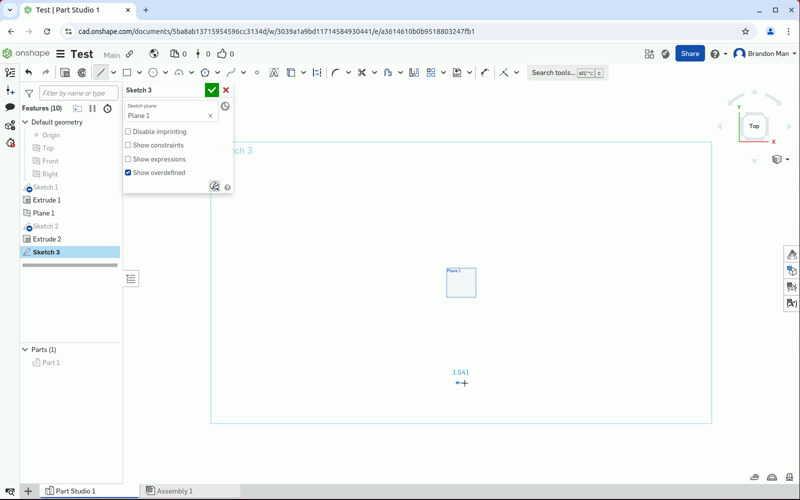
scroll(6)
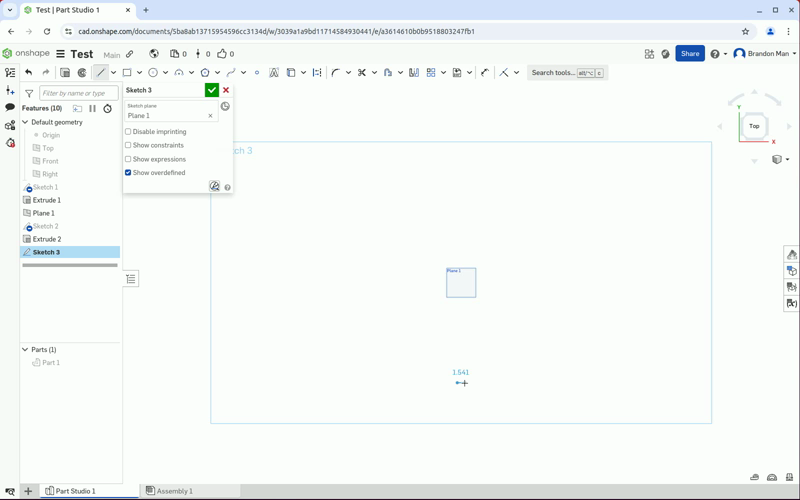
scroll(6)
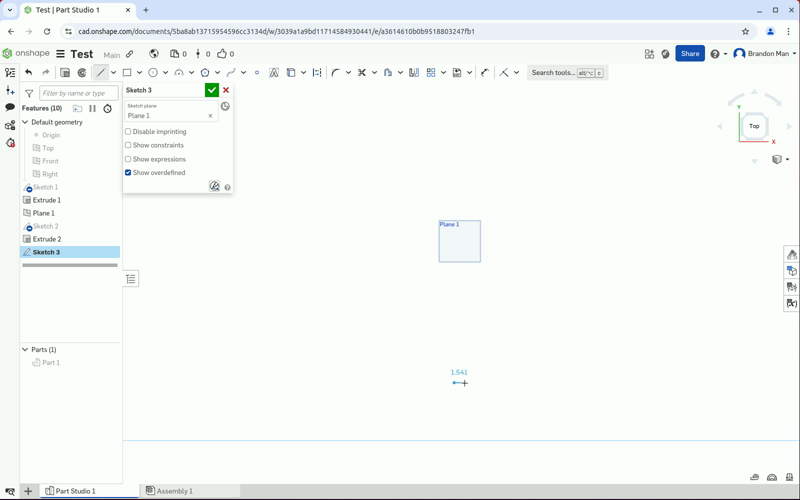
scroll(6)
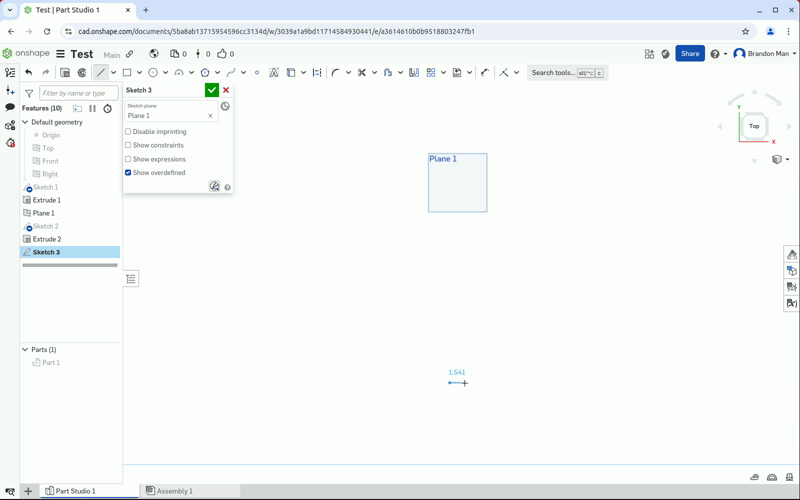
scroll(6)
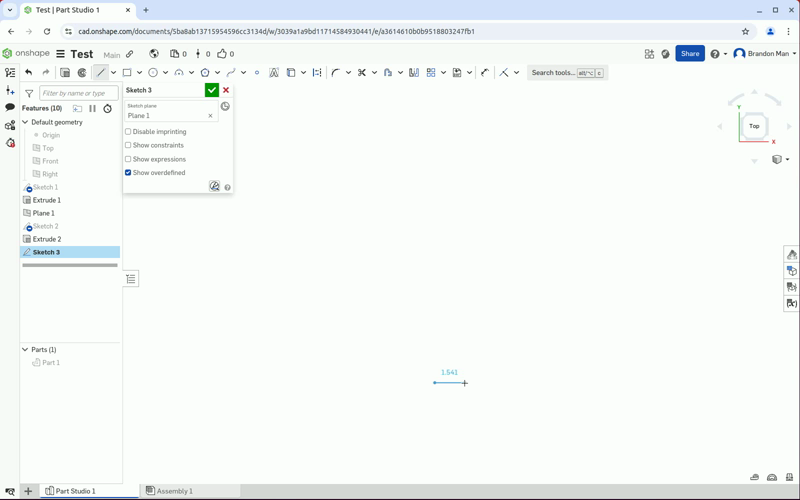
scroll(6)
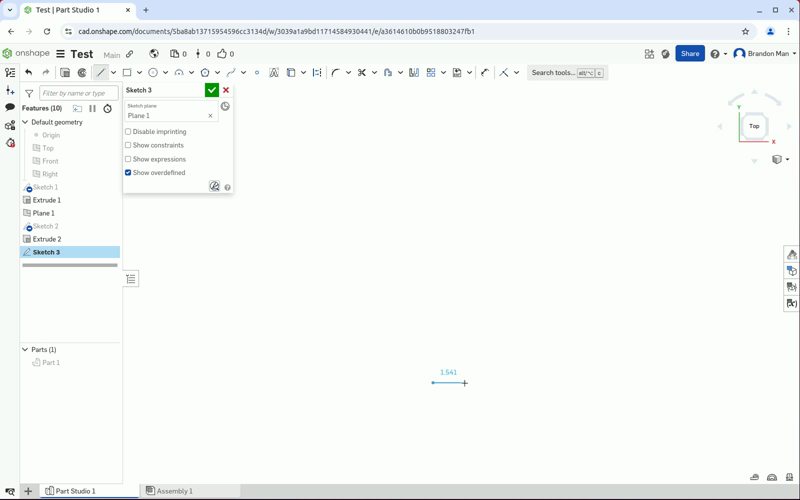
scroll(6)
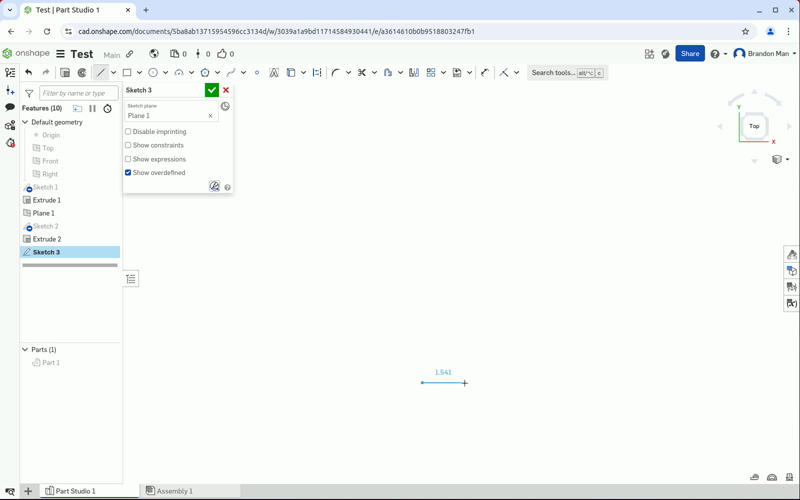
scroll(6)
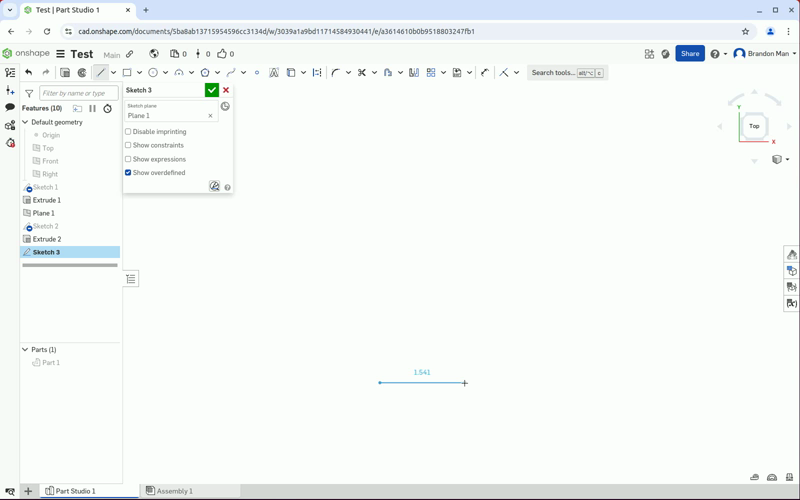
click(464, 382)
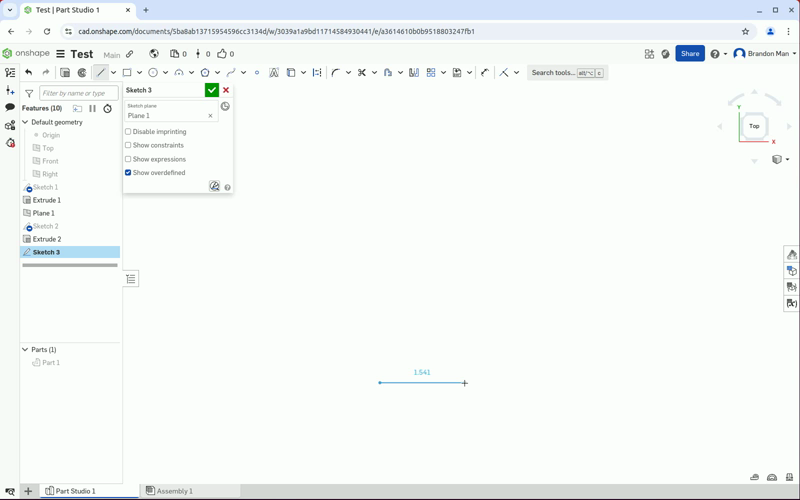
scroll(-6)
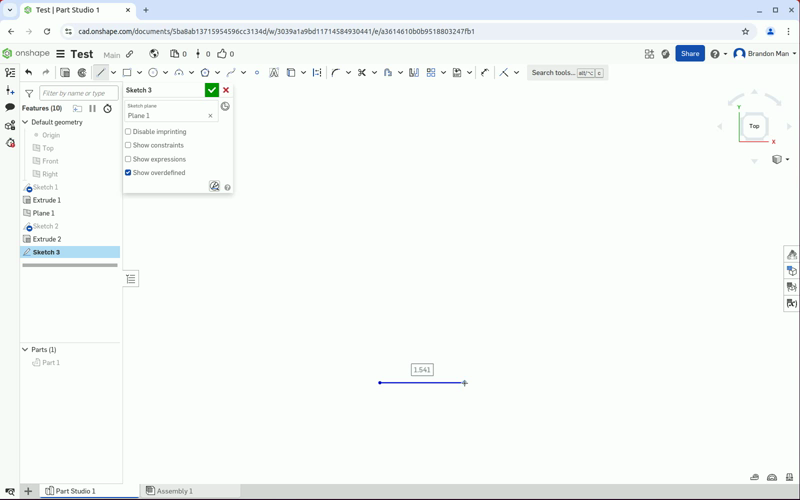
scroll(-6)
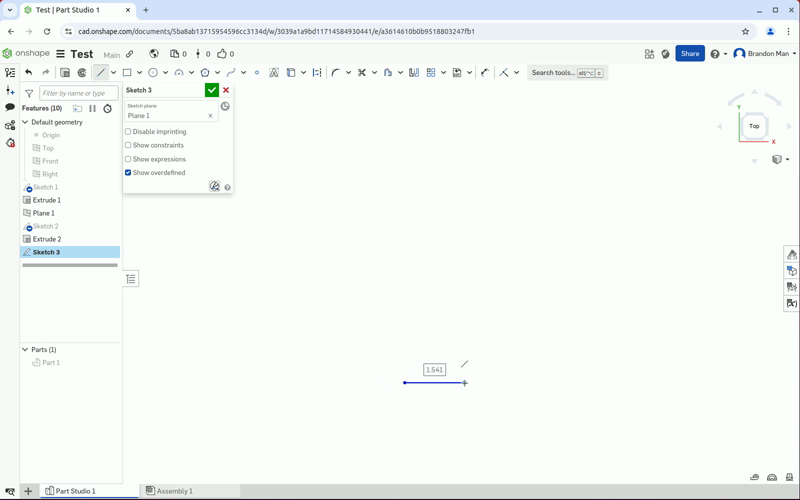
scroll(-6)
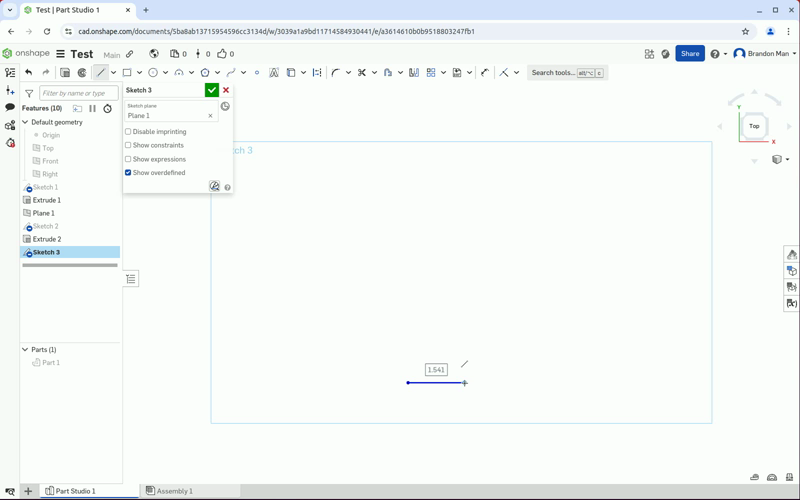
scroll(-6)
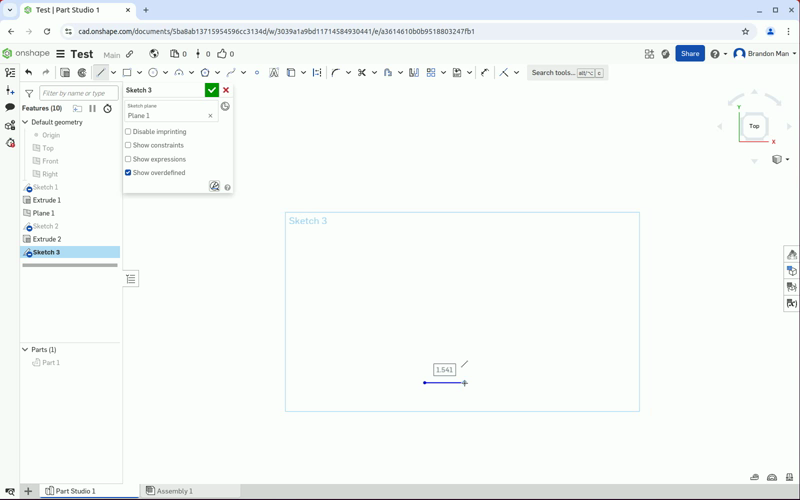
scroll(-6)
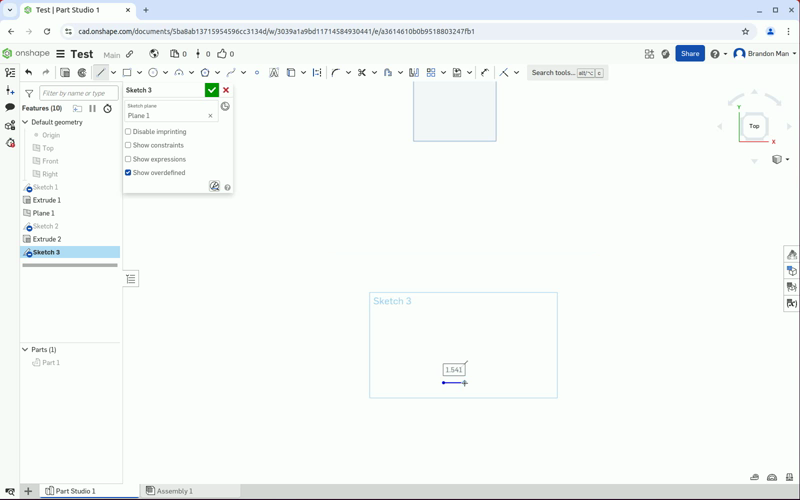
scroll(-6)
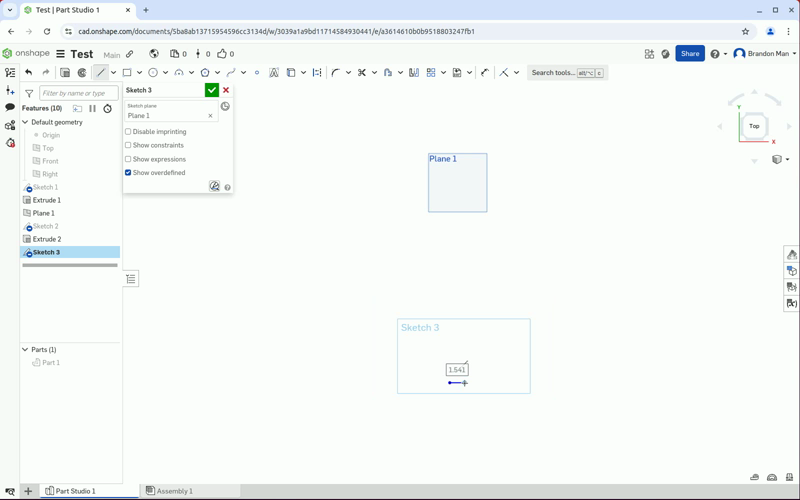
scroll(-6)
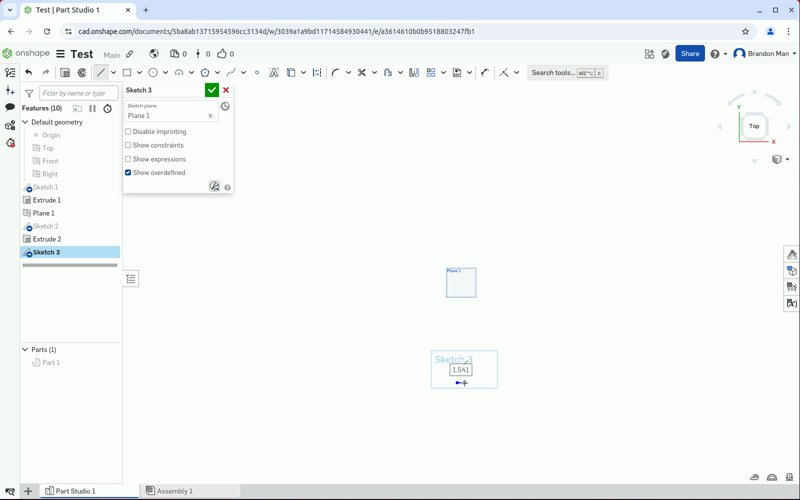
key_up(shift)
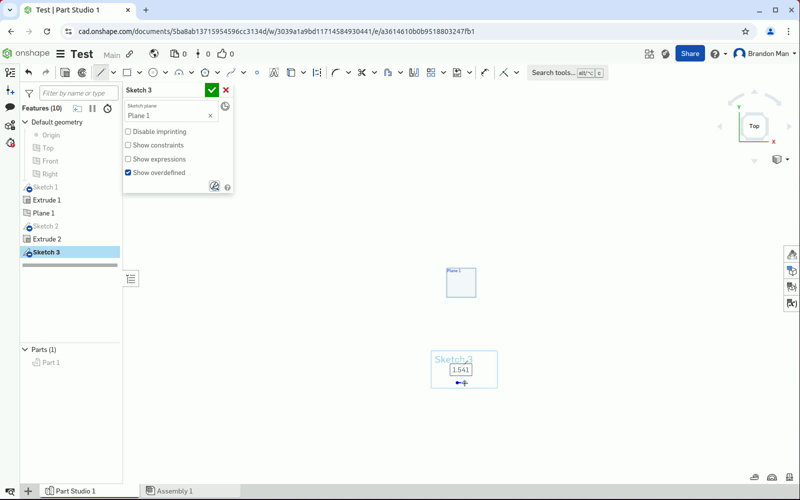
key(esc)
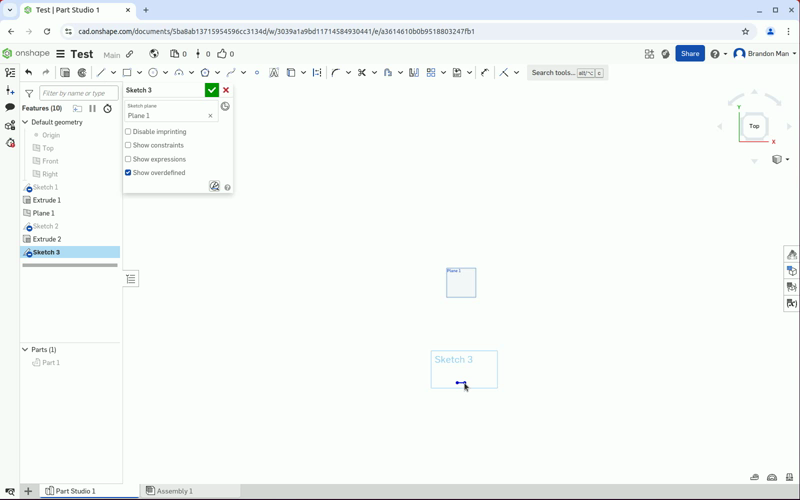
key(a)
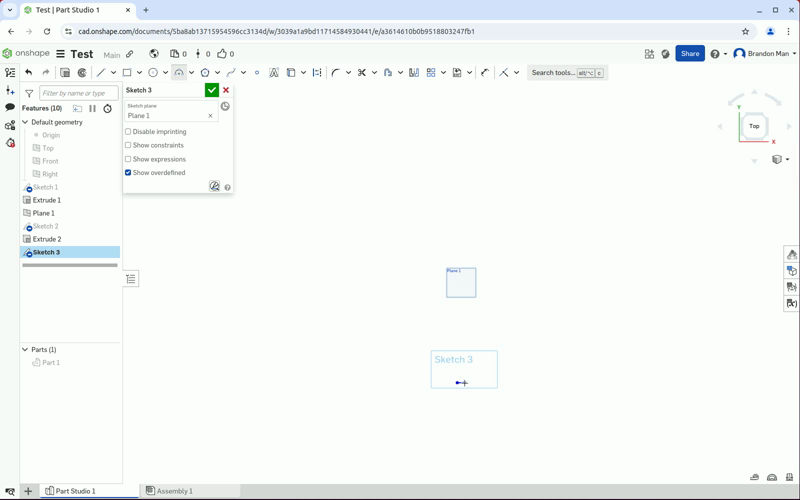
mouse_move(464, 382)
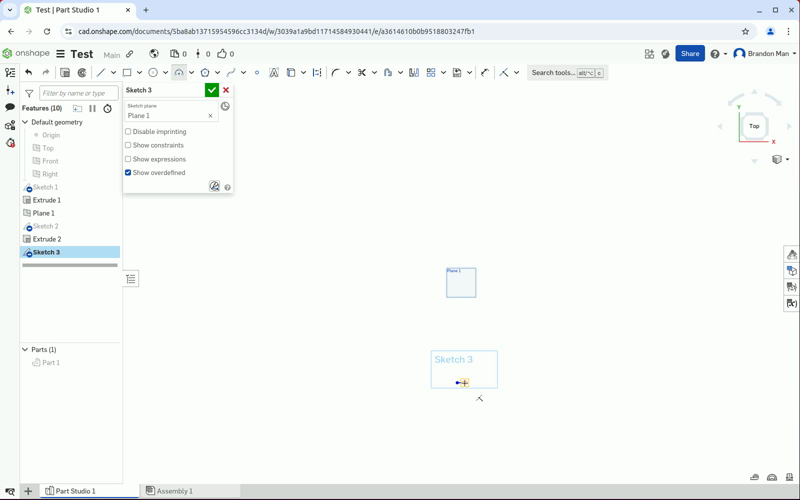
click(464, 382)
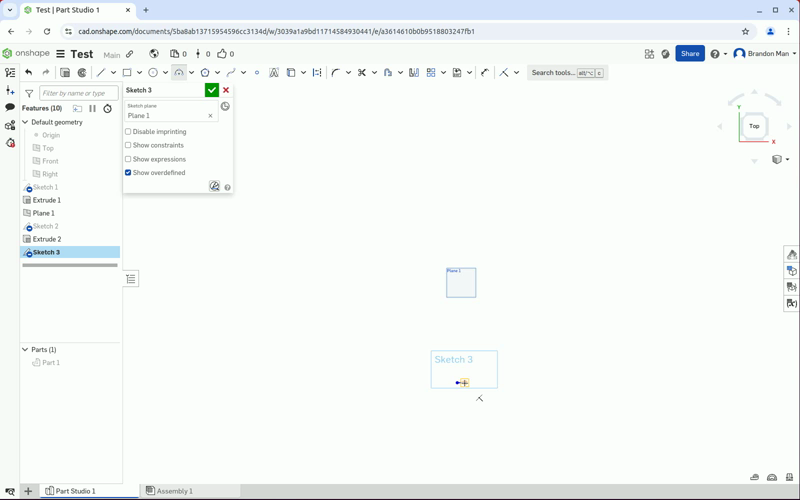
key_down(shift)
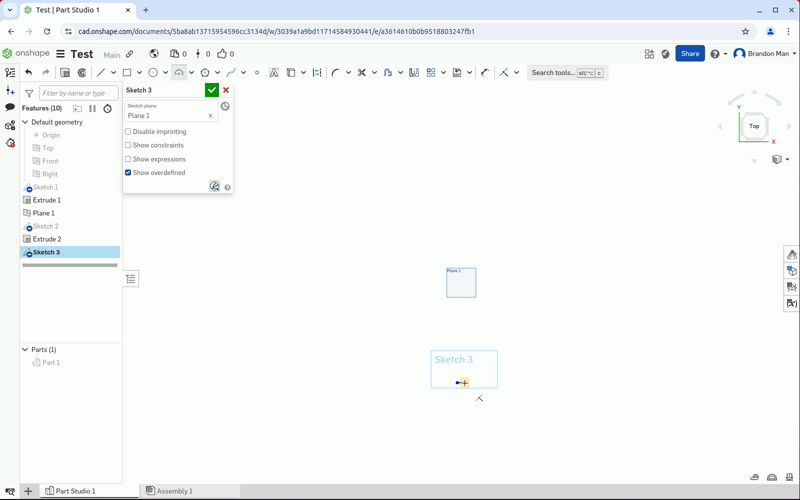
mouse_move(464, 381)
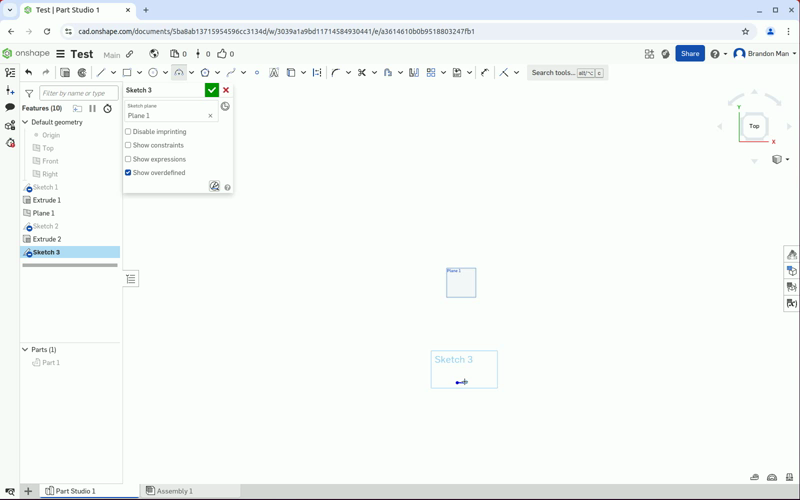
scroll(6)
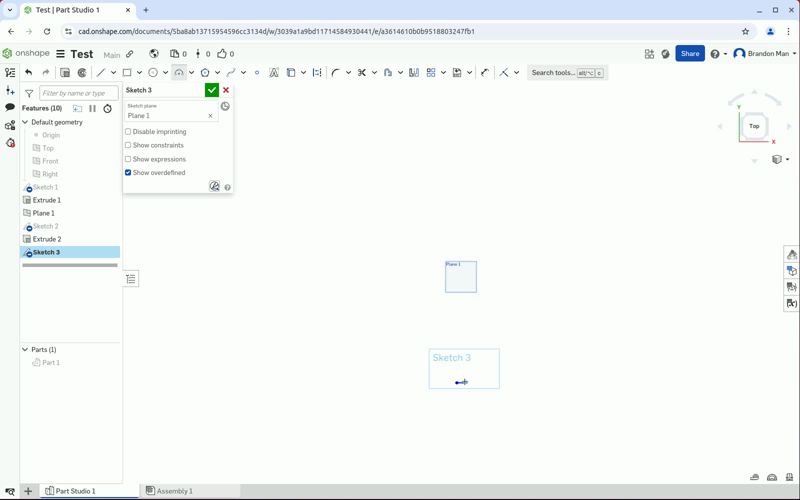
scroll(6)
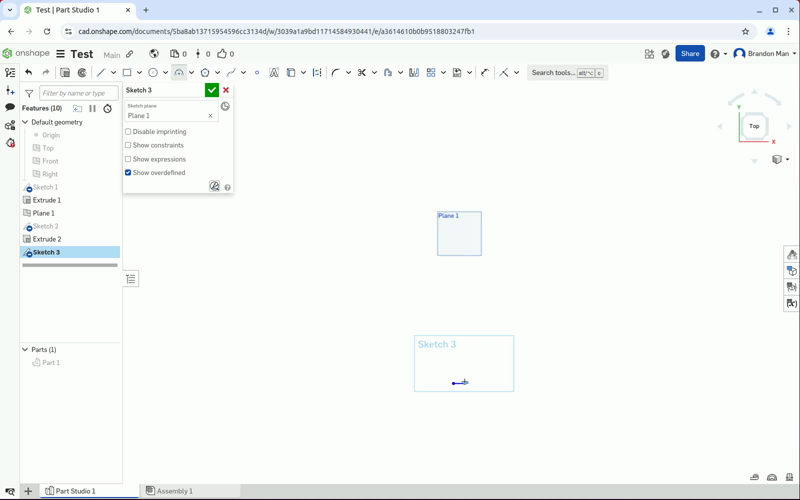
scroll(6)
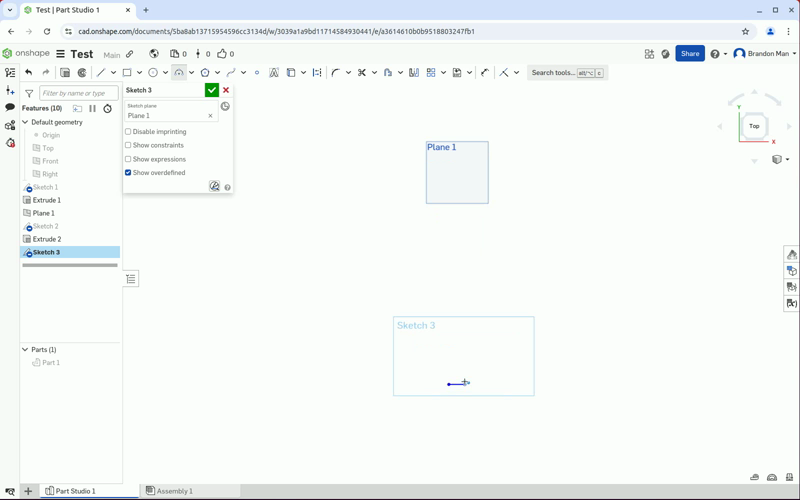
scroll(6)
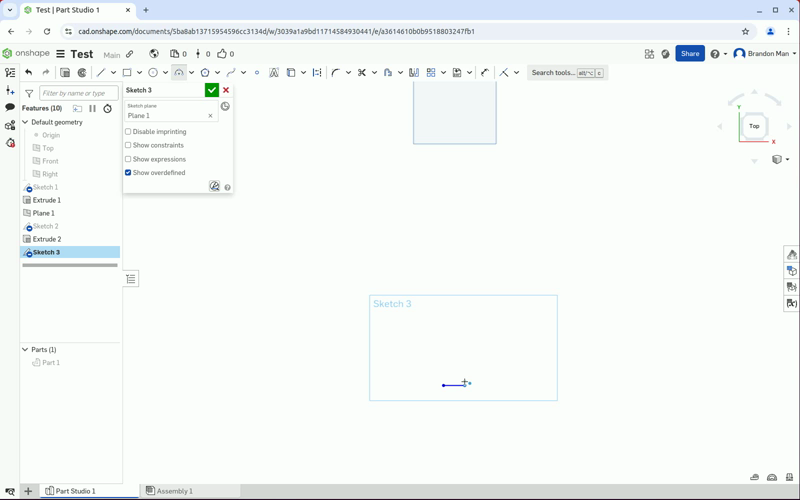
scroll(6)
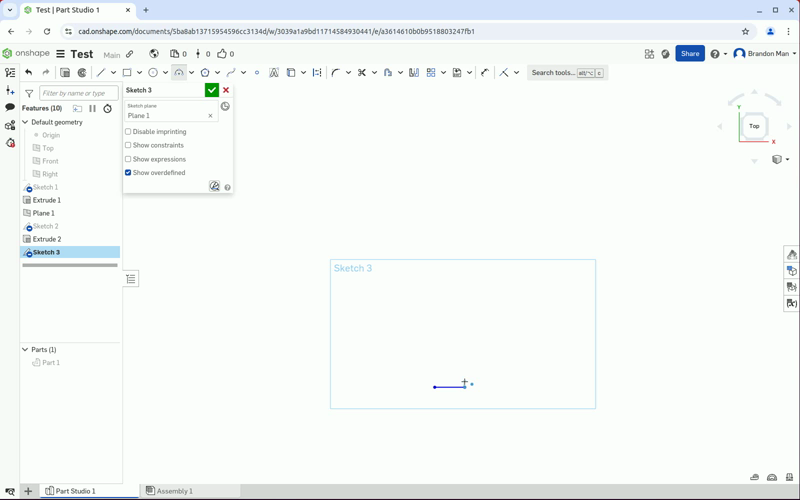
scroll(6)
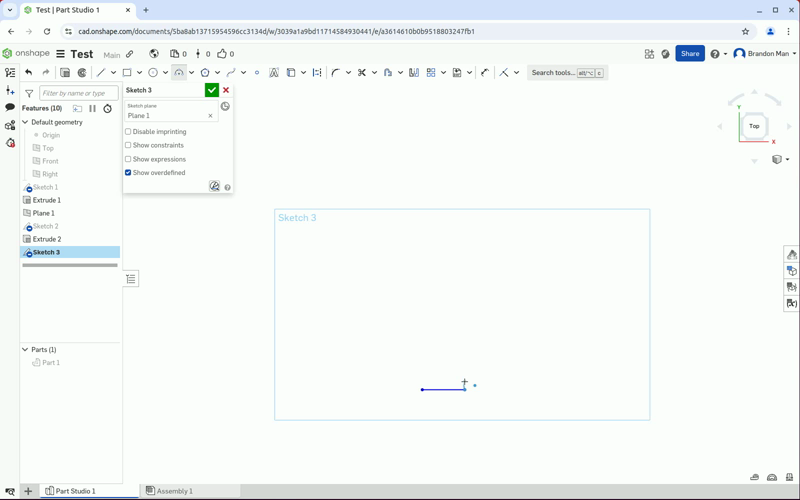
scroll(6)
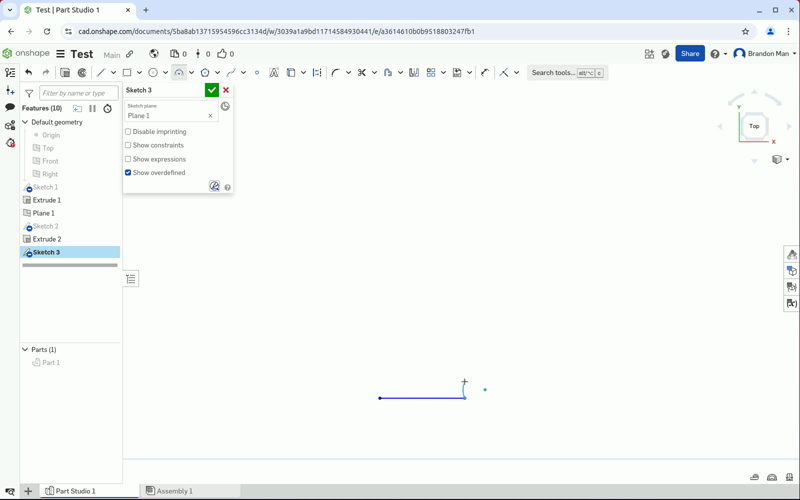
click(464, 381)
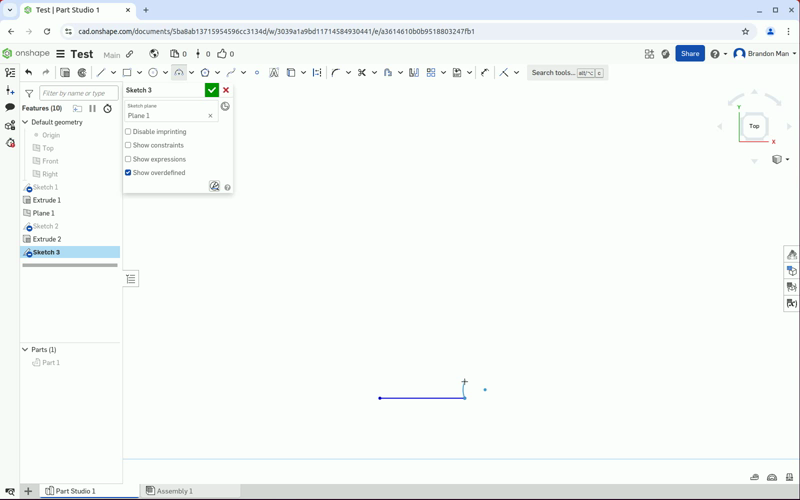
scroll(-6)
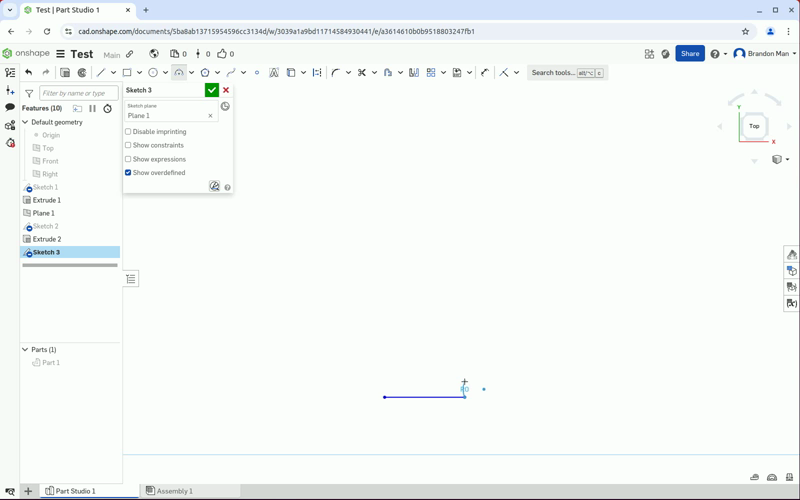
scroll(-6)
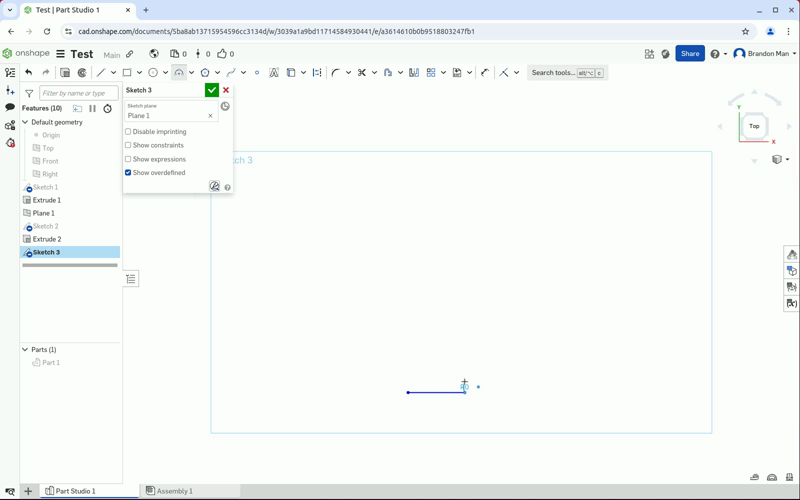
scroll(-6)
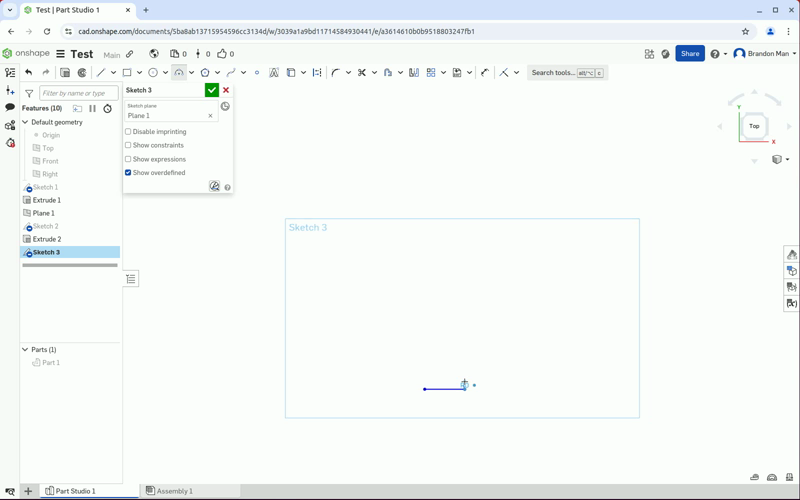
scroll(-6)
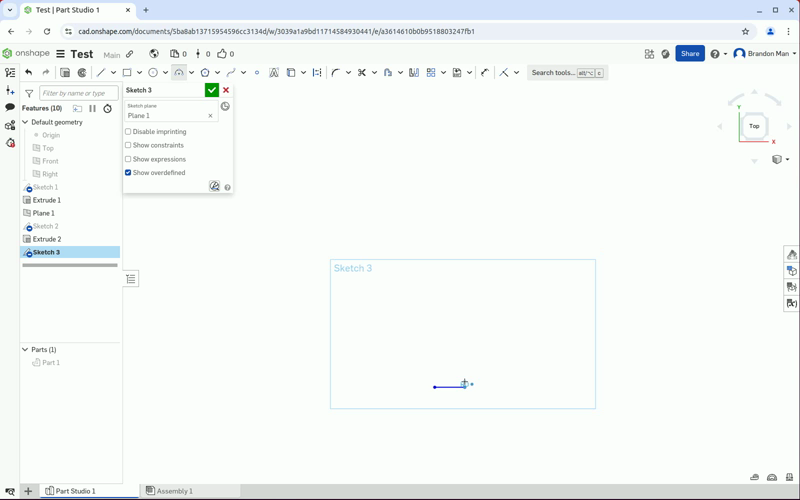
scroll(-6)
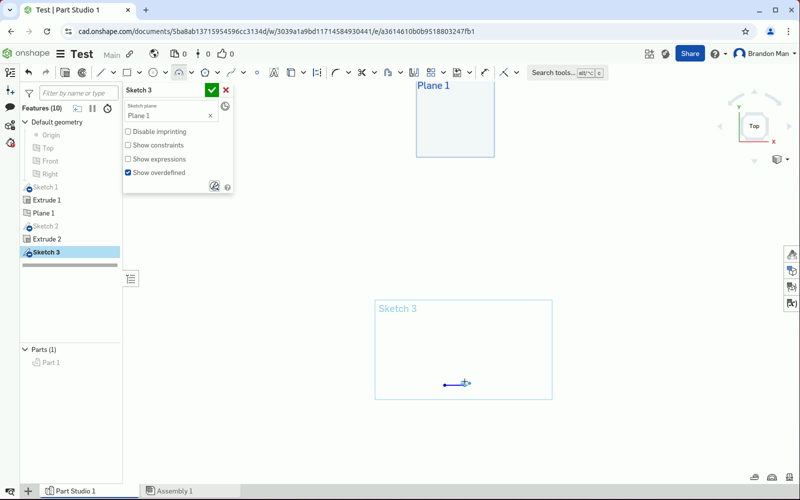
scroll(-6)
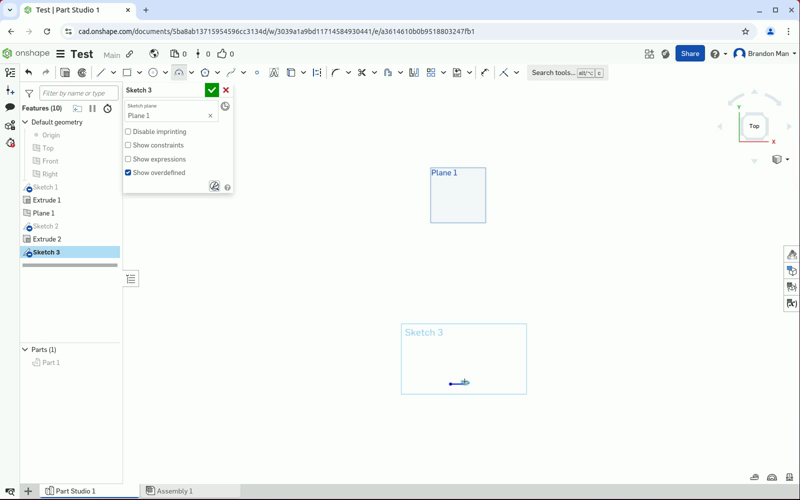
scroll(-6)
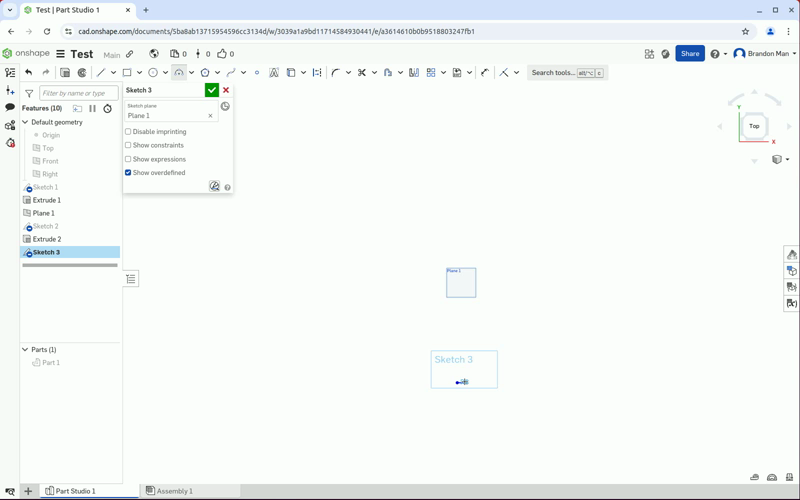
mouse_move(465, 381)
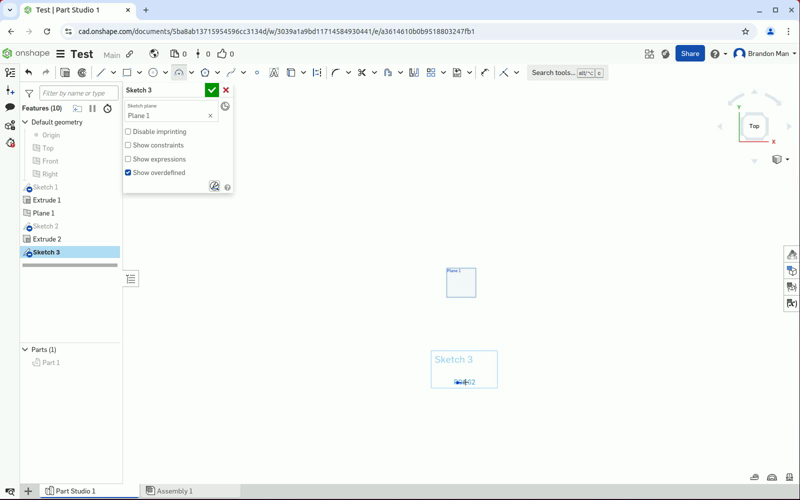
scroll(6)
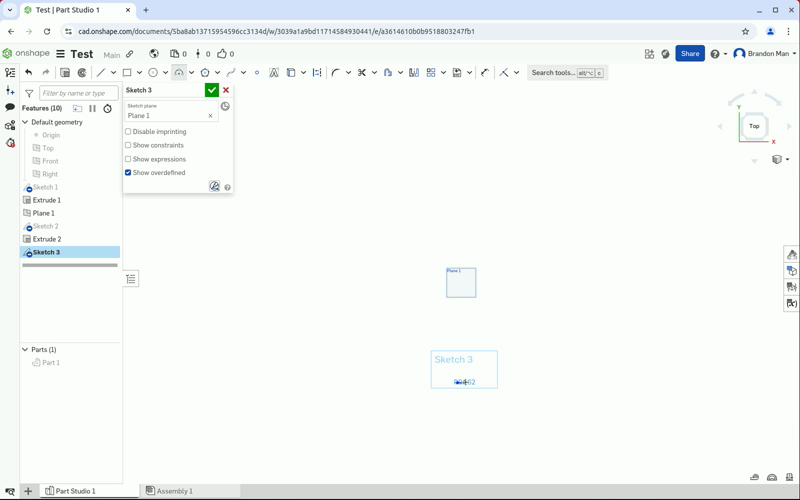
scroll(6)
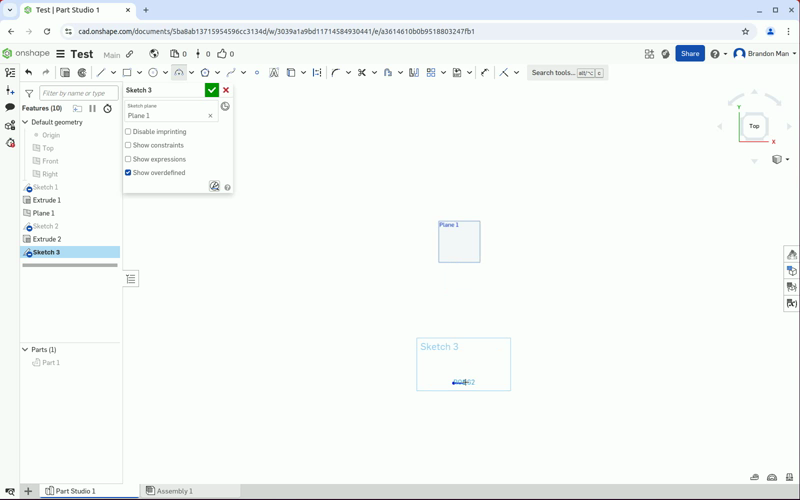
scroll(6)
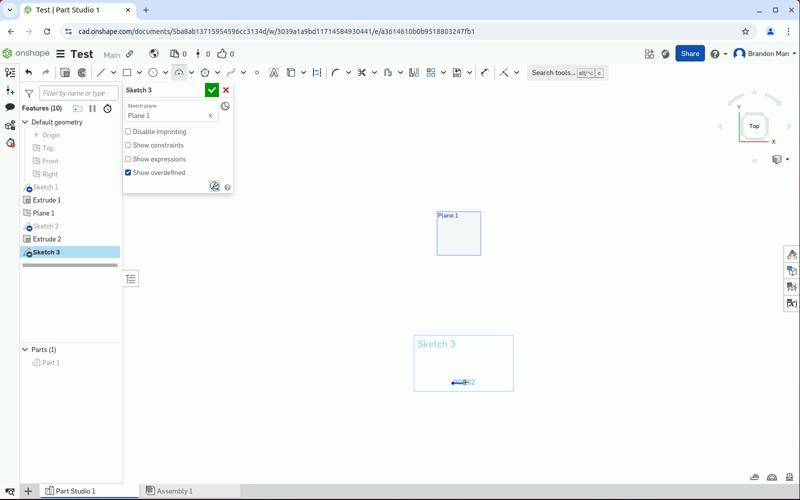
scroll(6)
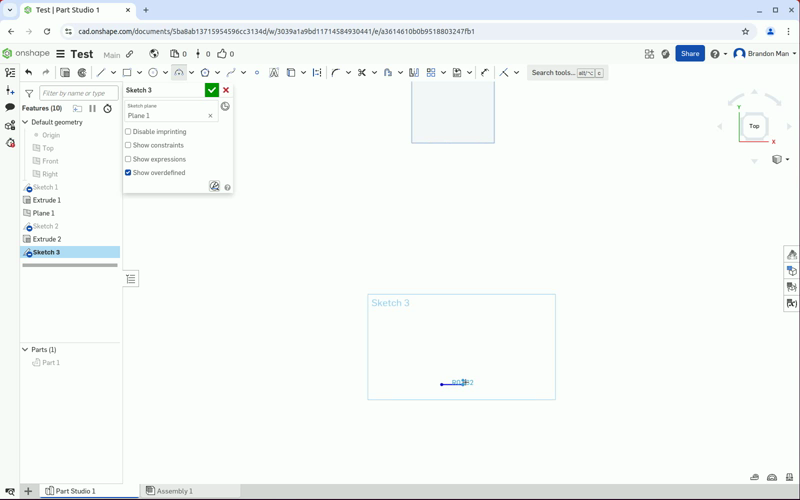
scroll(6)
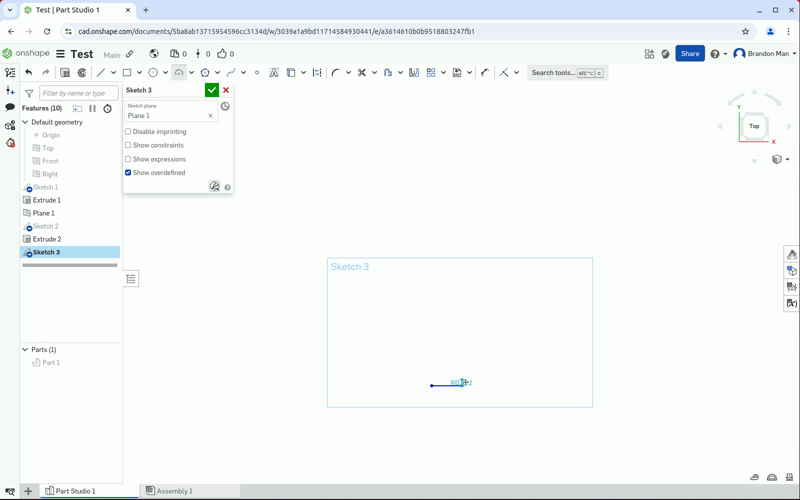
scroll(6)
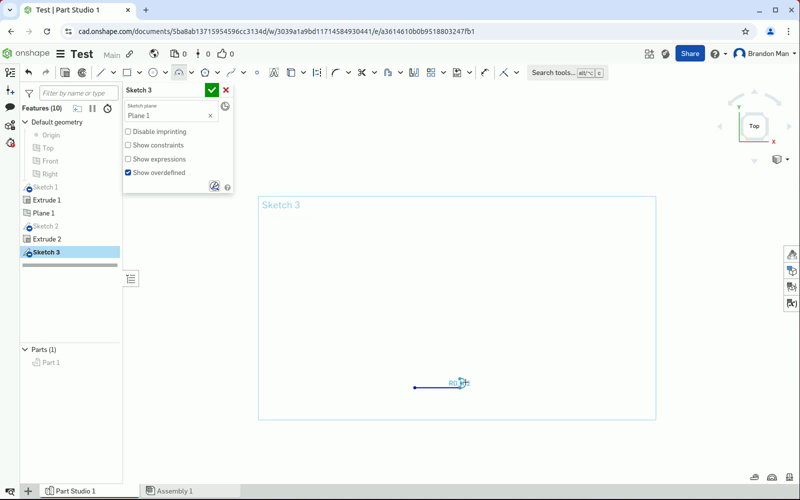
scroll(6)
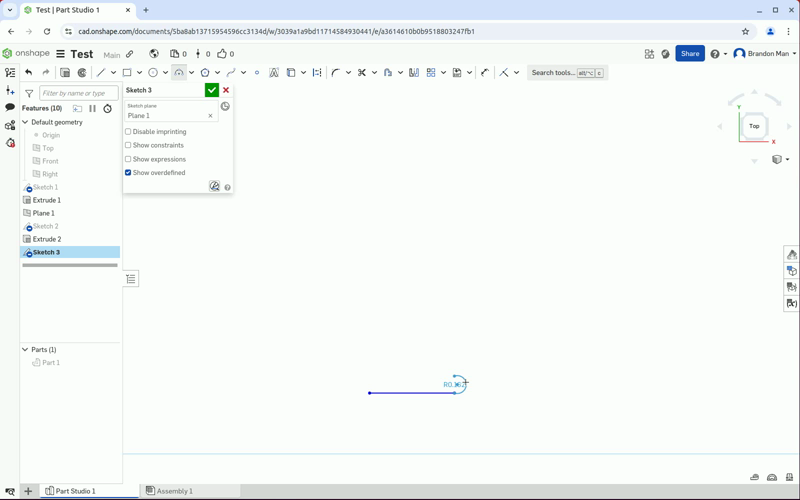
click(465, 381)
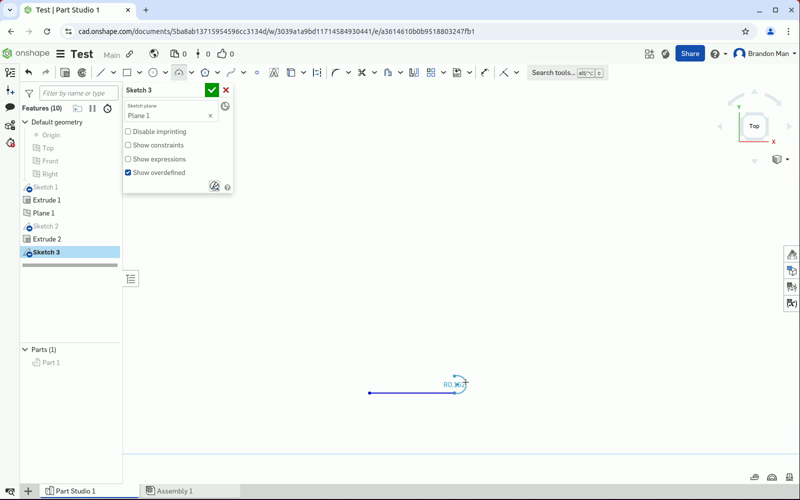
scroll(-6)
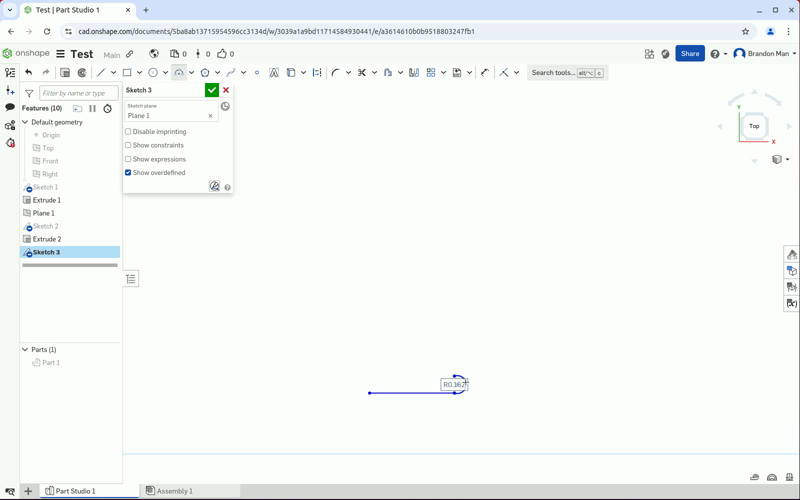
scroll(-6)
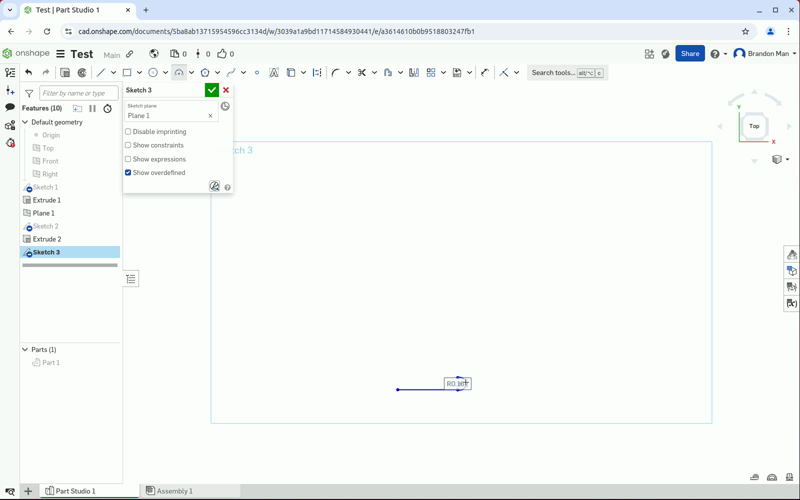
scroll(-6)
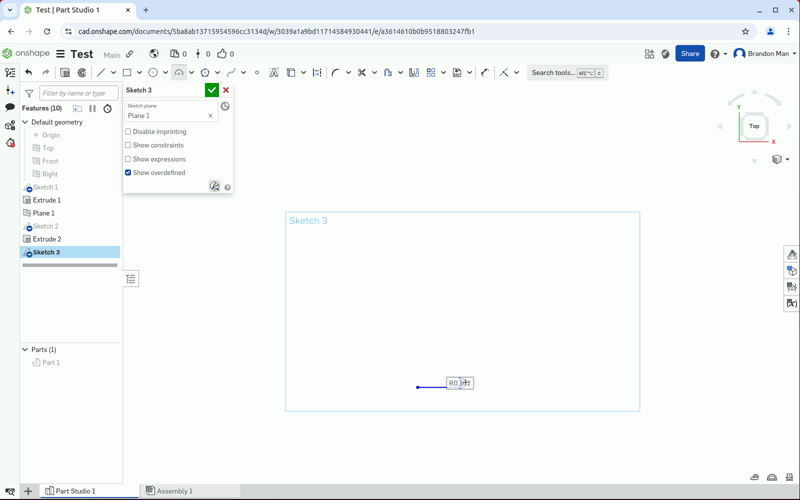
scroll(-6)
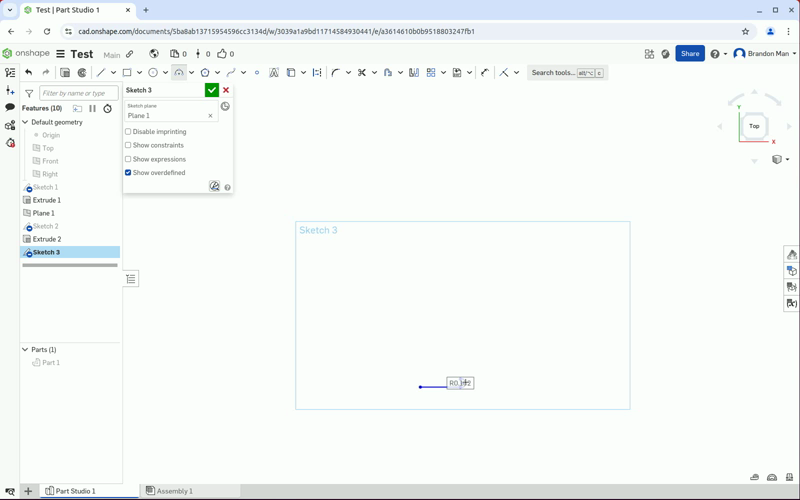
scroll(-6)
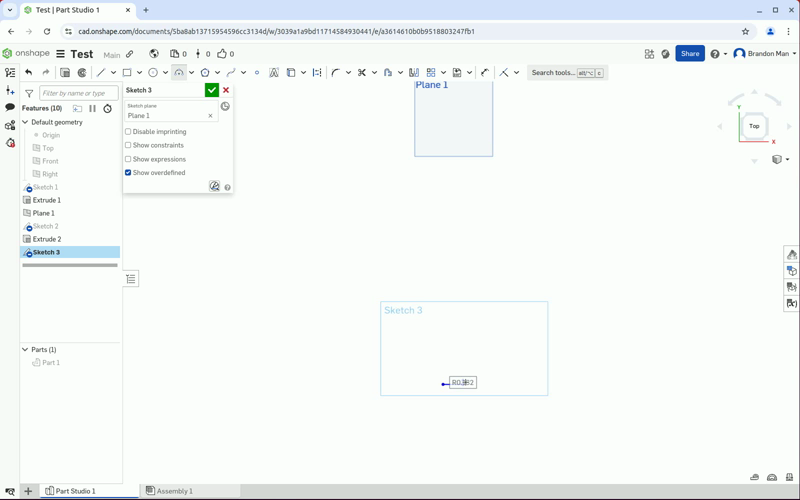
scroll(-6)
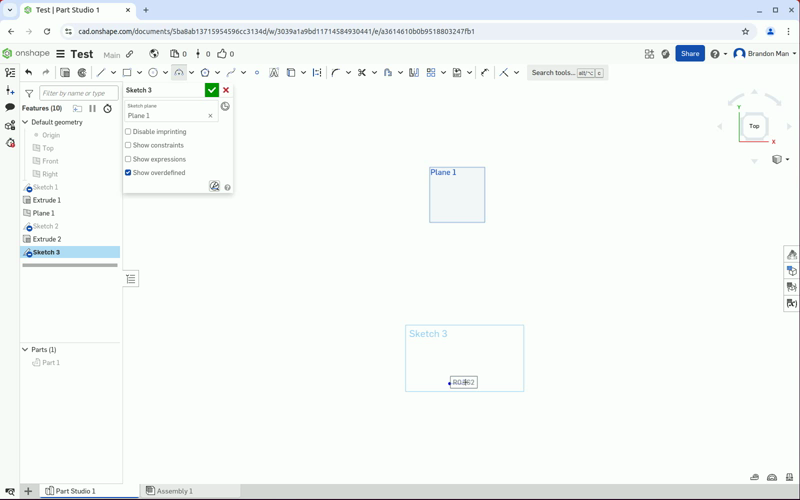
scroll(-6)
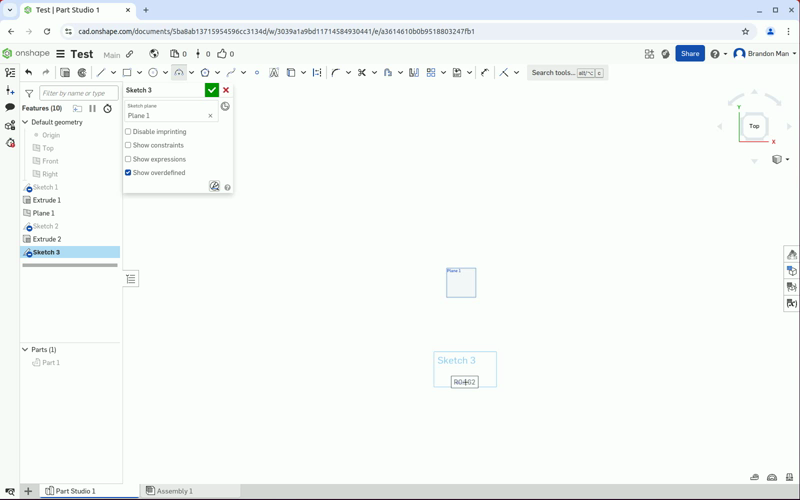
key_up(shift)
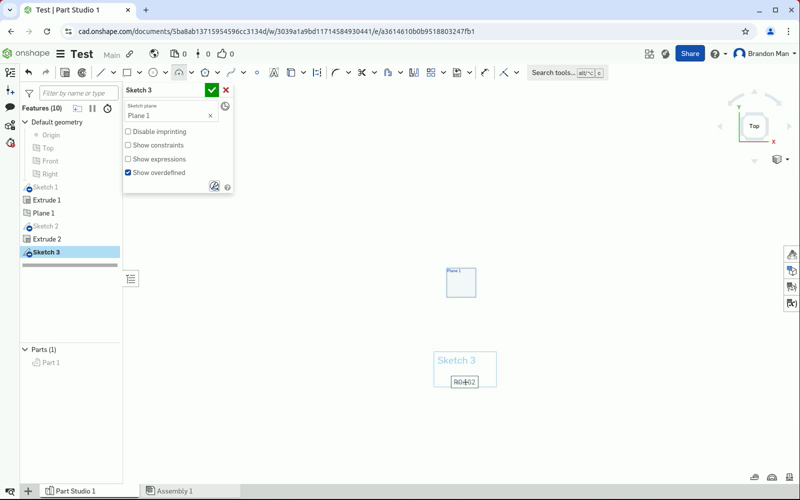
key(esc)
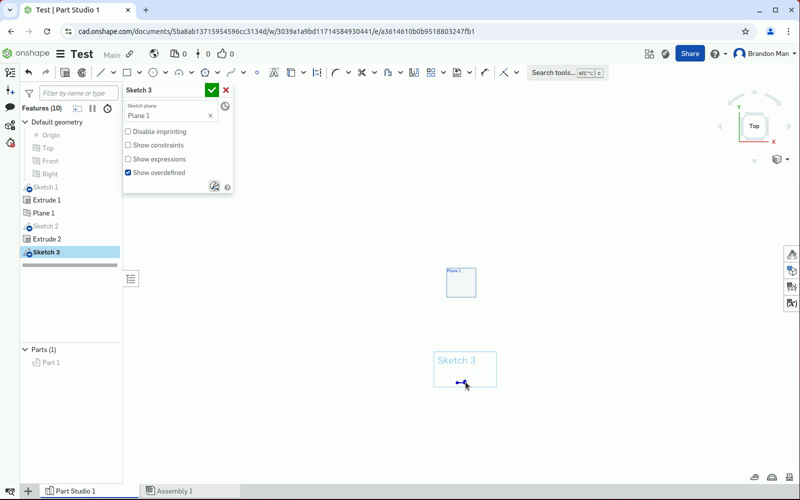
key(l)
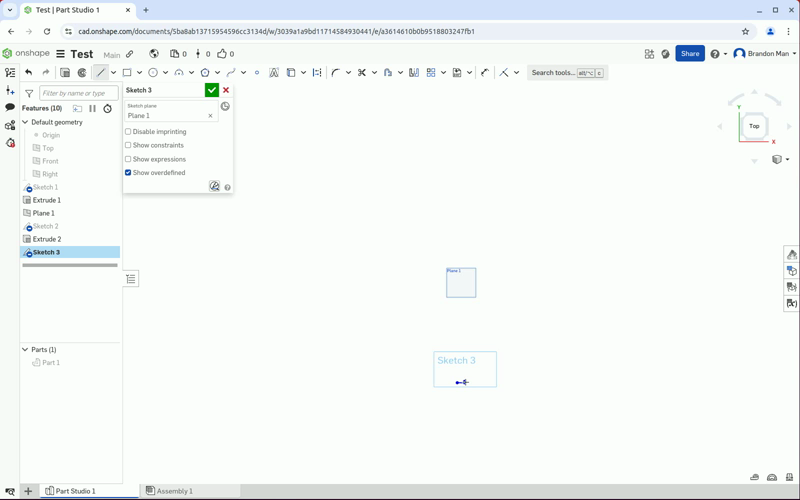
mouse_move(464, 381)
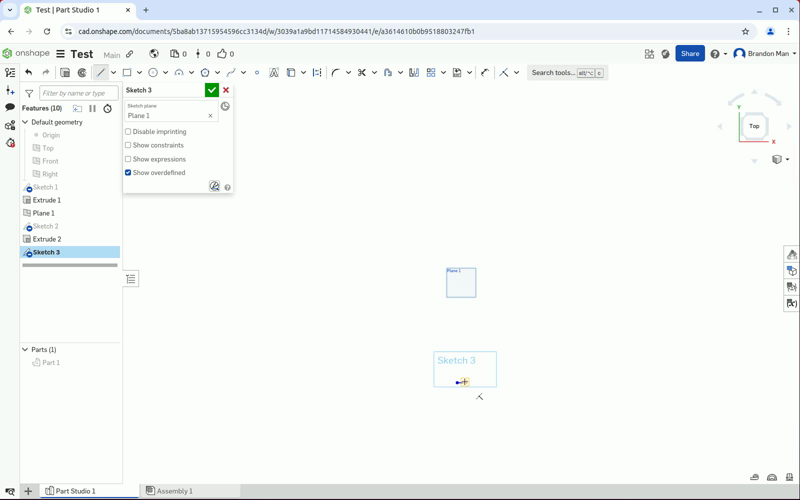
scroll(6)
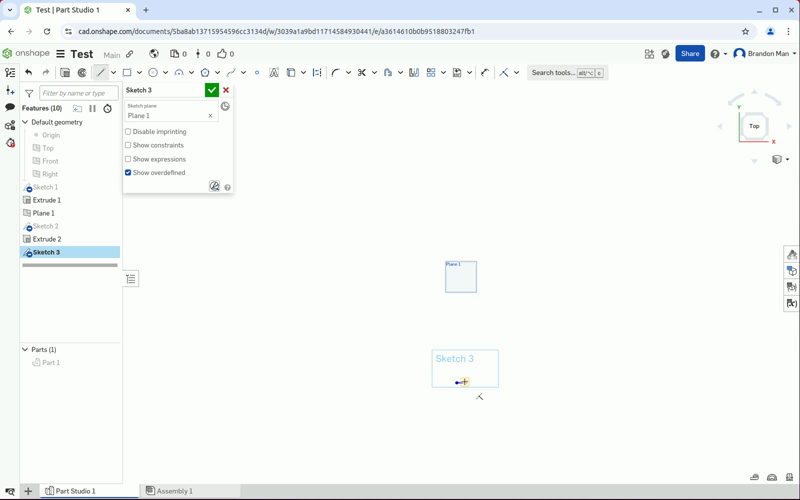
scroll(6)
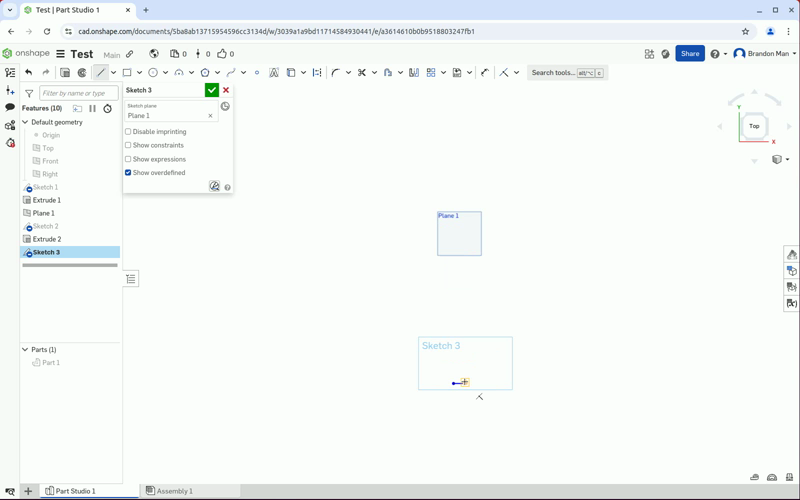
scroll(6)
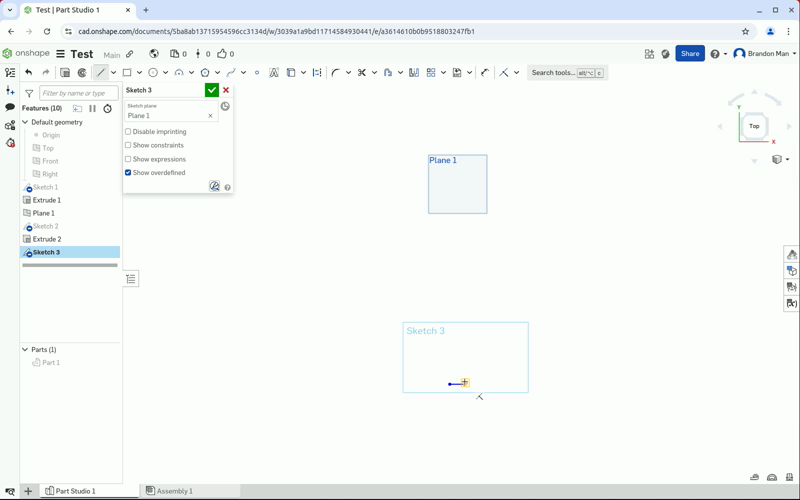
scroll(6)
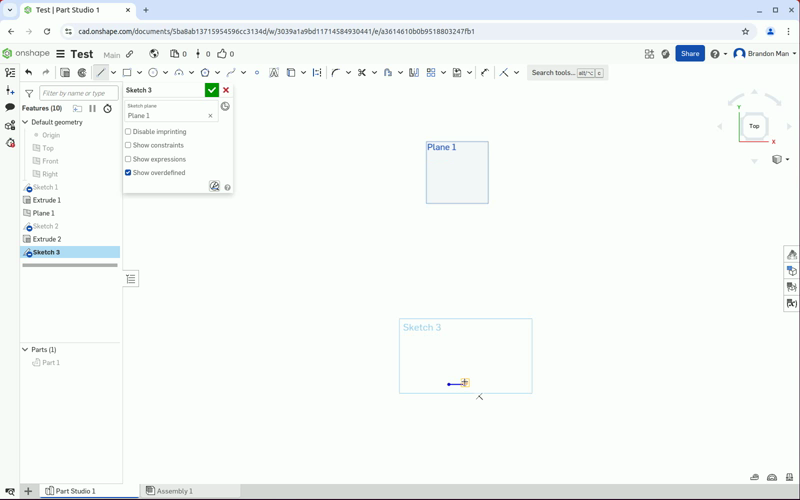
scroll(6)
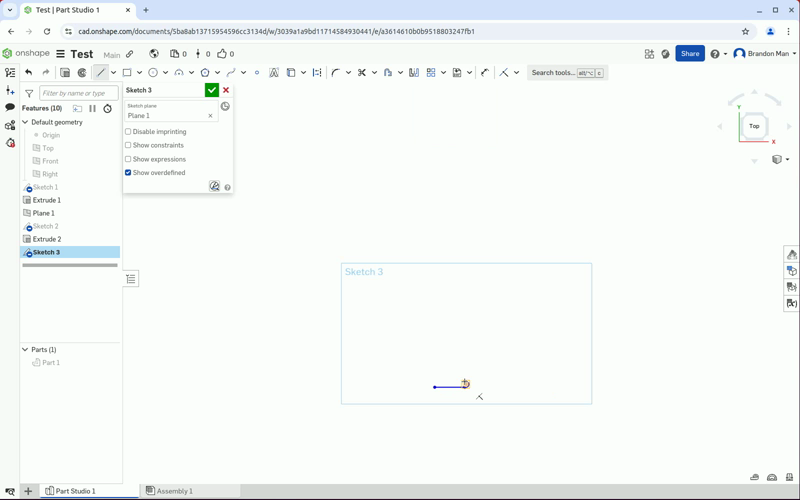
scroll(6)
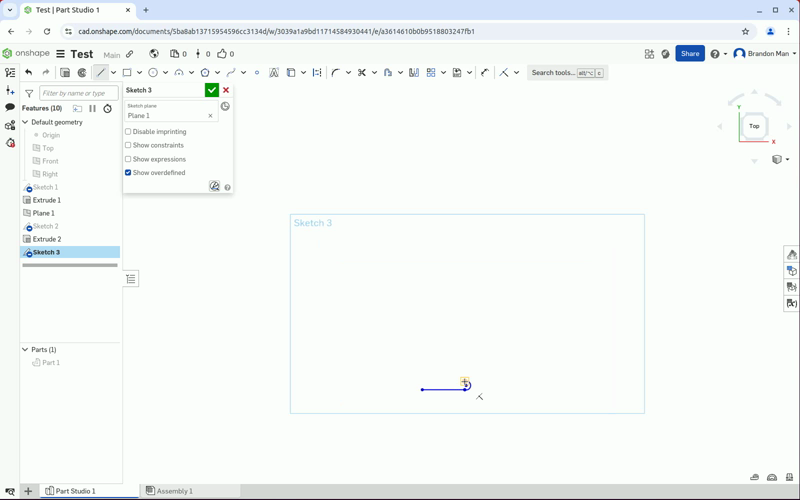
scroll(6)
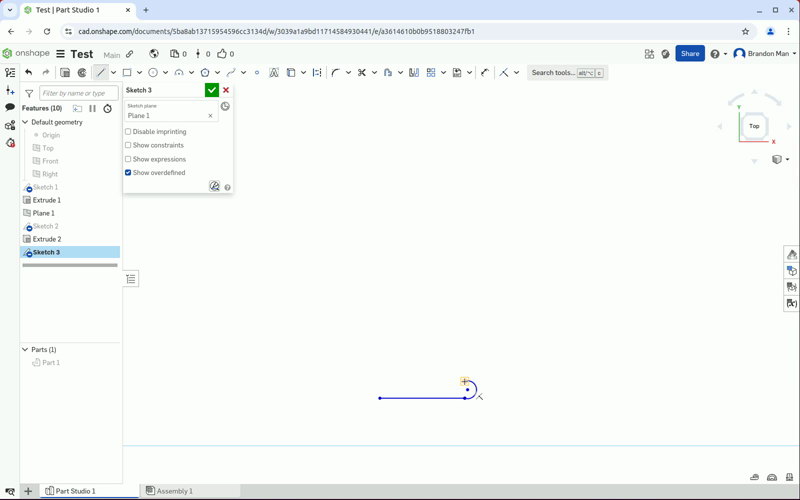
click(464, 381)
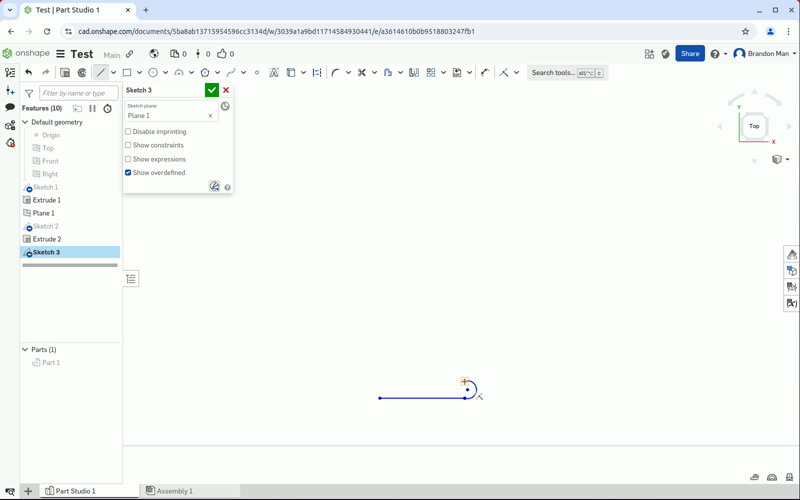
scroll(-6)
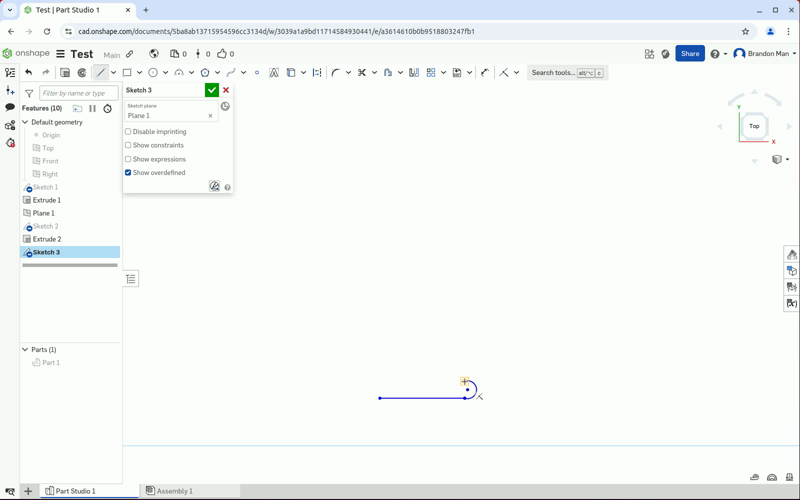
scroll(-6)
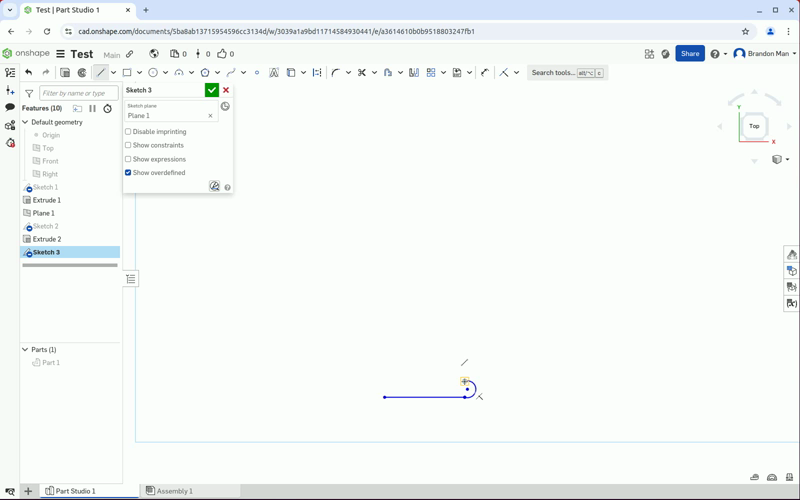
scroll(-6)
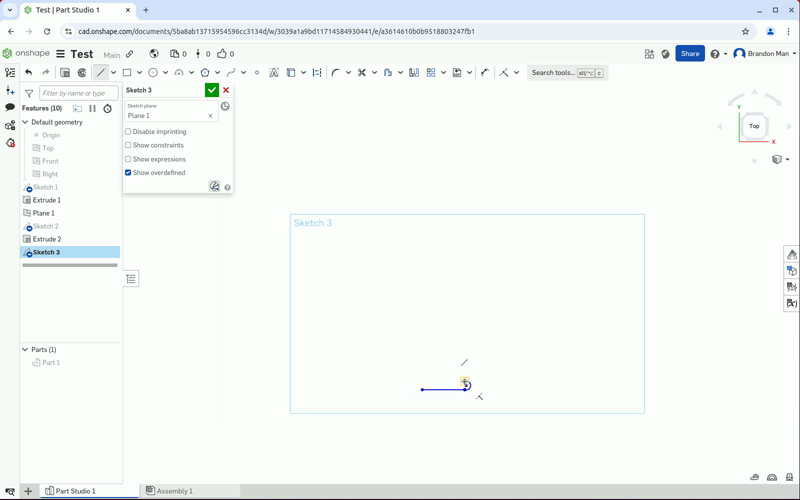
scroll(-6)
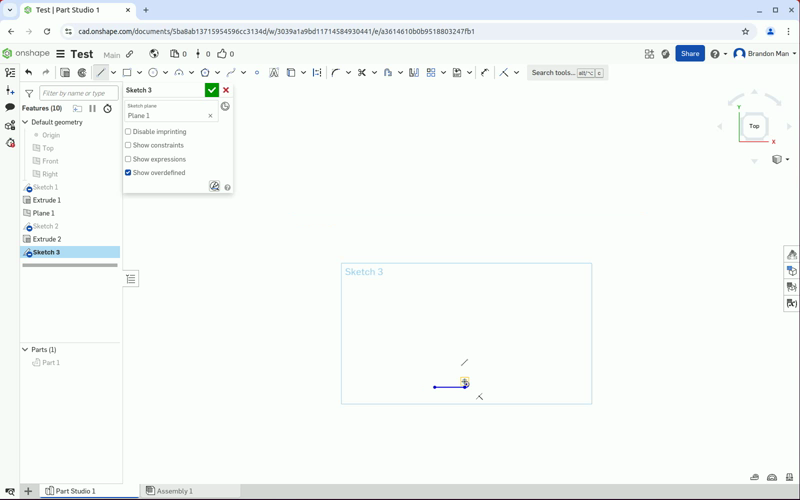
scroll(-6)
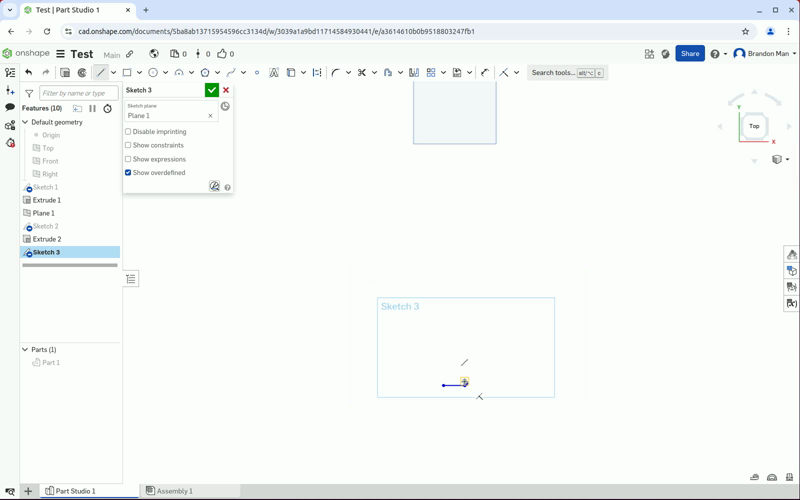
scroll(-6)
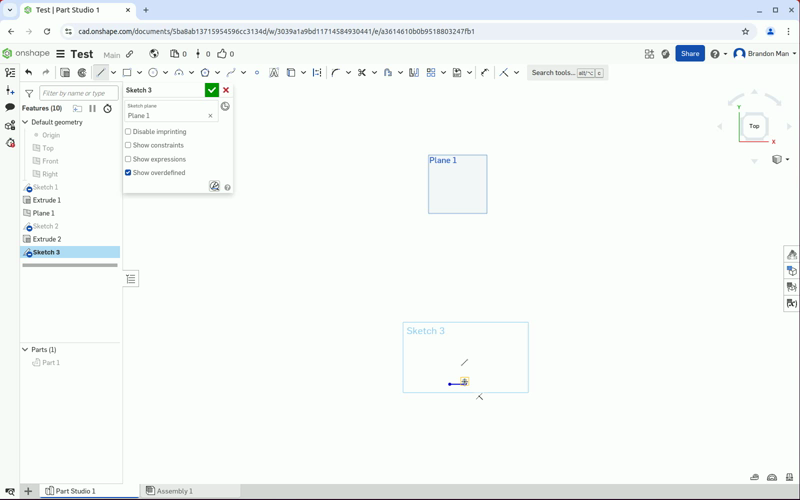
scroll(-6)
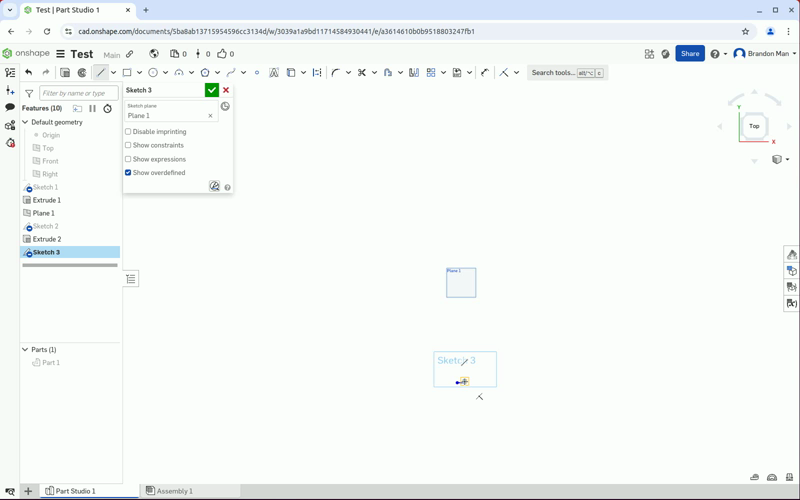
key_down(shift)
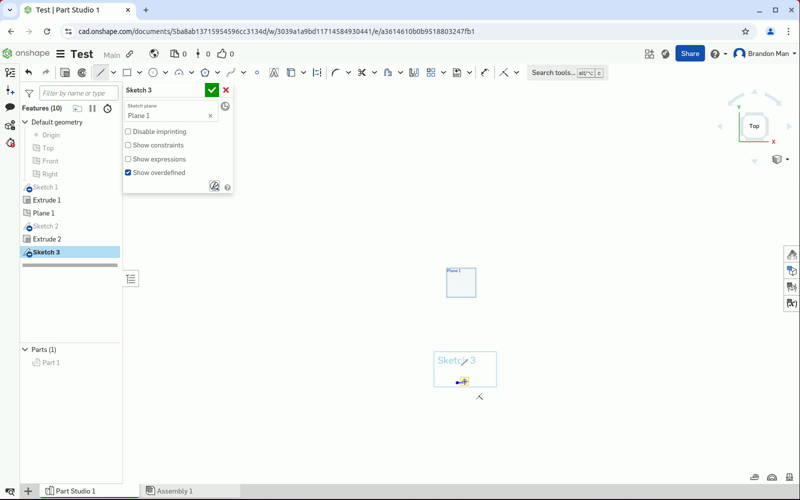
mouse_move(494, 381)
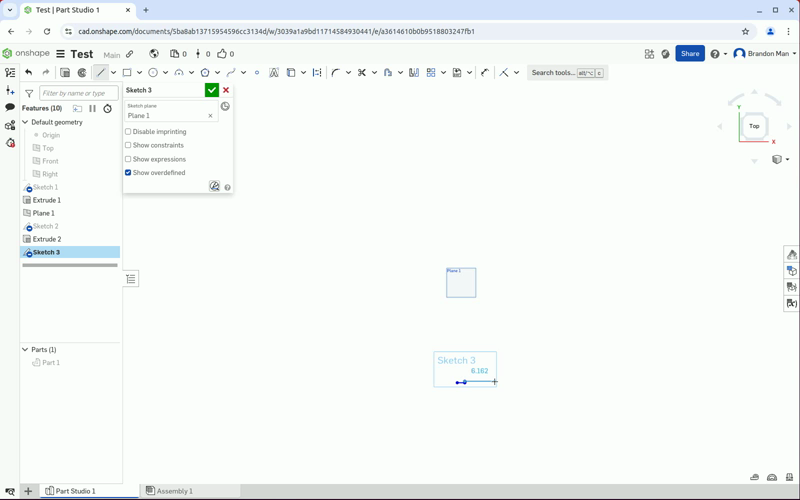
mouse_move(457, 381)
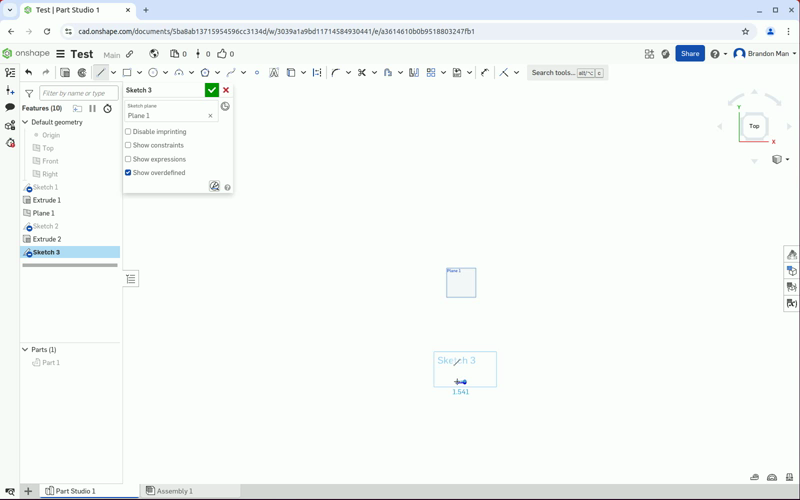
scroll(6)
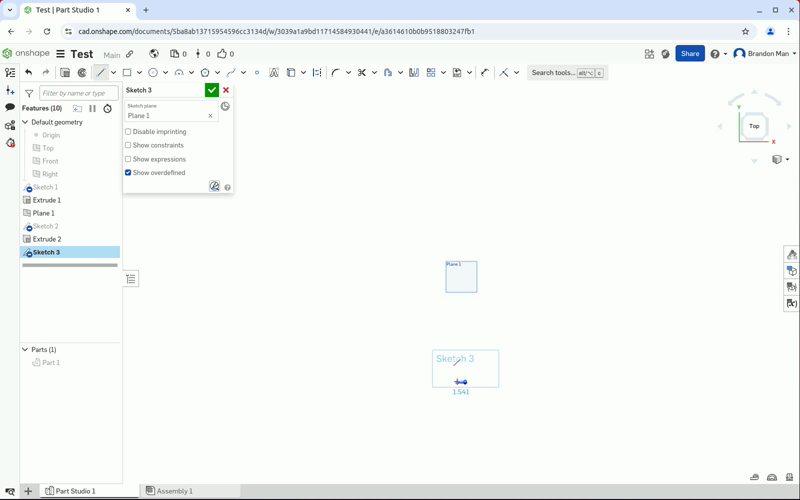
scroll(6)
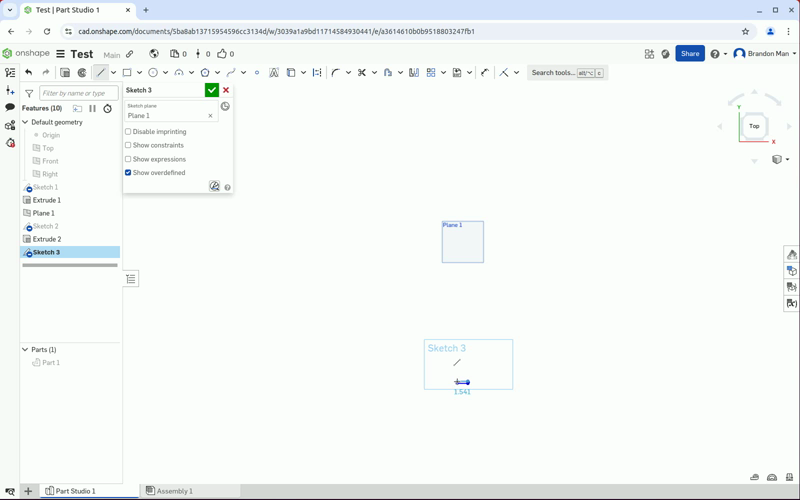
scroll(6)
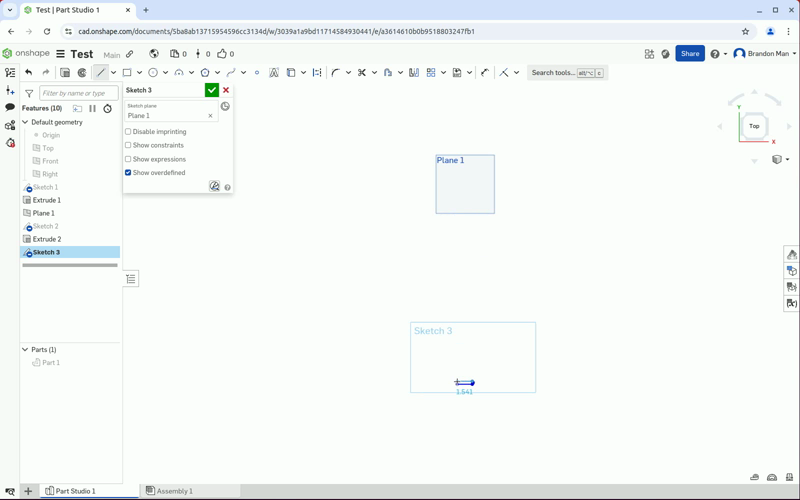
scroll(6)
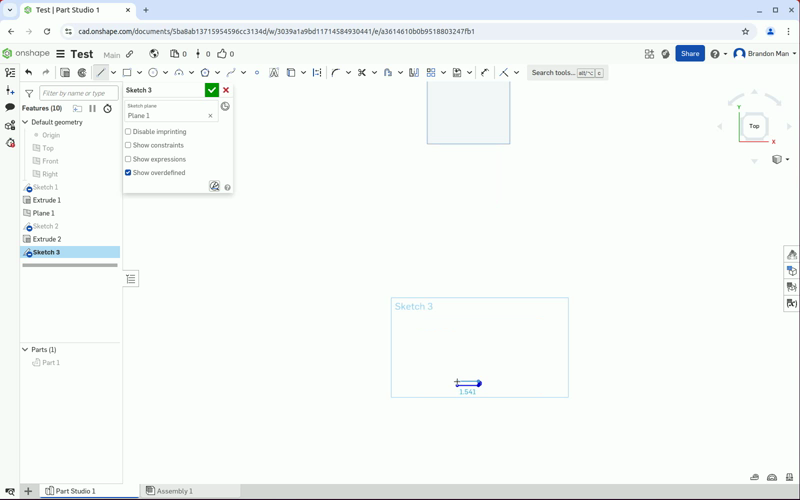
scroll(6)
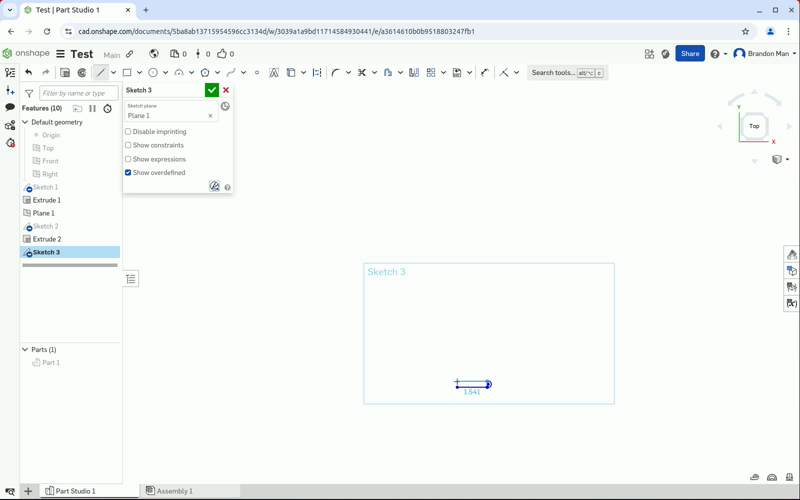
scroll(6)
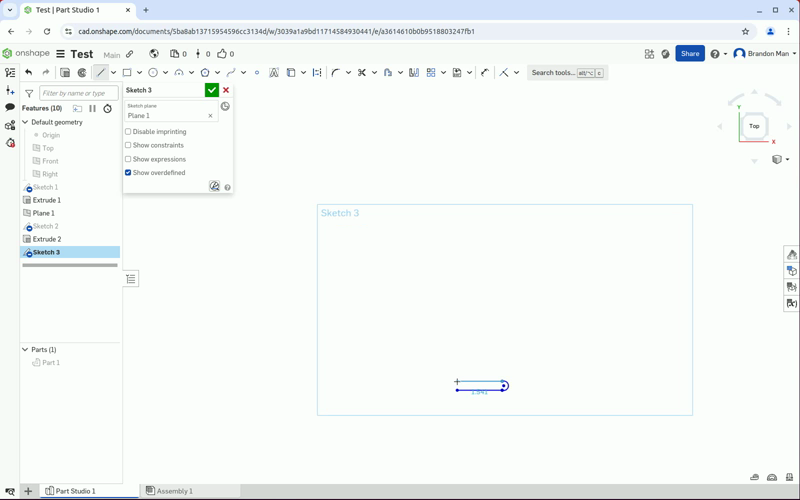
scroll(6)
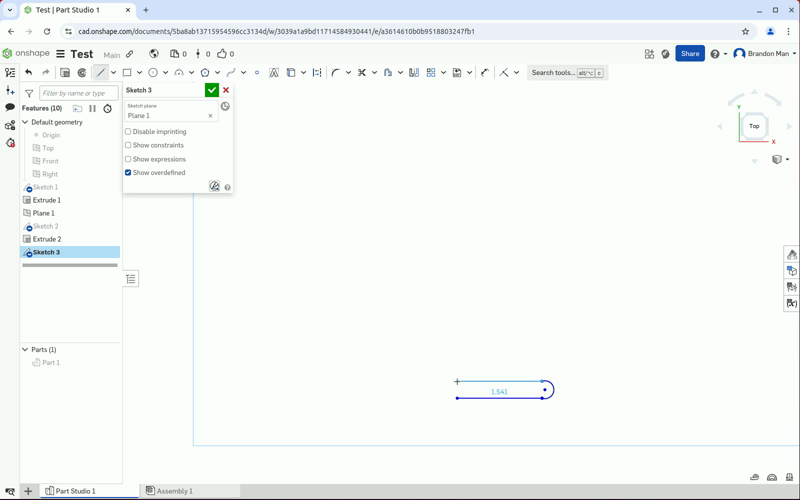
click(457, 381)
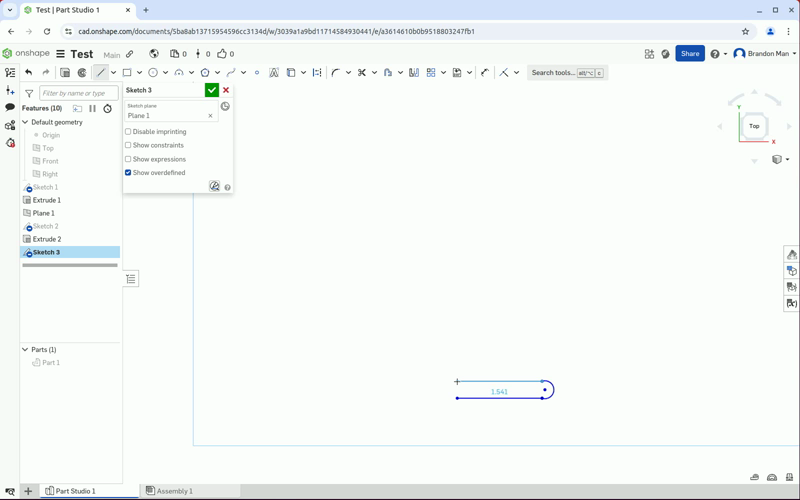
scroll(-6)
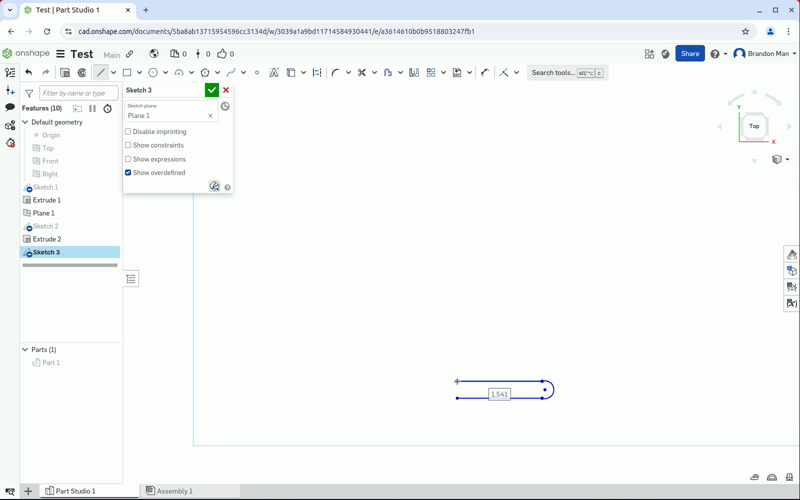
scroll(-6)
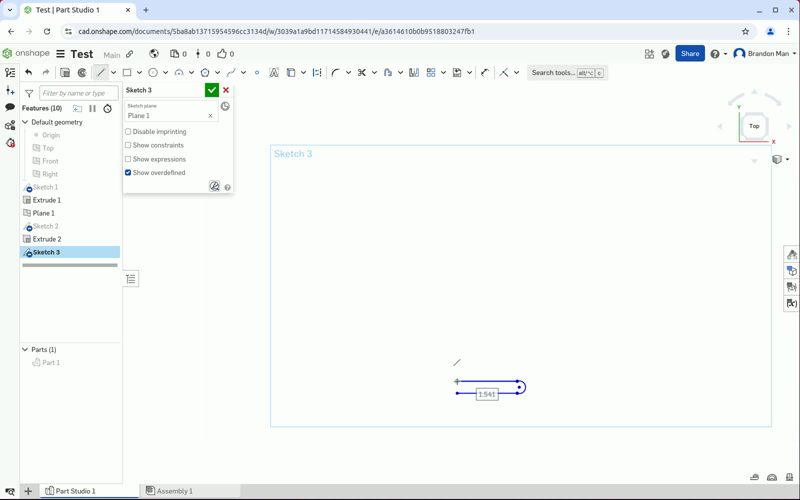
scroll(-6)
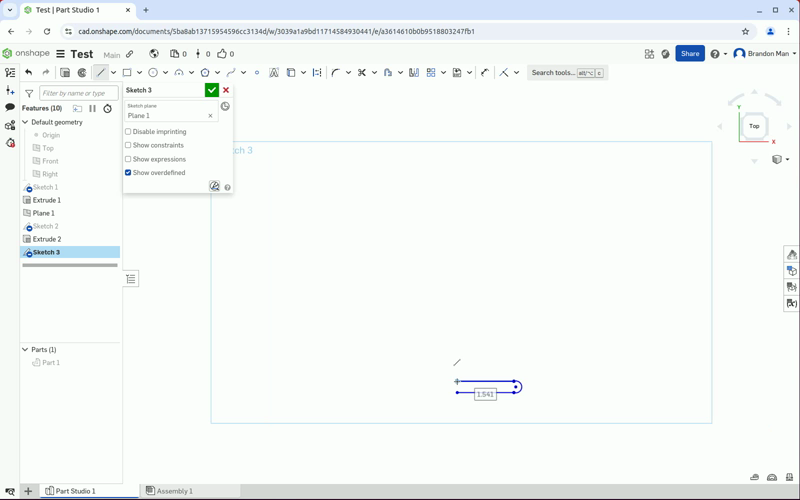
scroll(-6)
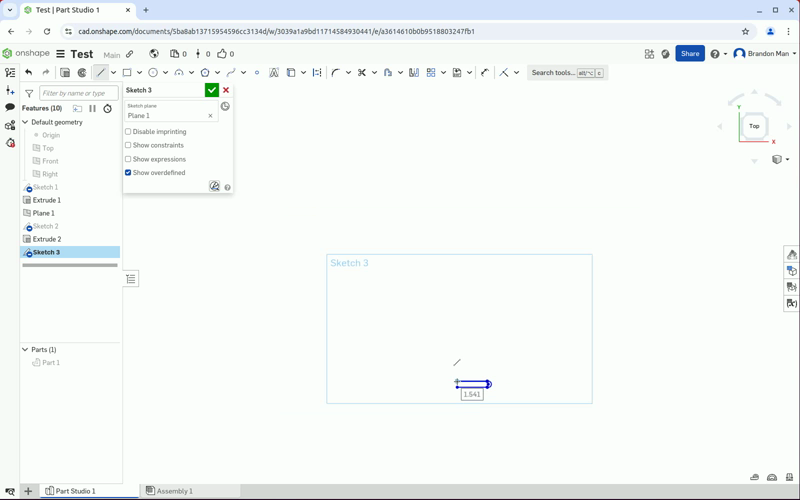
scroll(-6)
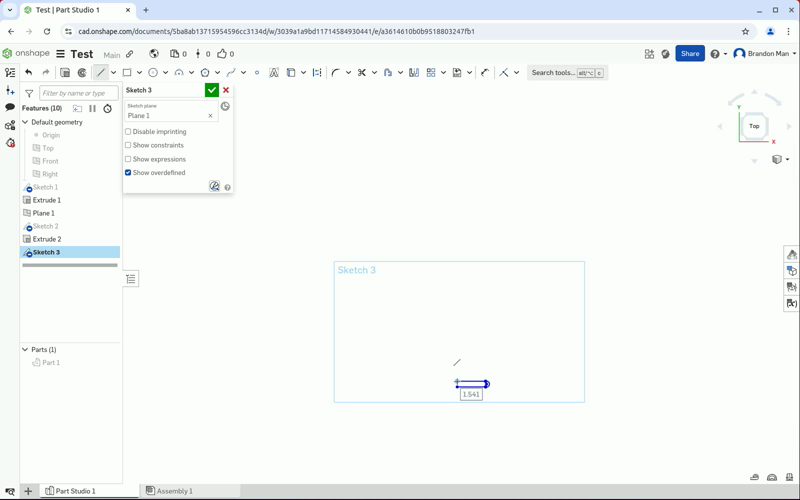
scroll(-6)
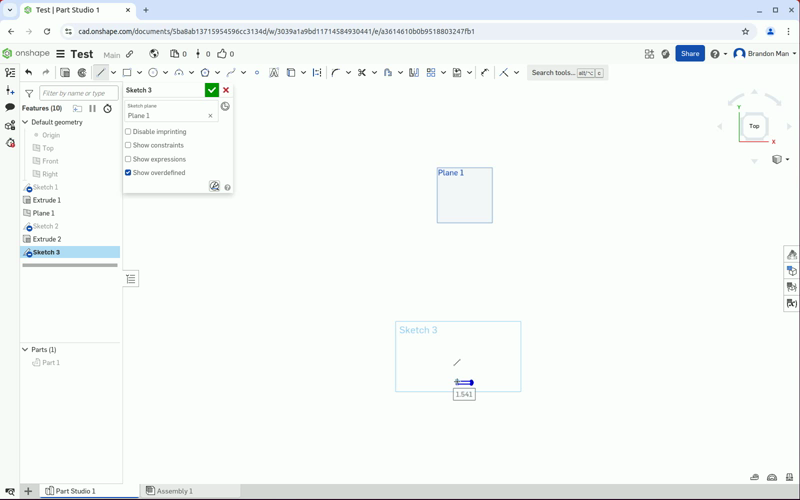
scroll(-6)
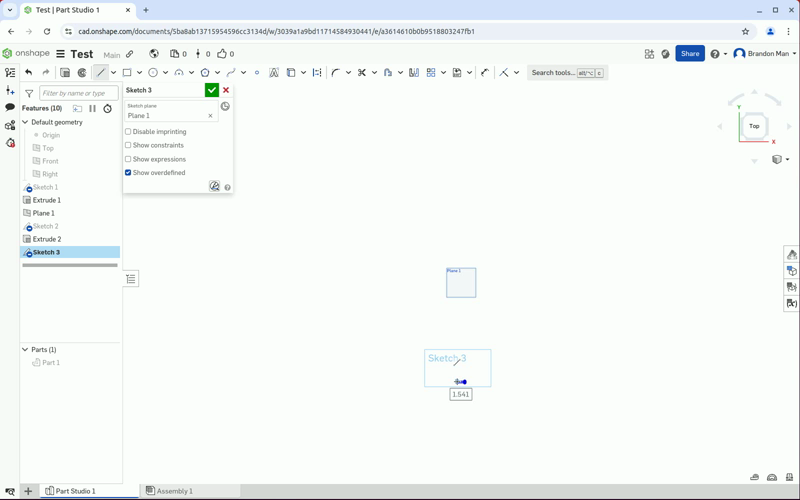
key_up(shift)
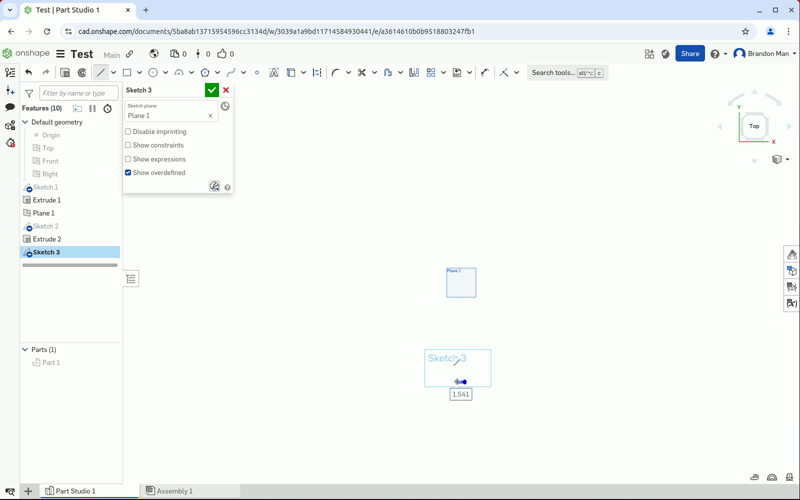
key(esc)
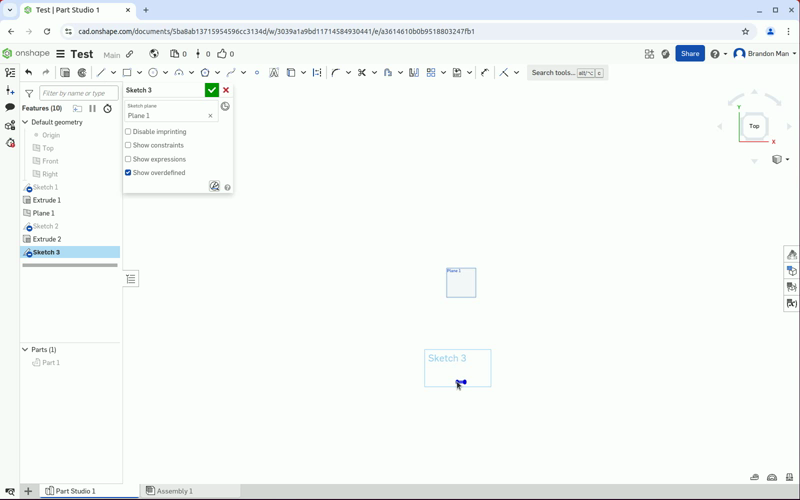
key(a)
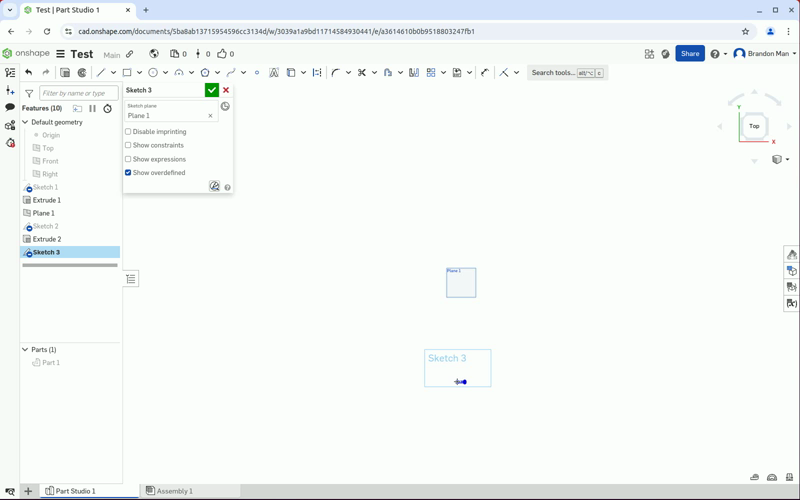
mouse_move(457, 381)
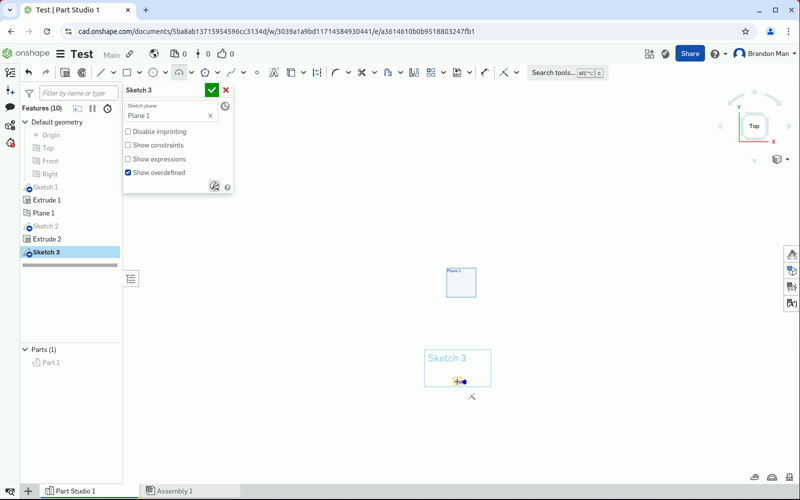
scroll(6)
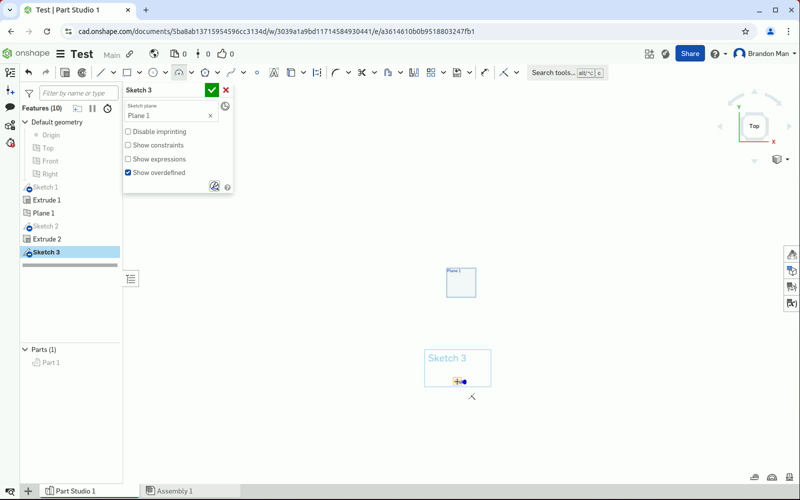
scroll(6)
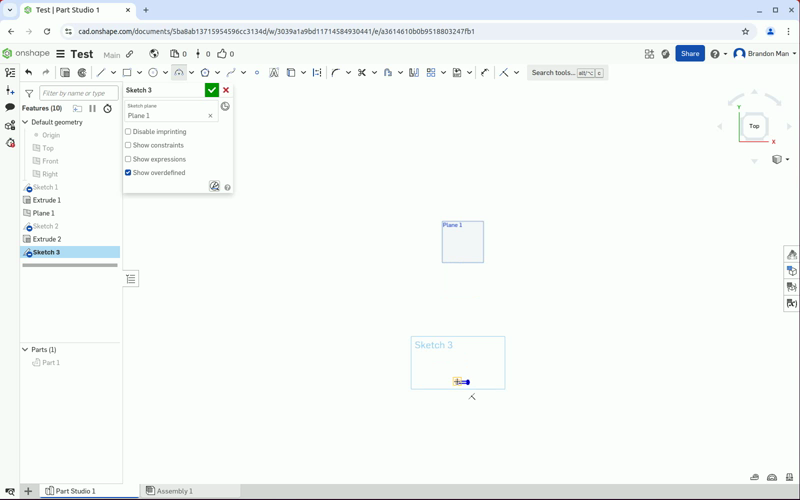
scroll(6)
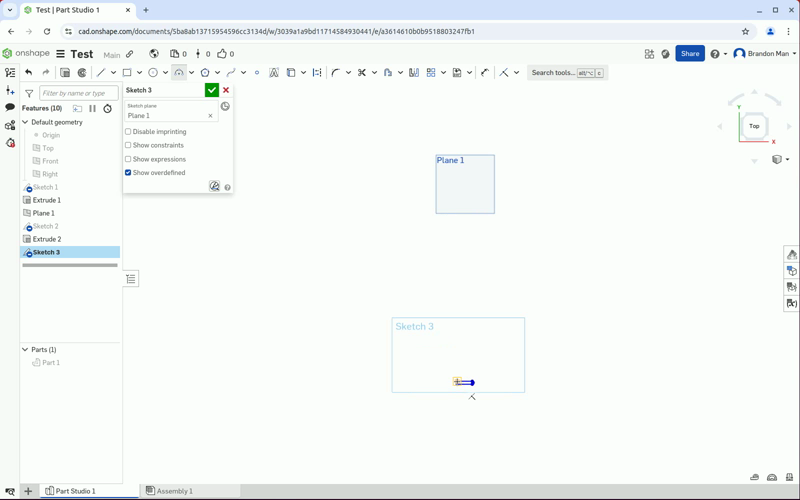
scroll(6)
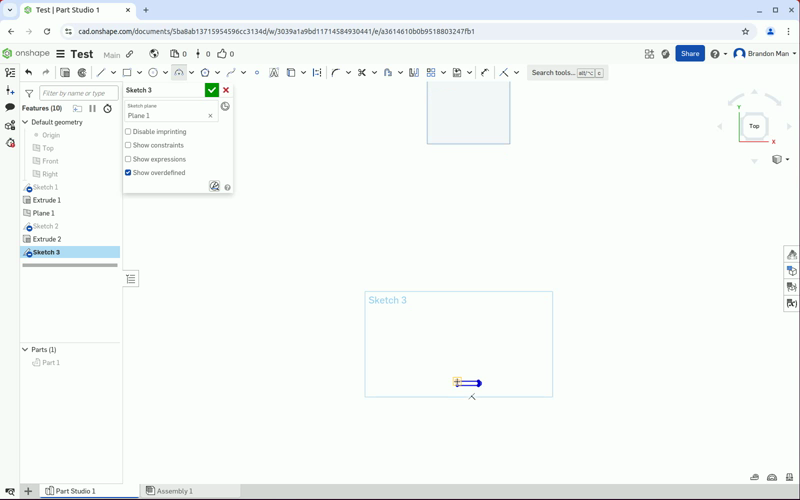
scroll(6)
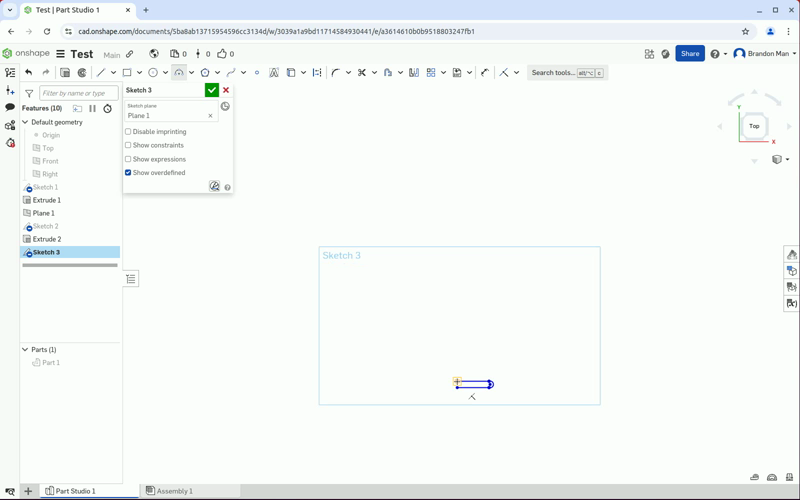
scroll(6)
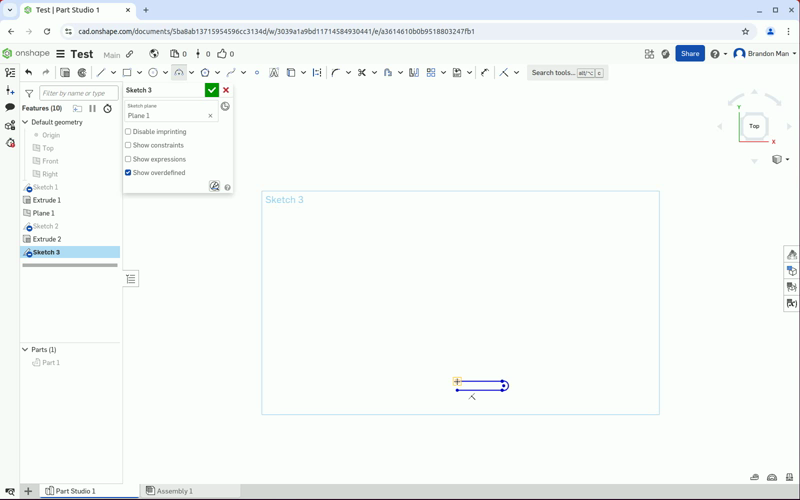
scroll(6)
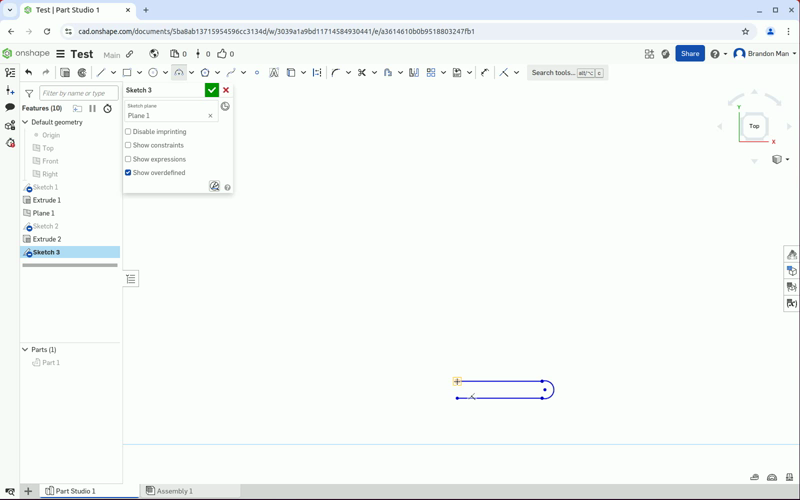
click(457, 381)
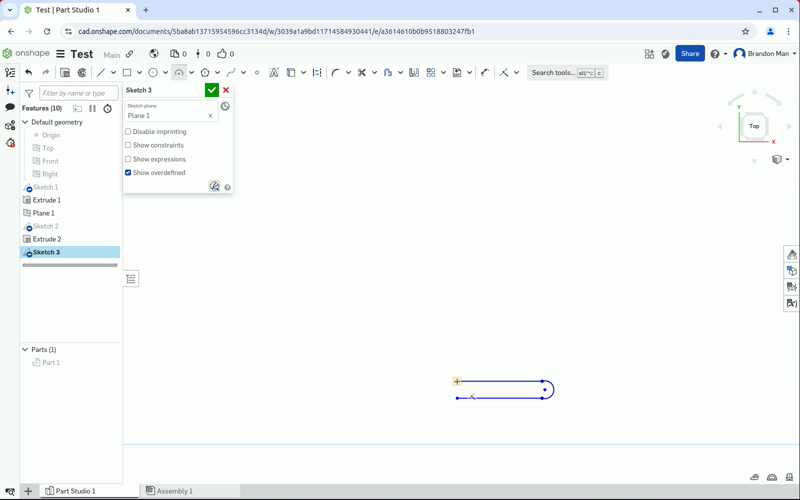
scroll(-6)
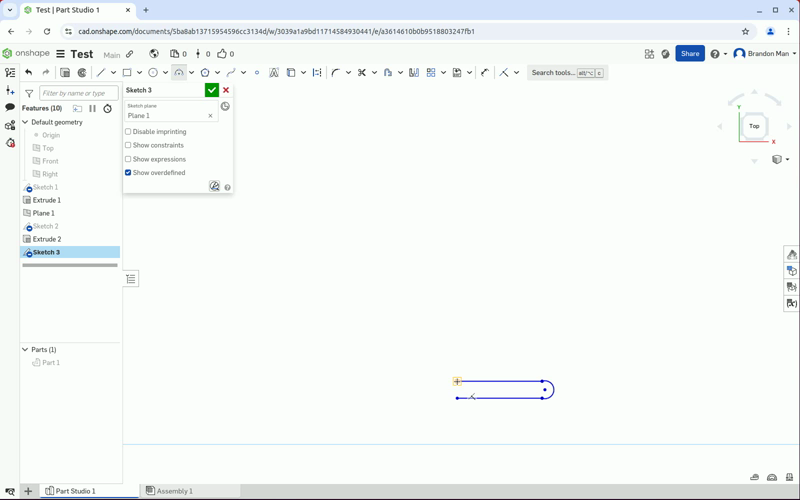
scroll(-6)
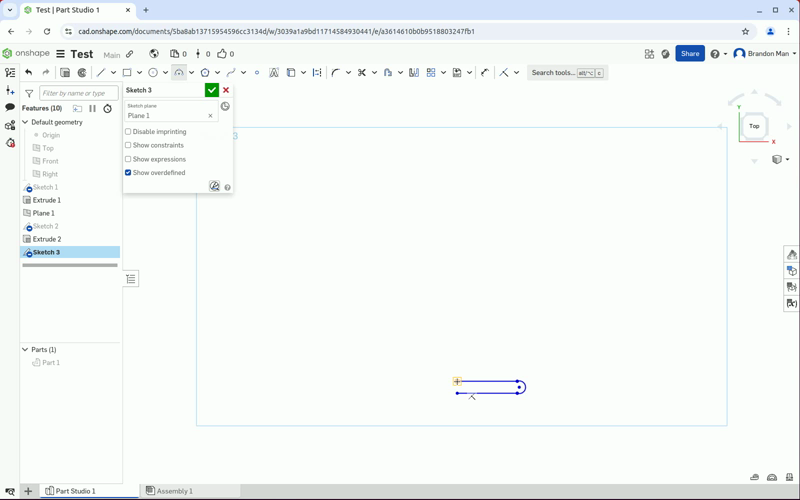
scroll(-6)
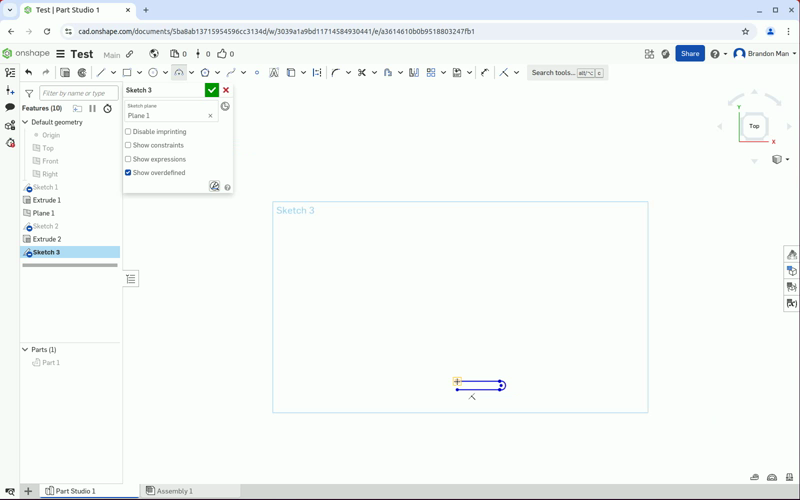
scroll(-6)
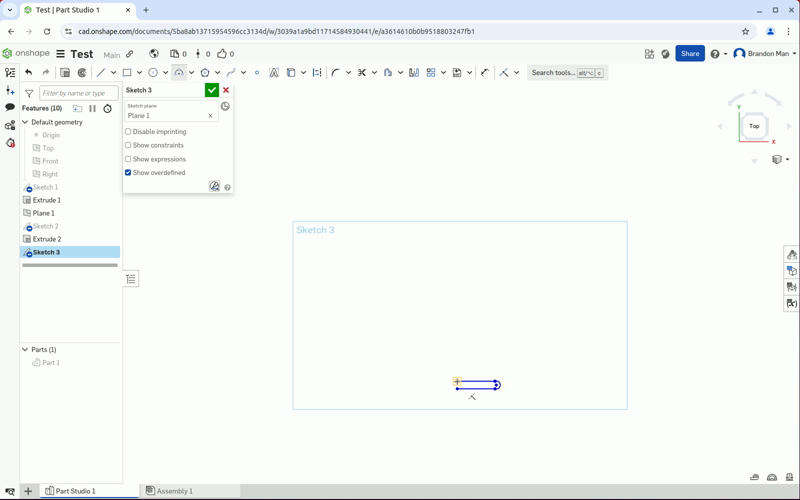
scroll(-6)
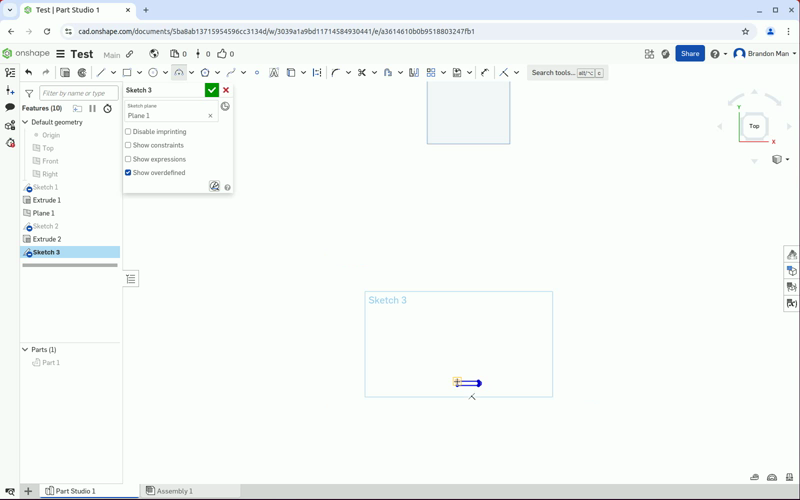
scroll(-6)
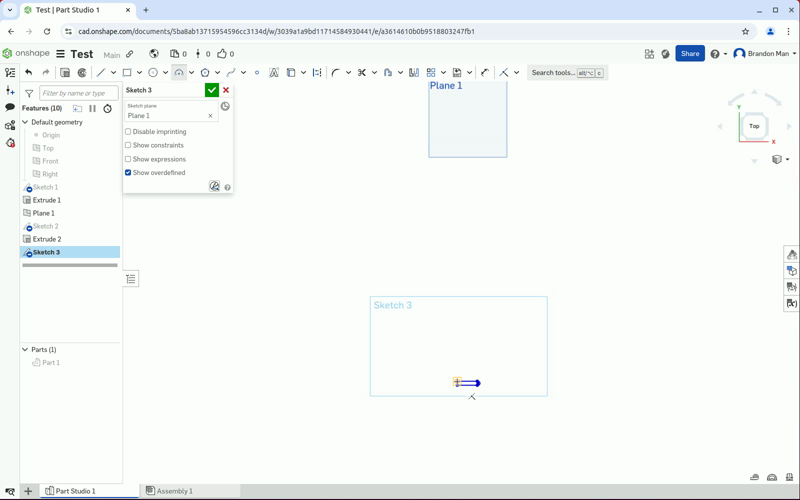
scroll(-6)
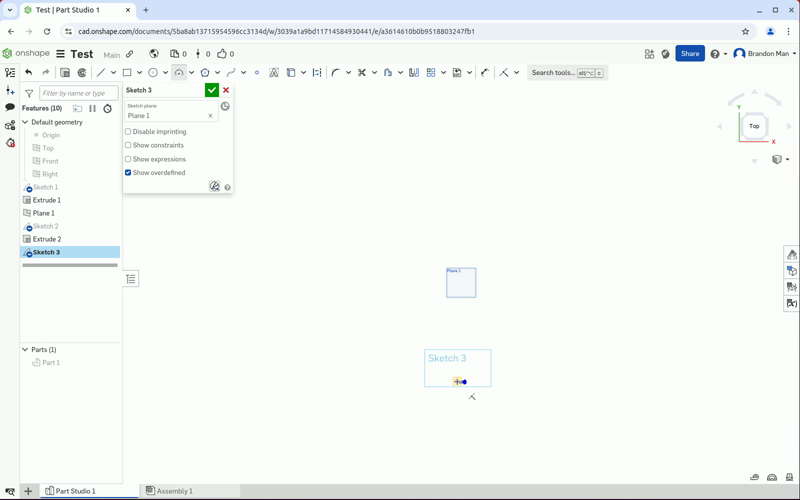
mouse_move(457, 382)
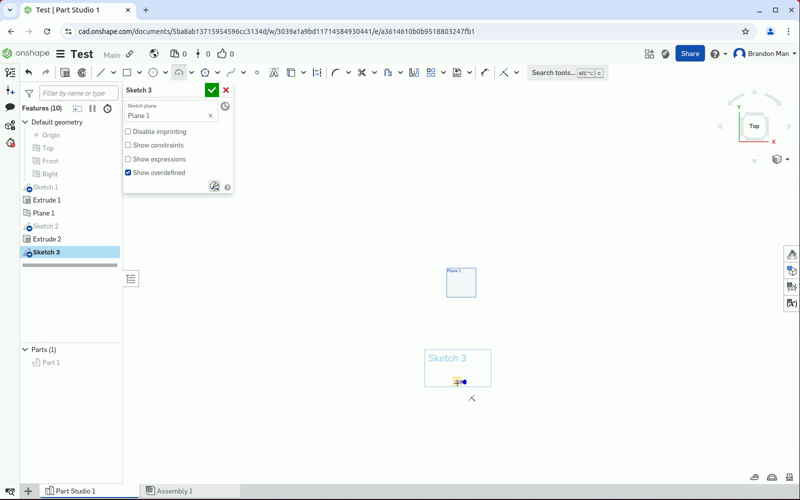
scroll(6)
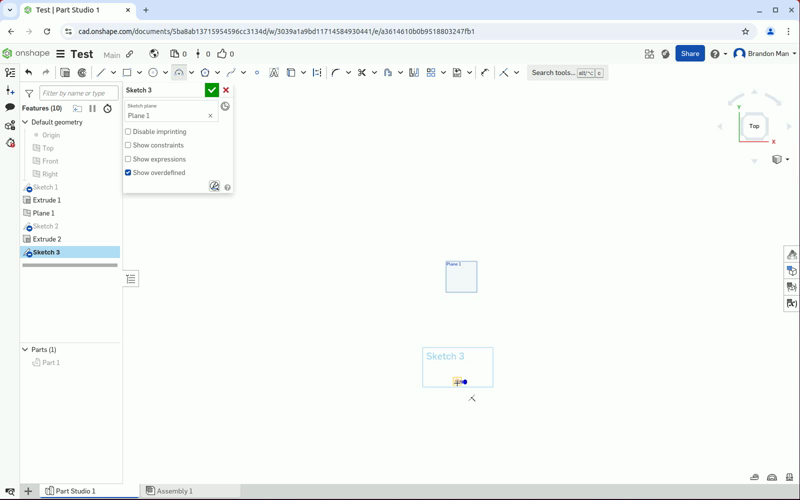
scroll(6)
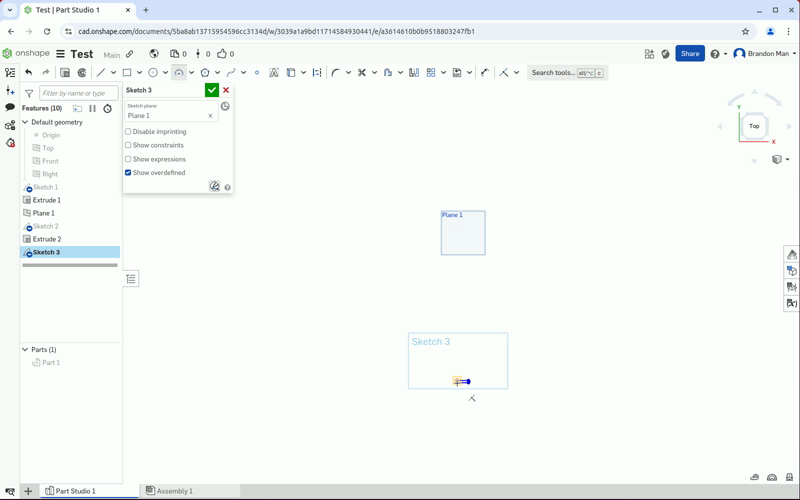
scroll(6)
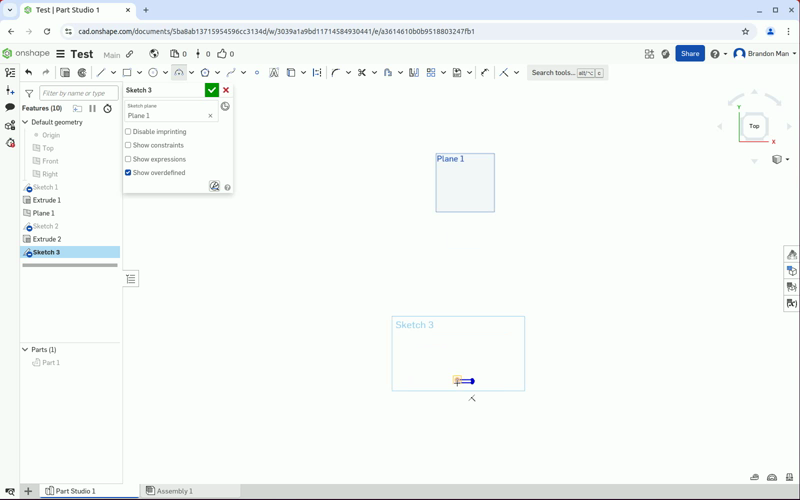
scroll(6)
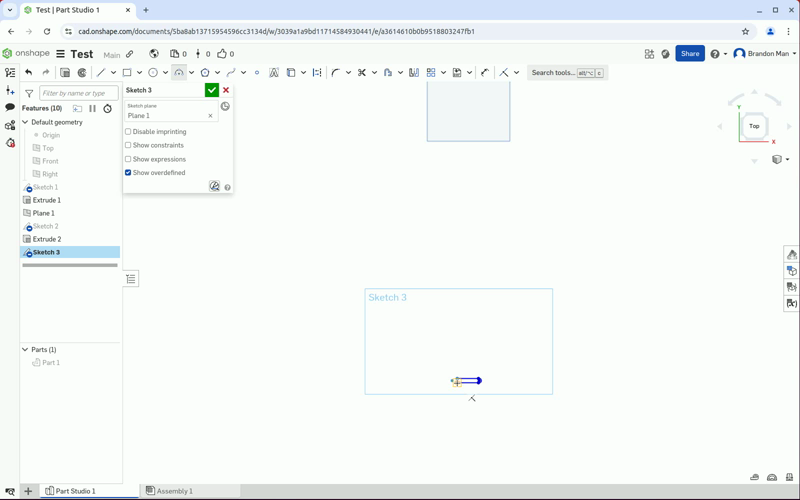
scroll(6)
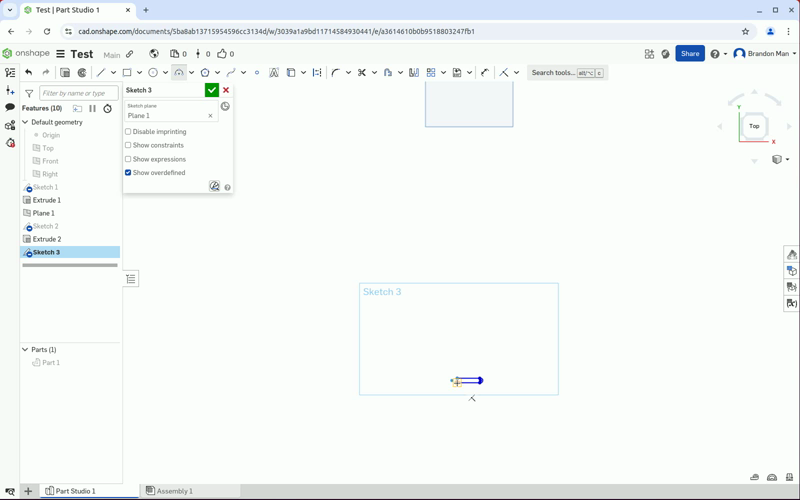
scroll(6)
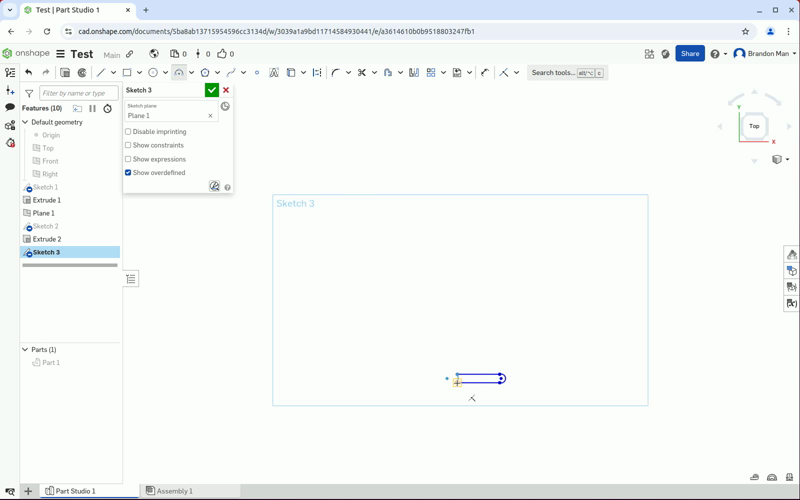
scroll(6)
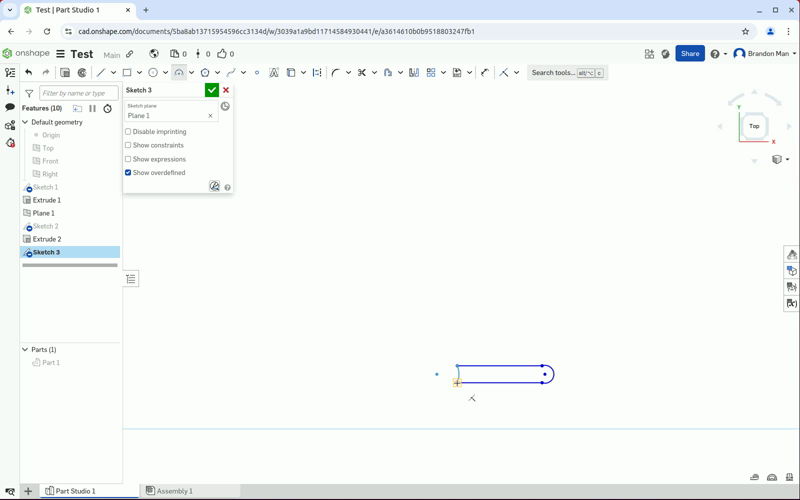
click(457, 382)
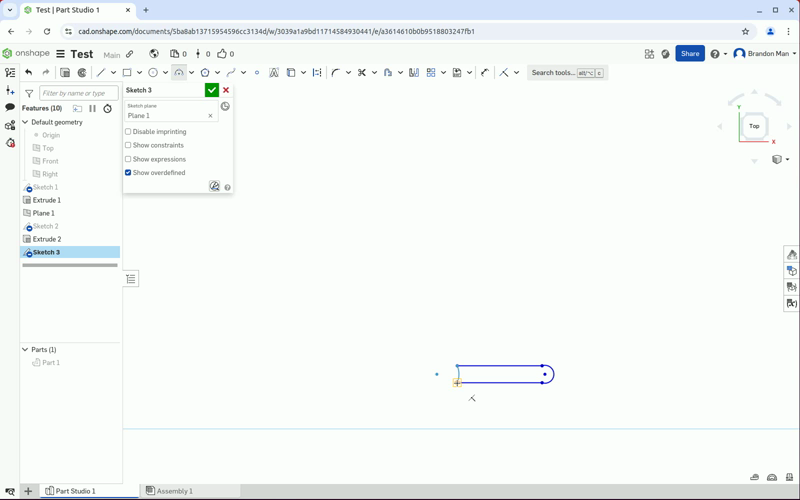
scroll(-6)
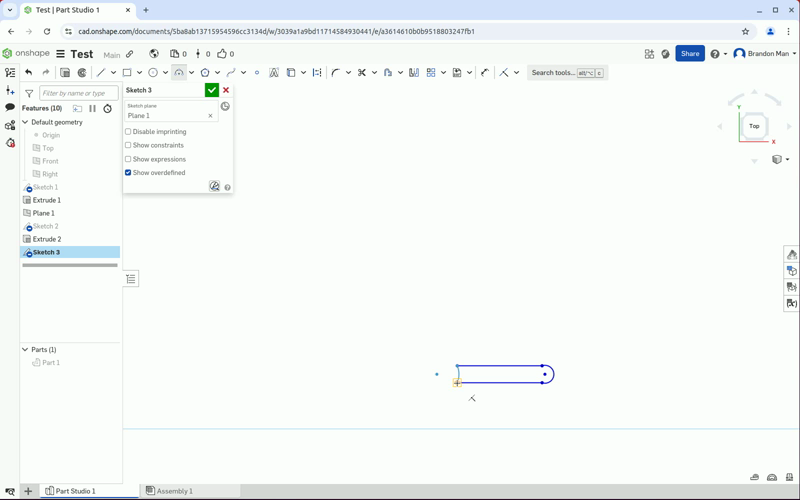
scroll(-6)
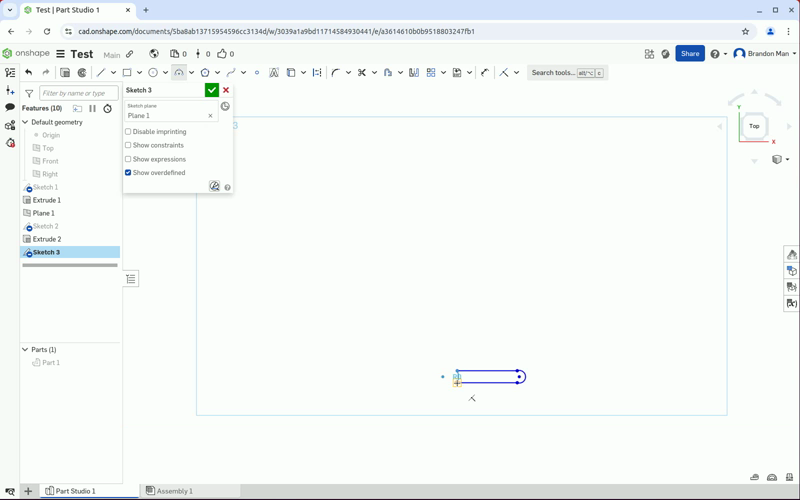
scroll(-6)
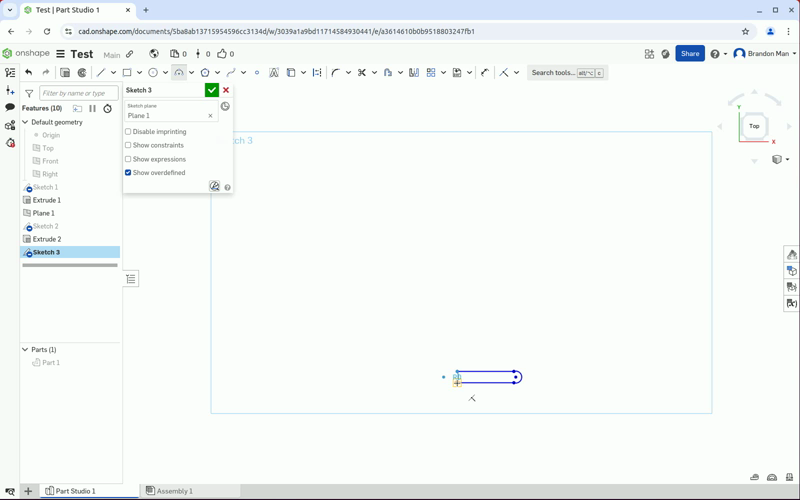
scroll(-6)
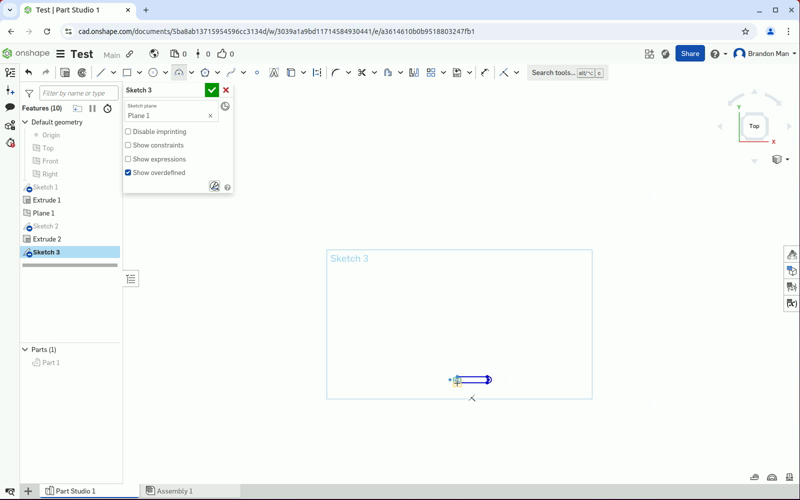
scroll(-6)
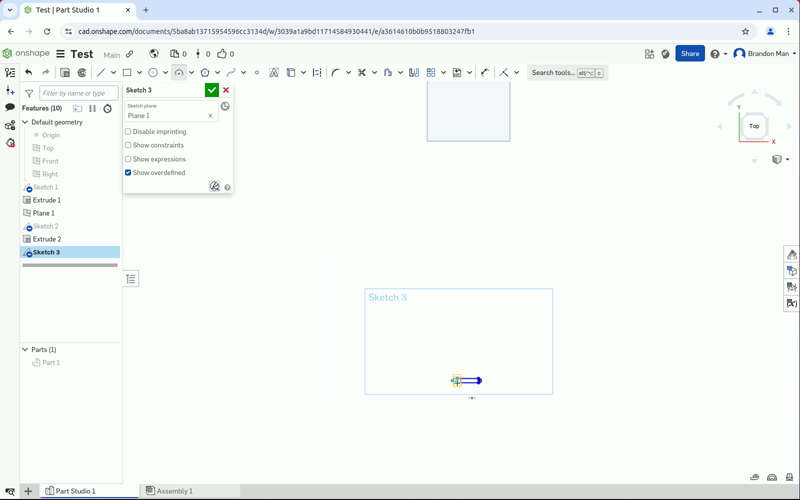
scroll(-6)
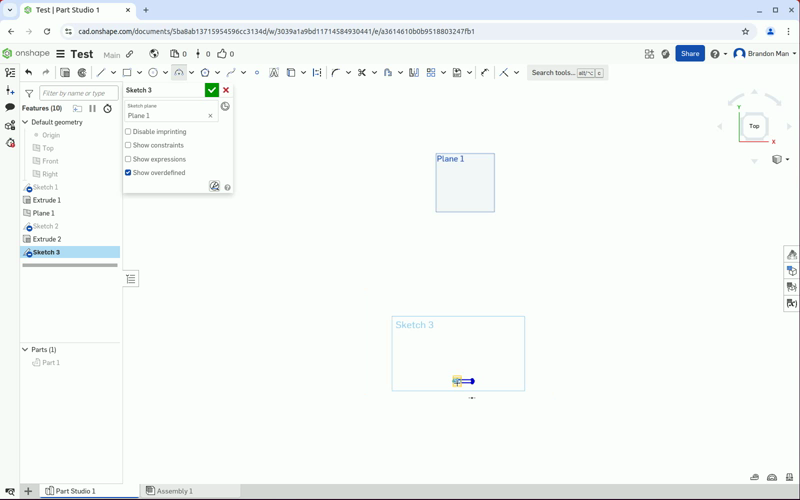
scroll(-6)
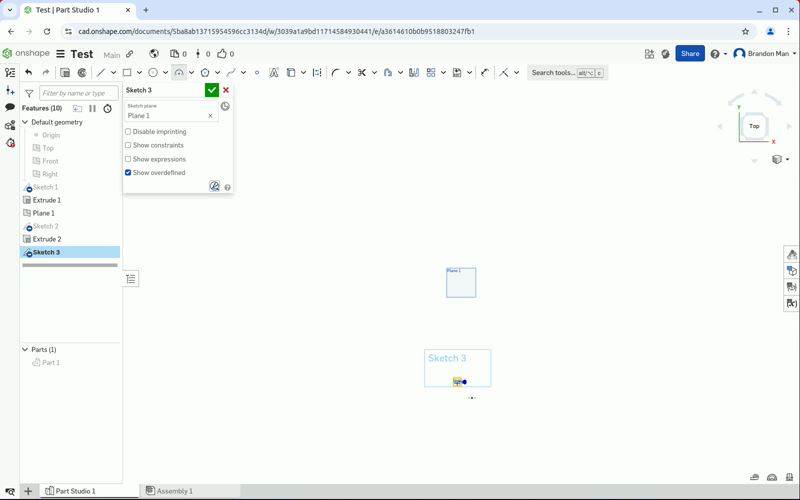
key_down(shift)
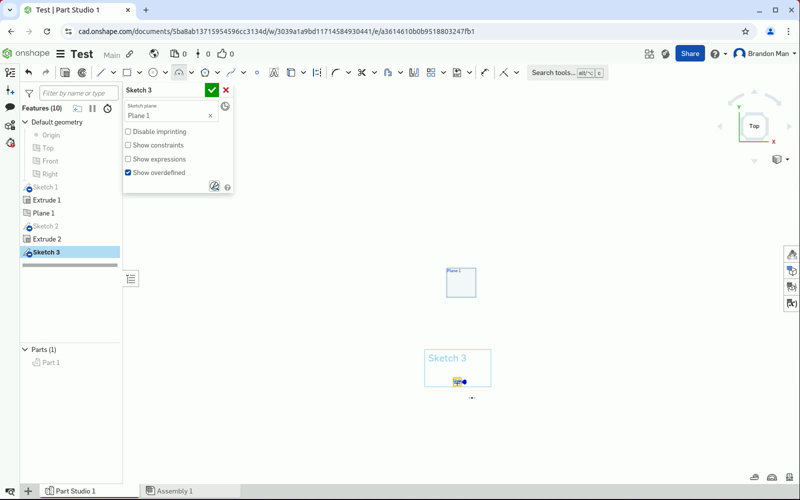
mouse_move(456, 381)
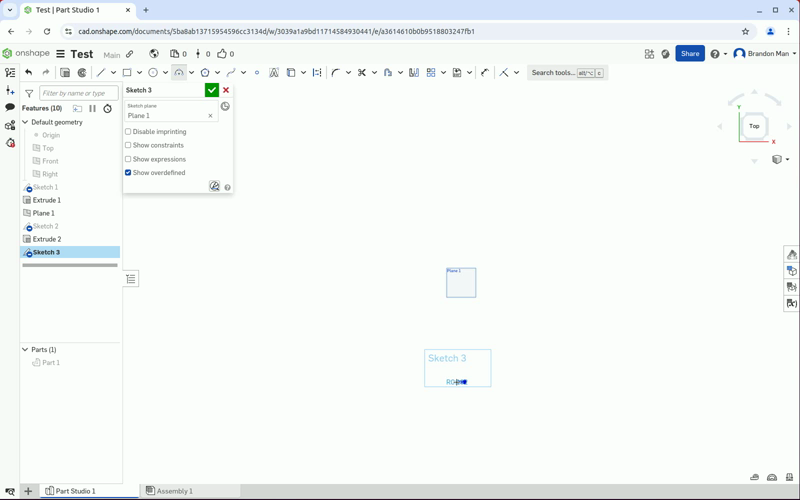
scroll(6)
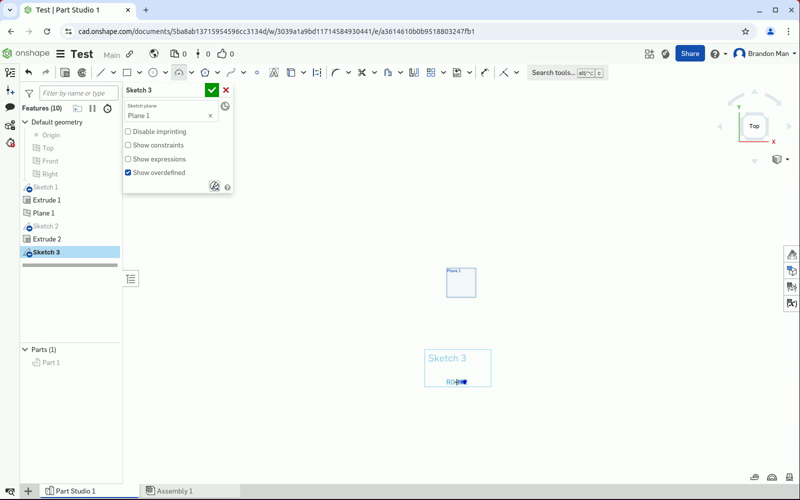
scroll(6)
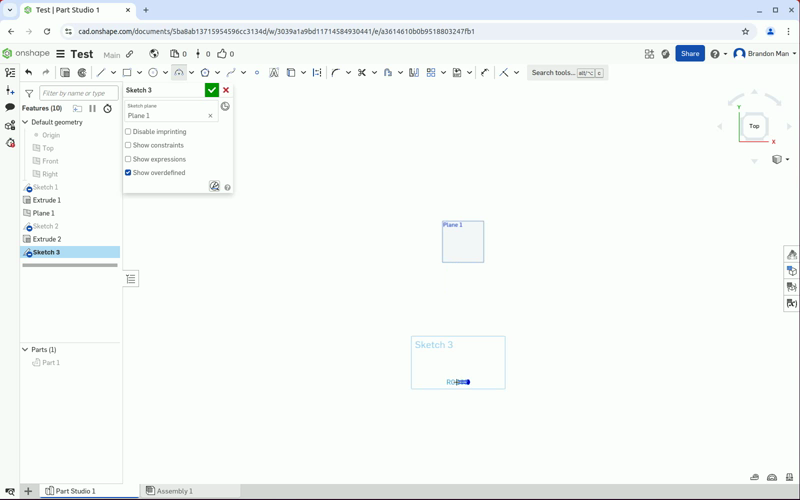
scroll(6)
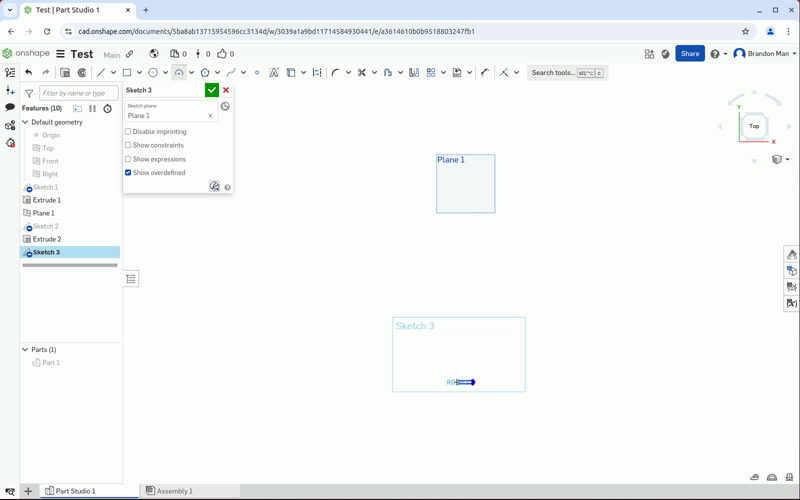
scroll(6)
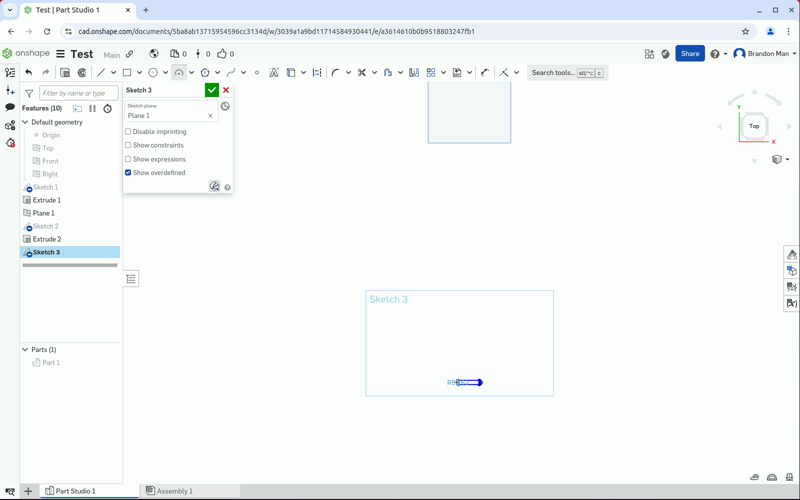
scroll(6)
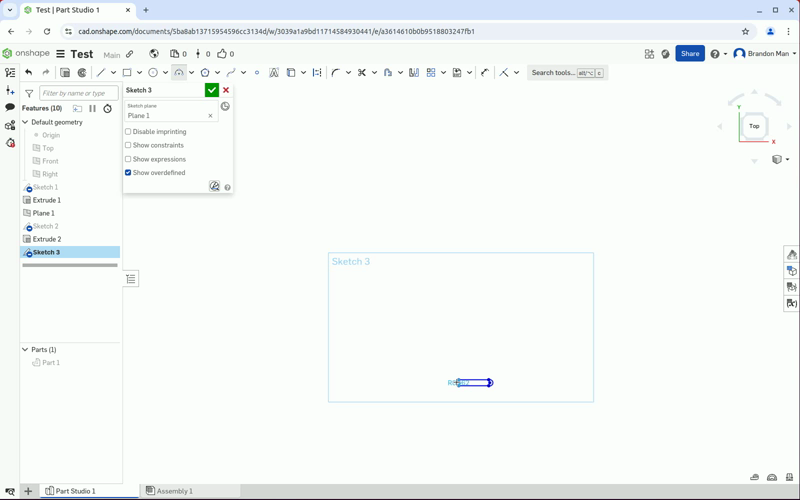
scroll(6)
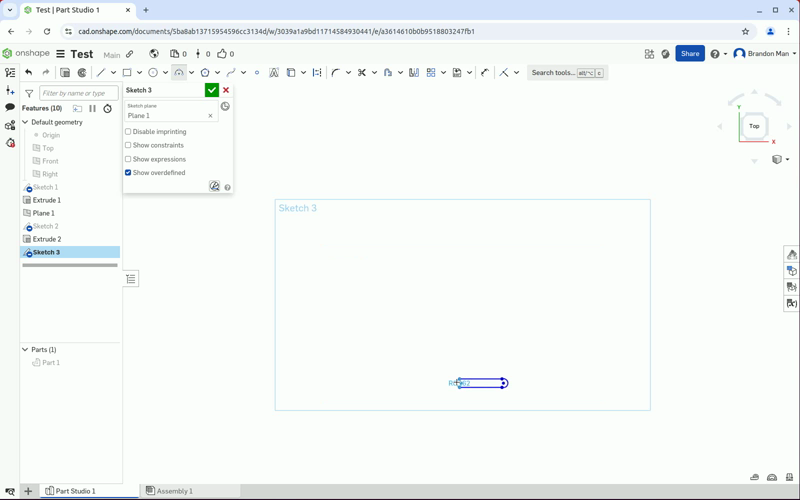
scroll(6)
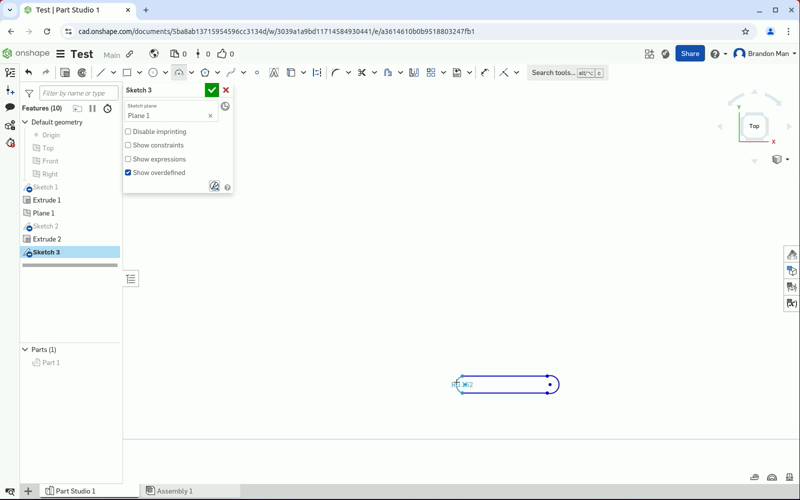
click(456, 381)
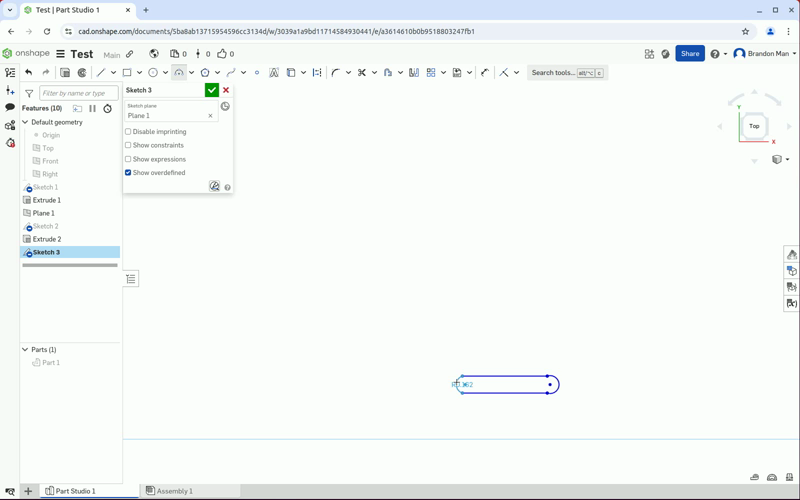
scroll(-6)
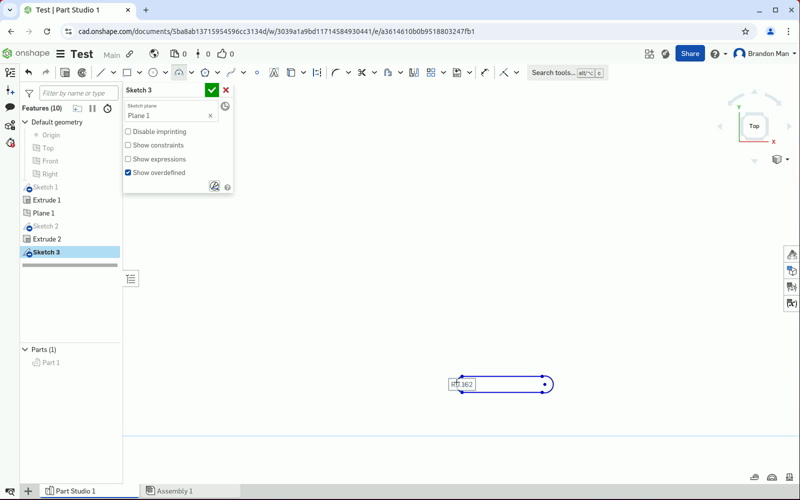
scroll(-6)
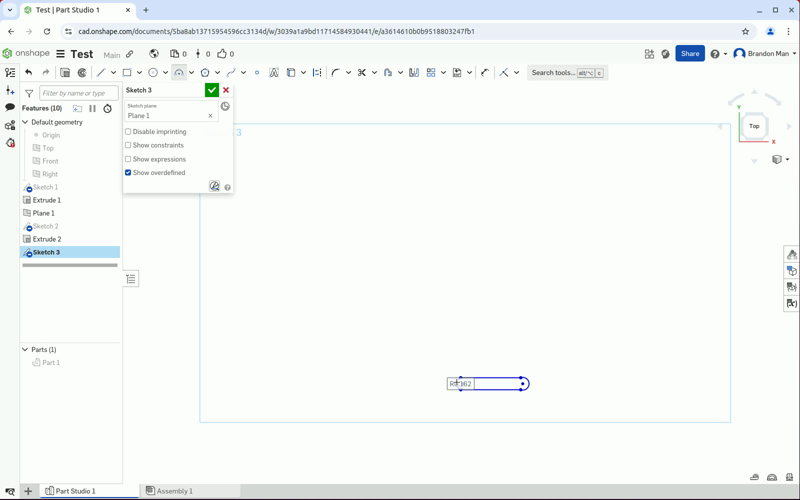
scroll(-6)
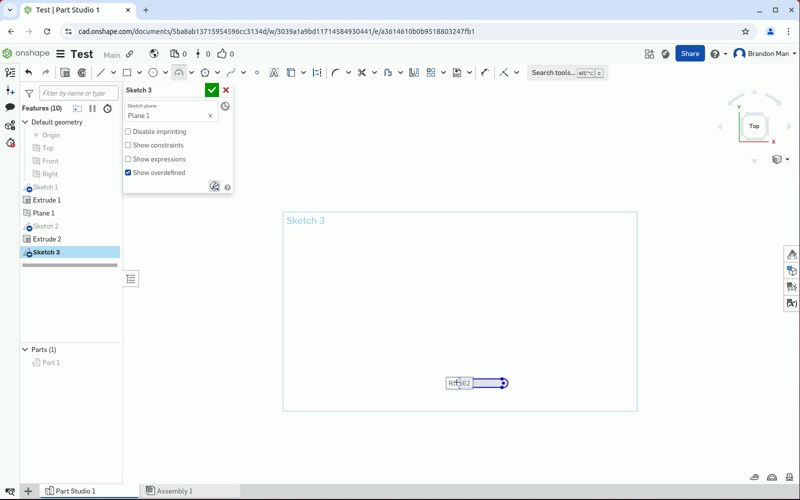
scroll(-6)
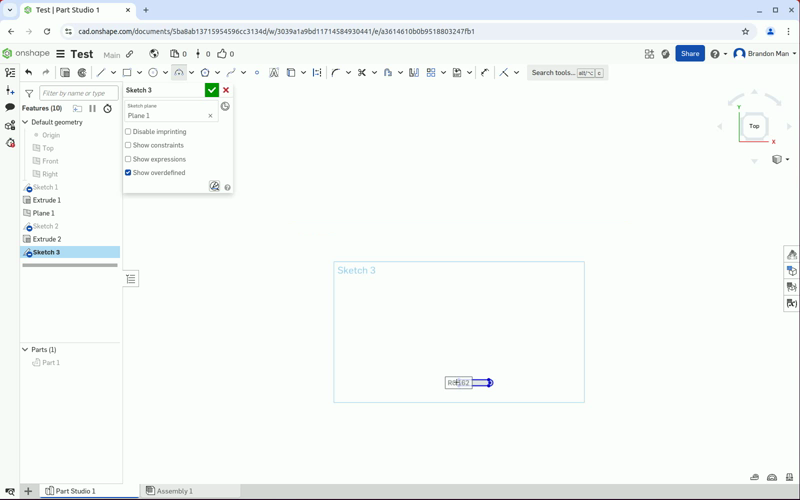
scroll(-6)
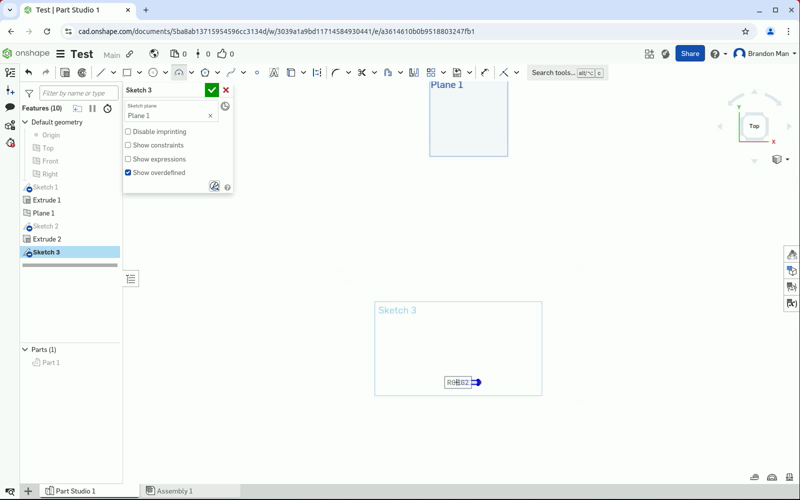
scroll(-6)
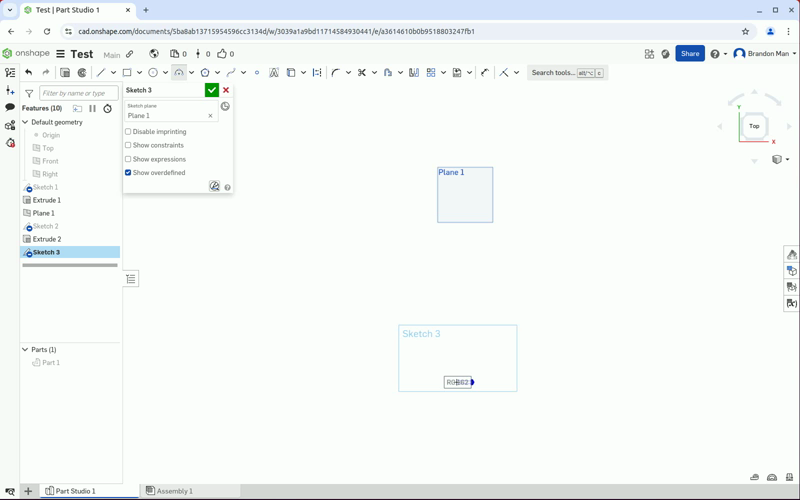
scroll(-6)
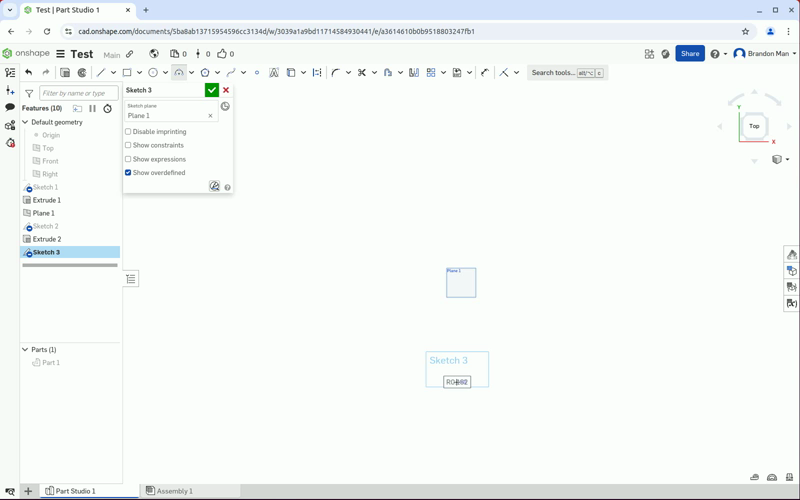
key_up(shift)
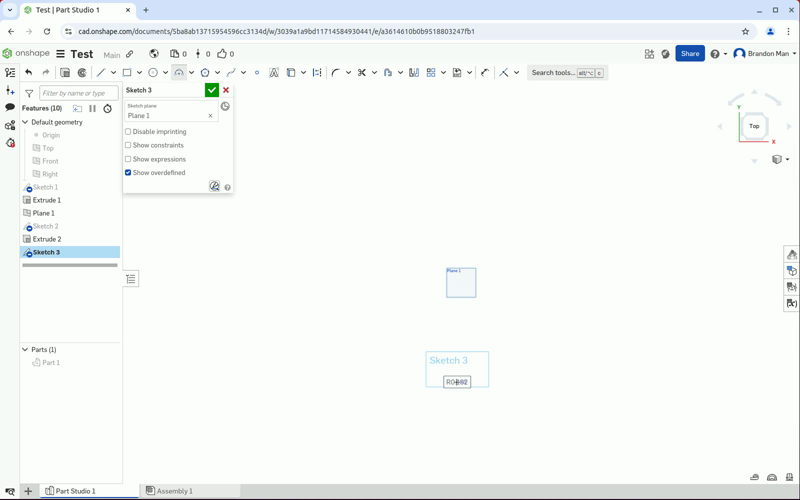
key(esc)
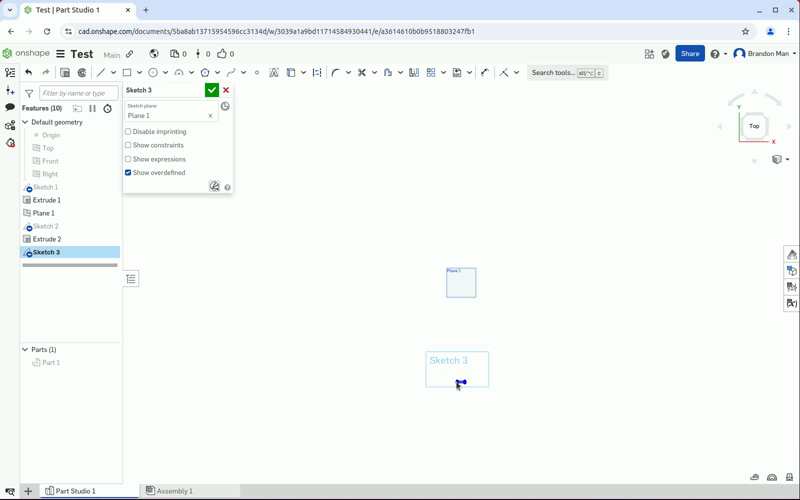
mouse_move(462, 381)
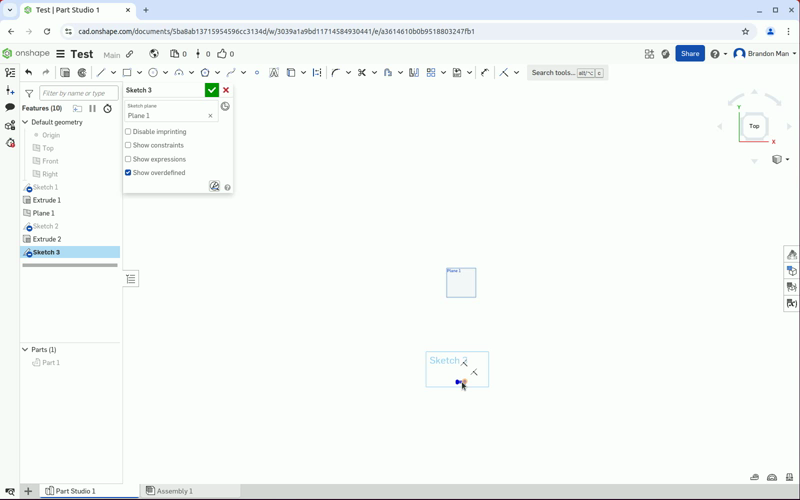
scroll(6)
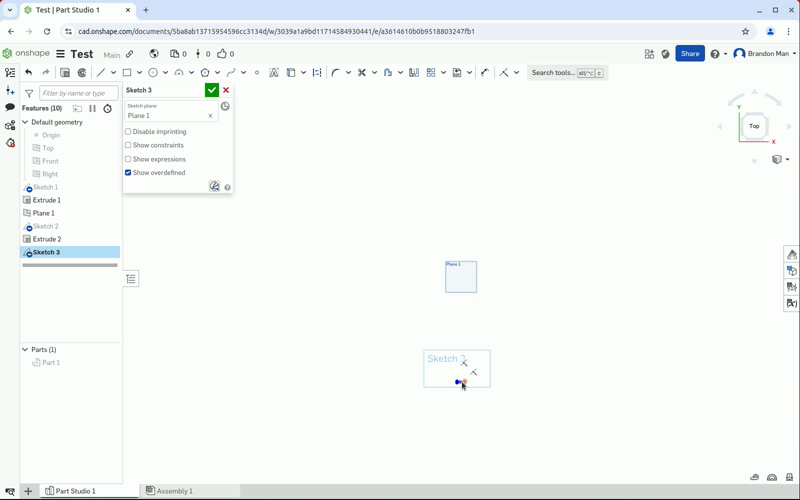
scroll(6)
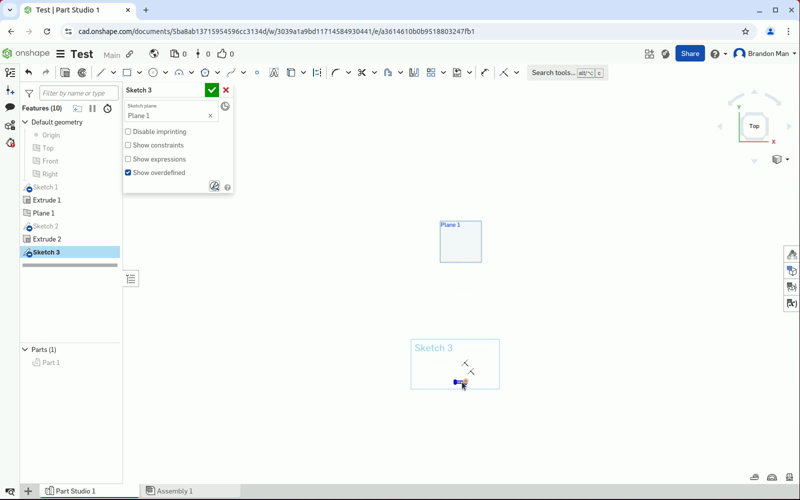
scroll(6)
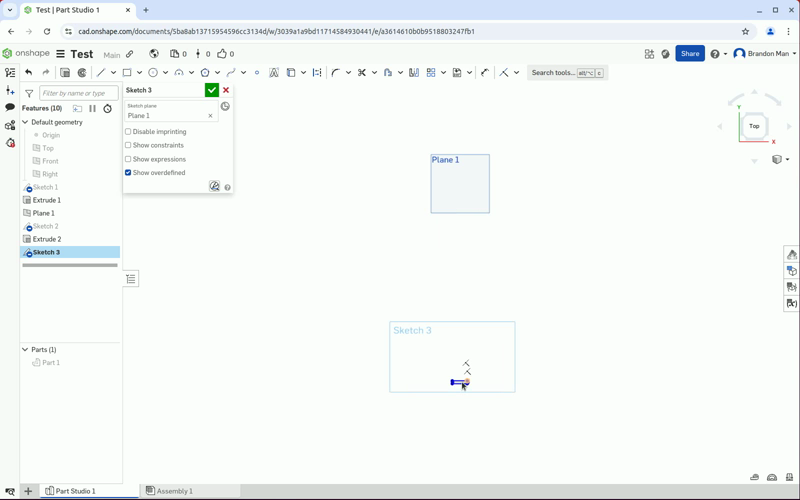
scroll(6)
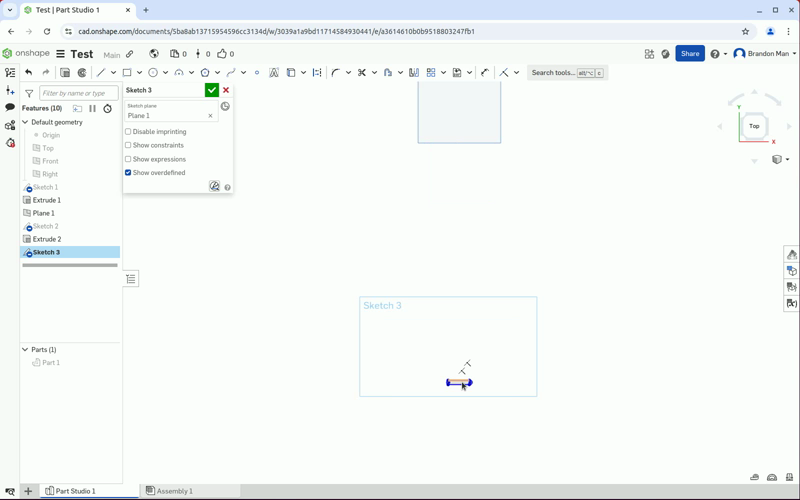
scroll(6)
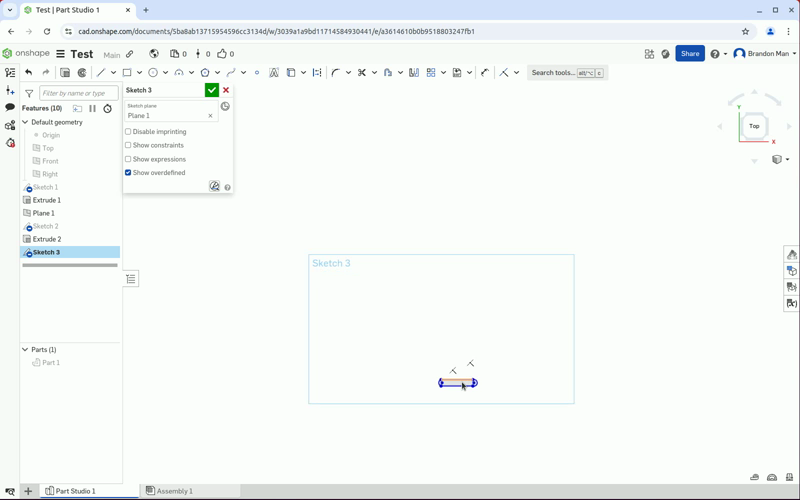
scroll(6)
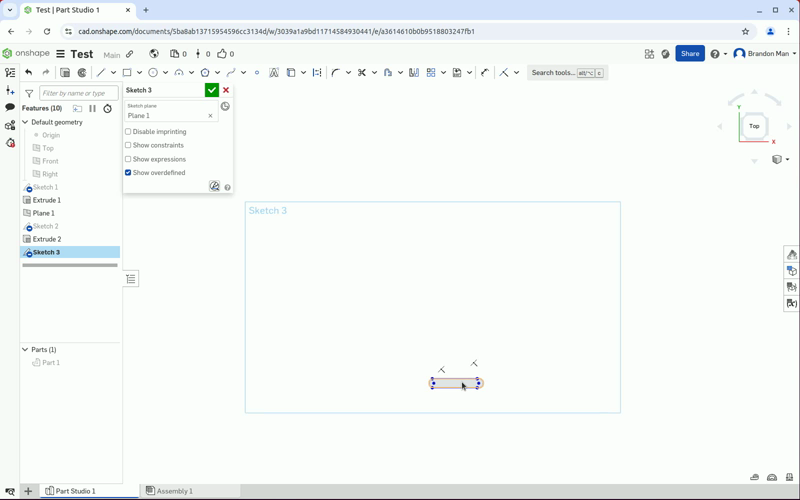
scroll(6)
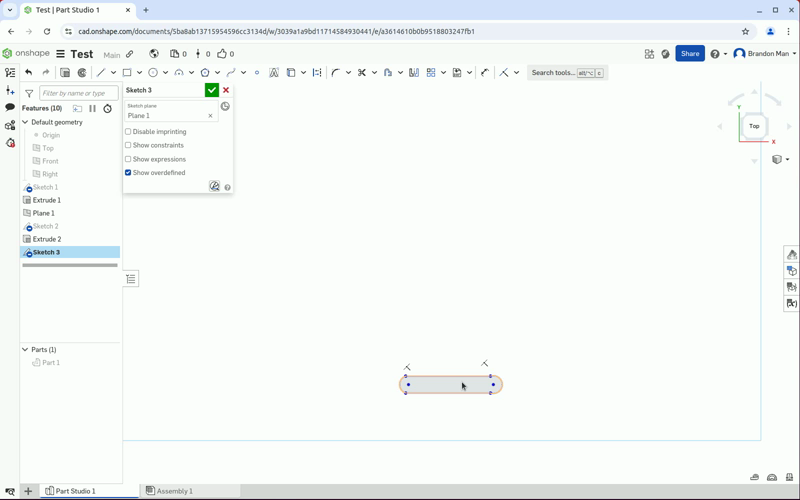
click(462, 381)
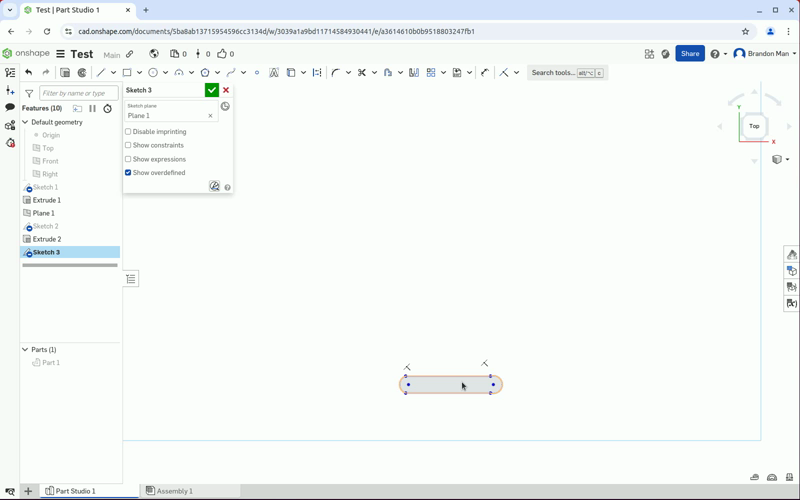
scroll(-6)
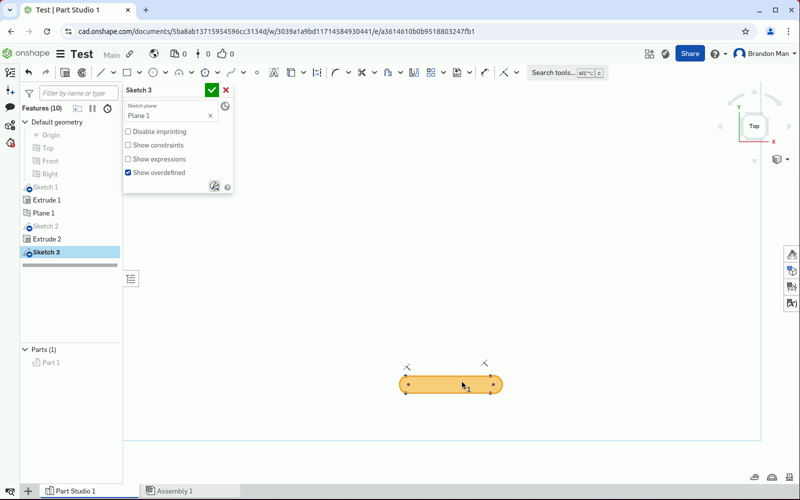
scroll(-6)
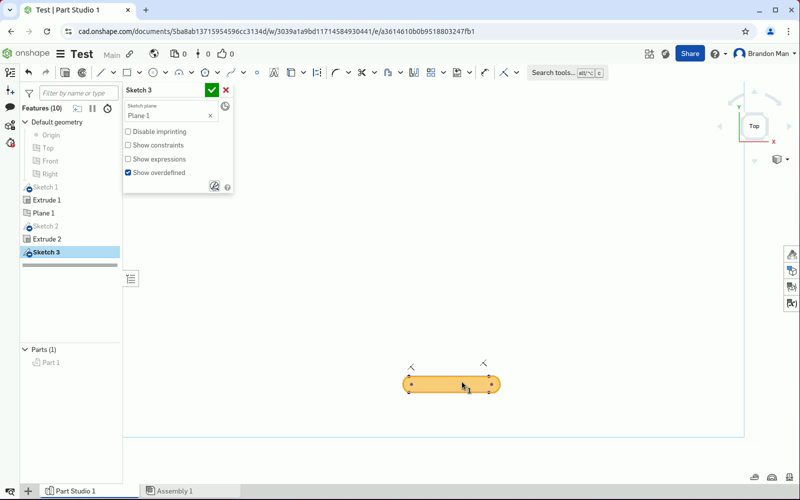
scroll(-6)
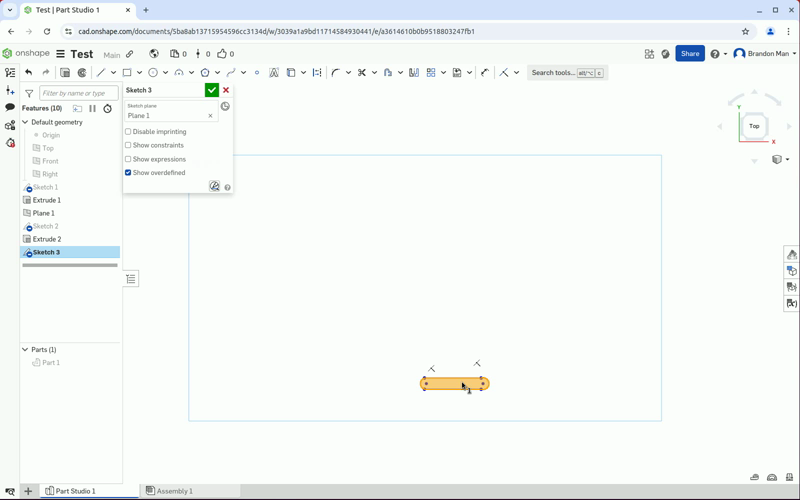
scroll(-6)
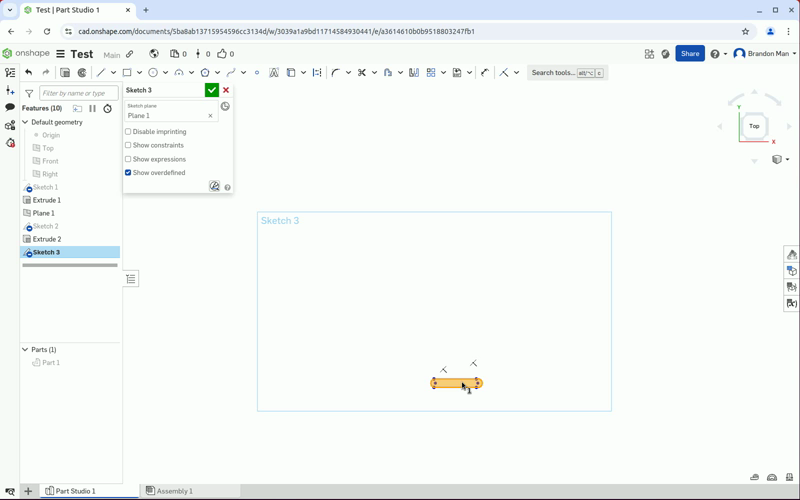
scroll(-6)
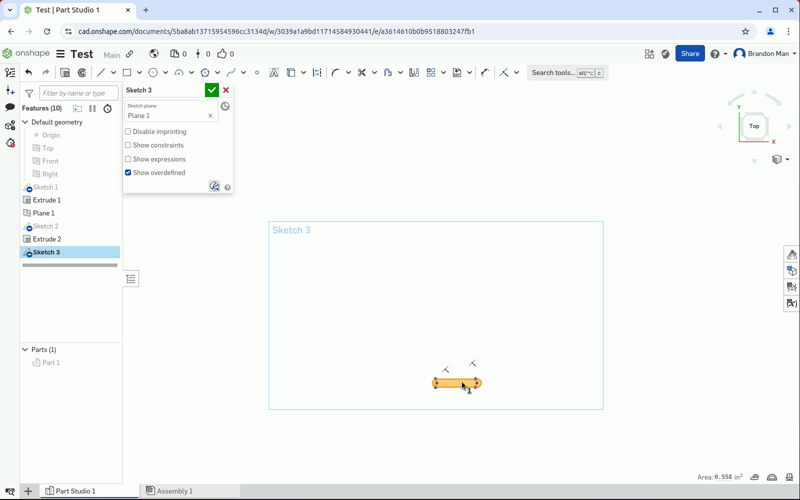
scroll(-6)
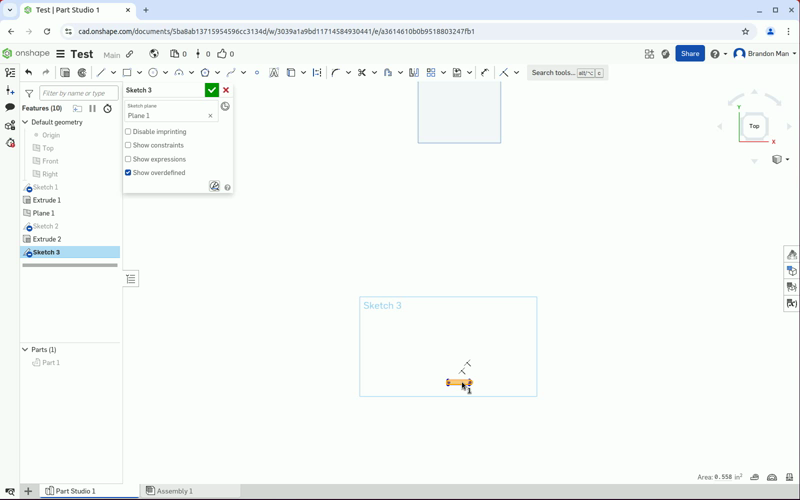
scroll(-6)
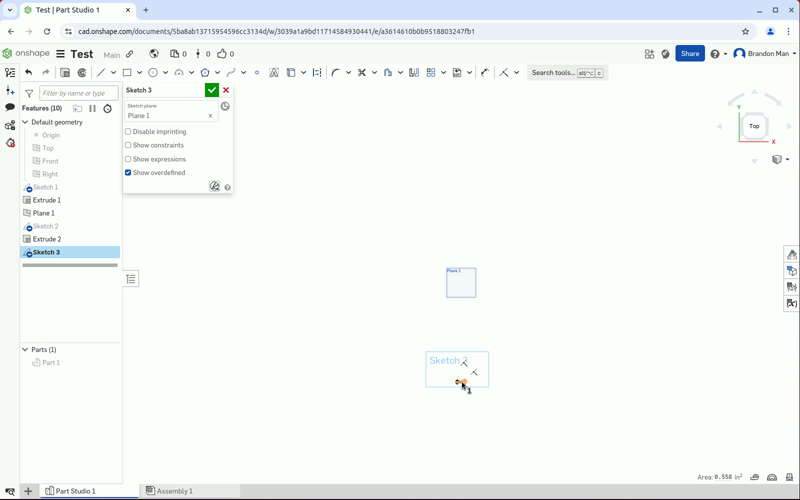
mouse_move(73, 352)
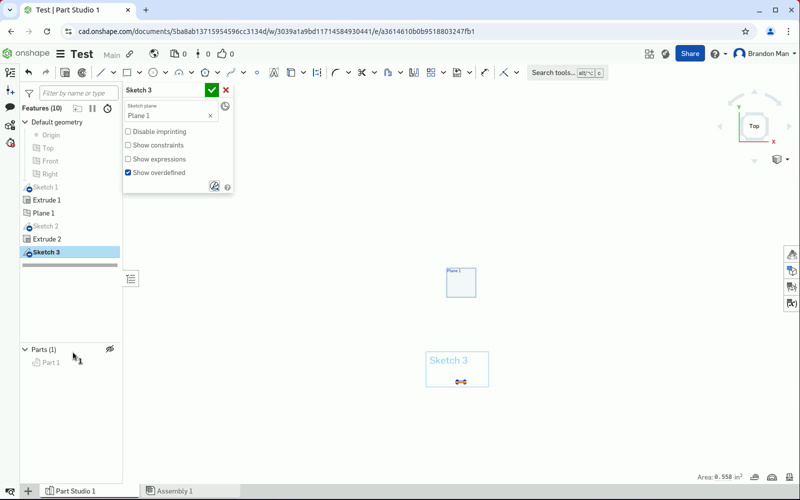
key(shift+y)
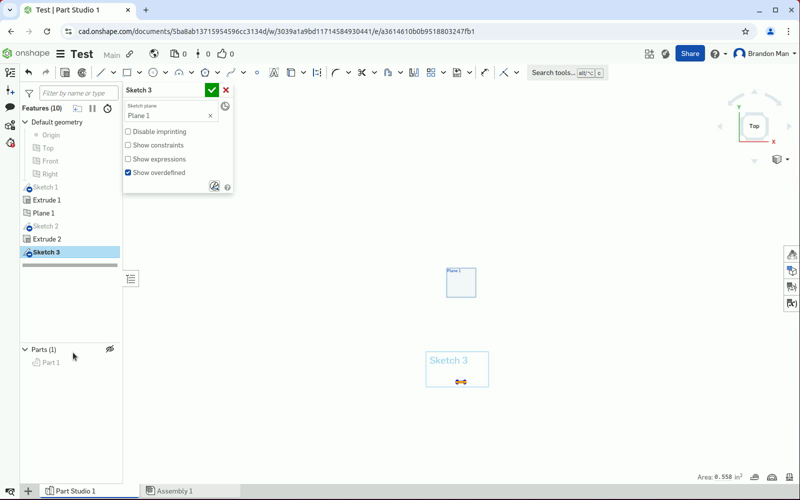
key(shift+e)
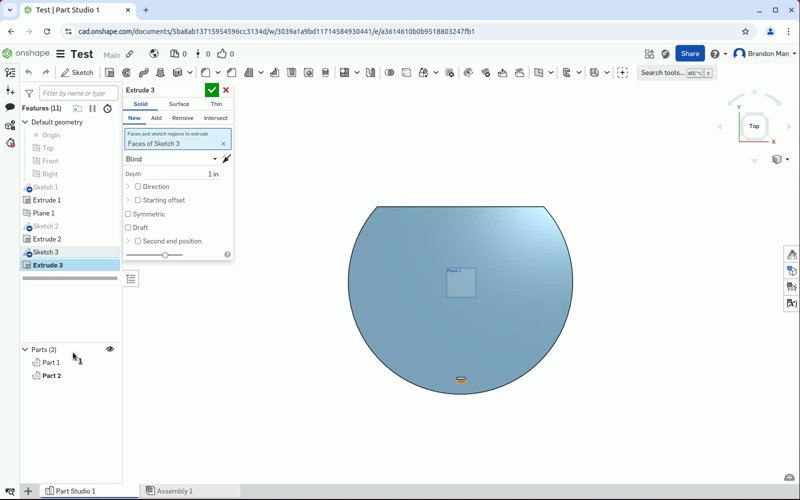
mouse_move(143, 106)
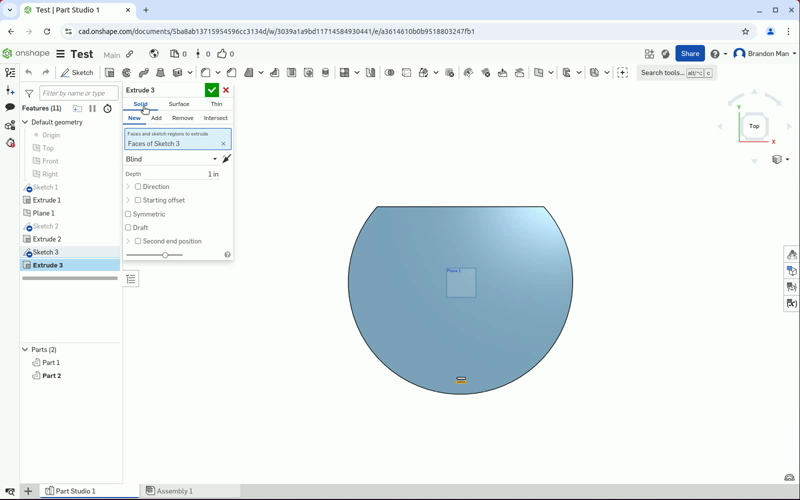
click(143, 106)
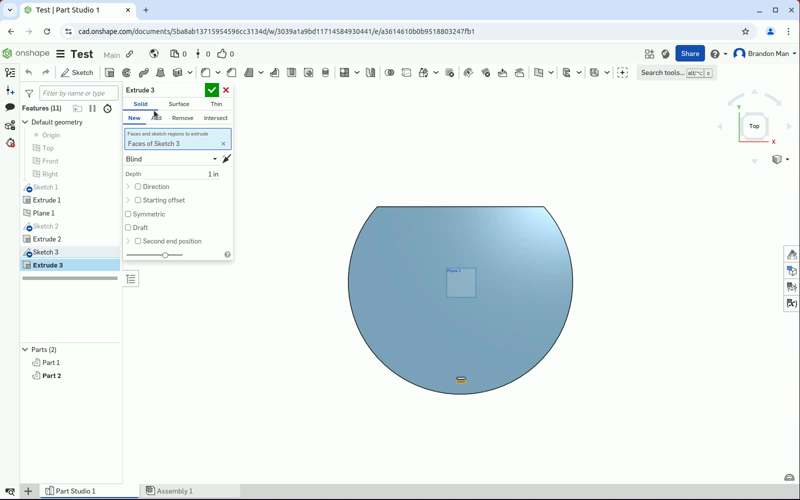
mouse_move(186, 120)
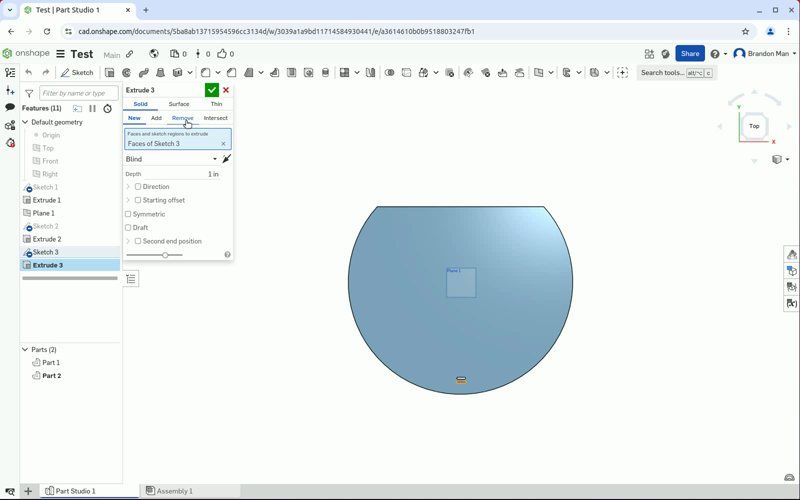
click(186, 120)
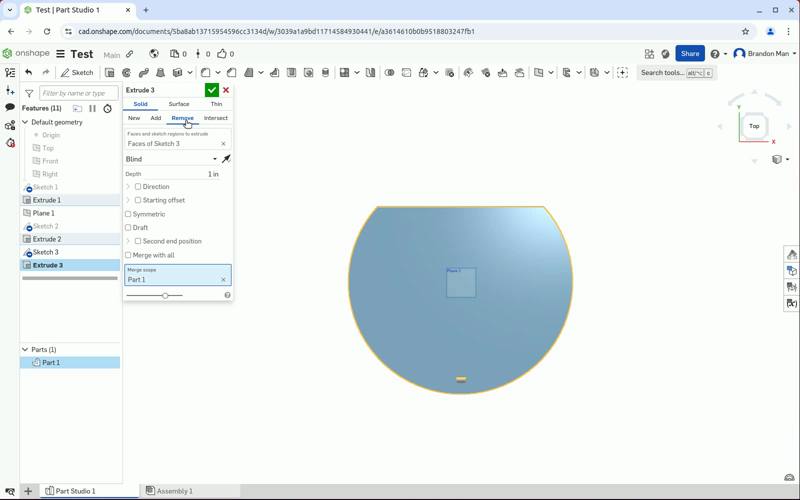
key(tab, 4)
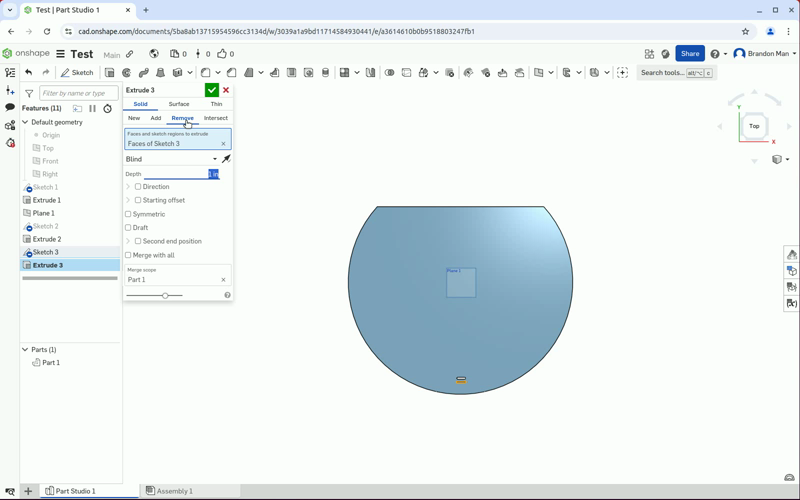
text(0.722)
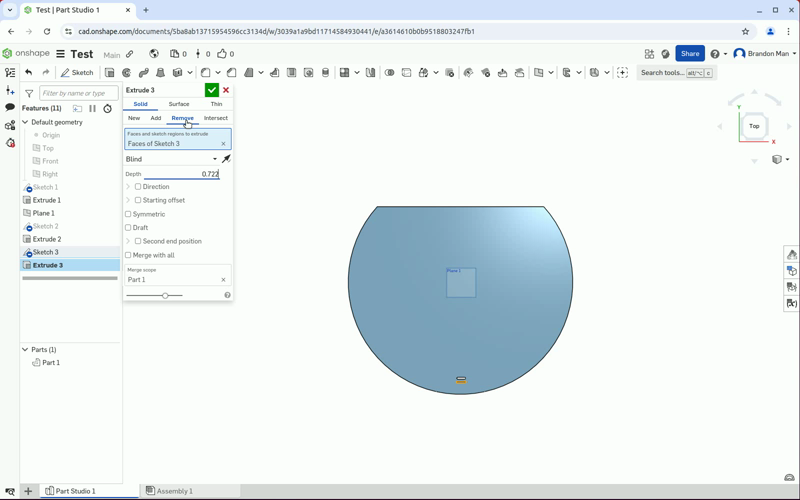
key(tab, 6)
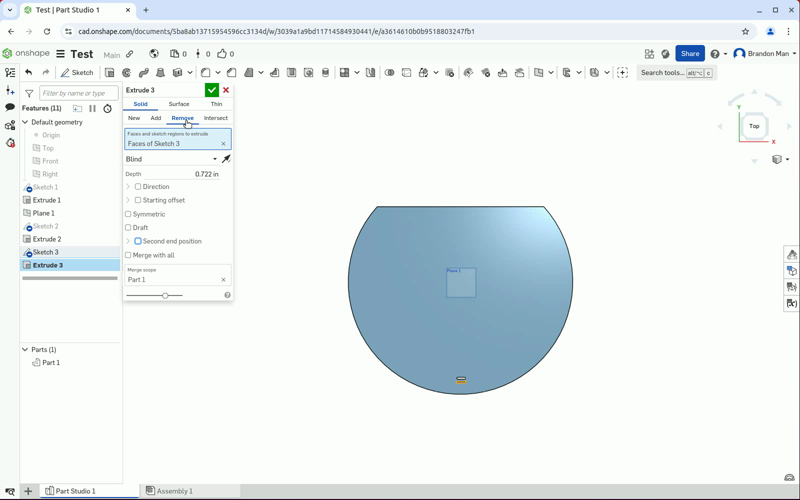
key(space)
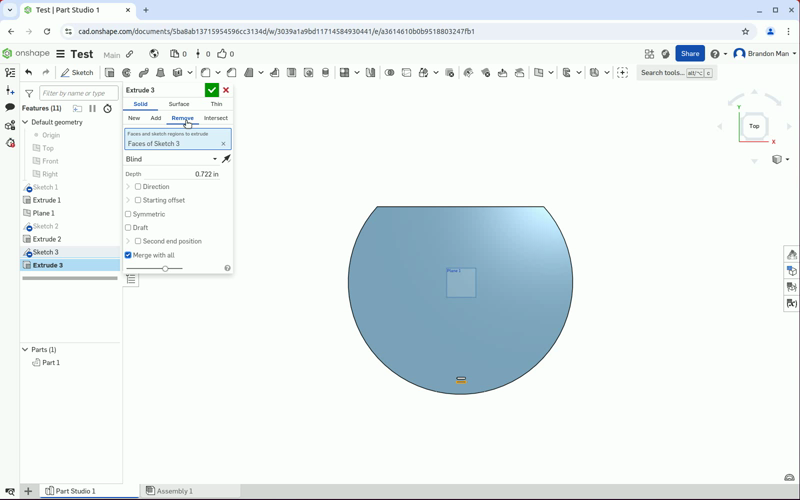
key(enter)
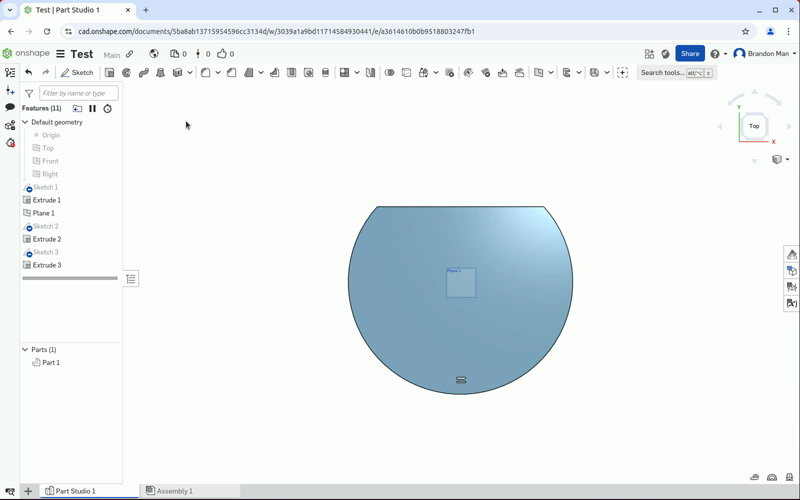
key(shift+h)
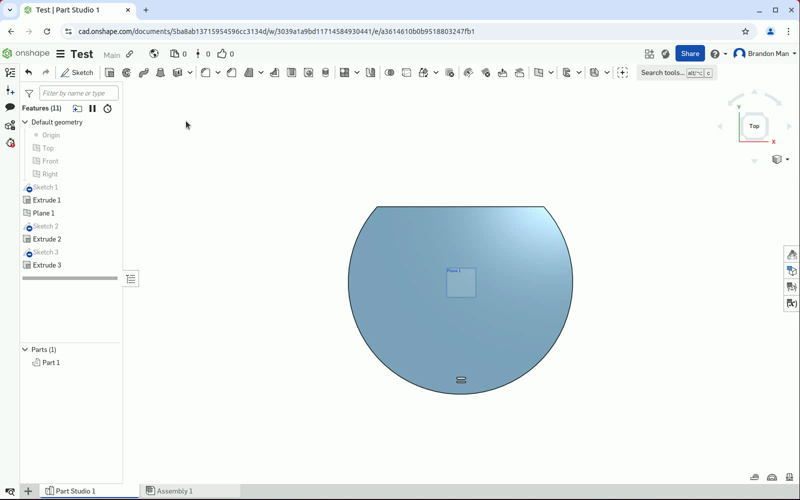
key(shift+h)
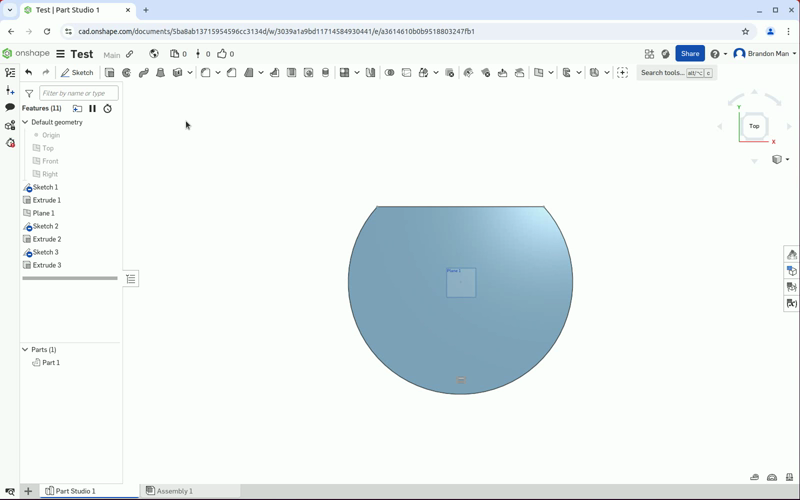
key(shift+7)
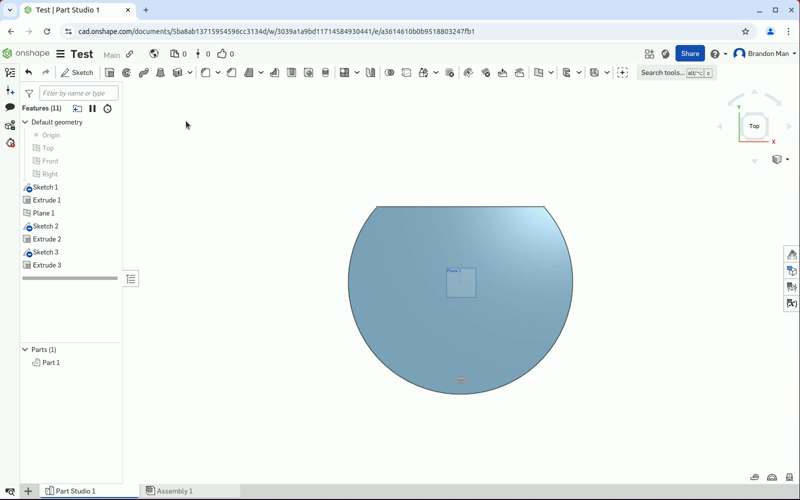
key(up, 3)
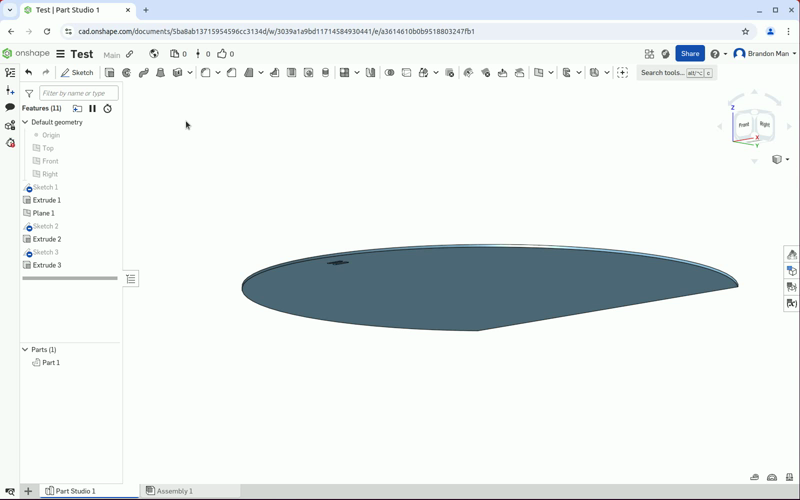
key(left, 3)
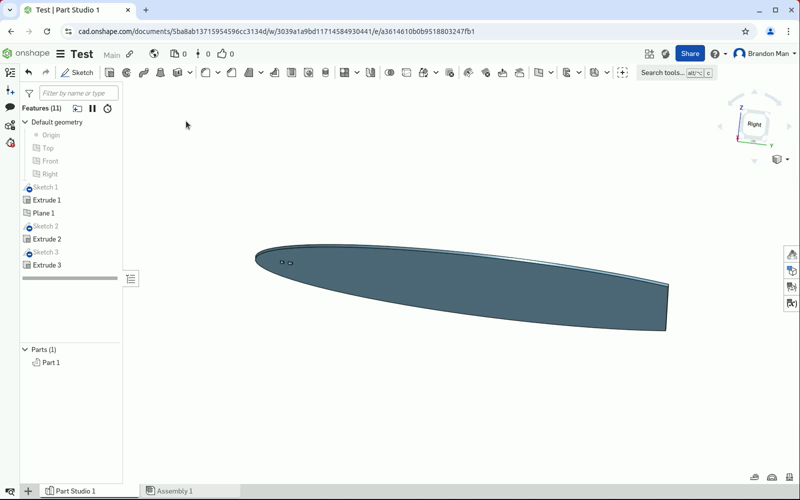
key(right, 3)
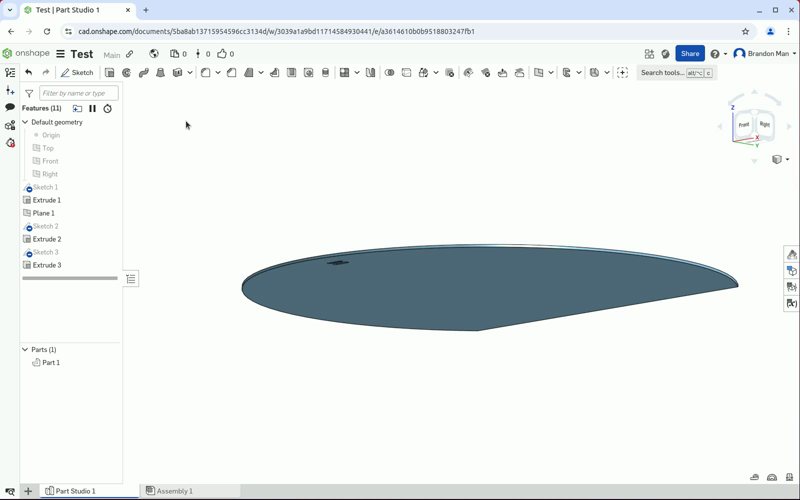
key(down, 3)
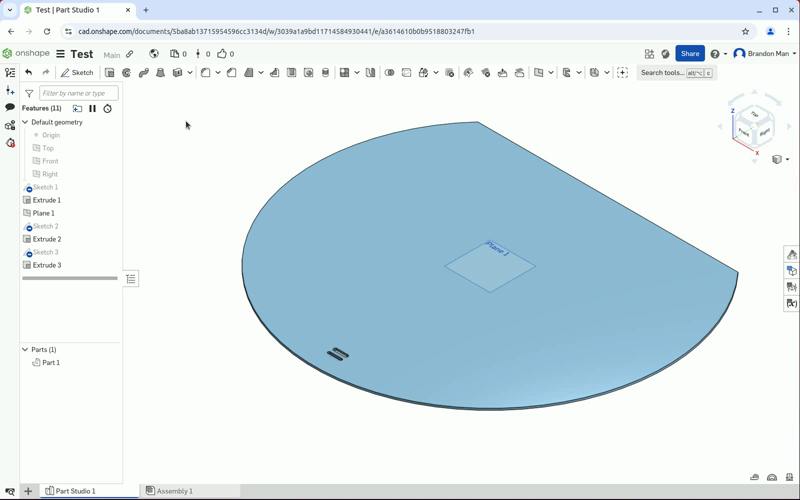
mouse_move(73, 189)
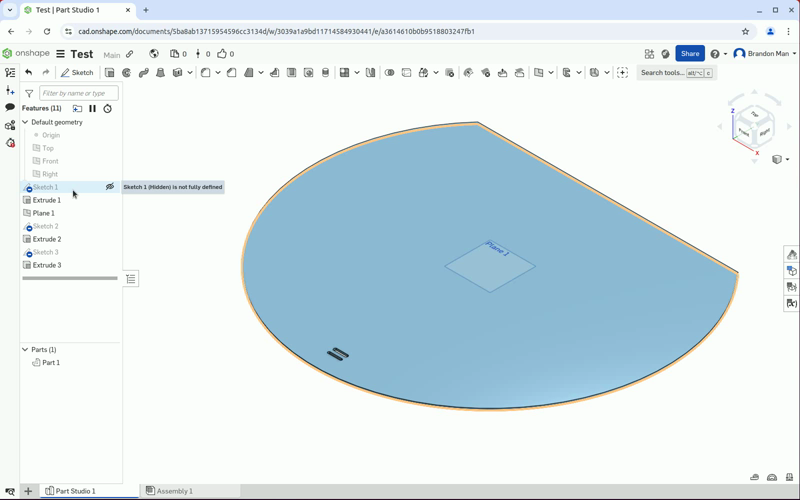
click(73, 189)